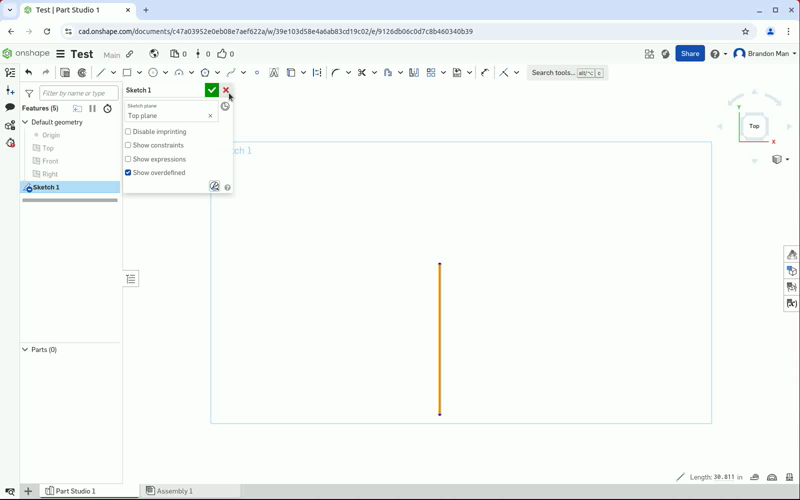
key(shift+h)
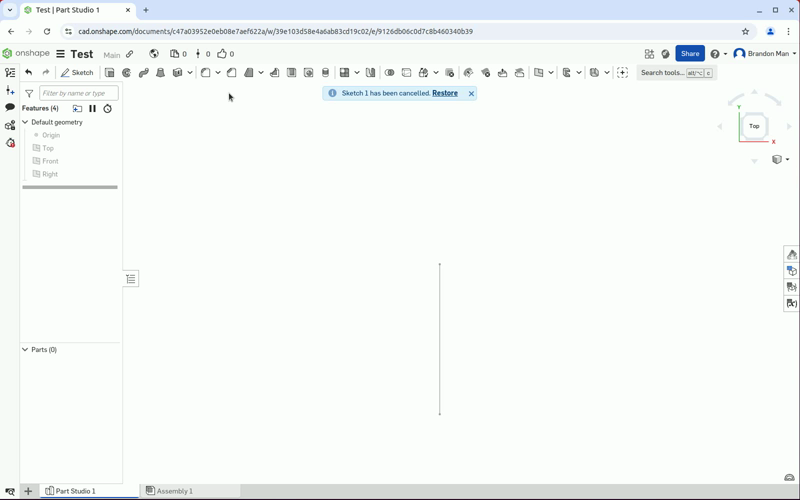
mouse_move(73, 352)
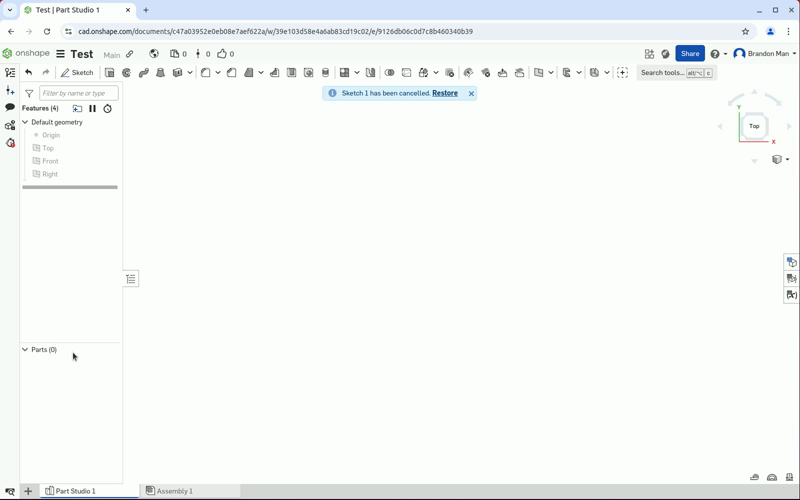
key(y)
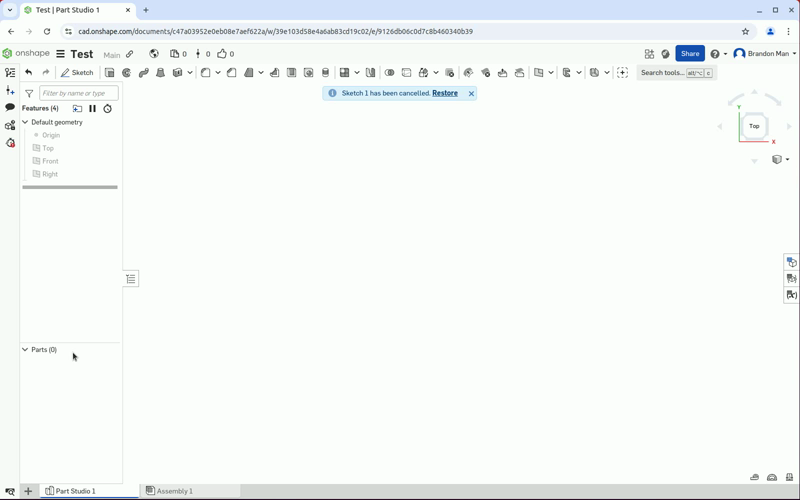
key(shift+p)
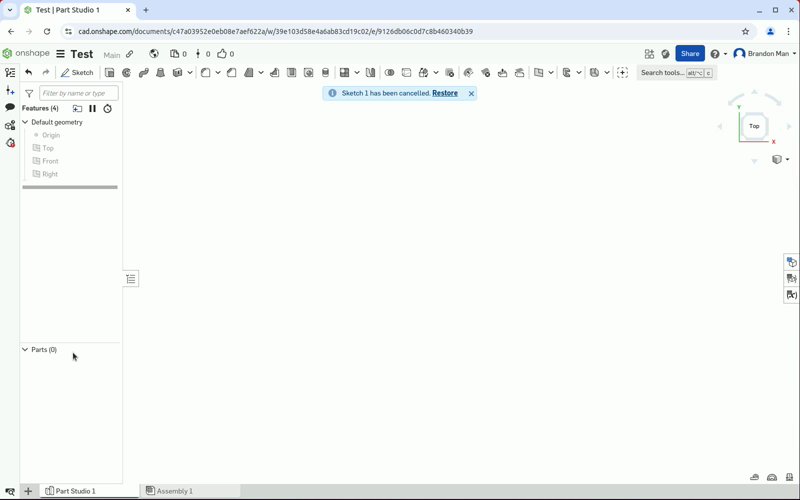
key(space)
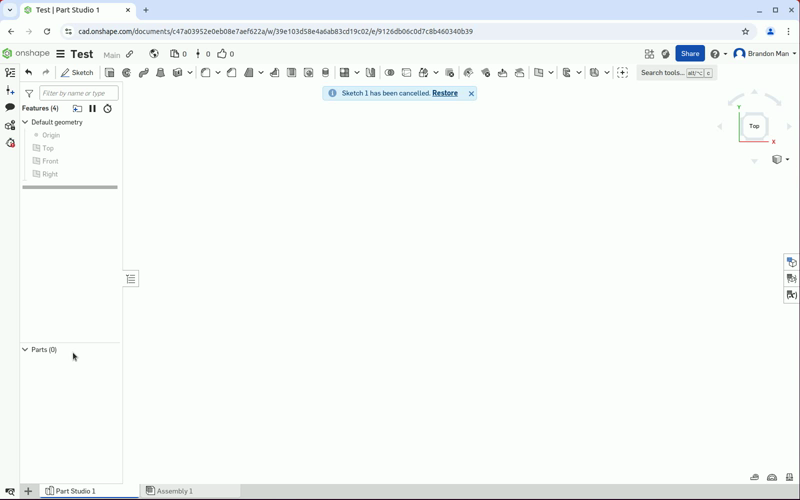
key_down(shift)
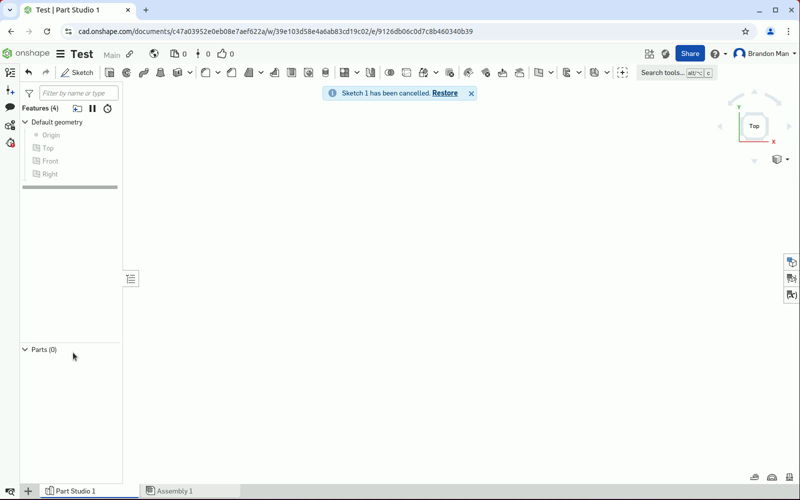
key(up)
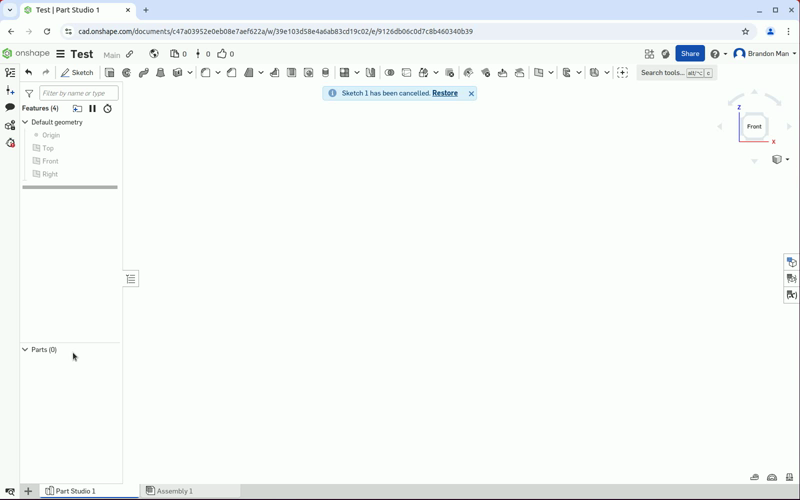
key_up(shift)
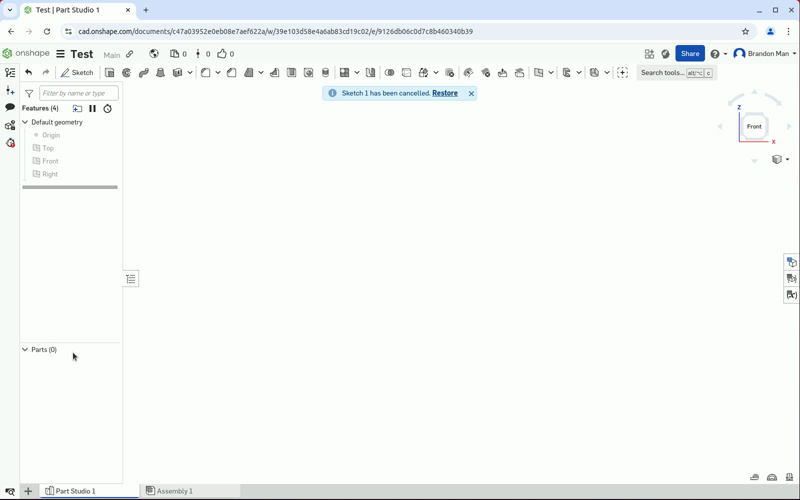
key(space)
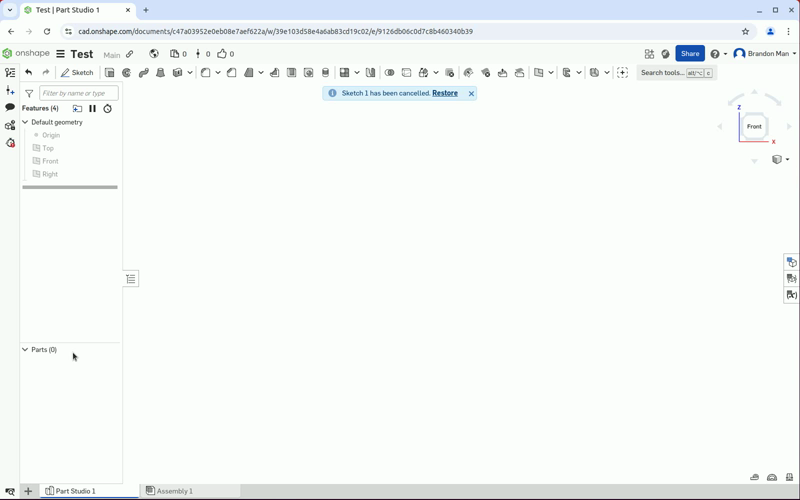
key_down(shift)
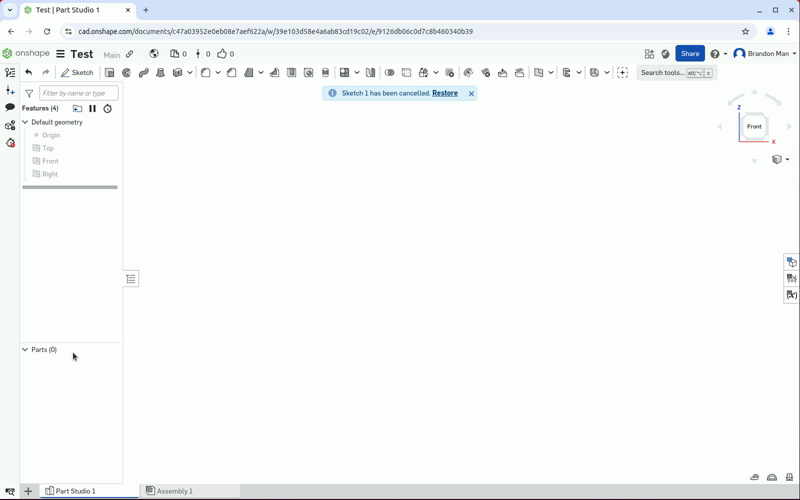
key(left)
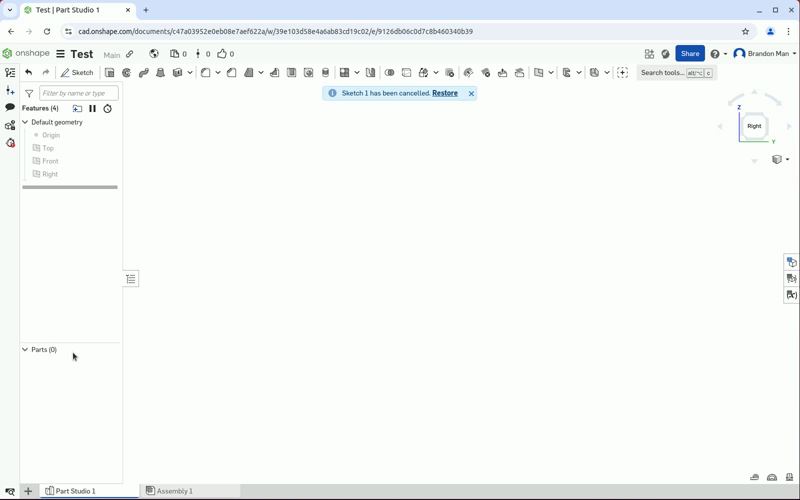
key_up(shift)
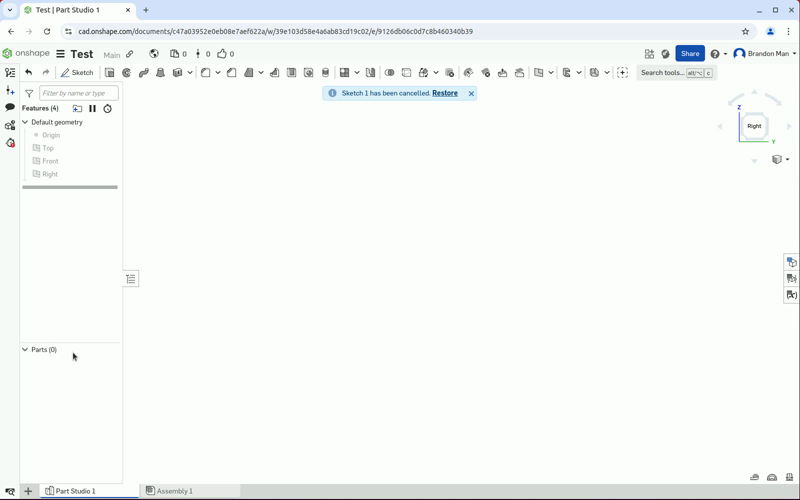
mouse_move(73, 352)
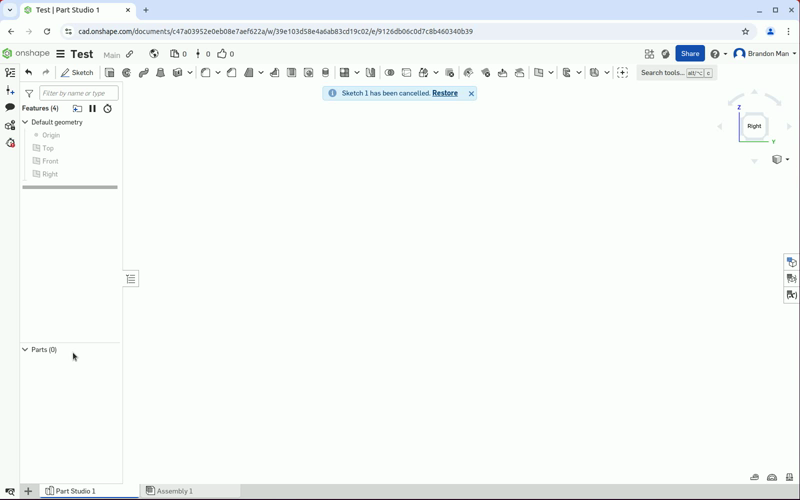
key(shift+y)
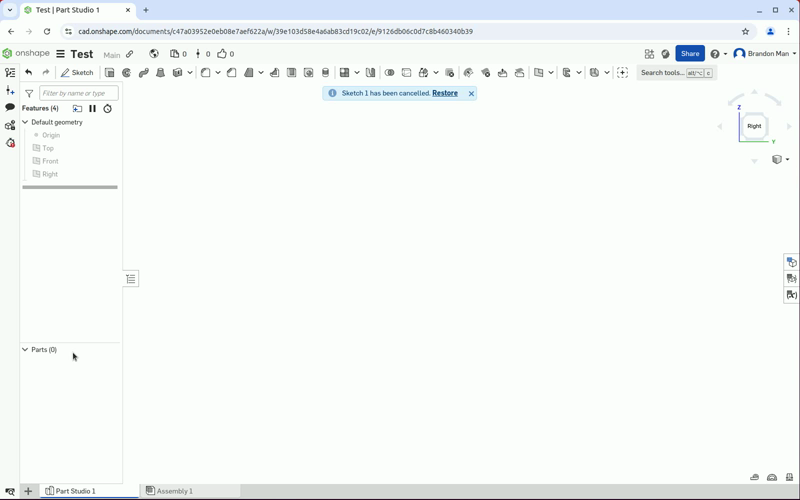
key(shift+s)
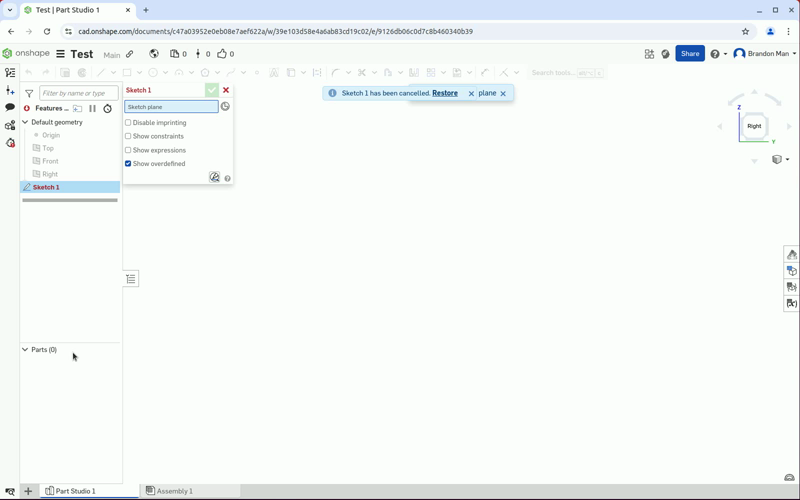
mouse_move(73, 176)
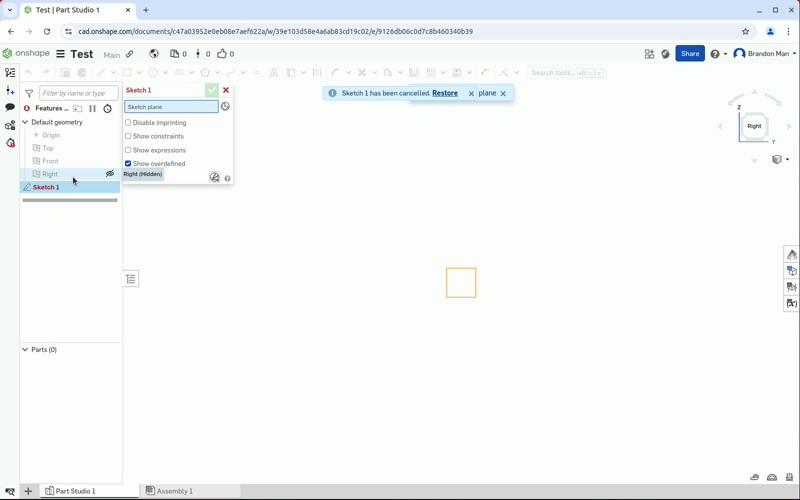
click(73, 176)
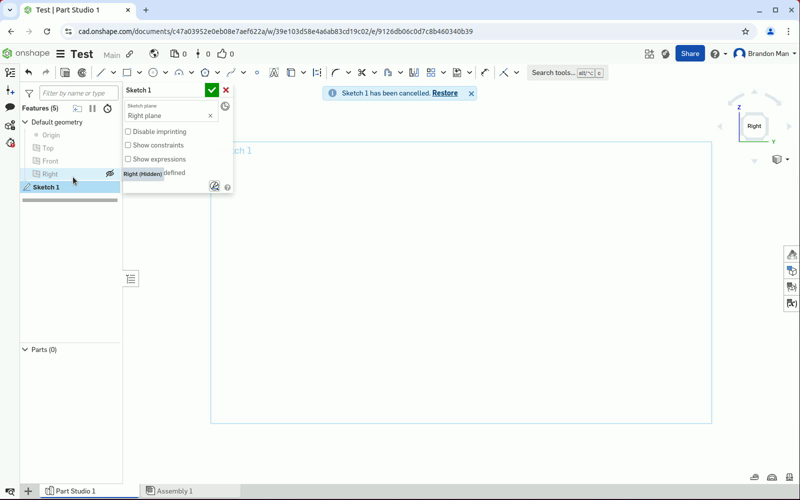
mouse_move(73, 352)
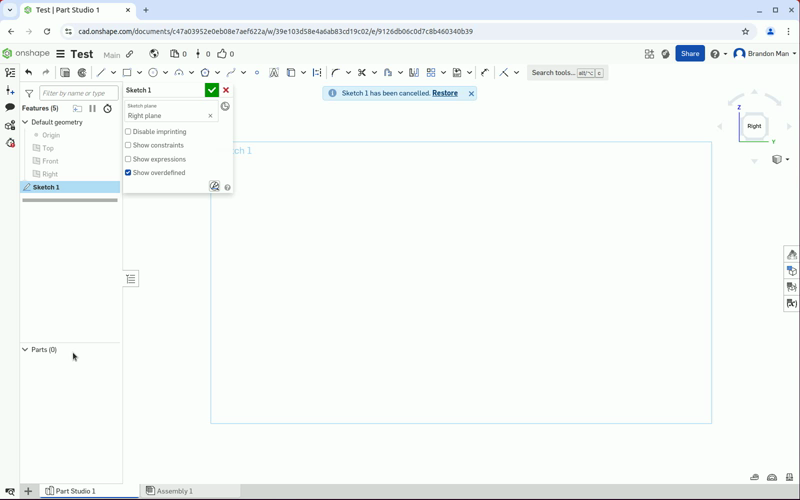
key(y)
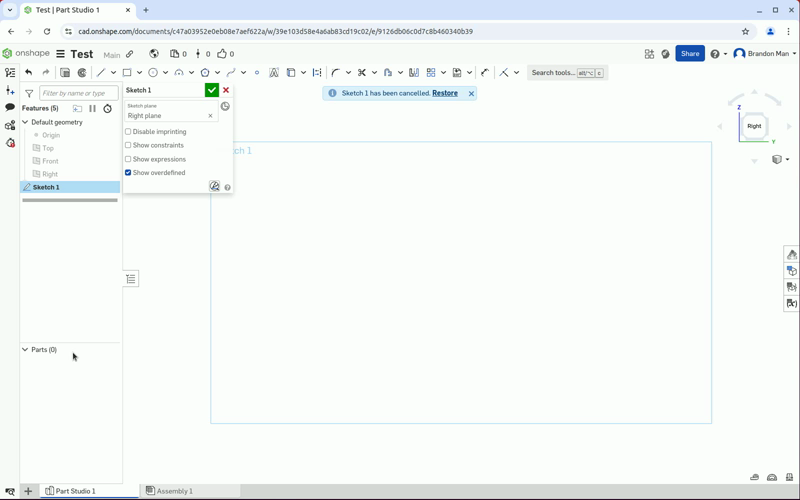
key(l)
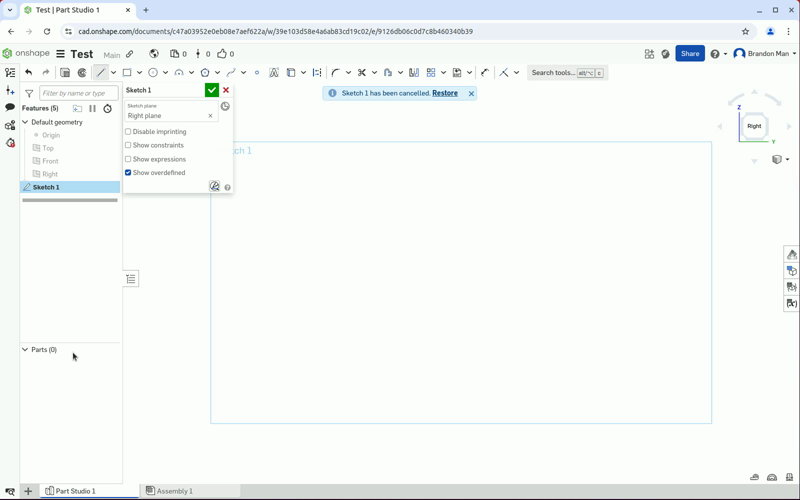
key_down(shift)
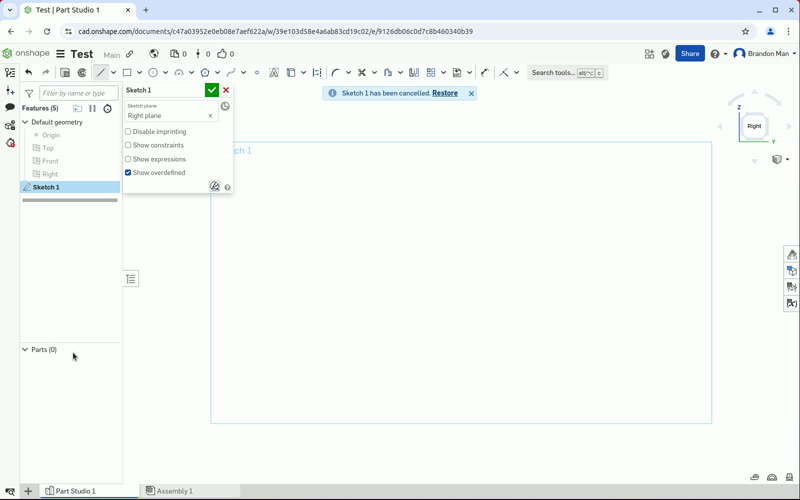
mouse_move(348, 336)
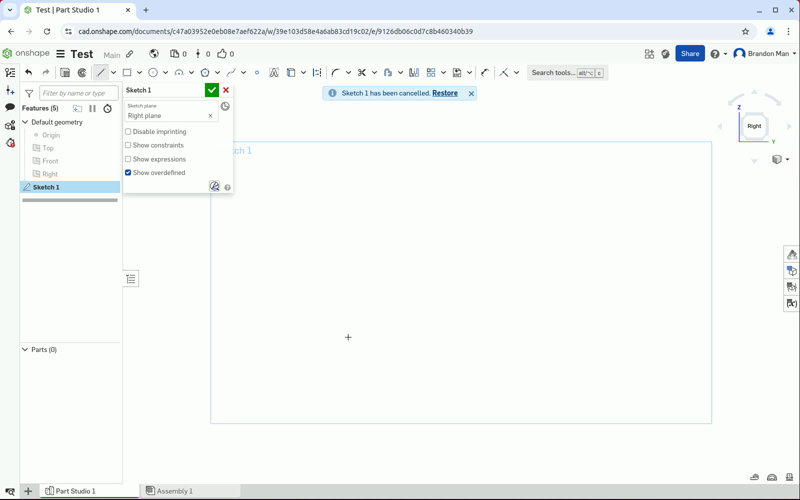
click(348, 336)
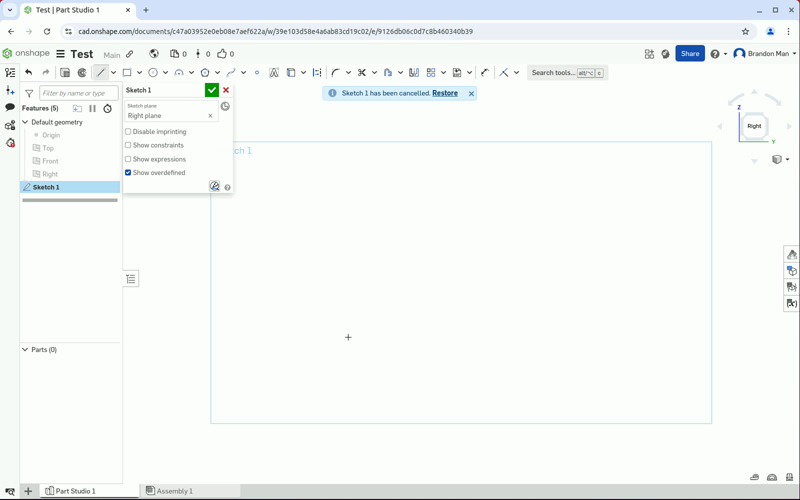
key_up(shift)
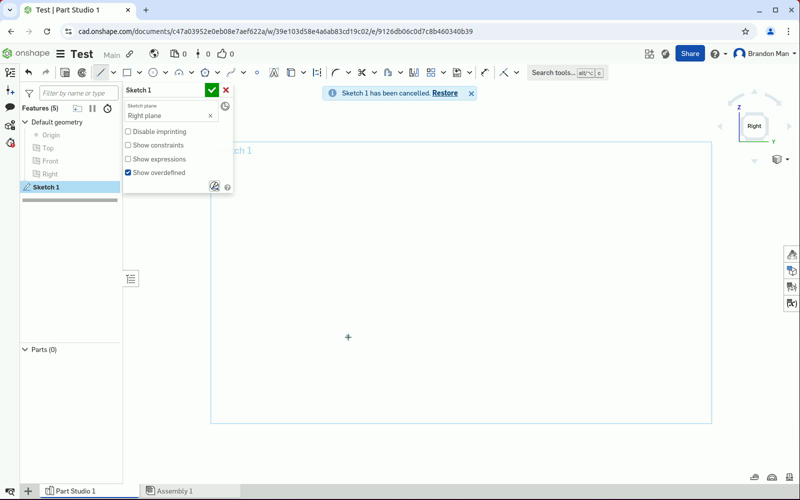
key_down(shift)
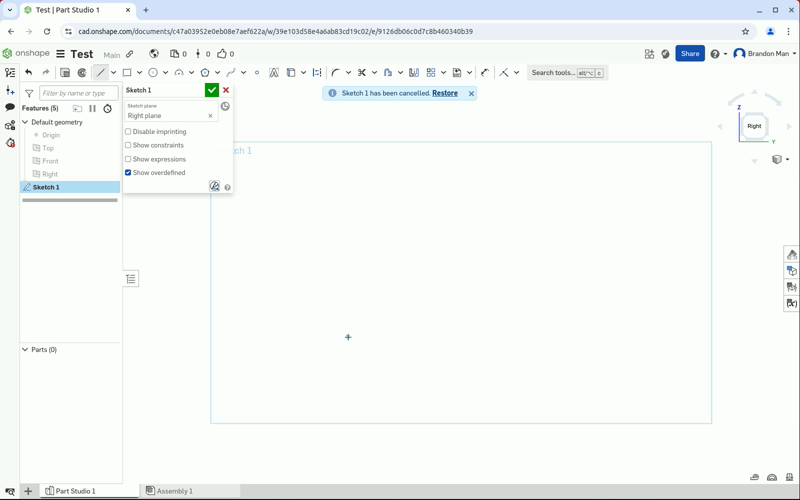
mouse_move(568, 336)
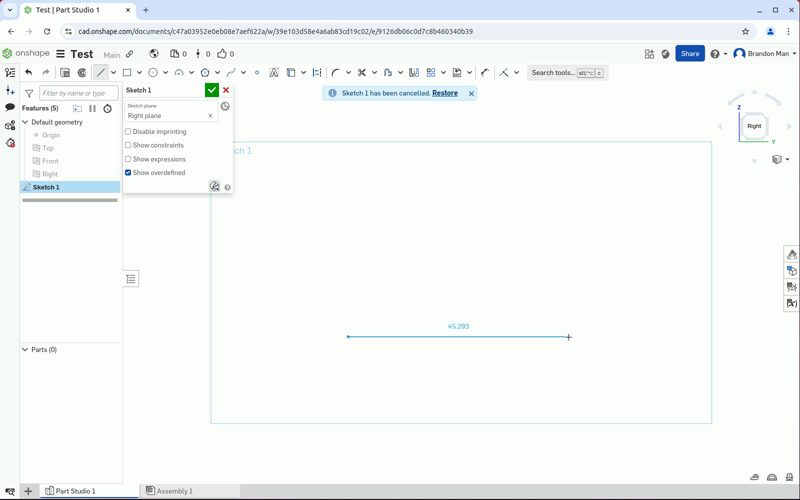
click(568, 336)
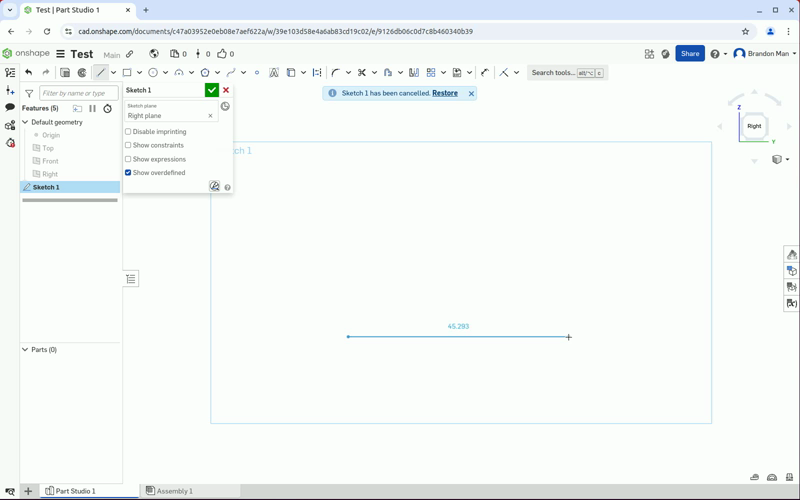
key_up(shift)
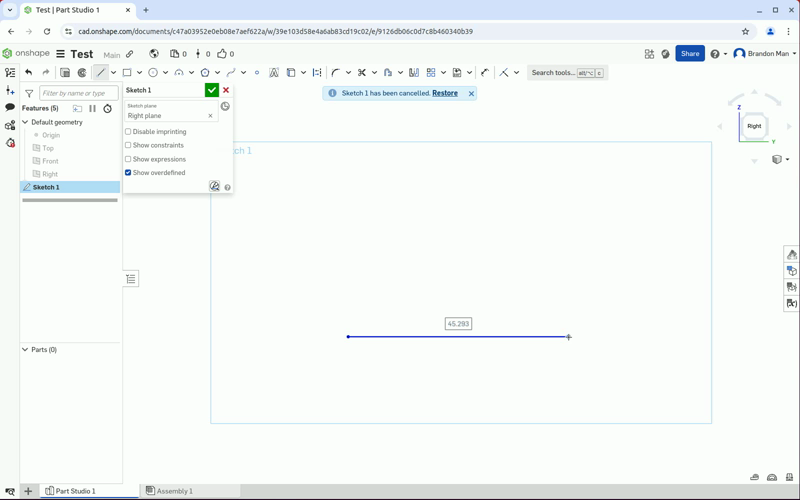
key_down(shift)
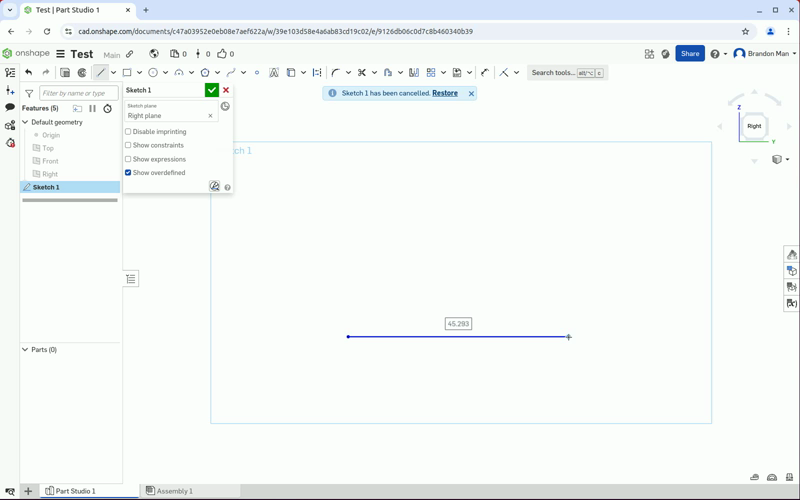
mouse_move(568, 232)
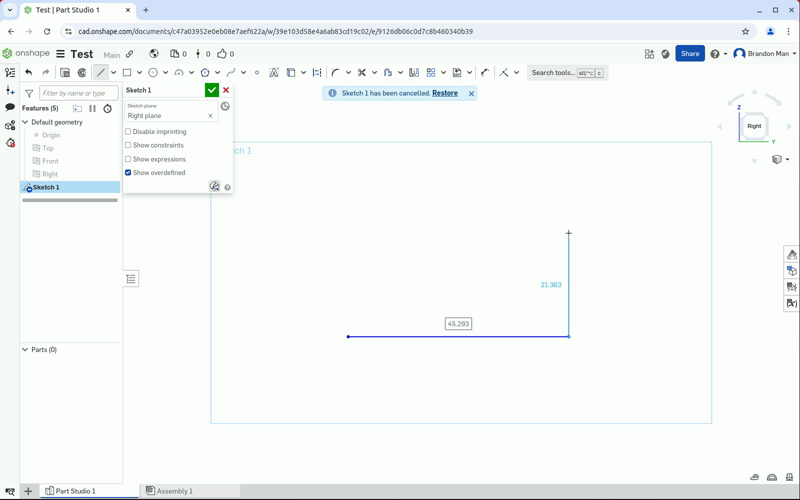
click(568, 232)
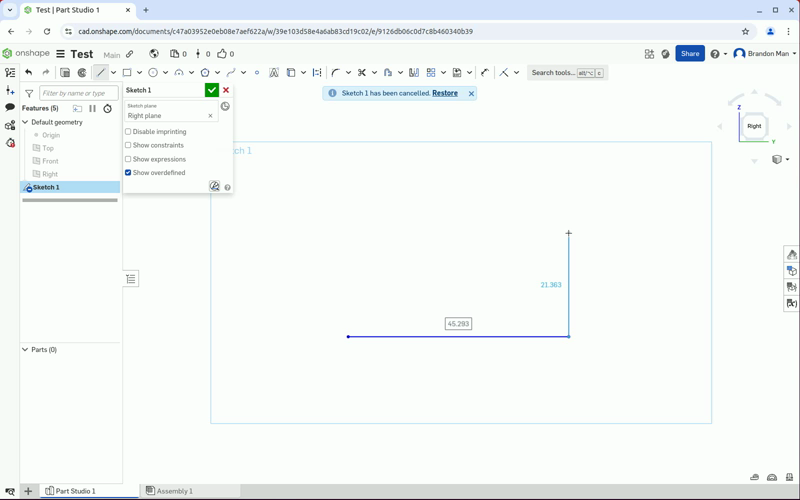
key_up(shift)
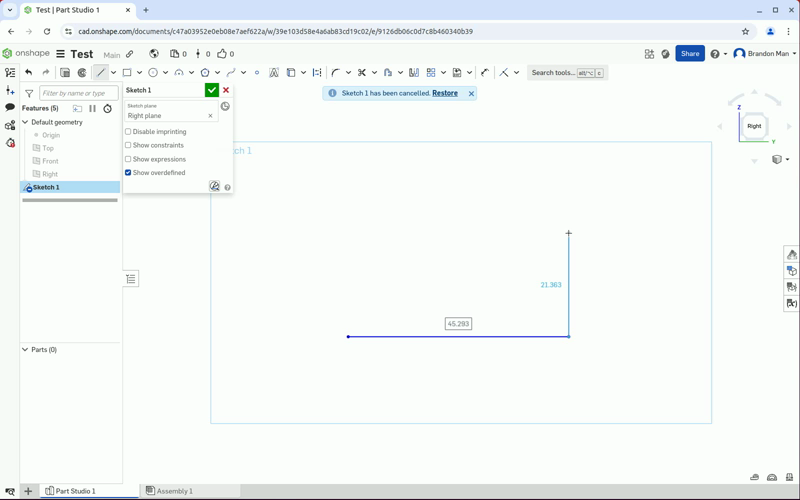
key_down(shift)
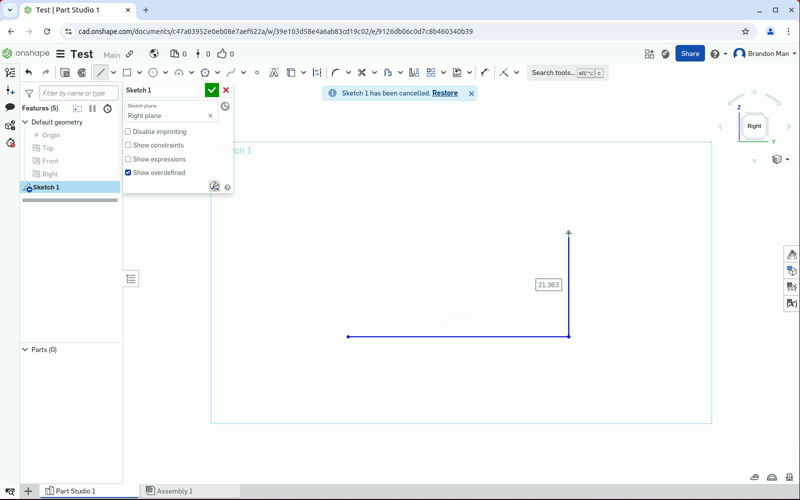
mouse_move(348, 232)
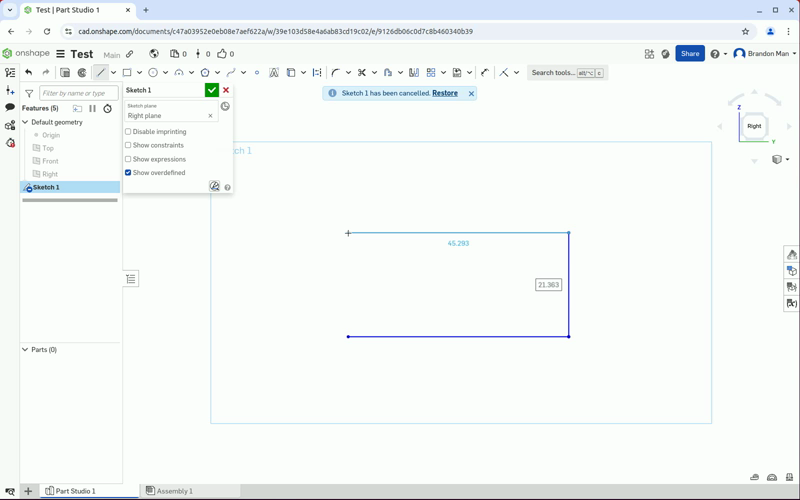
click(348, 232)
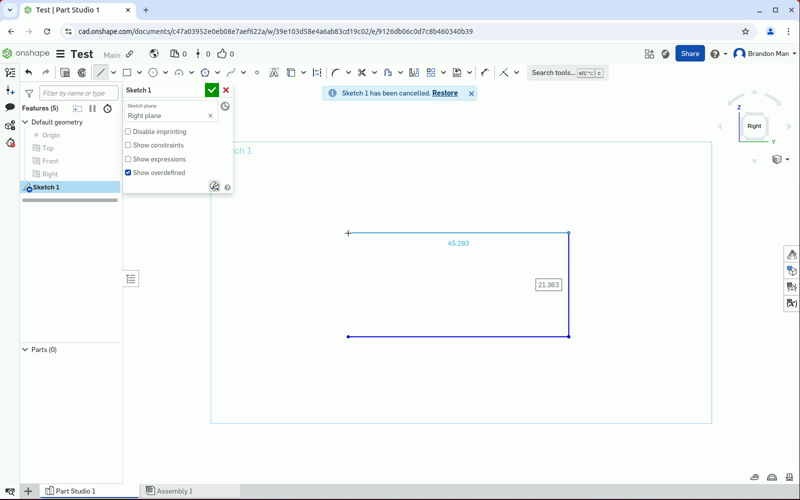
key_up(shift)
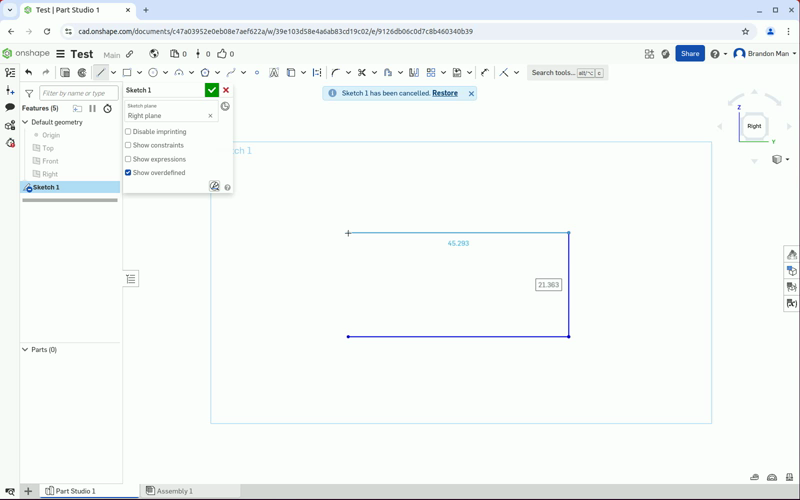
key_down(shift)
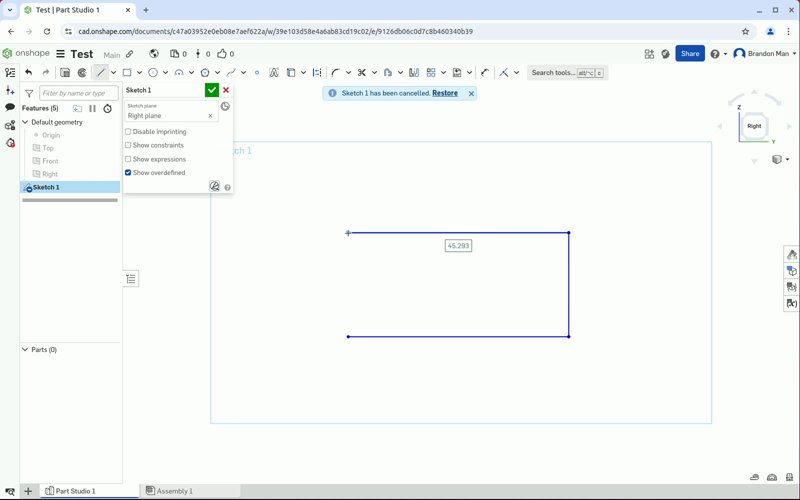
mouse_move(348, 336)
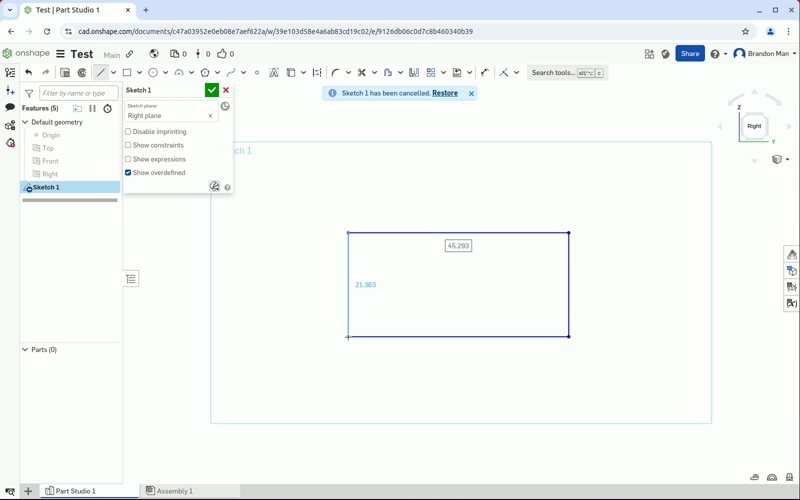
key_up(shift)
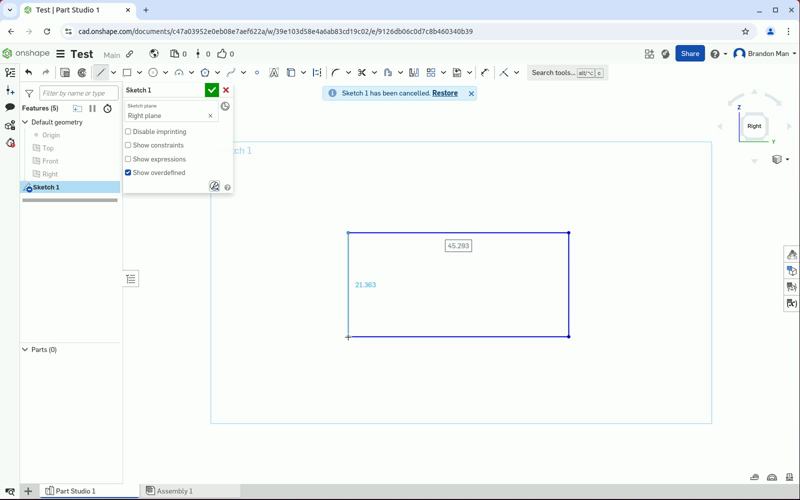
click(348, 336)
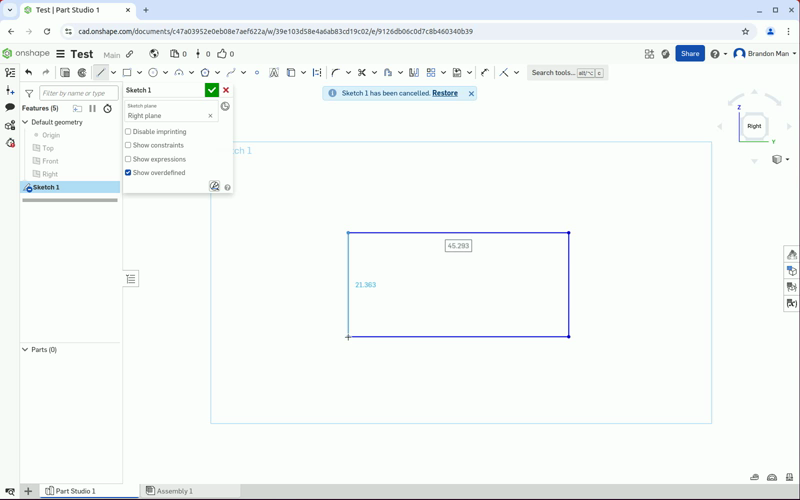
key(esc)
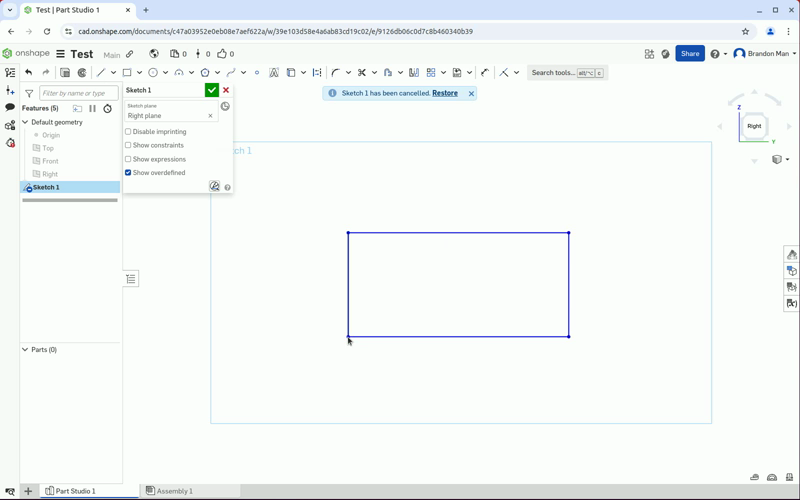
mouse_move(422, 303)
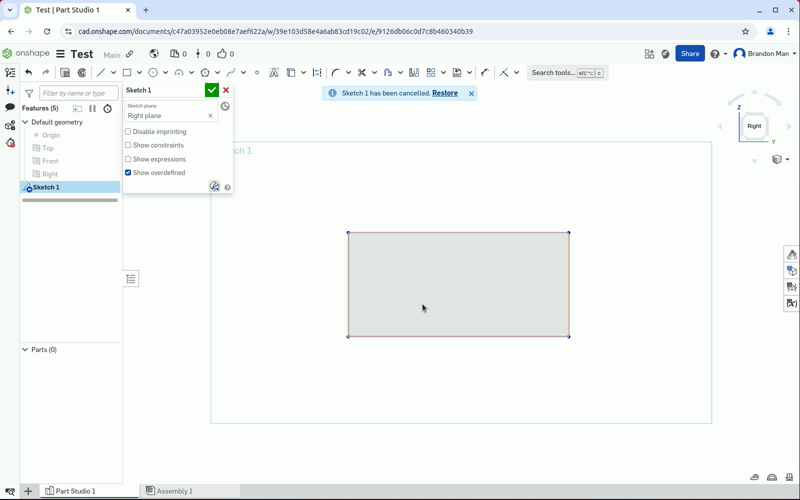
click(422, 303)
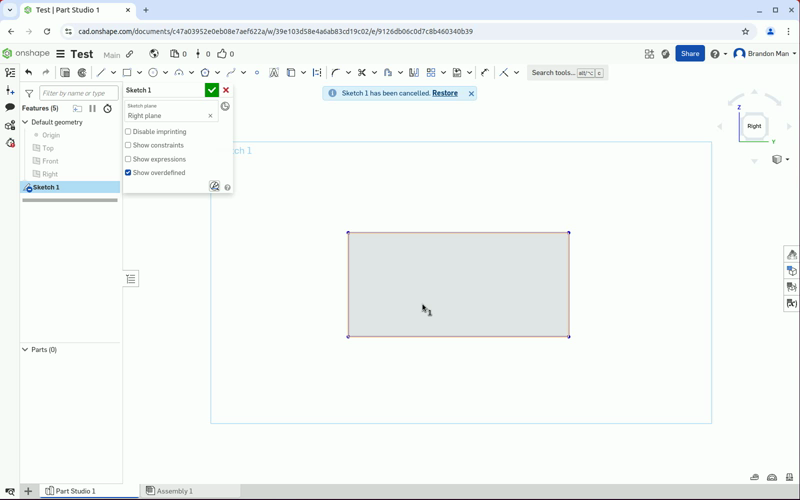
mouse_move(73, 352)
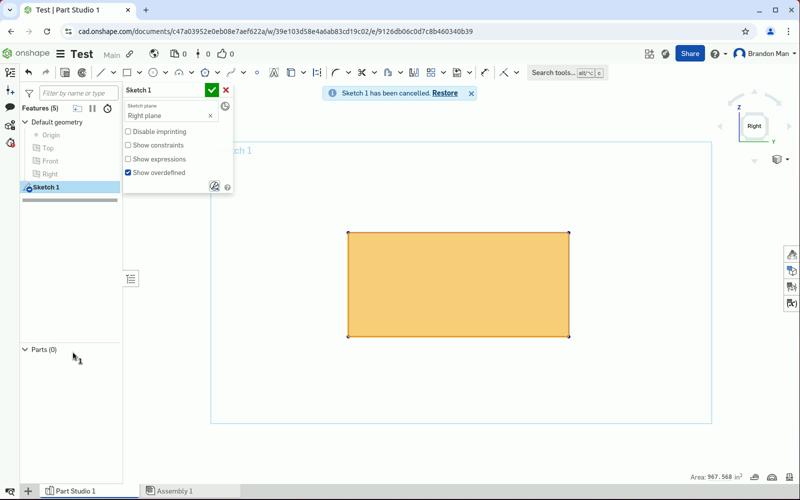
key(shift+y)
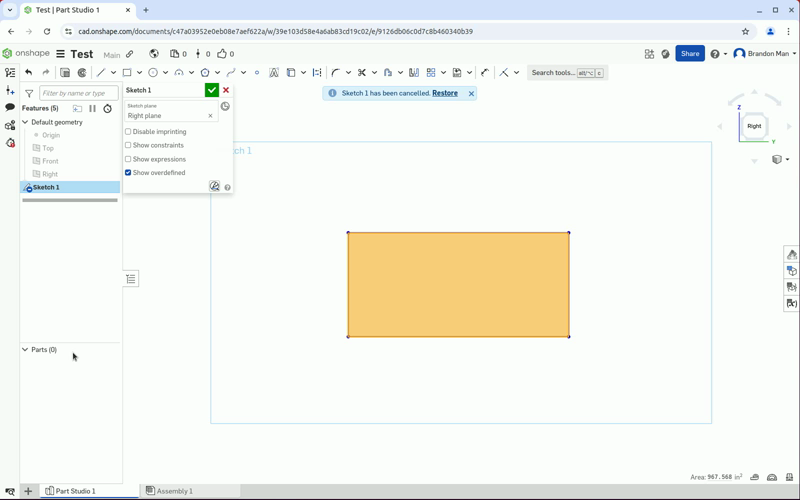
key(shift+e)
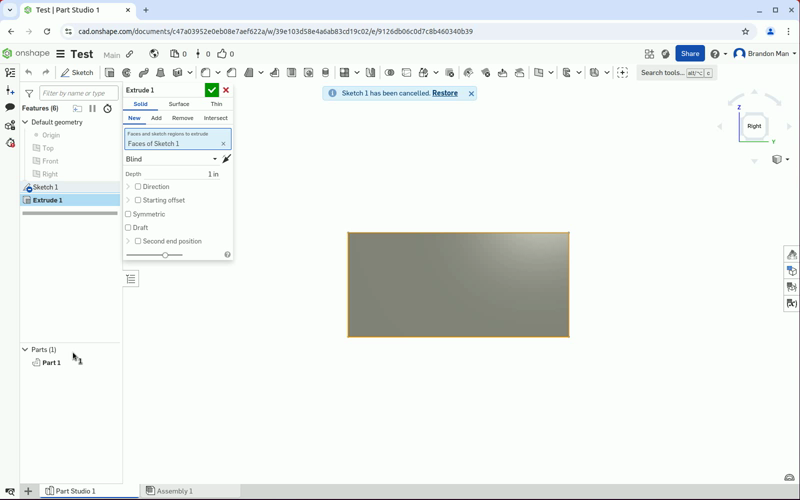
mouse_move(143, 106)
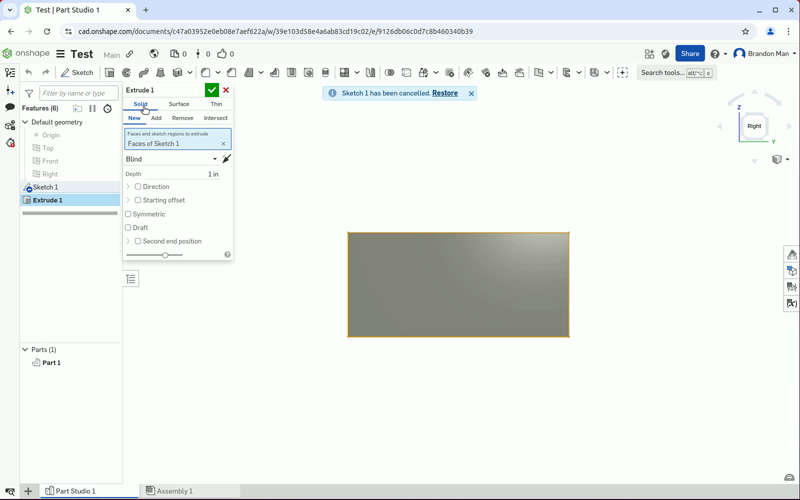
click(143, 106)
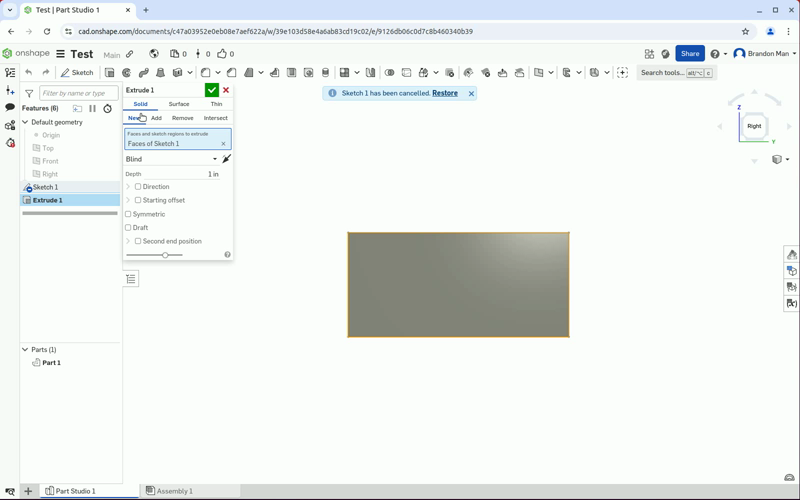
mouse_move(137, 120)
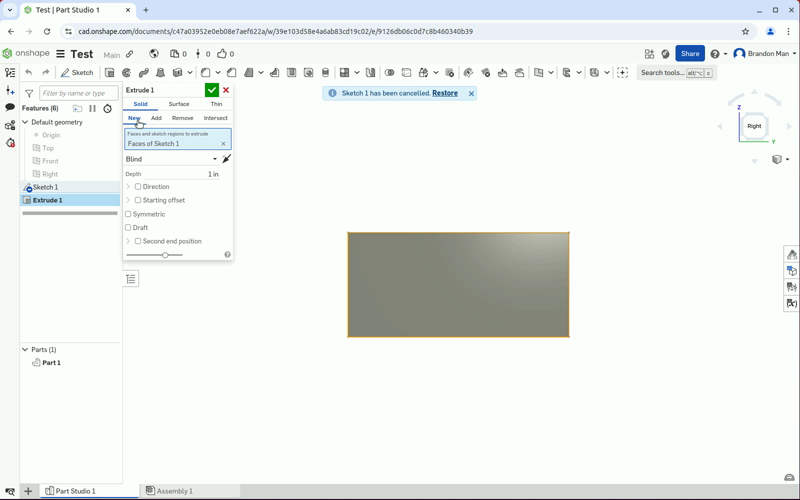
click(137, 120)
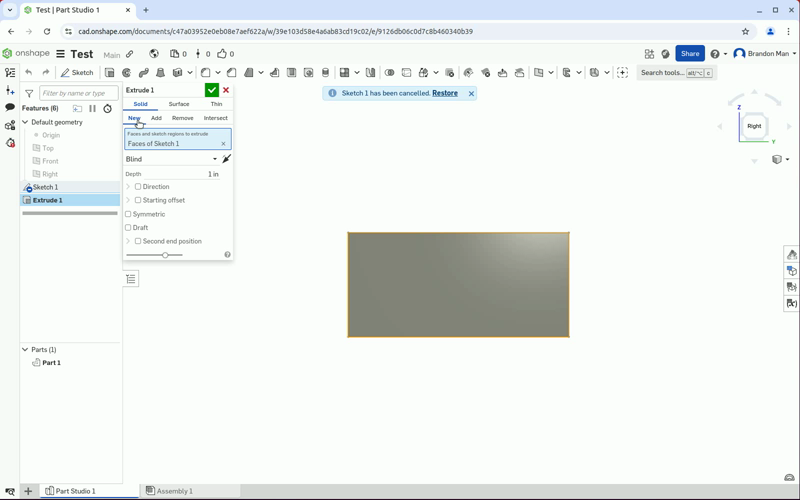
key(tab, 4)
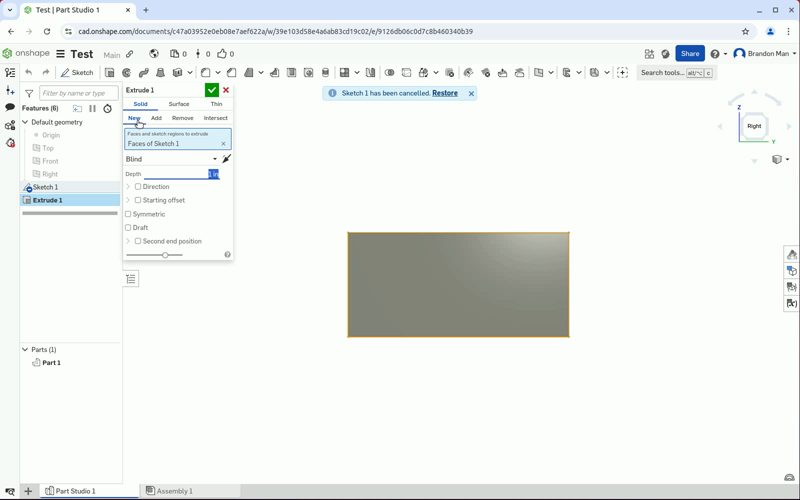
text(1.685)
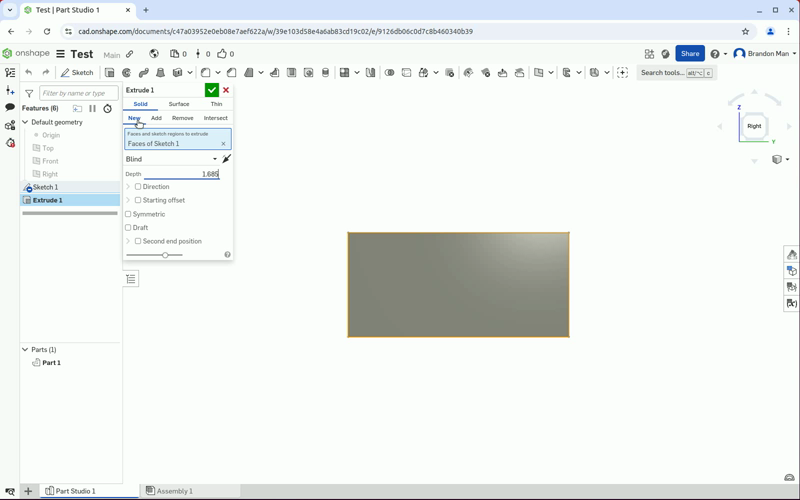
key(enter)
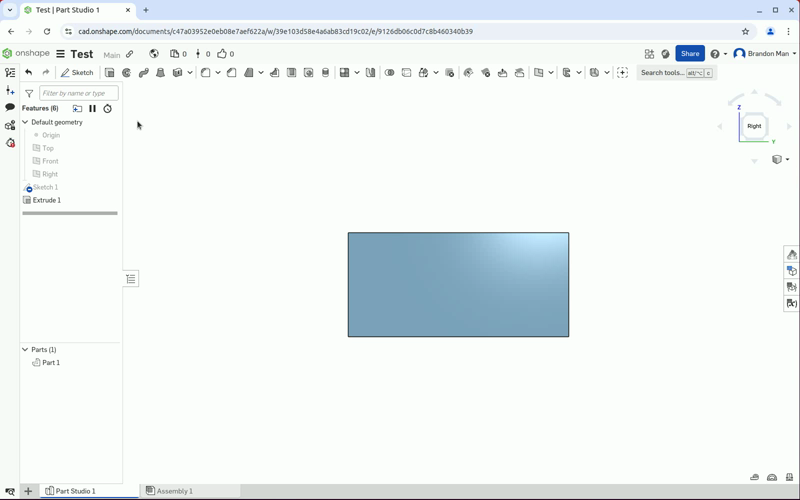
key(shift+h)
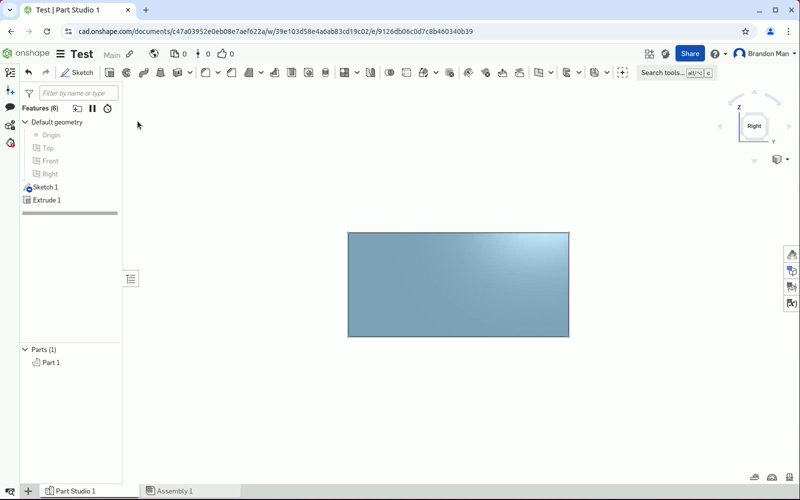
key(shift+h)
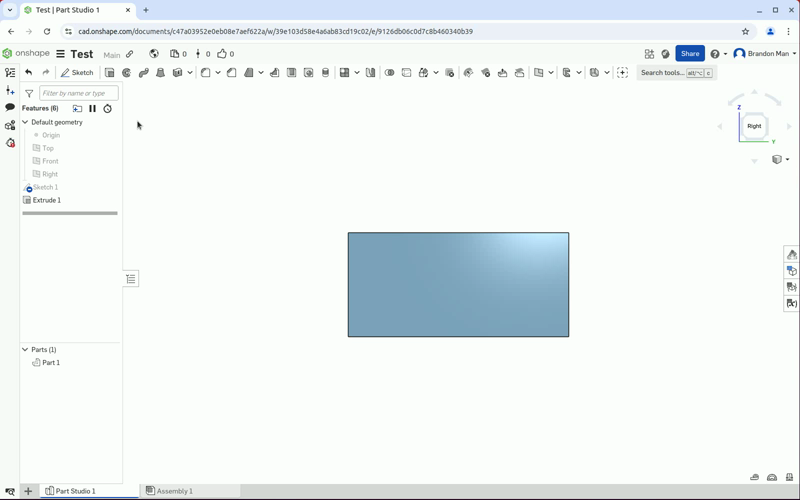
mouse_move(73, 189)
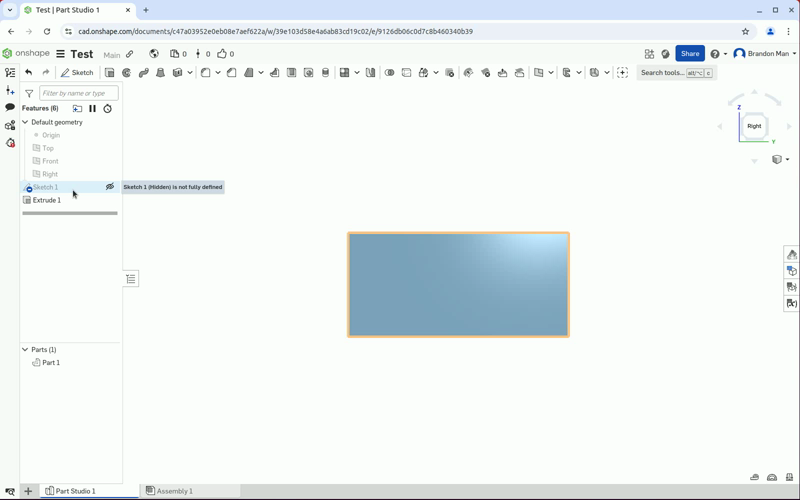
click(73, 189)
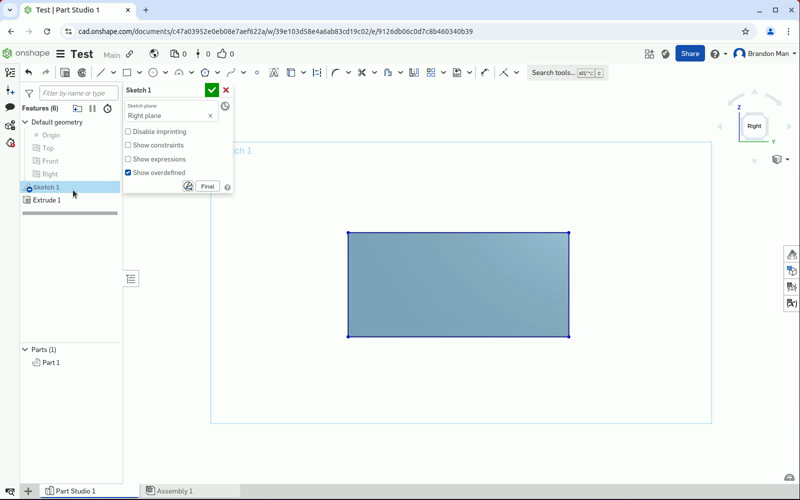
mouse_move(229, 92)
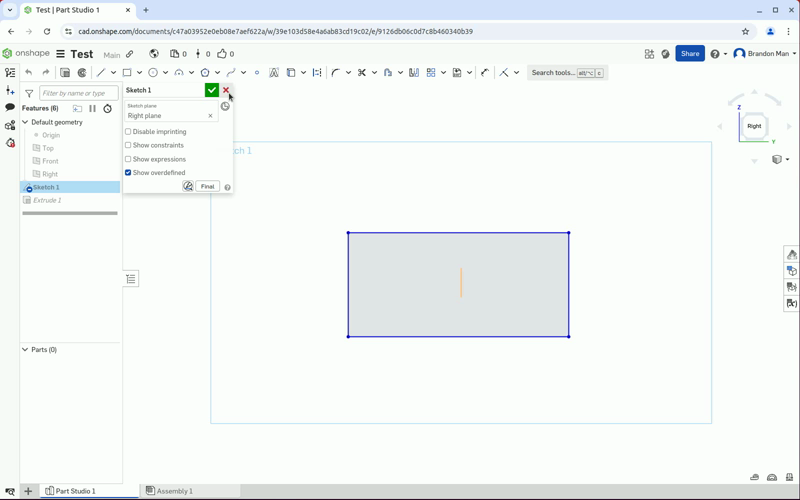
click(229, 92)
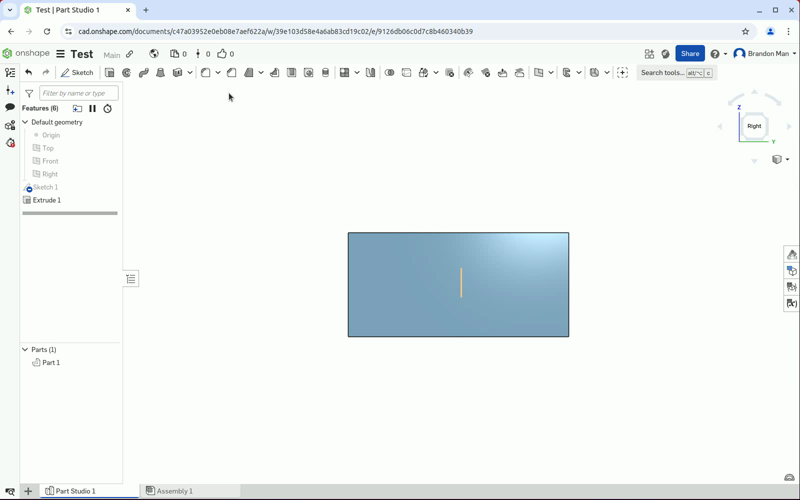
mouse_move(541, 75)
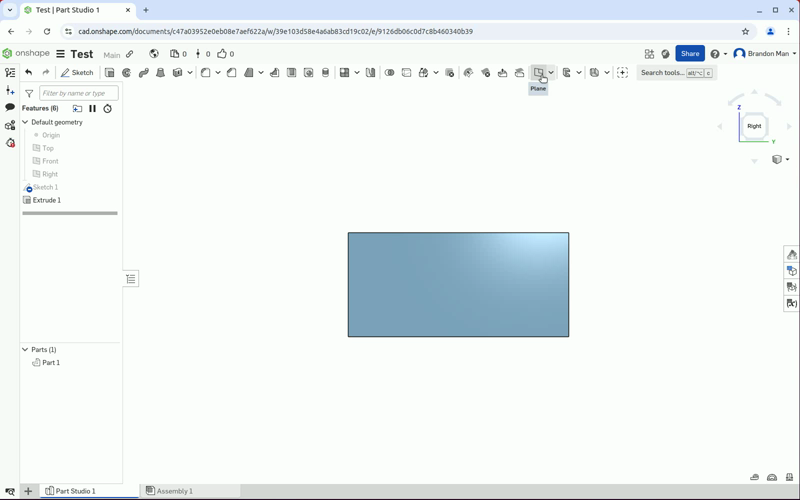
click(541, 75)
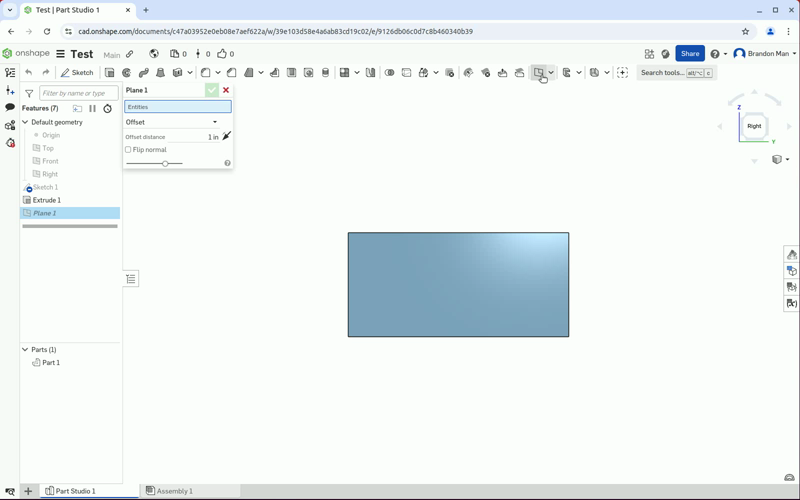
mouse_move(73, 176)
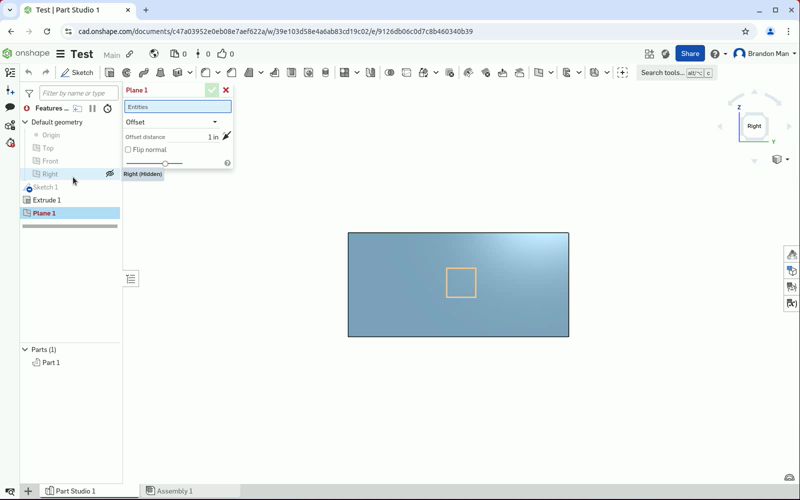
click(73, 176)
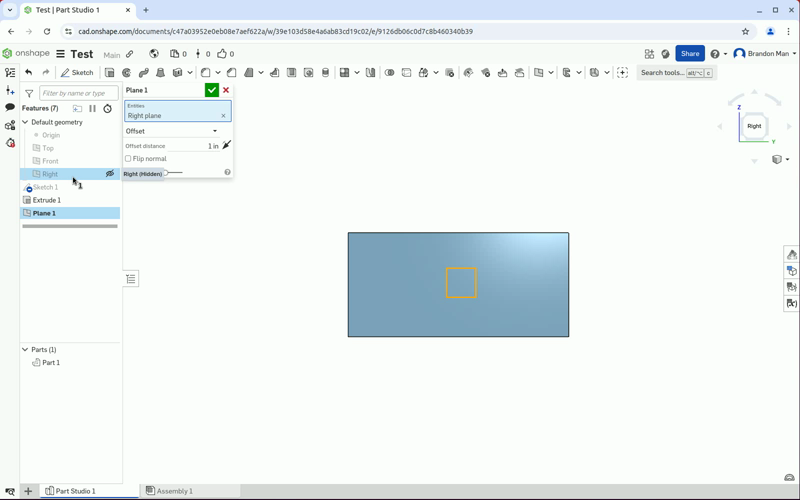
key(tab, 2)
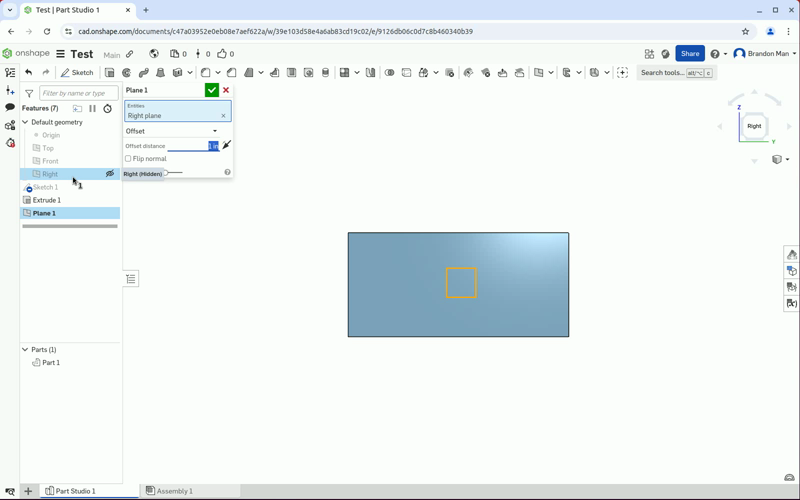
text(1.695)
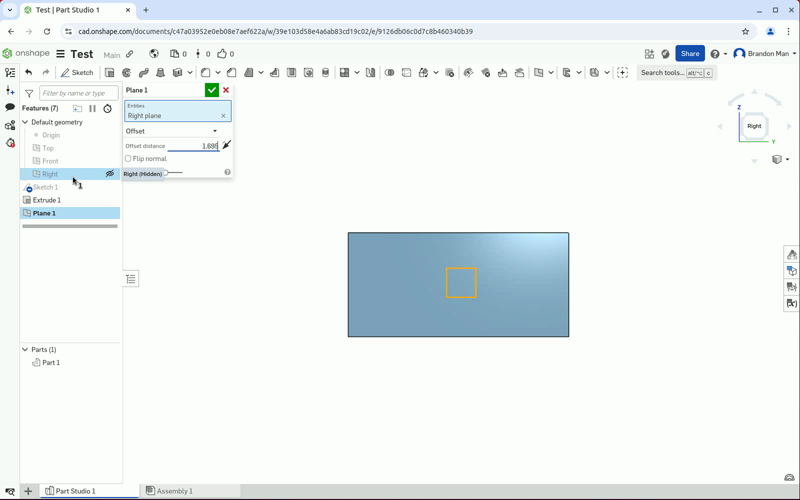
key(enter, 2)
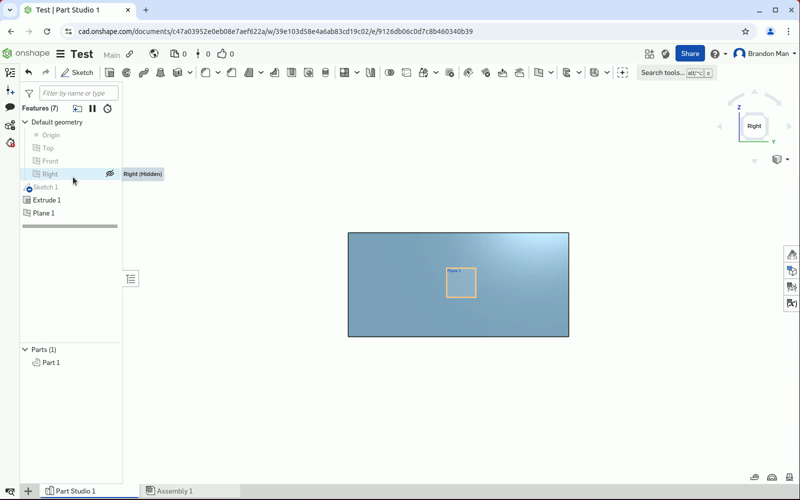
key(shift+s)
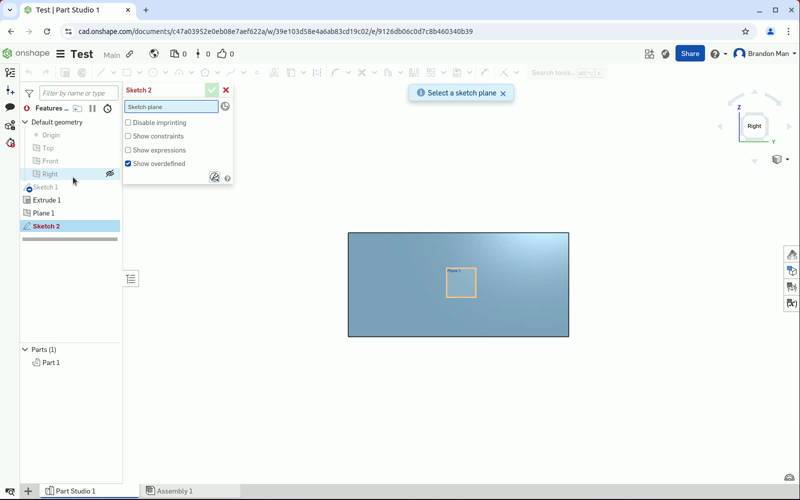
mouse_move(73, 215)
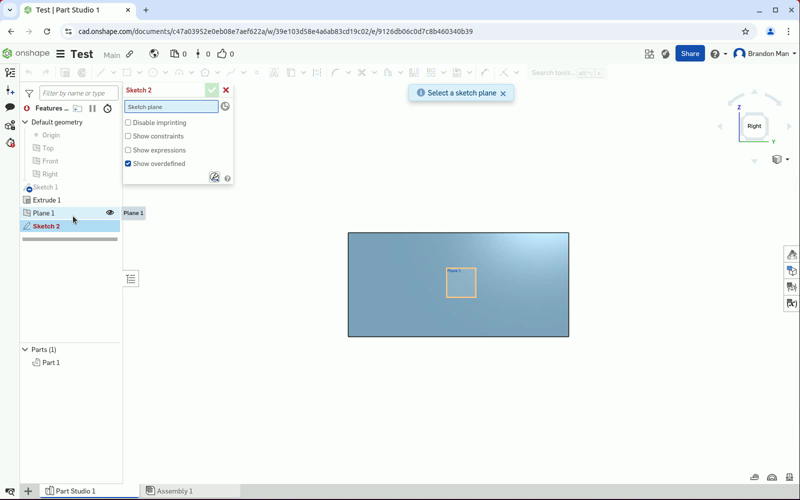
click(73, 215)
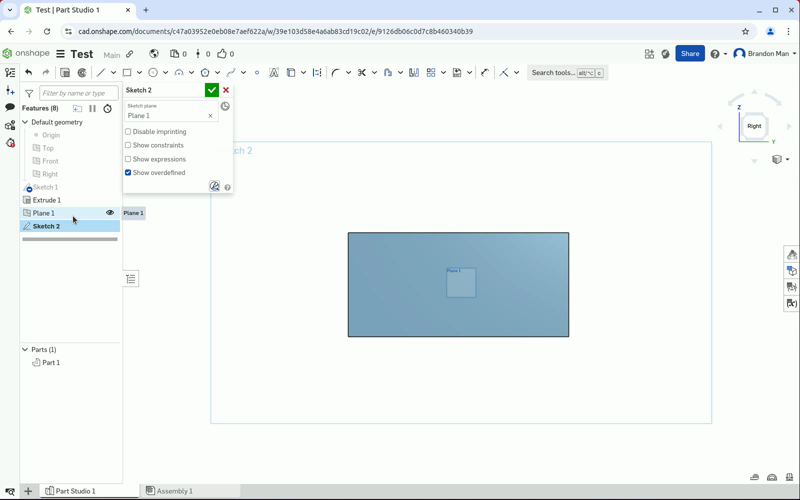
mouse_move(73, 352)
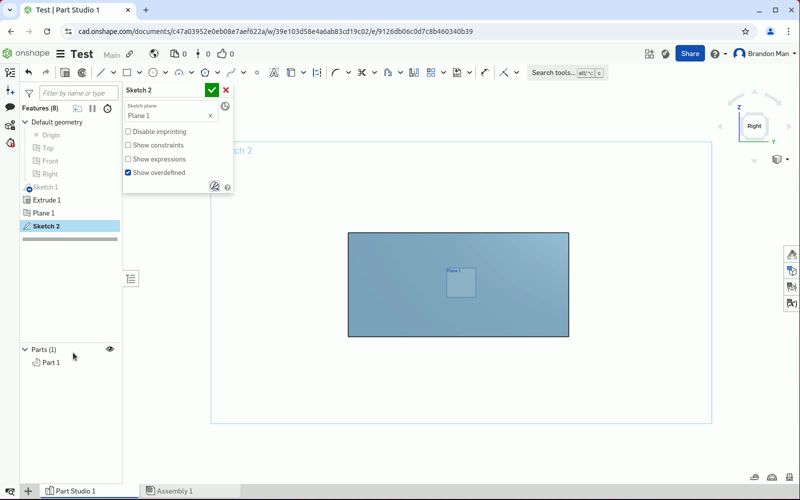
key(y)
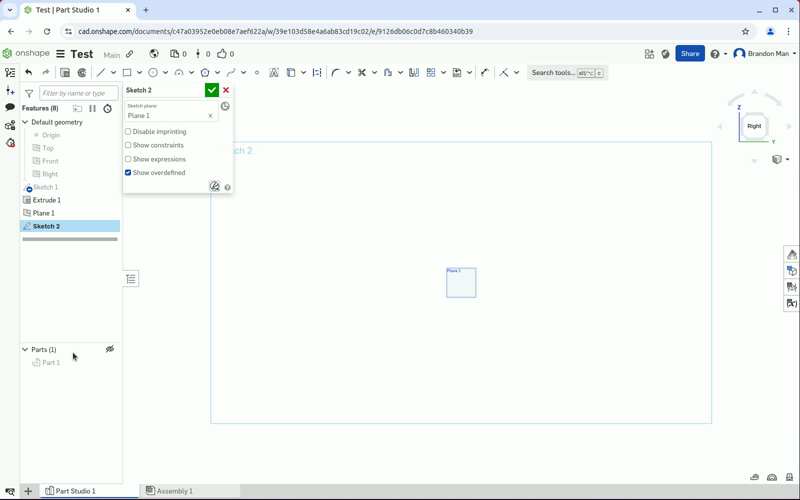
key(l)
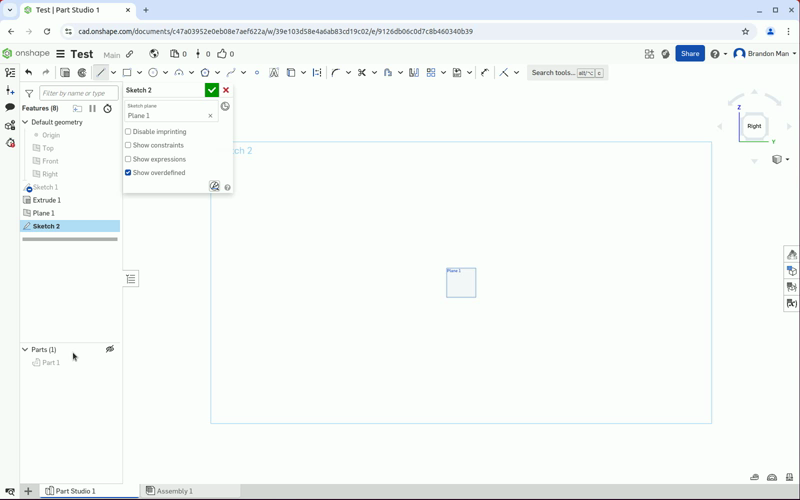
key_down(shift)
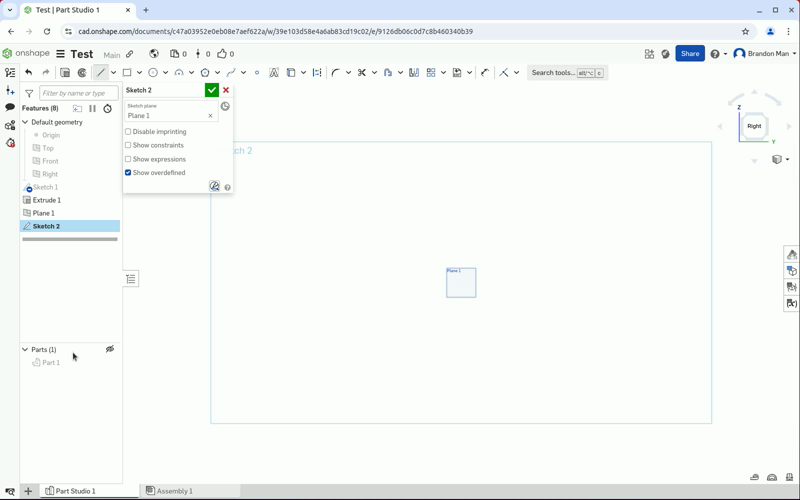
mouse_move(561, 247)
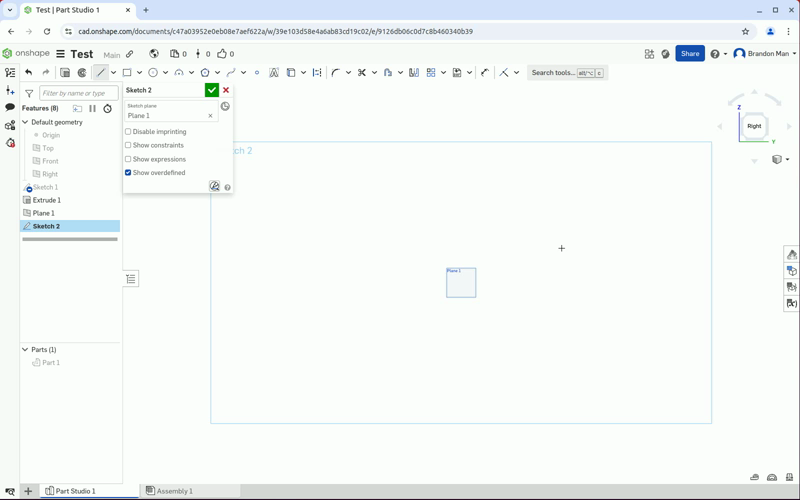
click(561, 247)
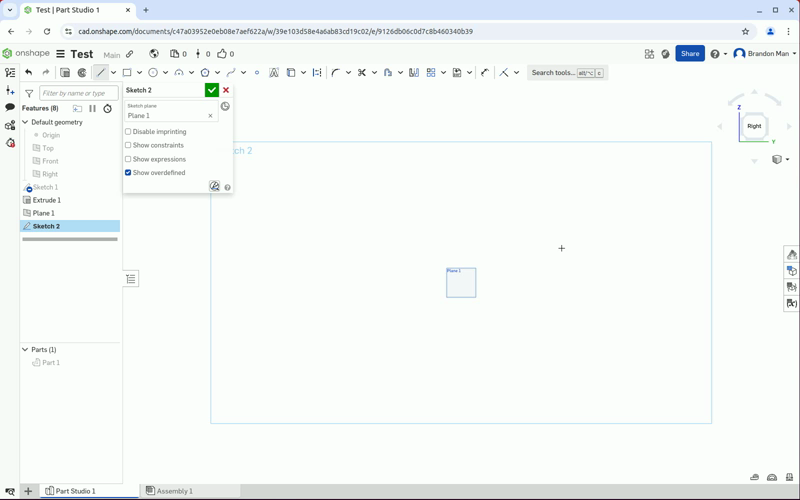
key_up(shift)
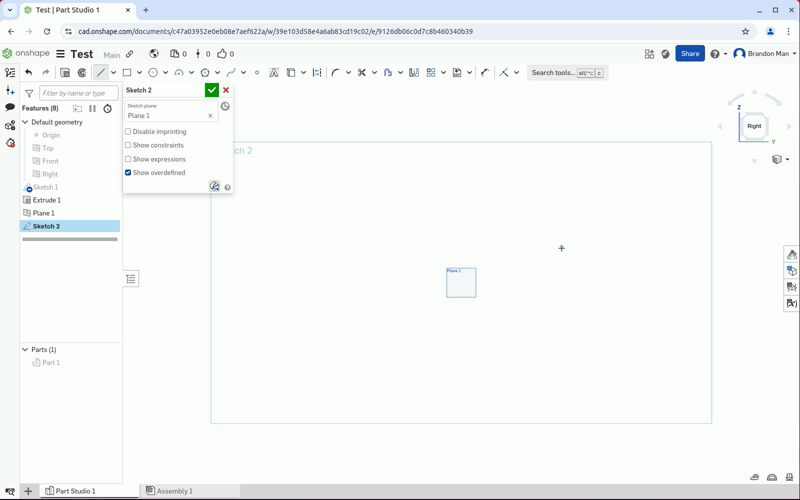
key_down(shift)
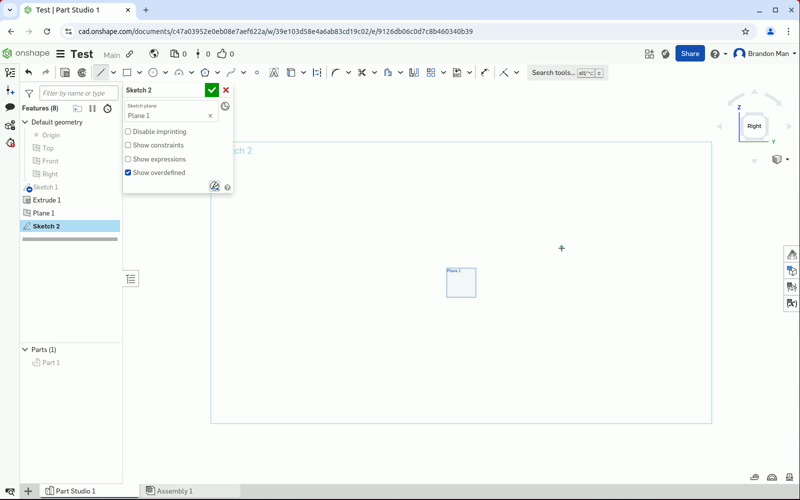
mouse_move(589, 247)
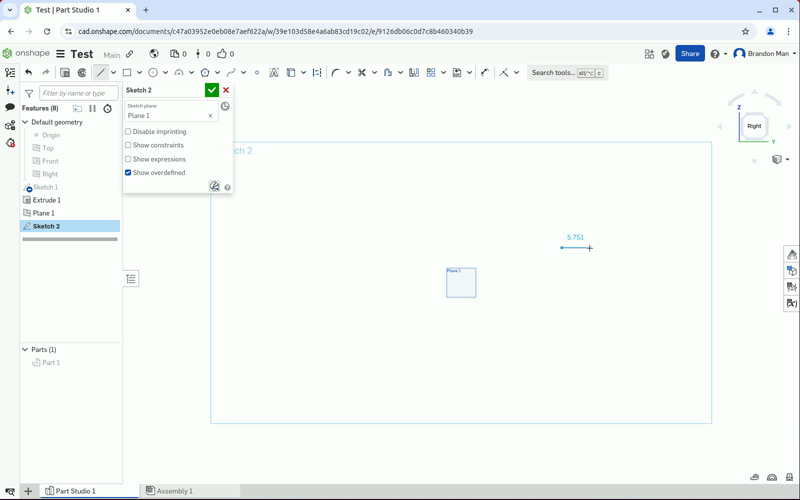
mouse_move(570, 247)
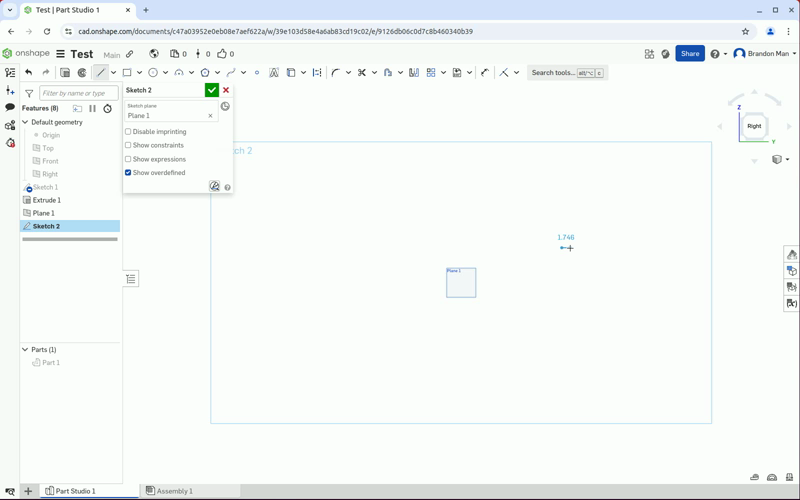
click(570, 247)
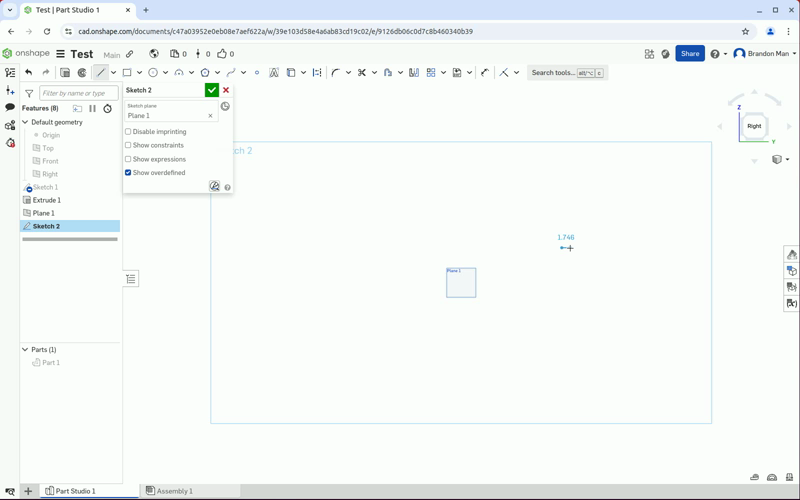
key_up(shift)
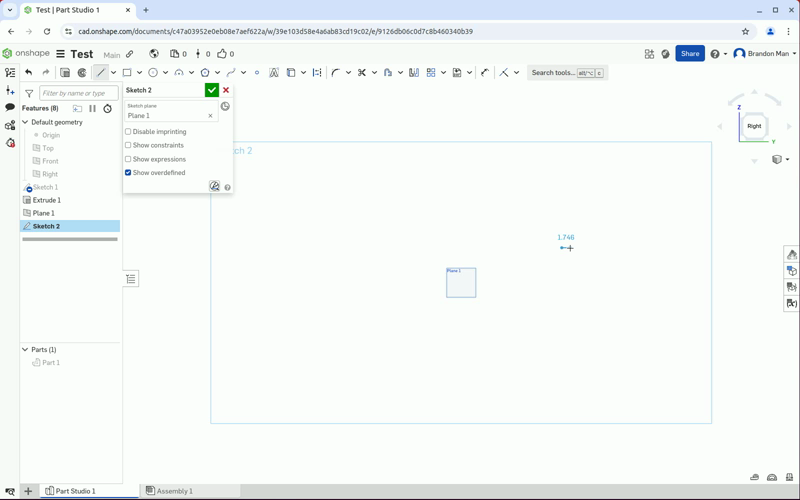
key_down(shift)
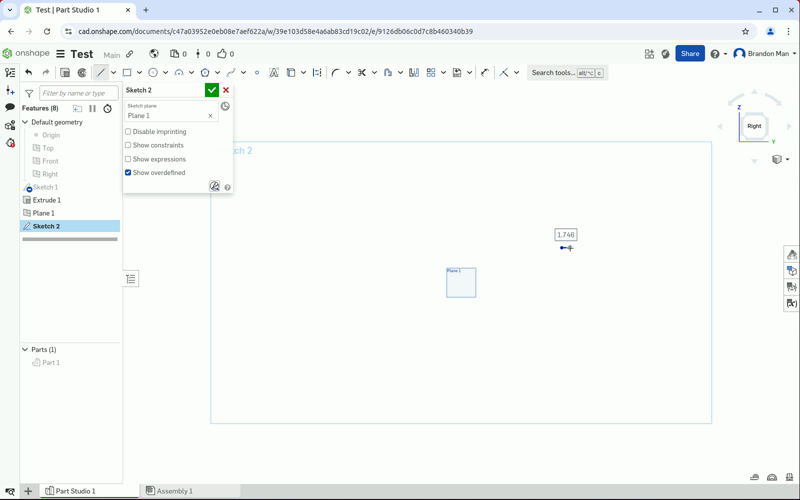
mouse_move(589, 247)
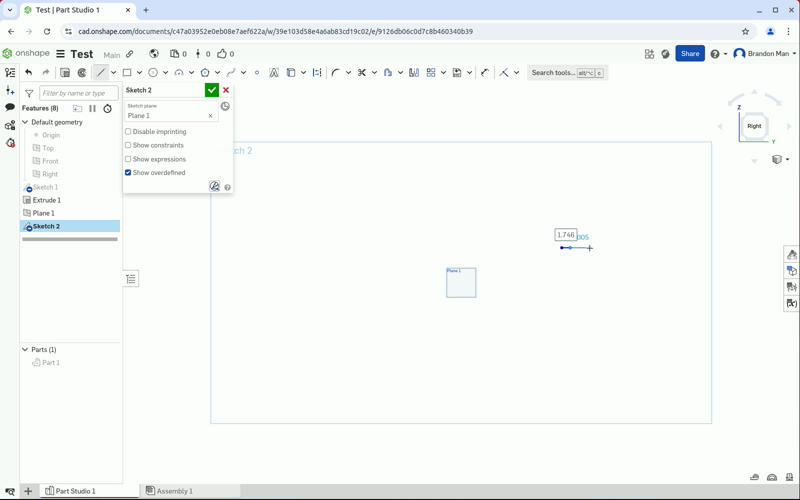
mouse_move(570, 229)
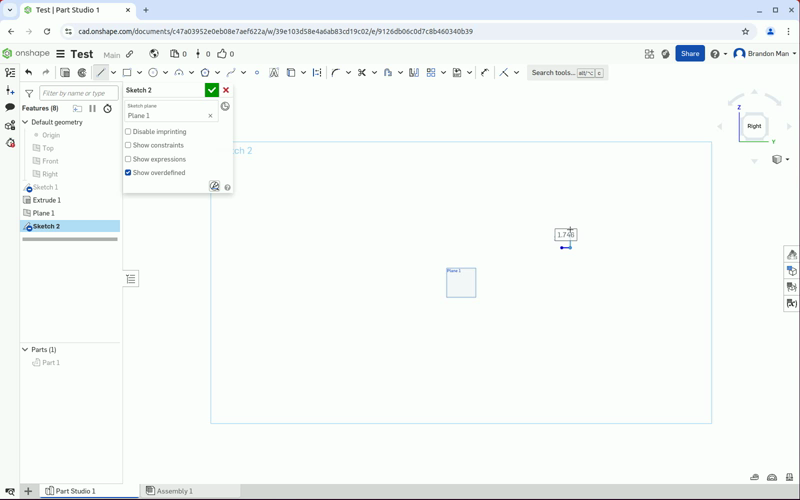
click(570, 229)
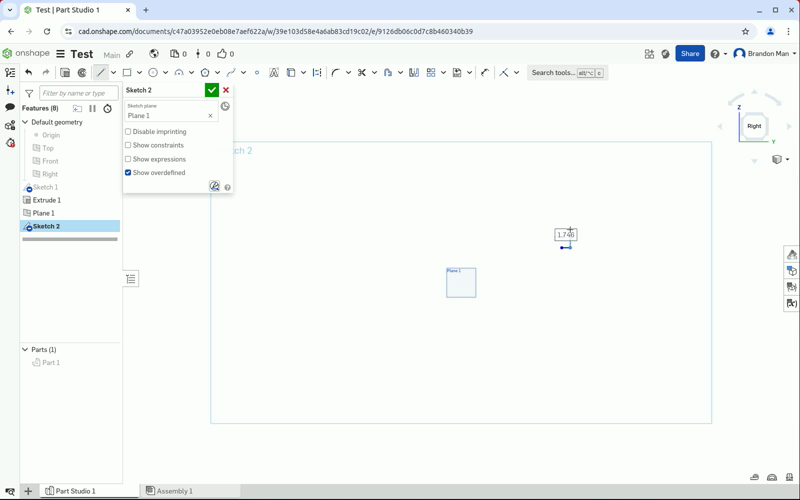
key_up(shift)
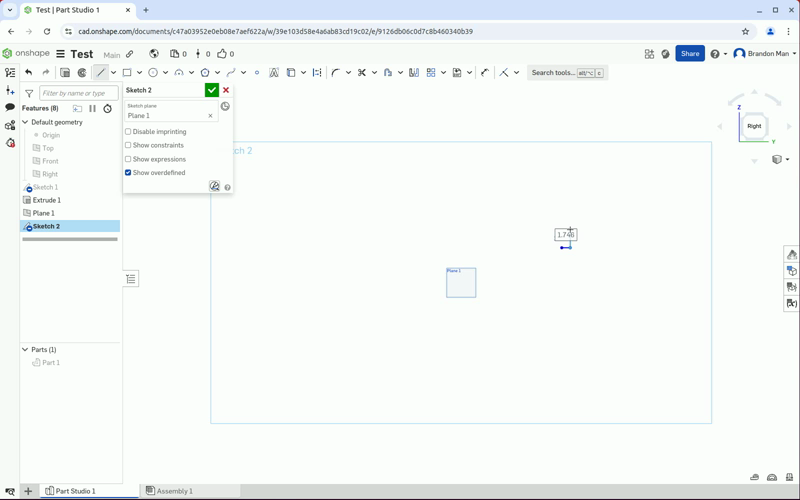
key_down(shift)
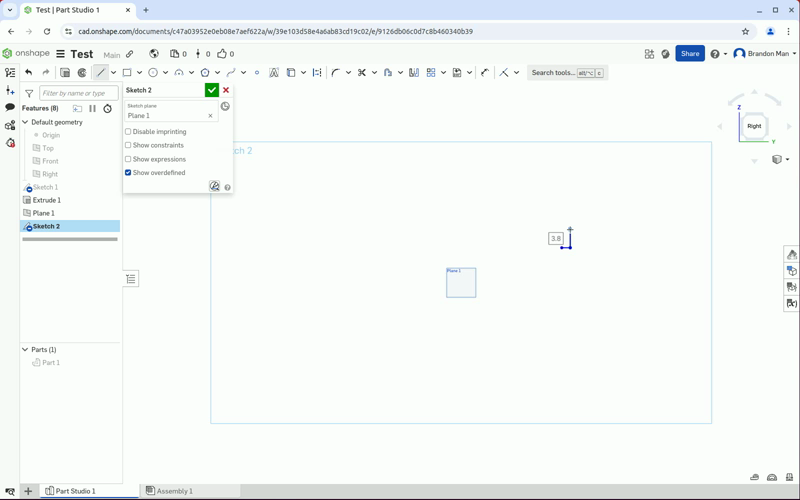
mouse_move(589, 229)
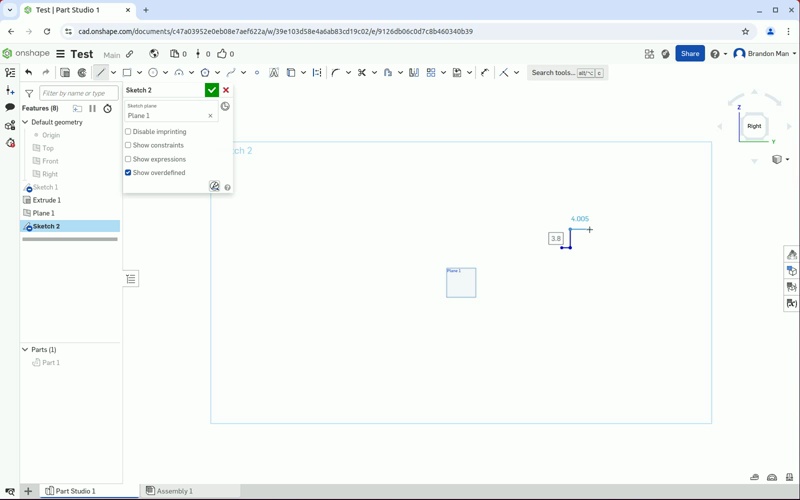
mouse_move(561, 229)
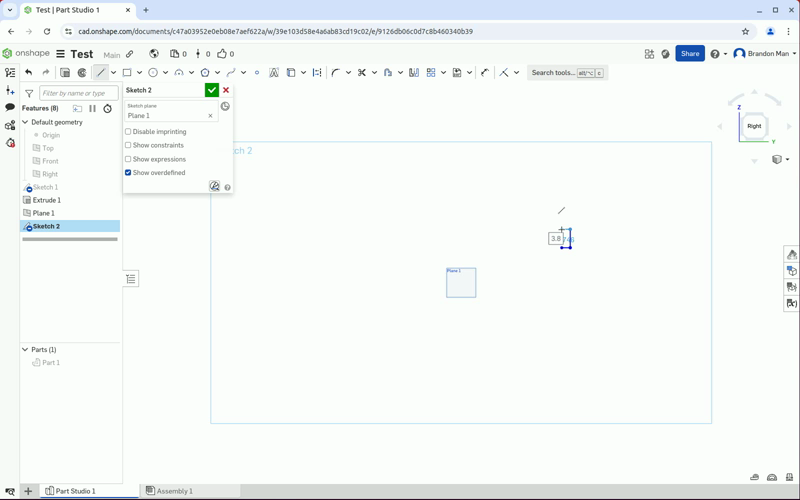
click(561, 229)
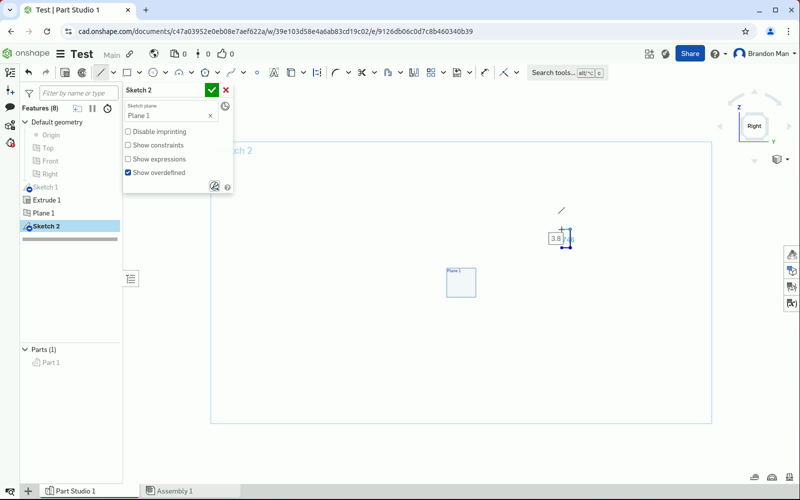
key_up(shift)
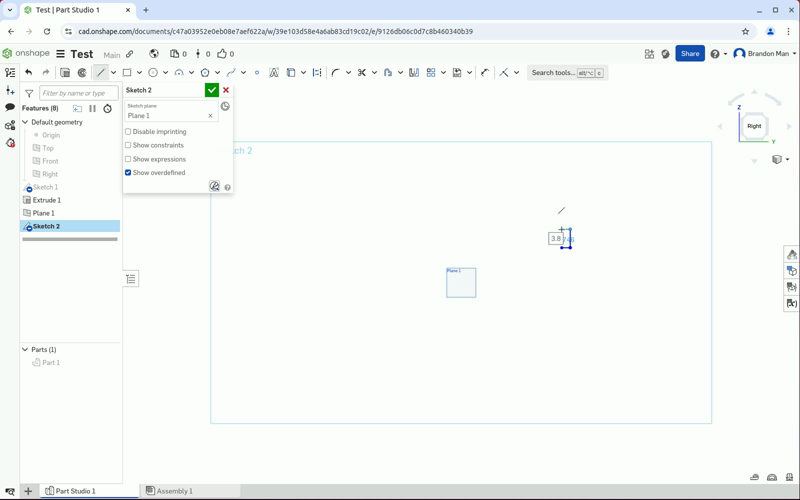
mouse_move(589, 229)
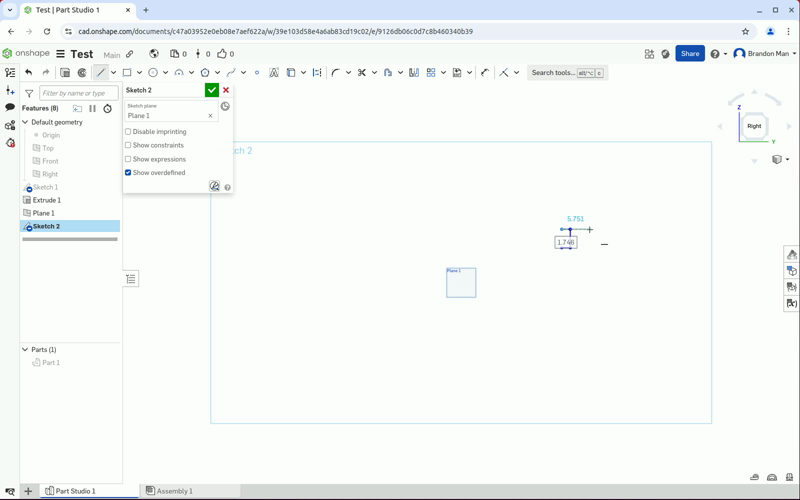
key_down(shift)
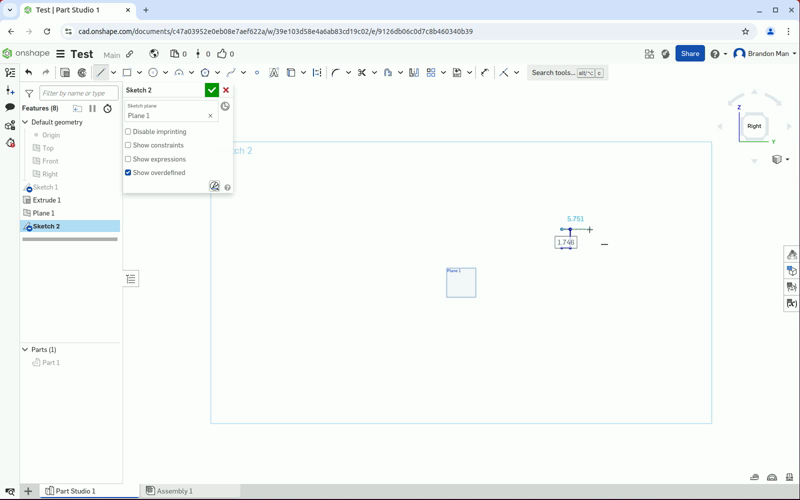
mouse_move(561, 247)
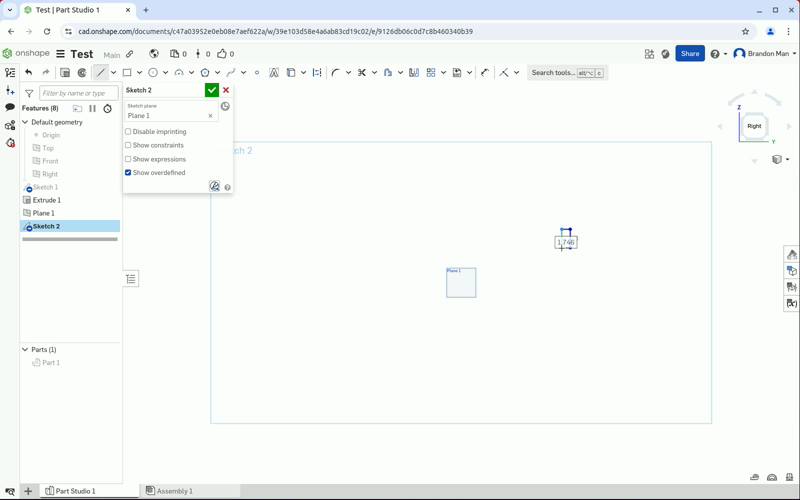
key_up(shift)
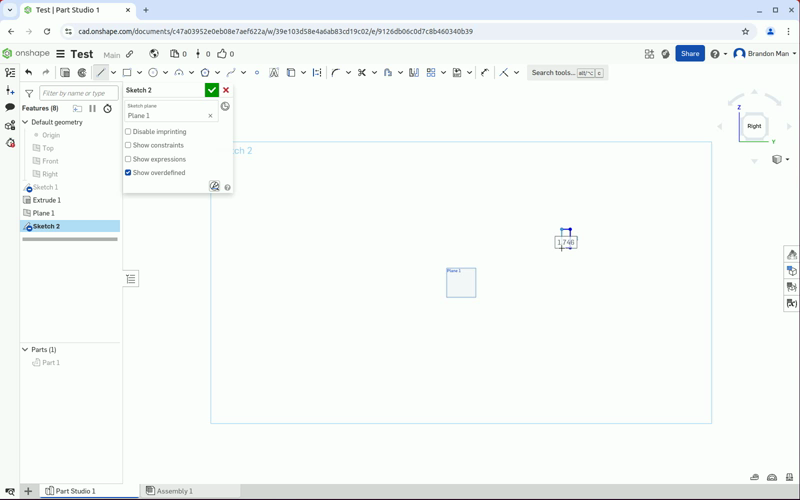
click(561, 247)
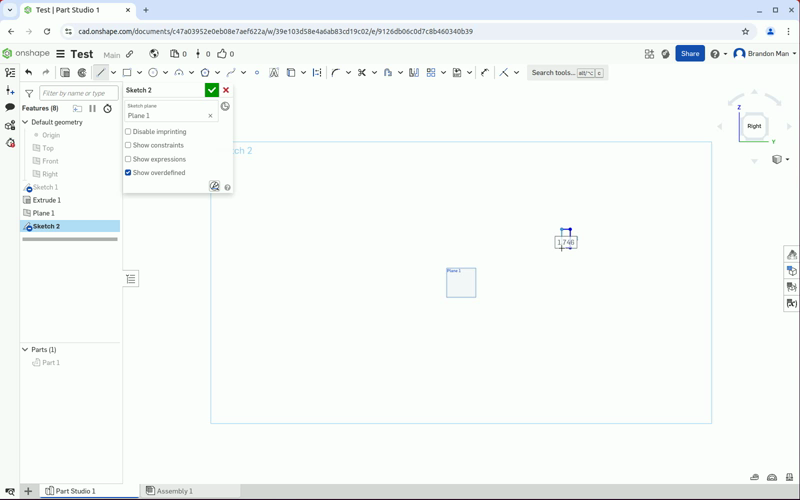
key(esc)
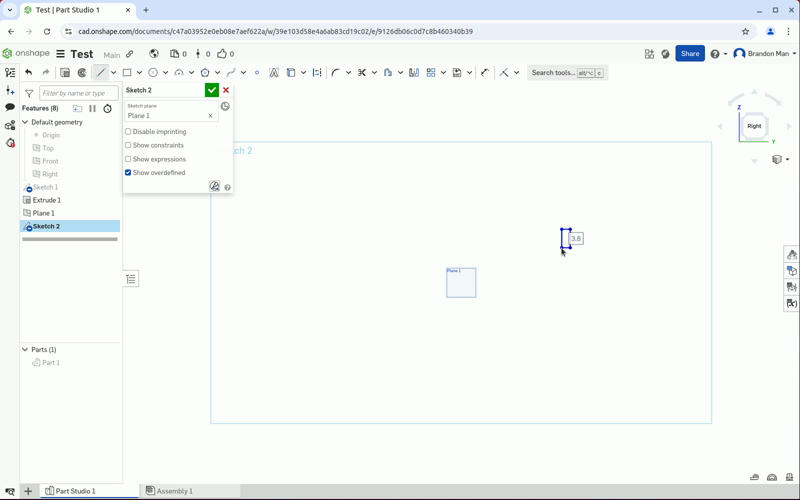
mouse_move(565, 237)
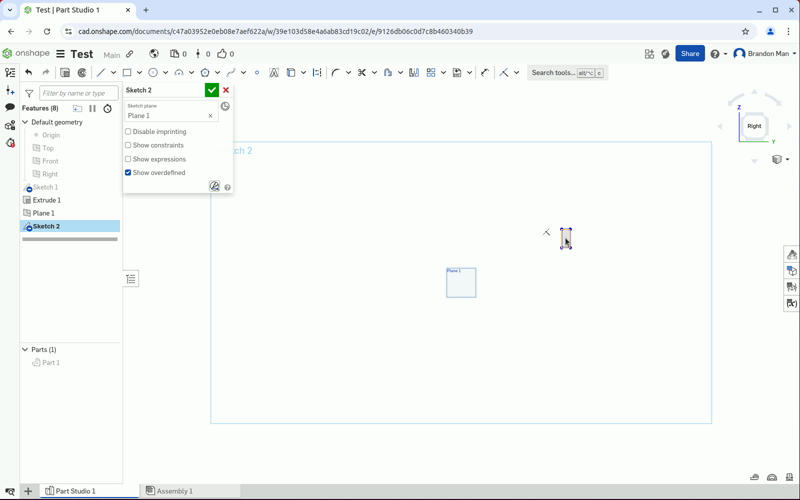
scroll(6)
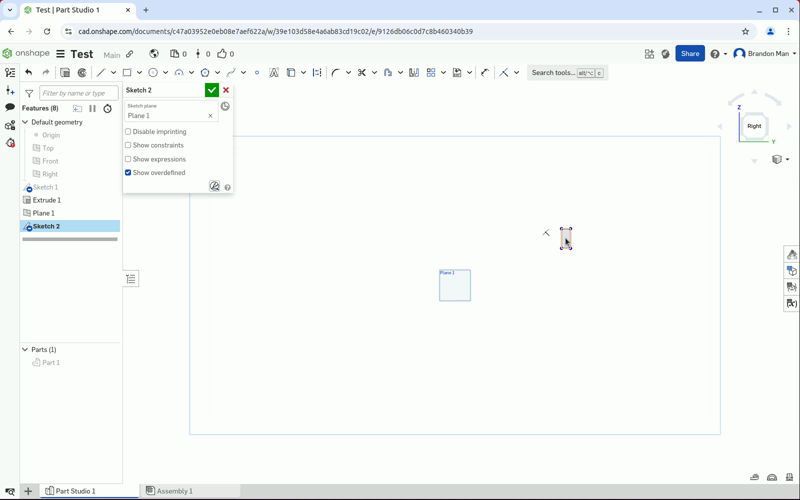
scroll(6)
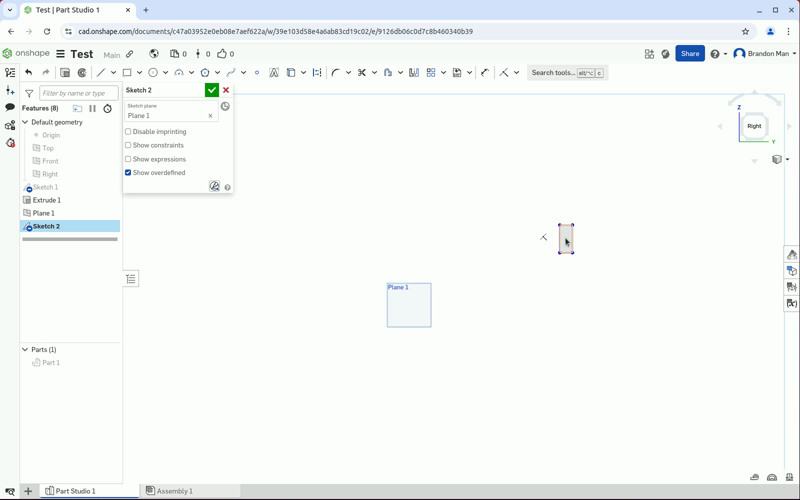
scroll(6)
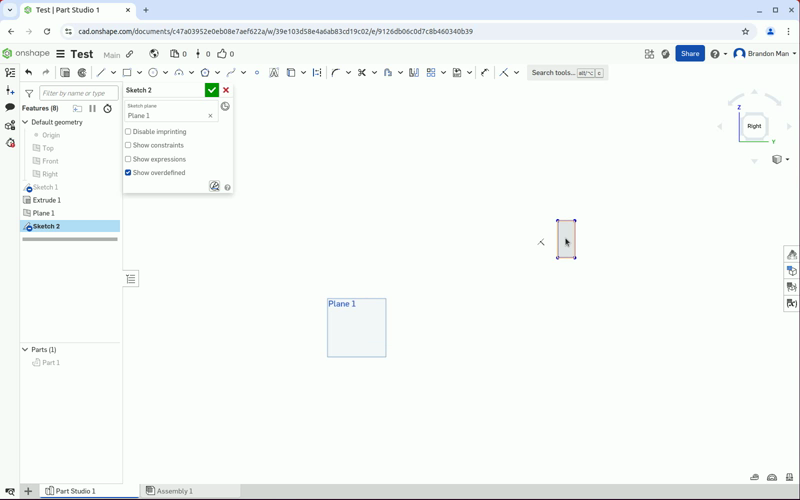
scroll(6)
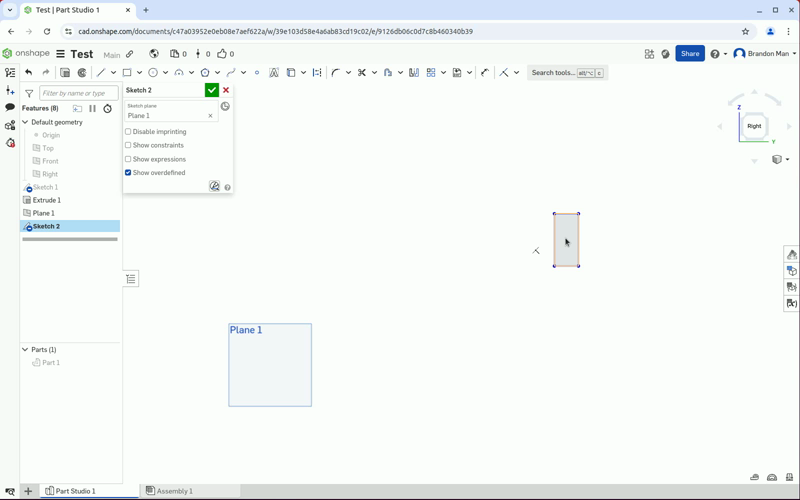
scroll(6)
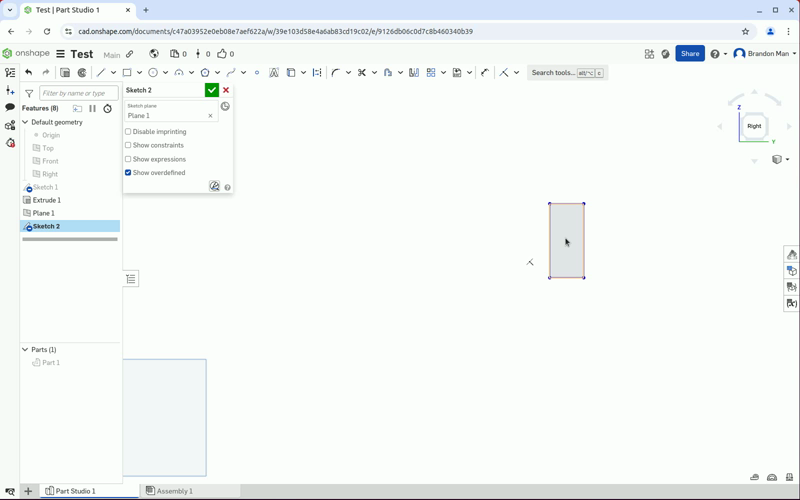
scroll(6)
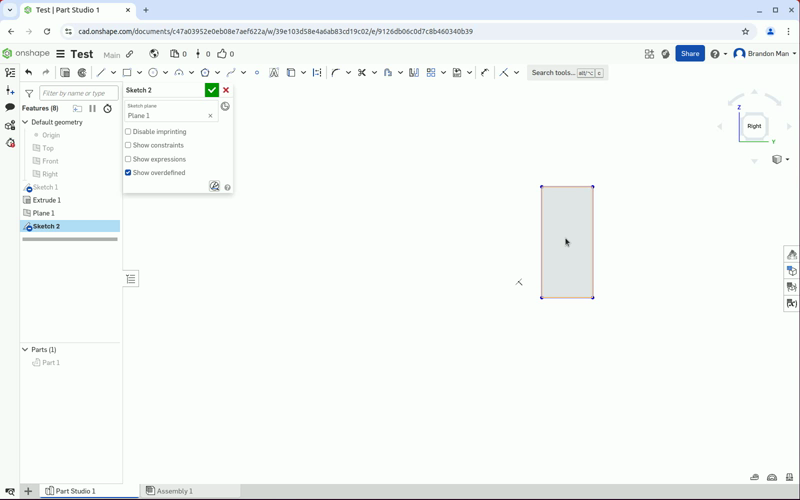
scroll(6)
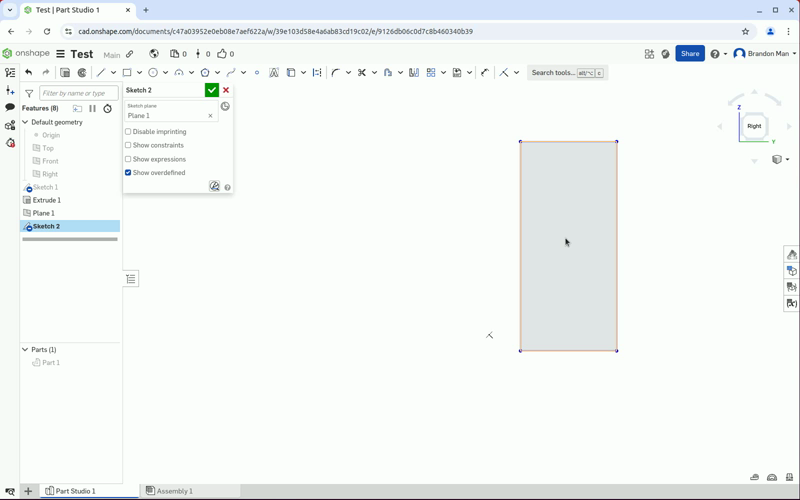
click(565, 237)
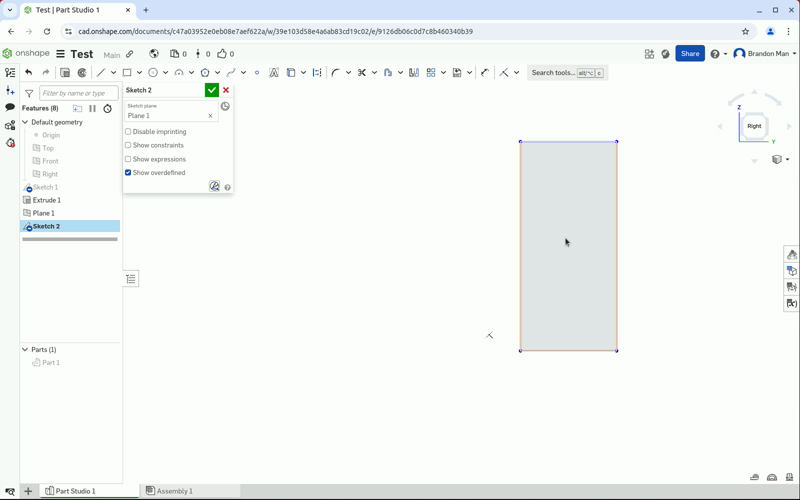
scroll(-6)
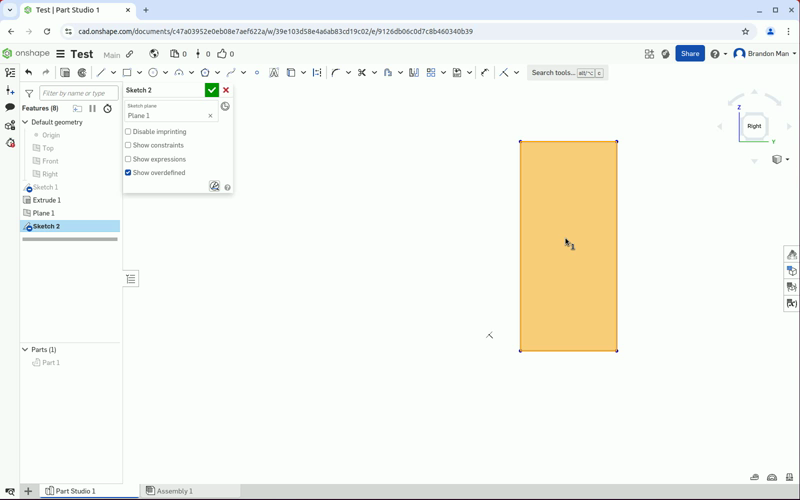
scroll(-6)
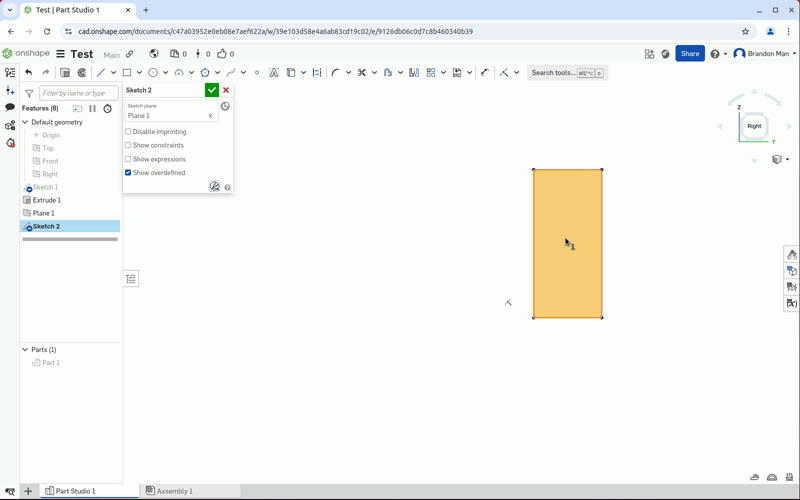
scroll(-6)
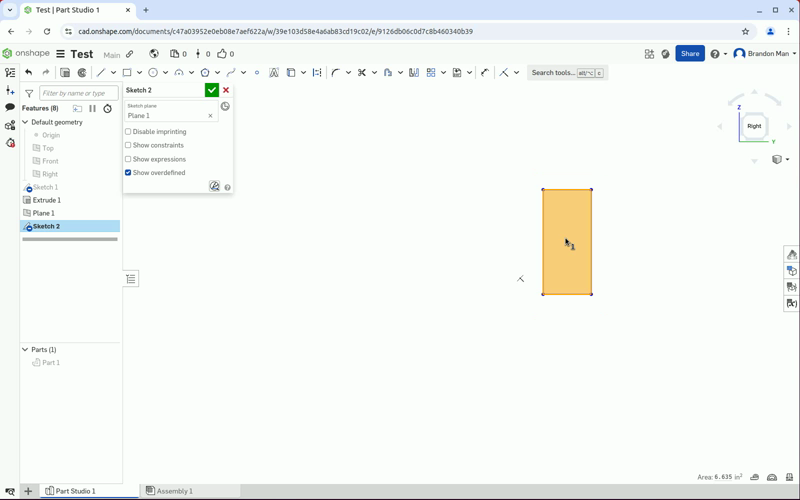
scroll(-6)
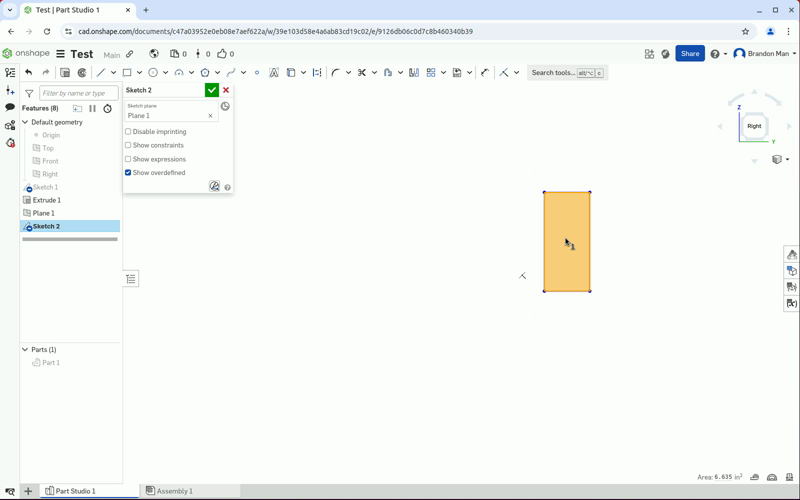
scroll(-6)
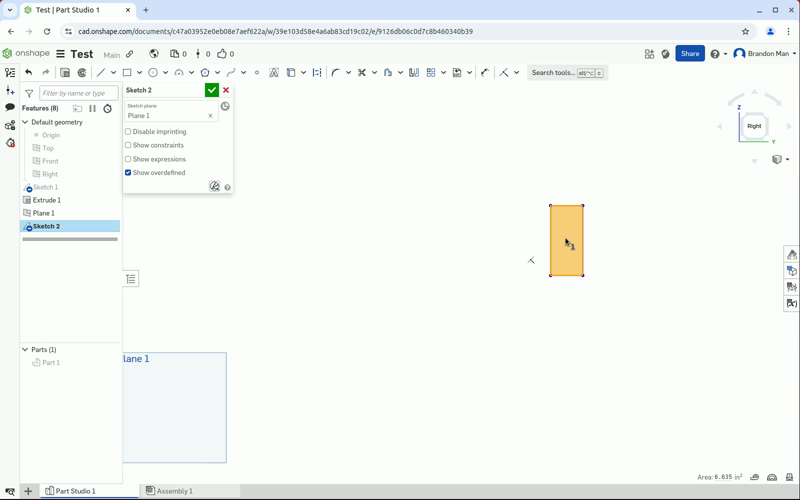
scroll(-6)
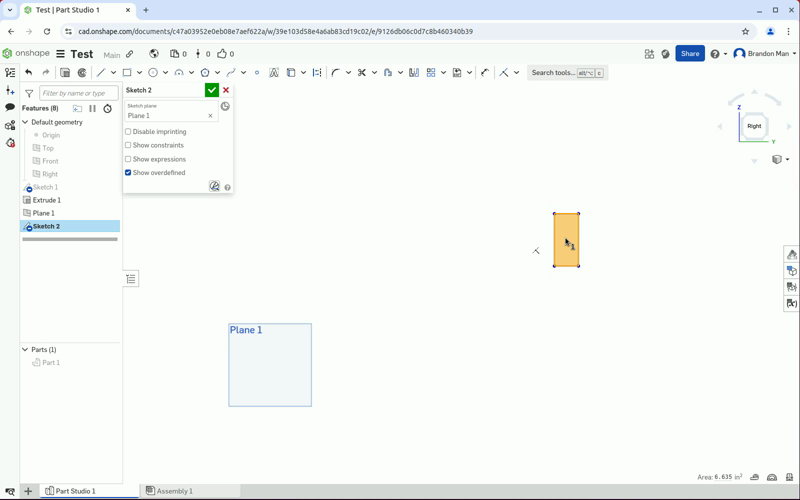
scroll(-6)
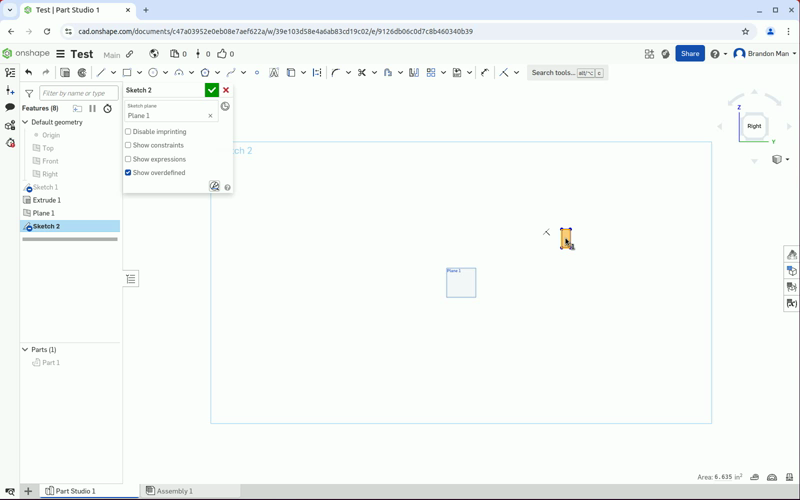
mouse_move(73, 352)
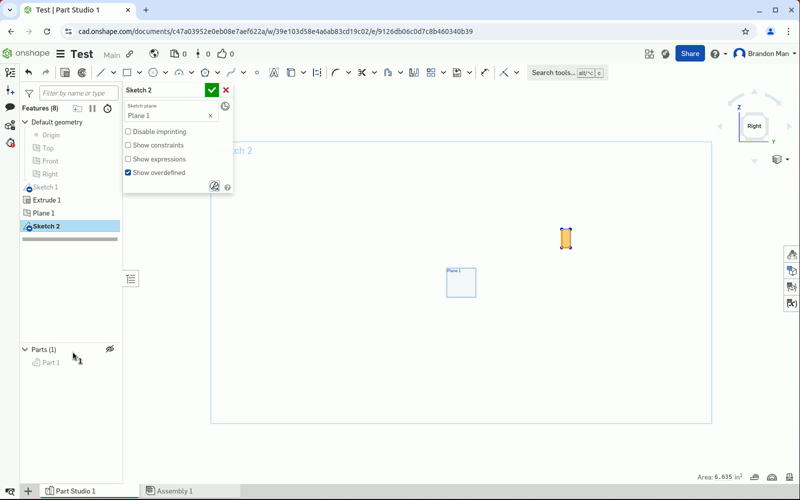
key(shift+y)
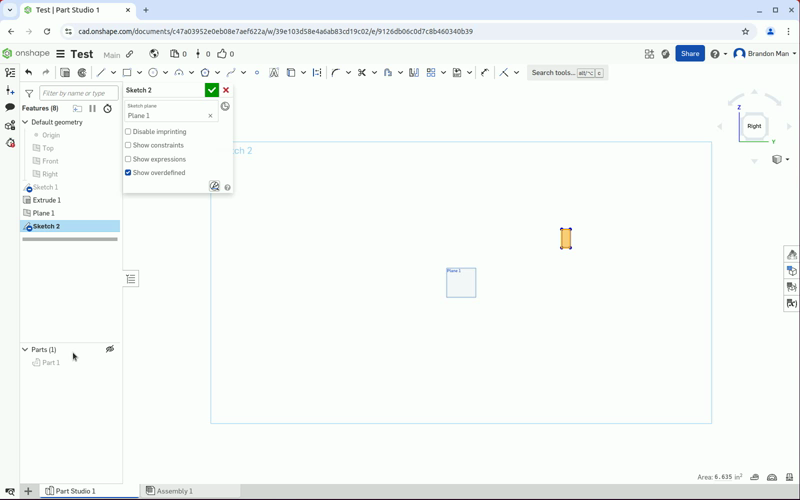
key(shift+e)
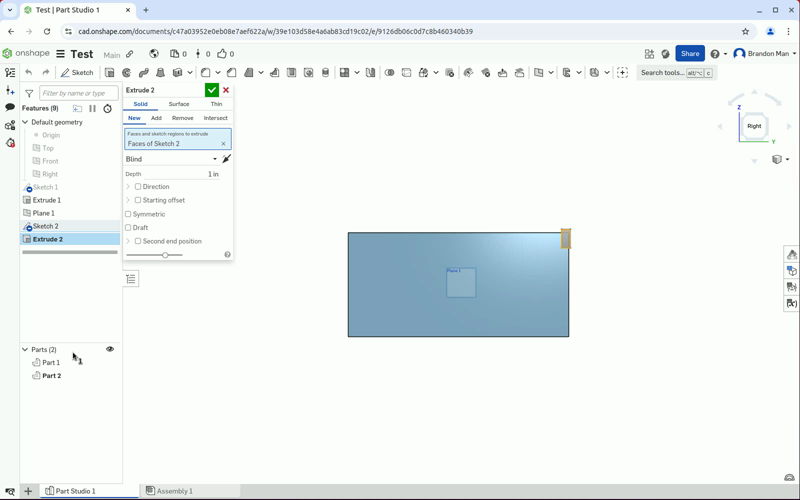
mouse_move(143, 106)
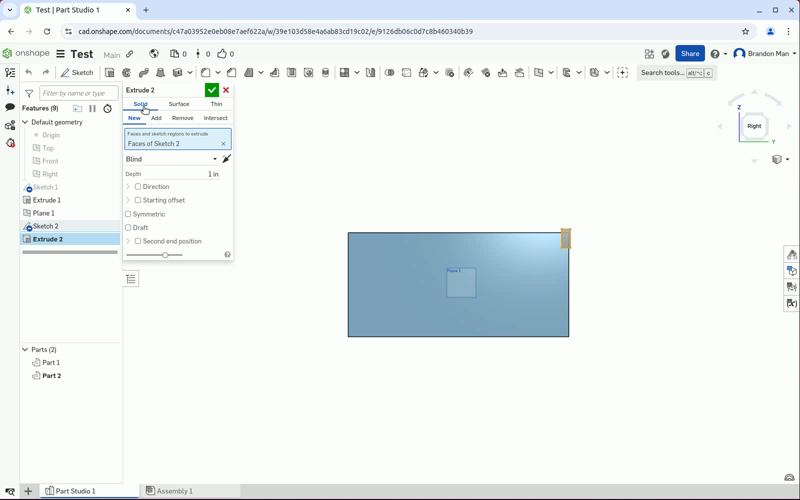
click(143, 106)
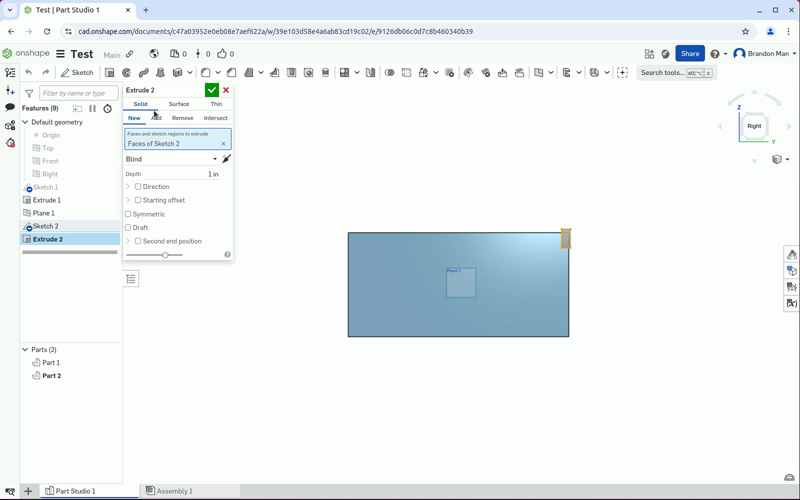
mouse_move(186, 120)
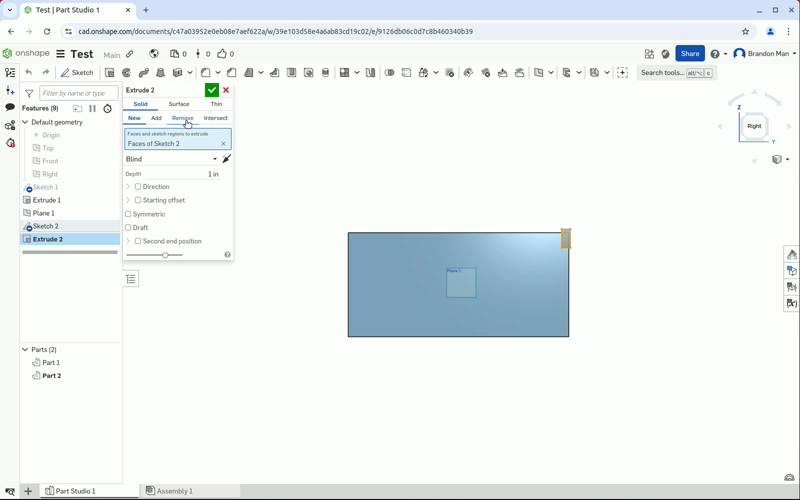
click(186, 120)
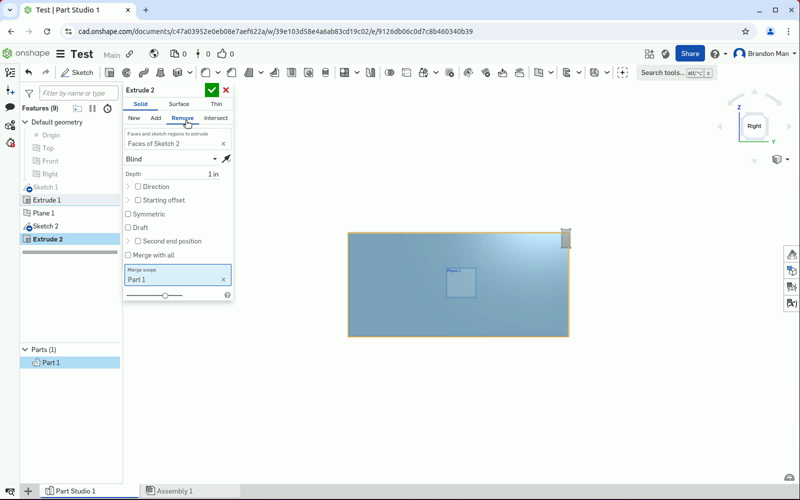
key(tab, 4)
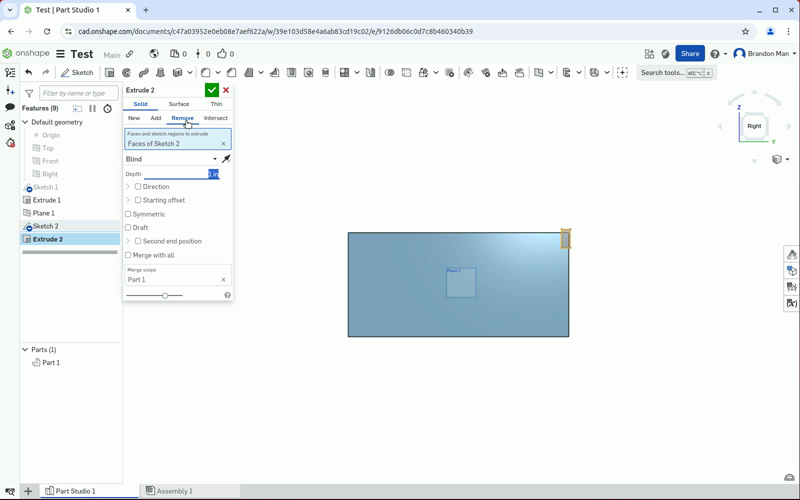
text(2.166)
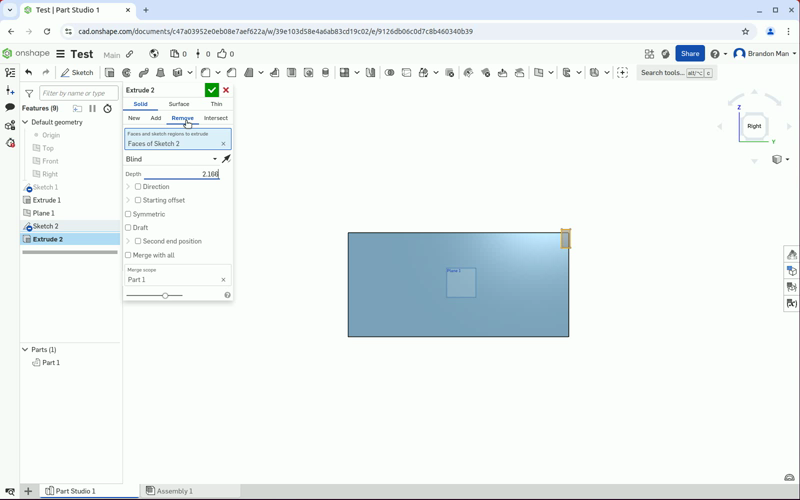
key(tab, 6)
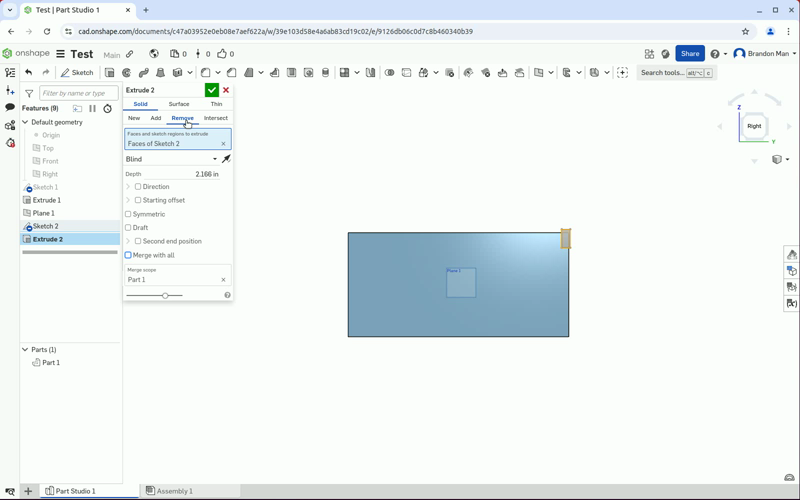
key(space)
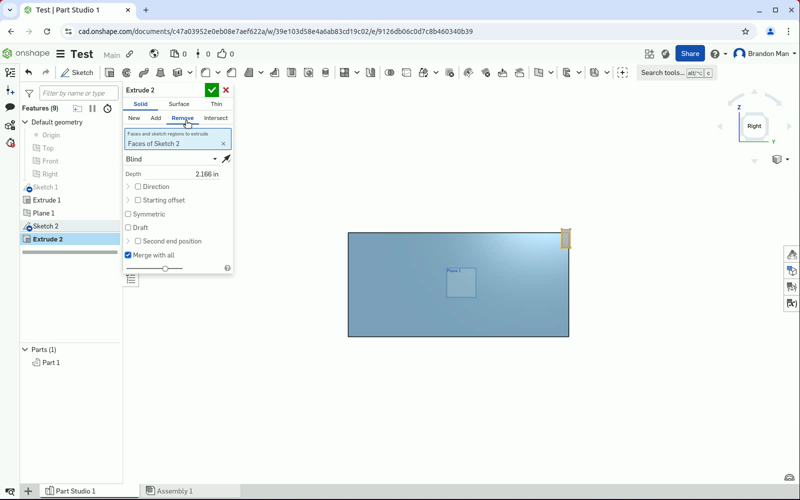
key(enter)
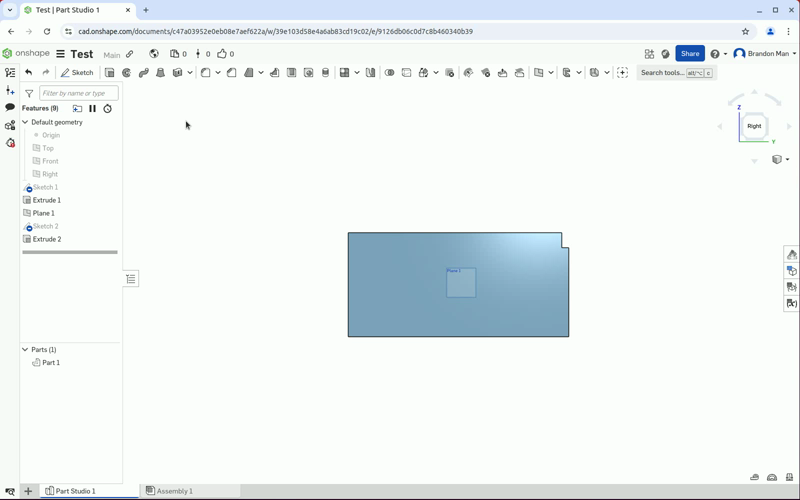
key(shift+h)
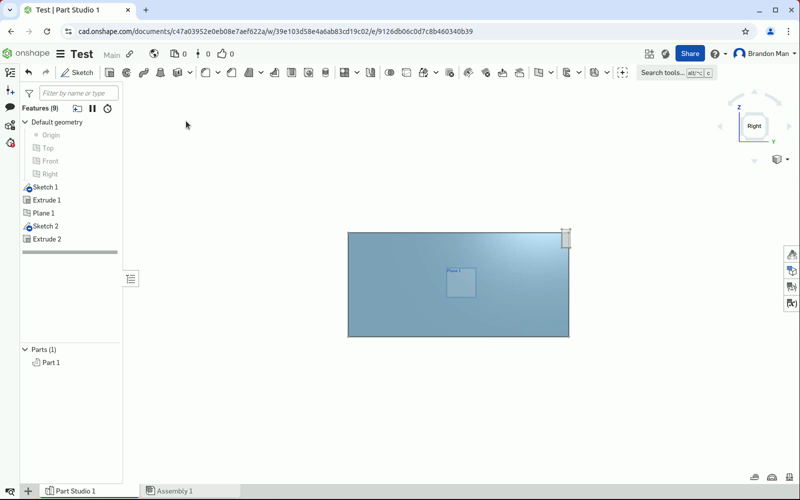
key(shift+h)
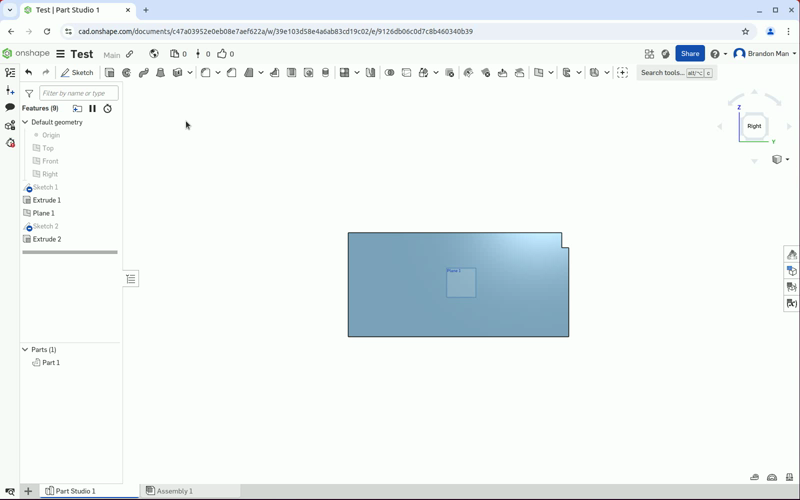
mouse_move(73, 189)
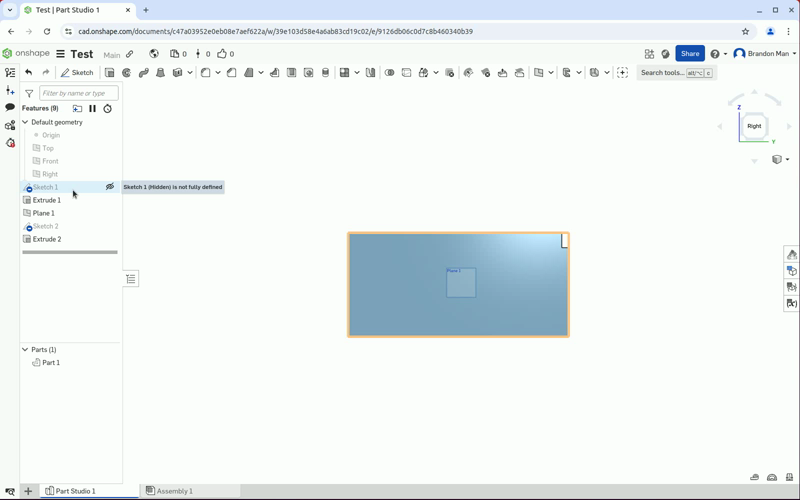
click(73, 189)
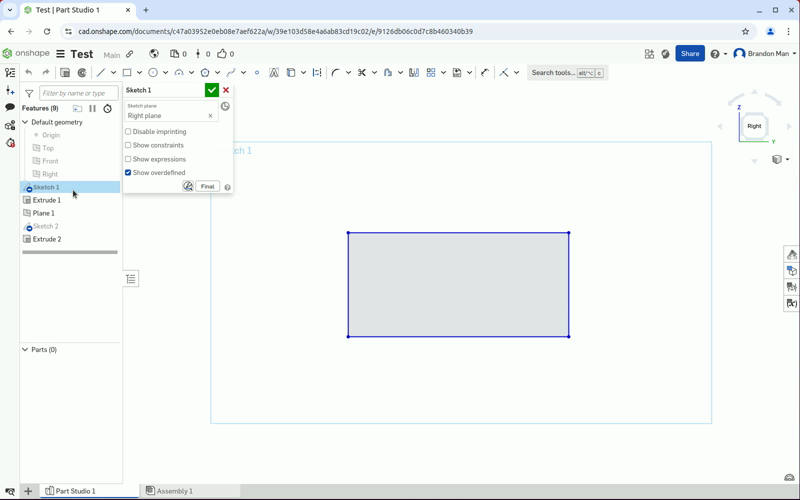
mouse_move(229, 92)
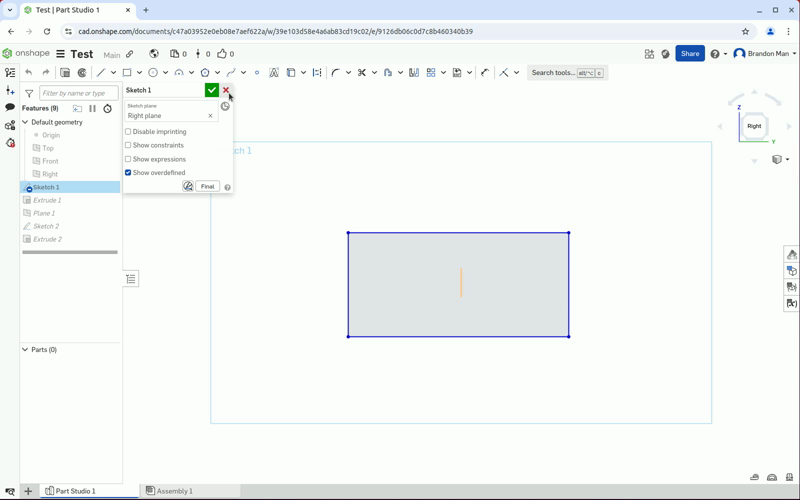
click(229, 92)
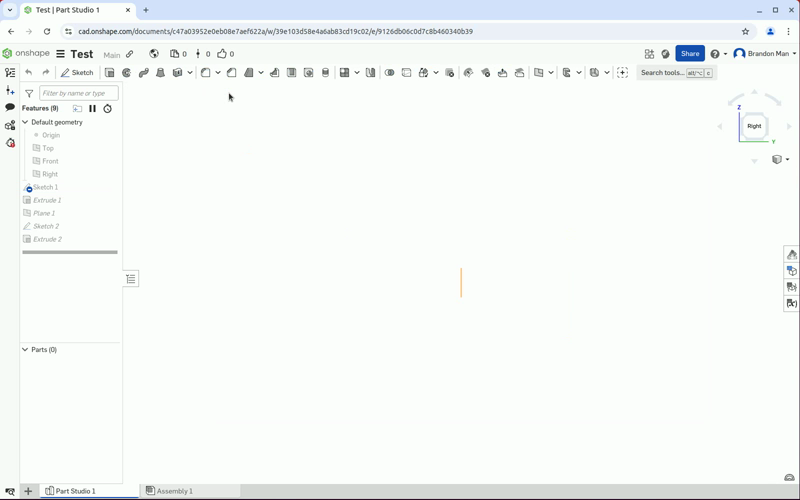
key(shift+s)
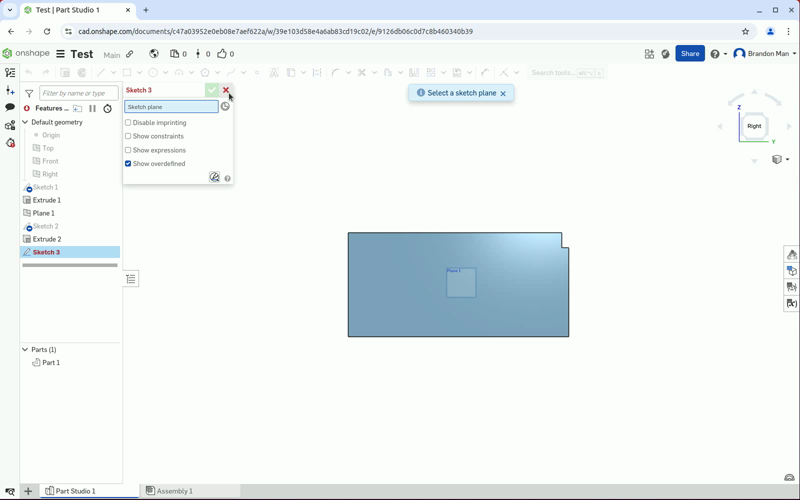
mouse_move(73, 215)
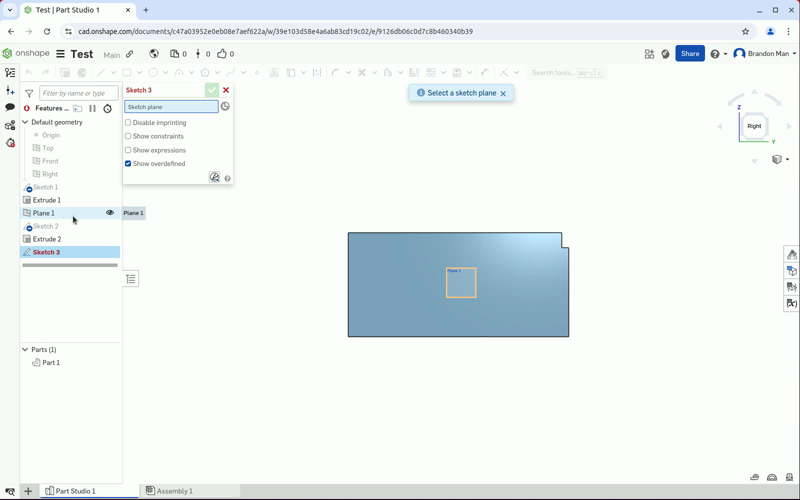
click(73, 215)
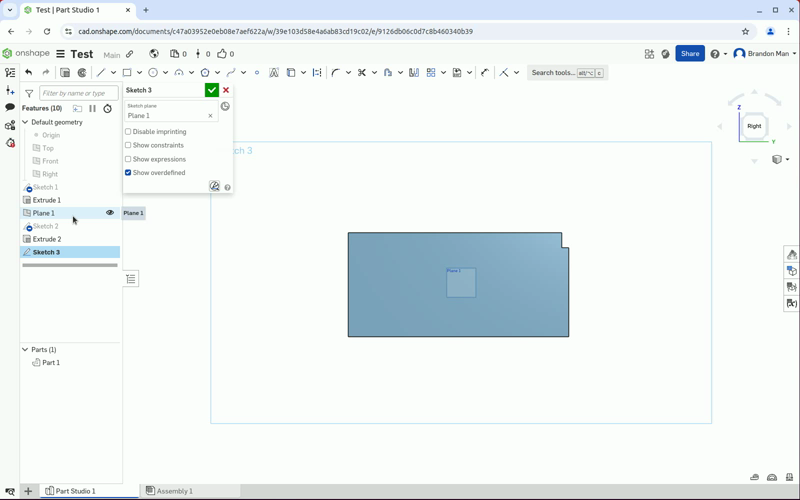
mouse_move(73, 352)
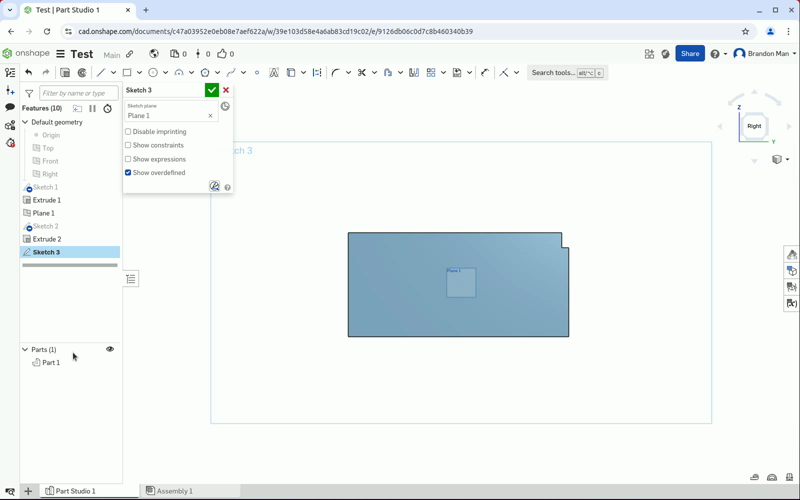
key(y)
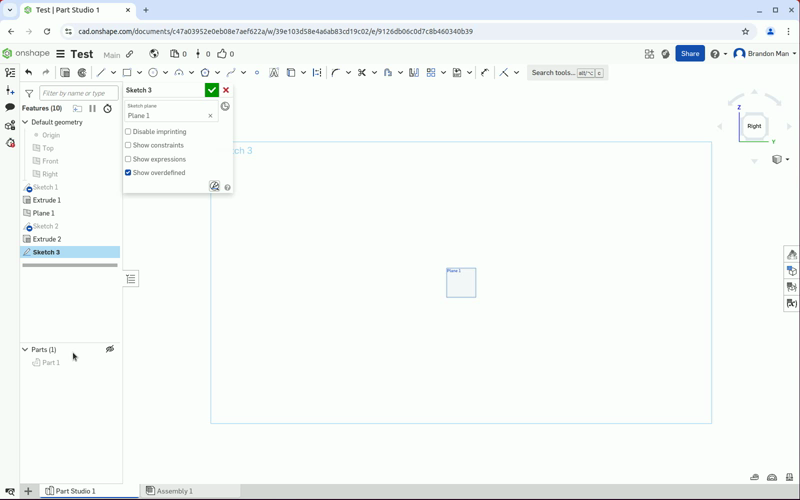
key(l)
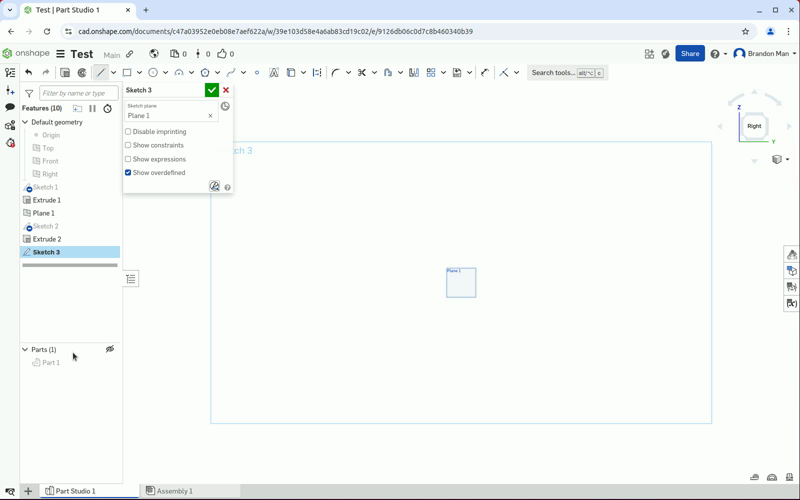
key_down(shift)
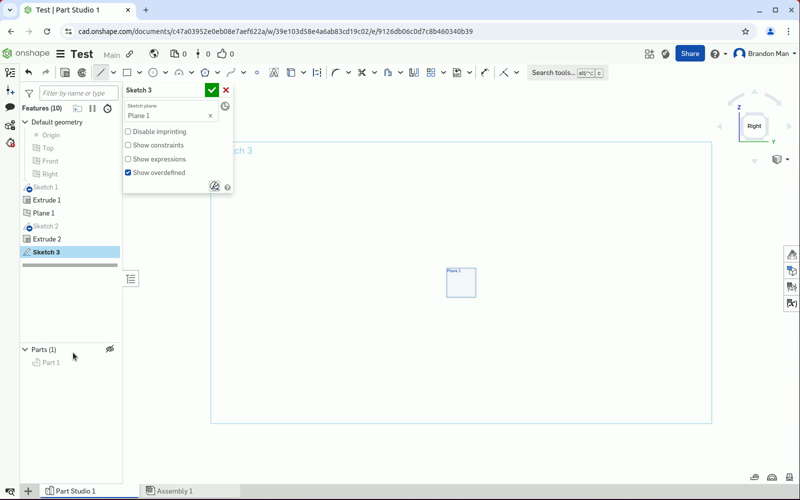
mouse_move(561, 284)
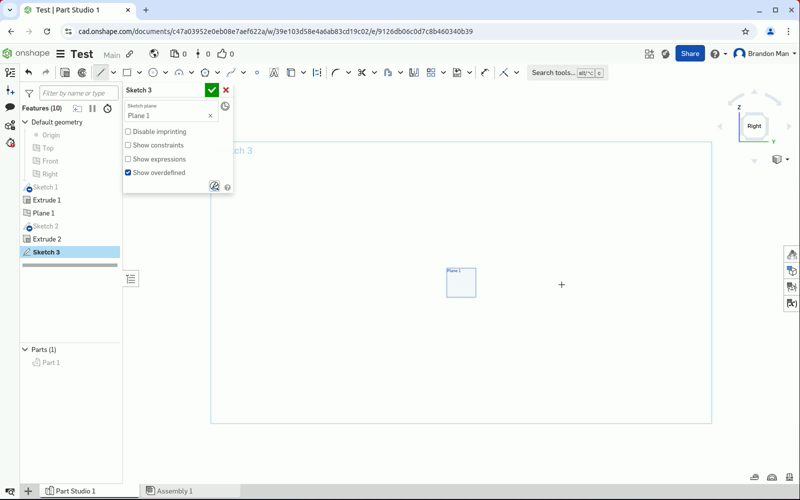
click(561, 284)
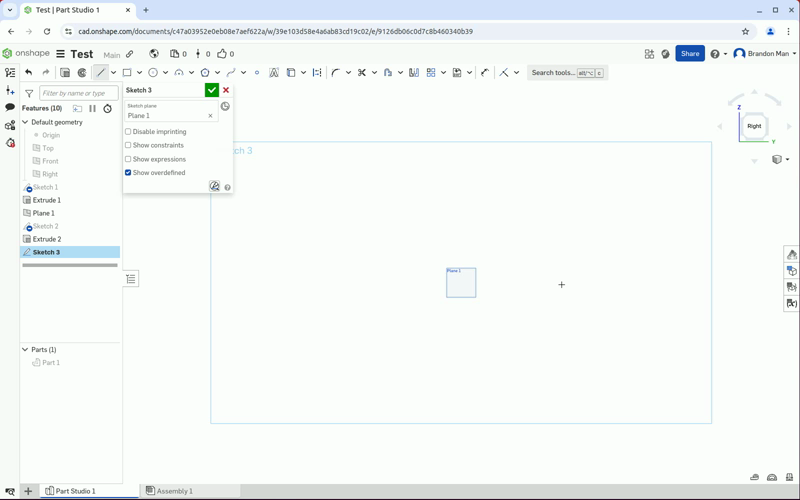
key_up(shift)
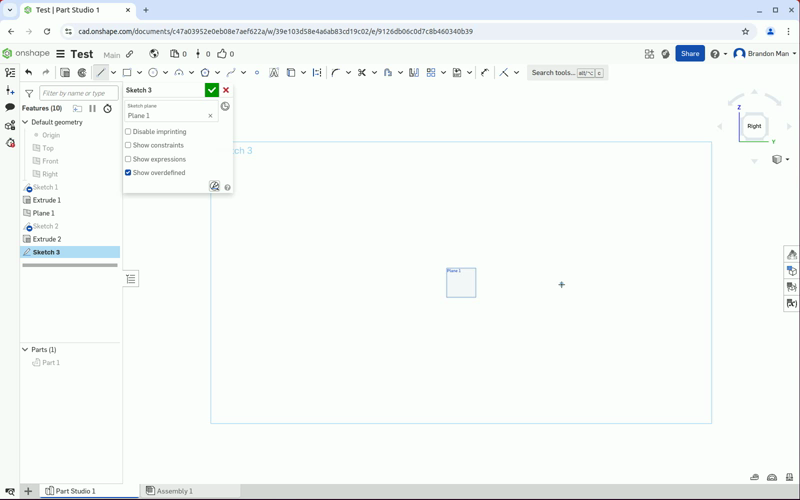
key_down(shift)
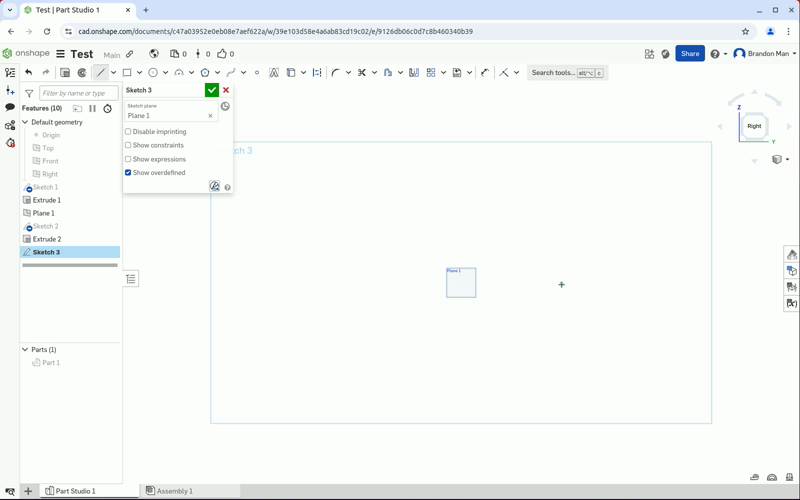
mouse_move(589, 284)
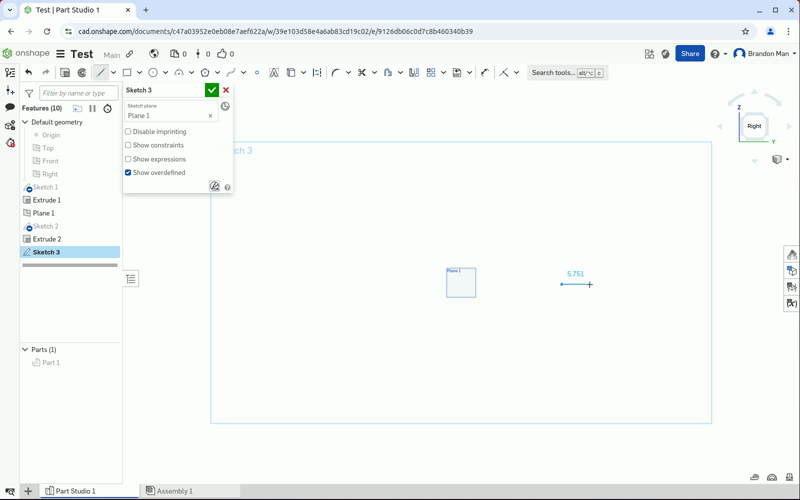
mouse_move(570, 284)
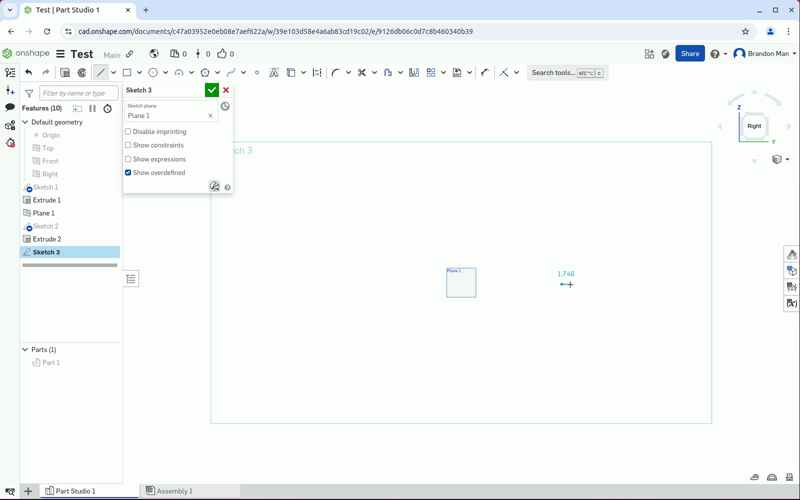
click(570, 284)
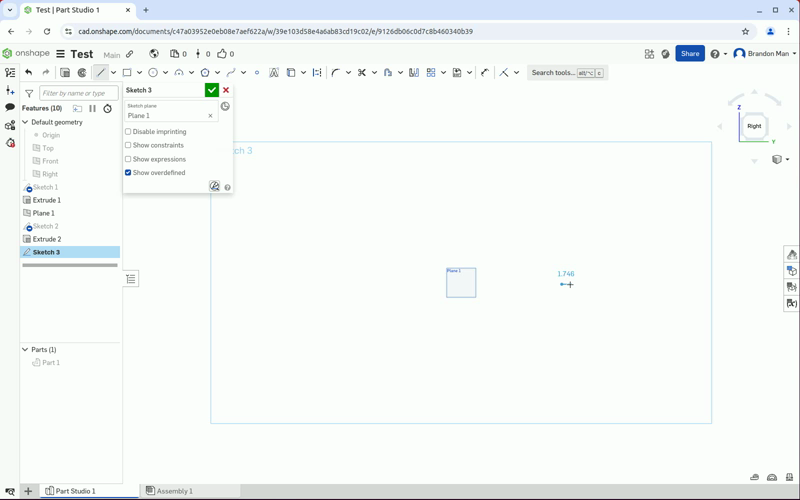
key_up(shift)
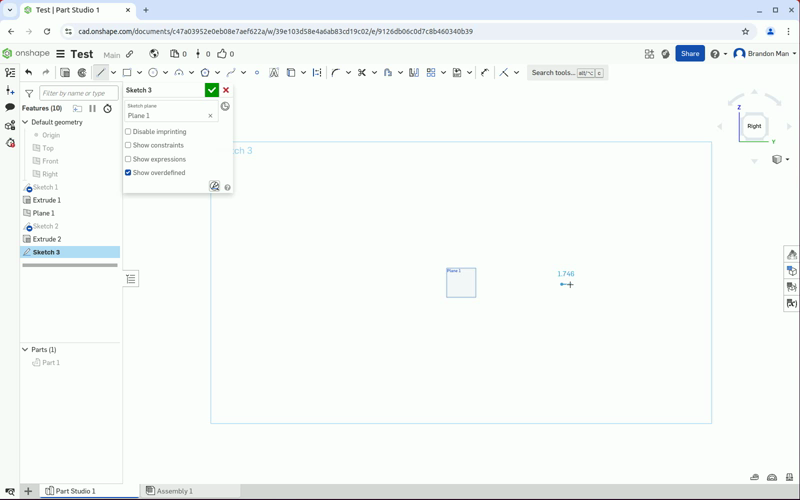
key_down(shift)
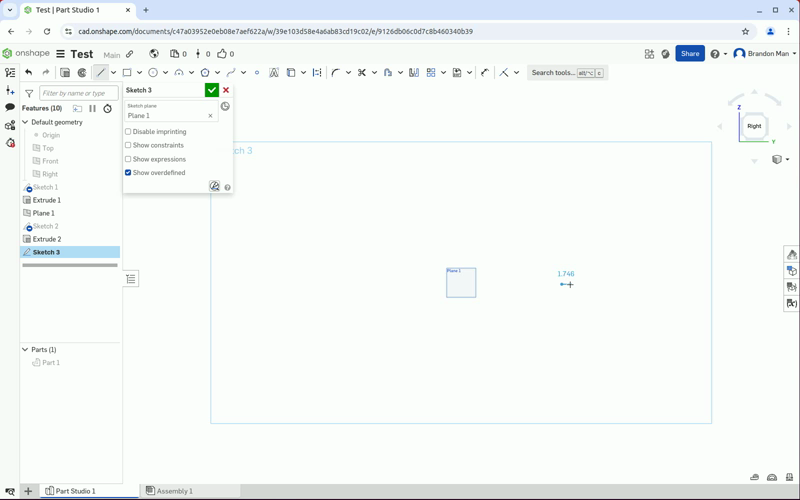
mouse_move(589, 284)
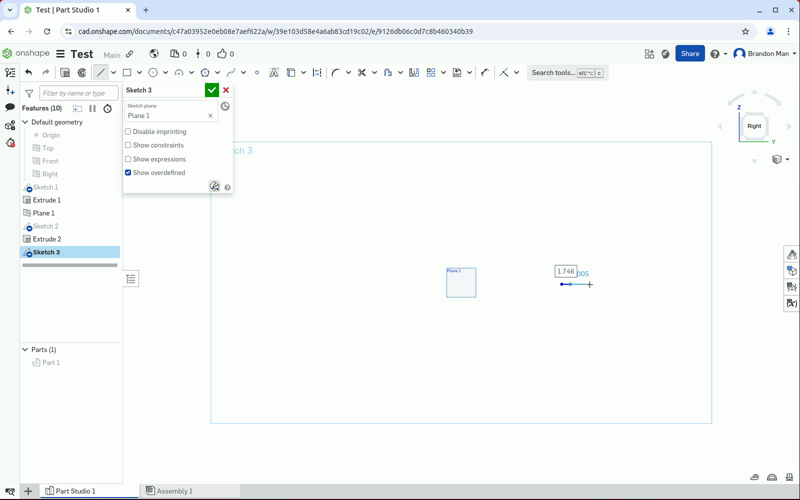
mouse_move(570, 265)
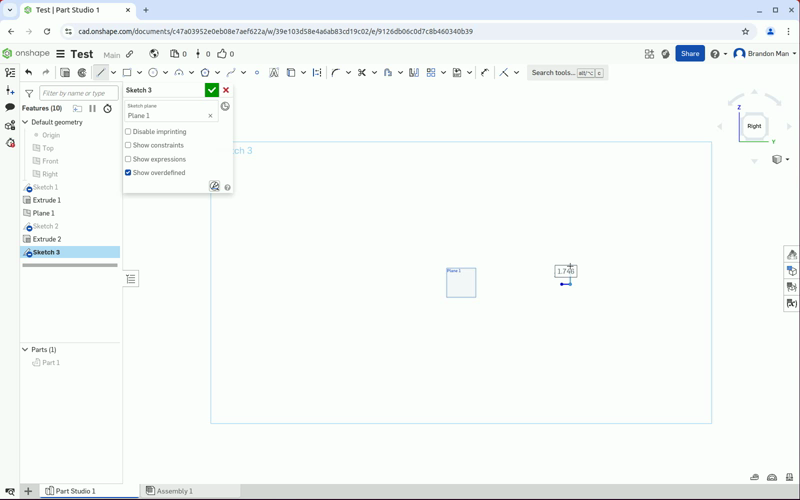
click(570, 265)
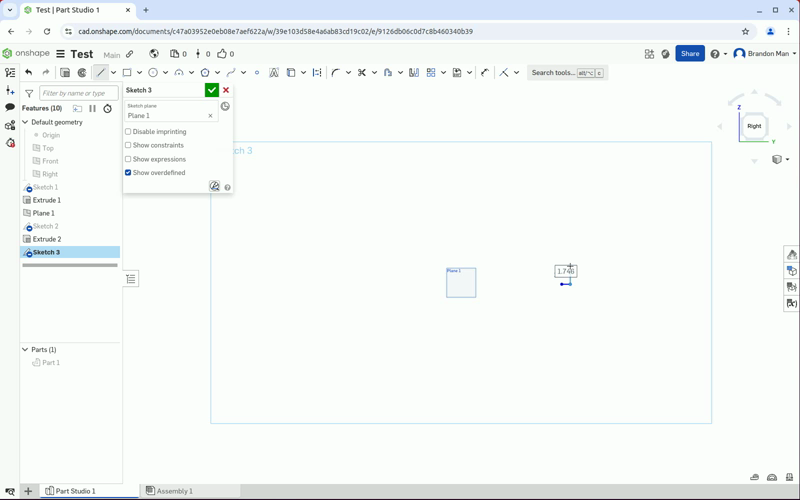
key_up(shift)
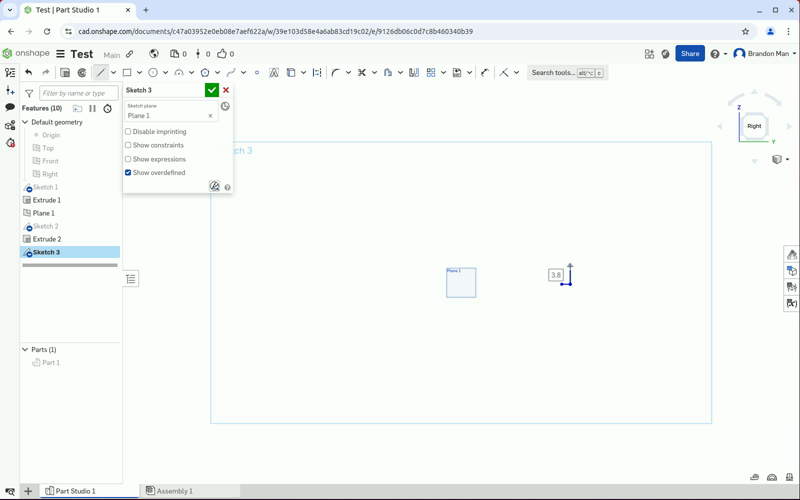
key_down(shift)
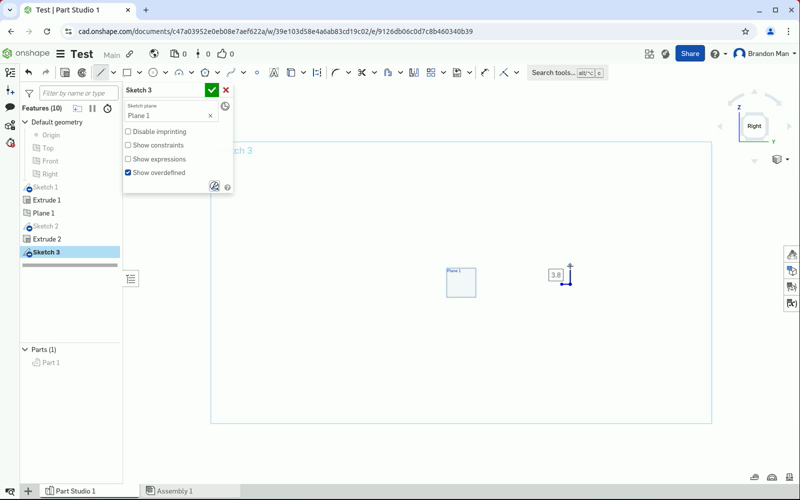
mouse_move(589, 265)
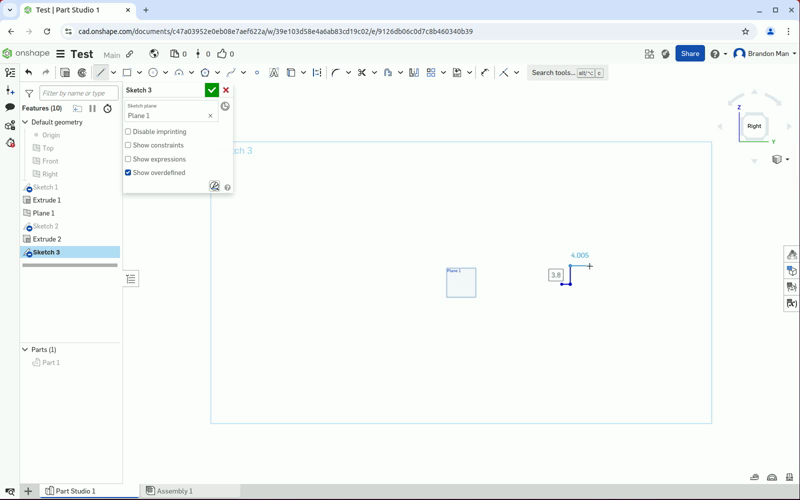
mouse_move(561, 265)
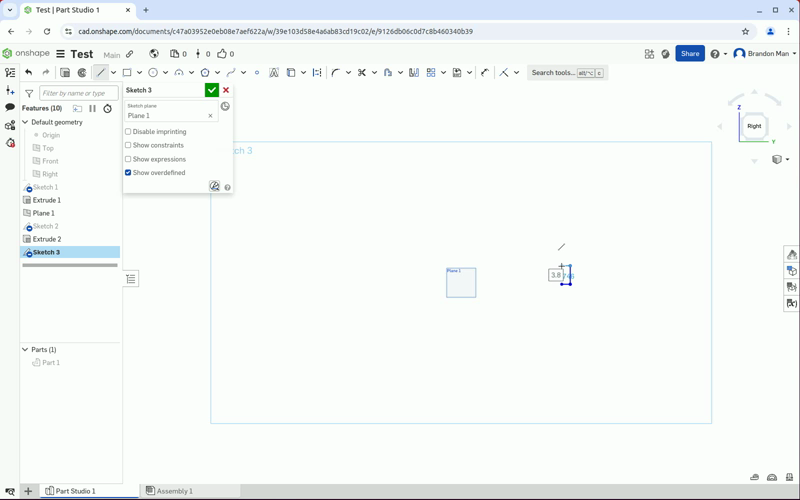
click(561, 265)
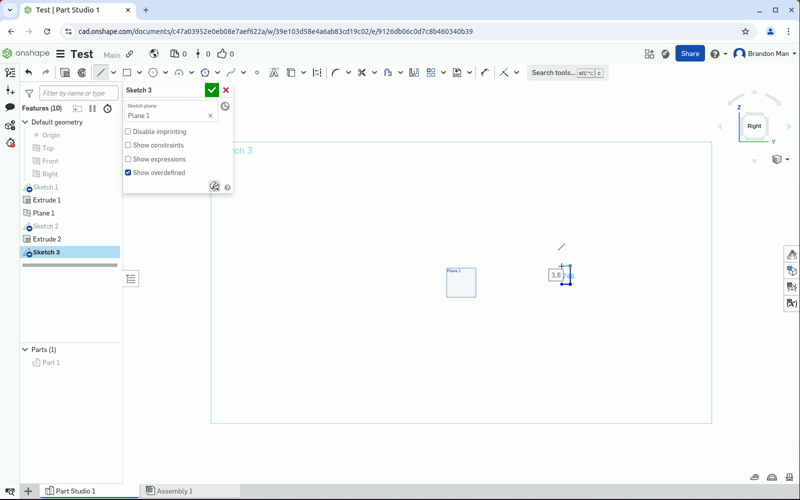
key_up(shift)
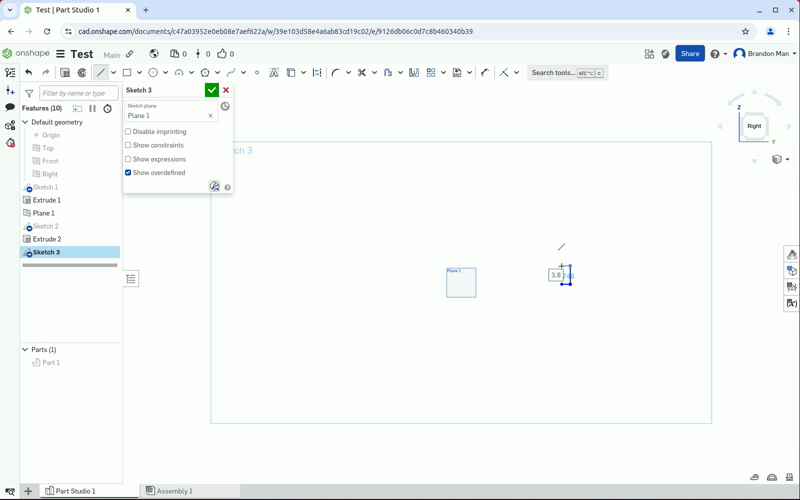
mouse_move(589, 265)
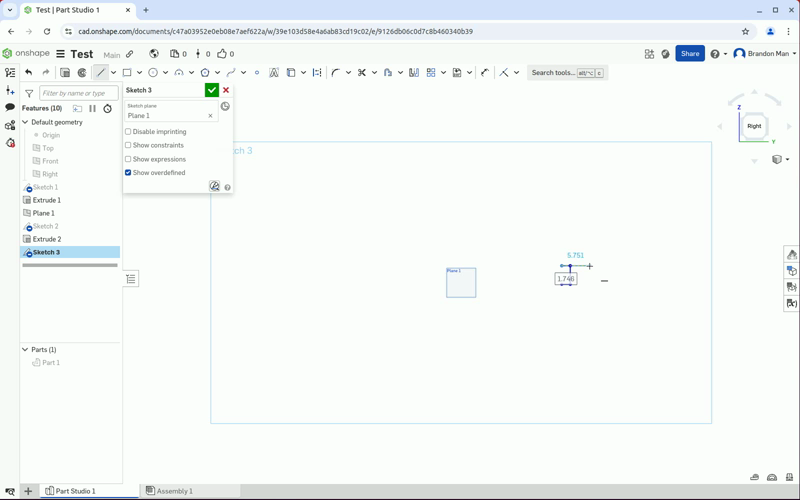
key_down(shift)
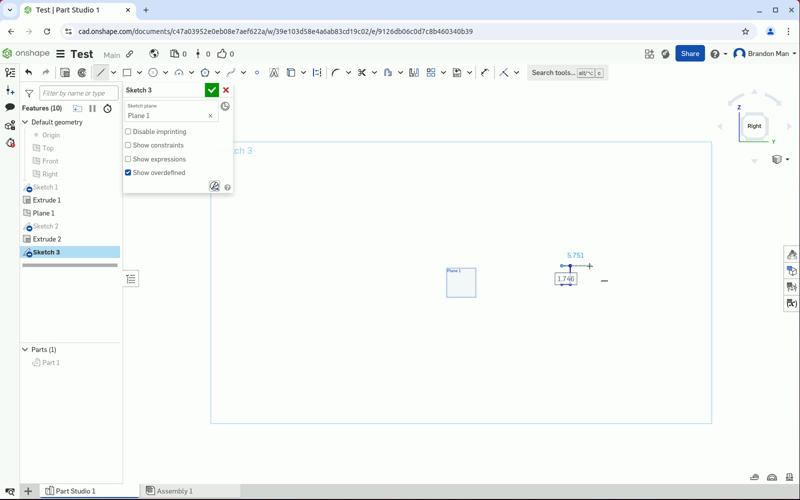
mouse_move(561, 284)
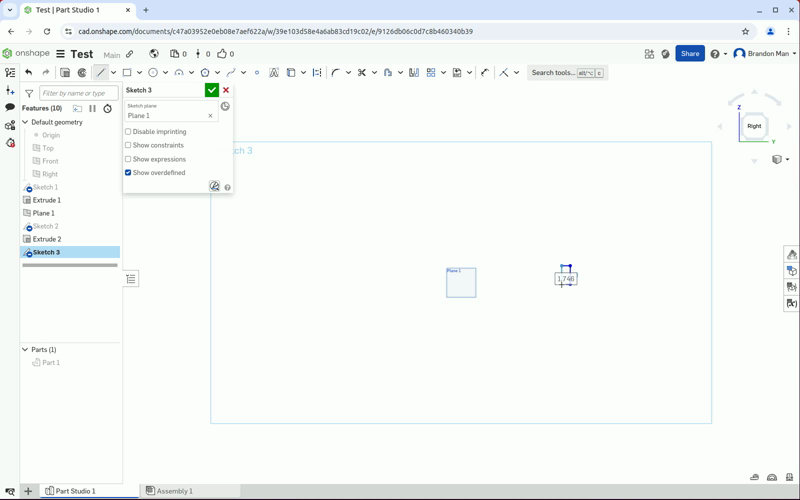
key_up(shift)
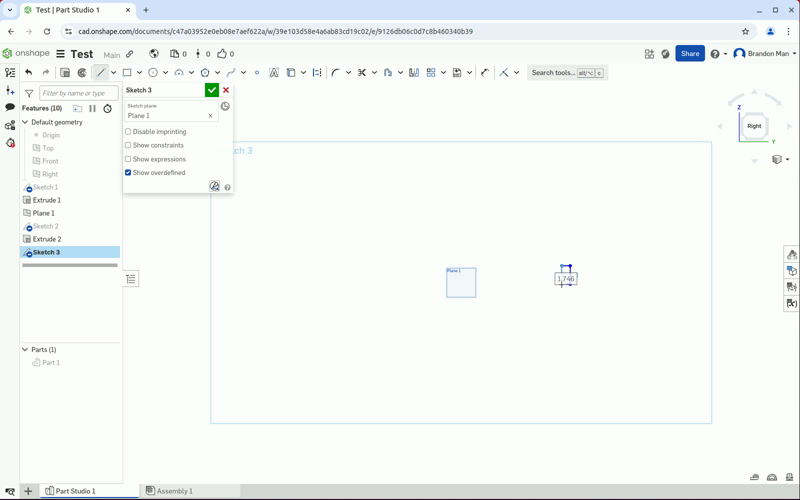
click(561, 284)
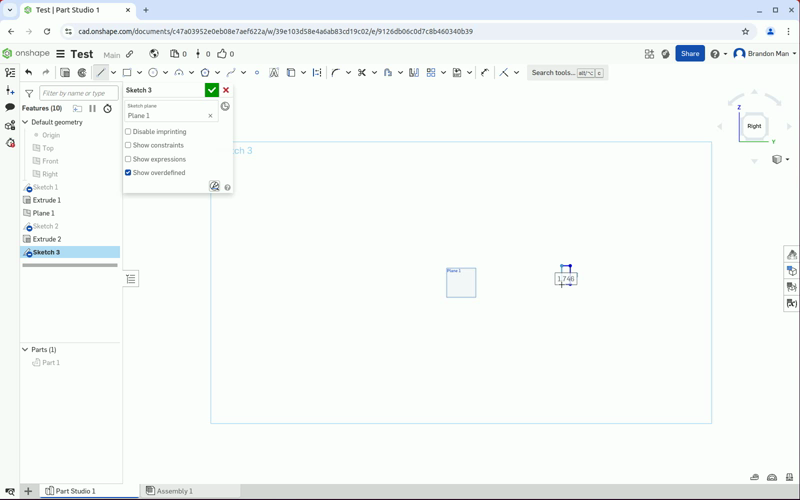
key(esc)
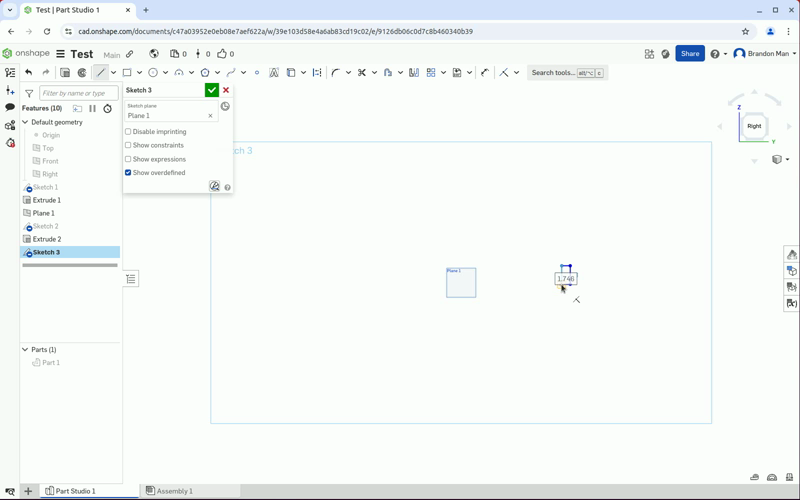
mouse_move(563, 283)
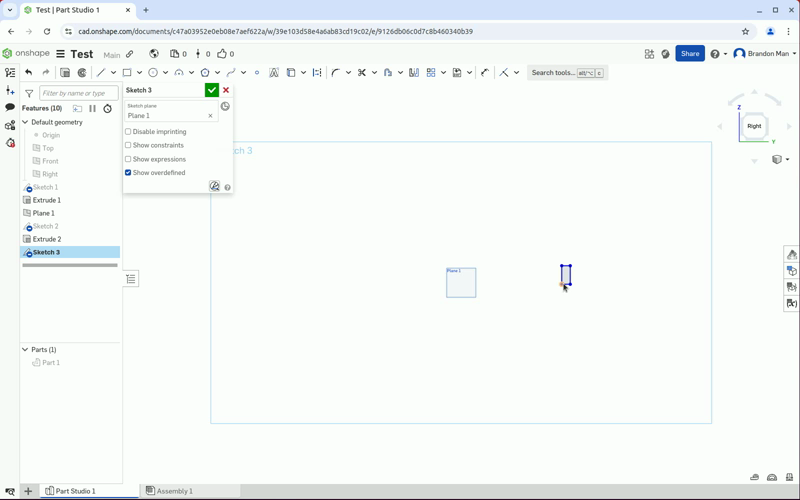
scroll(6)
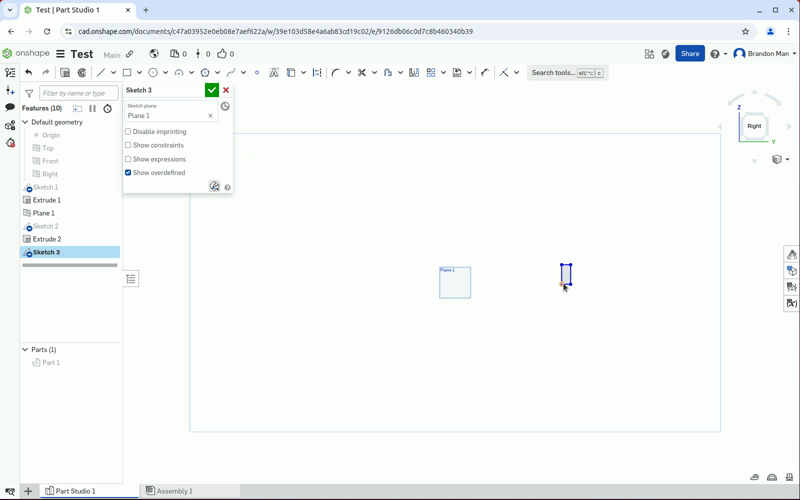
scroll(6)
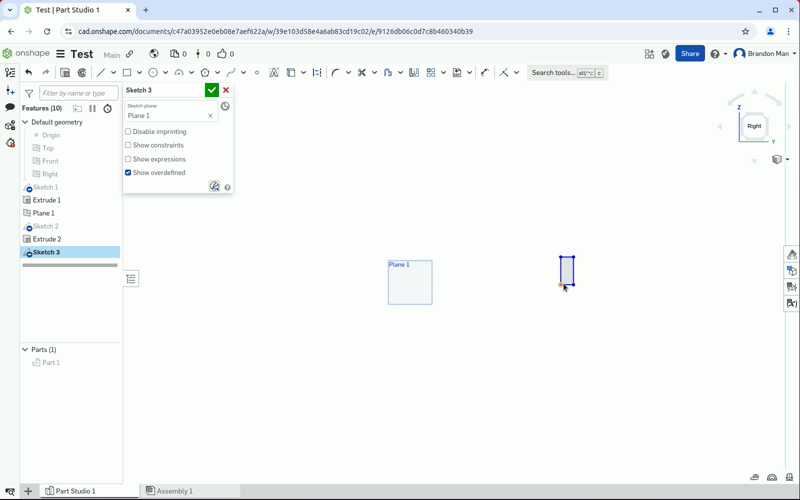
scroll(6)
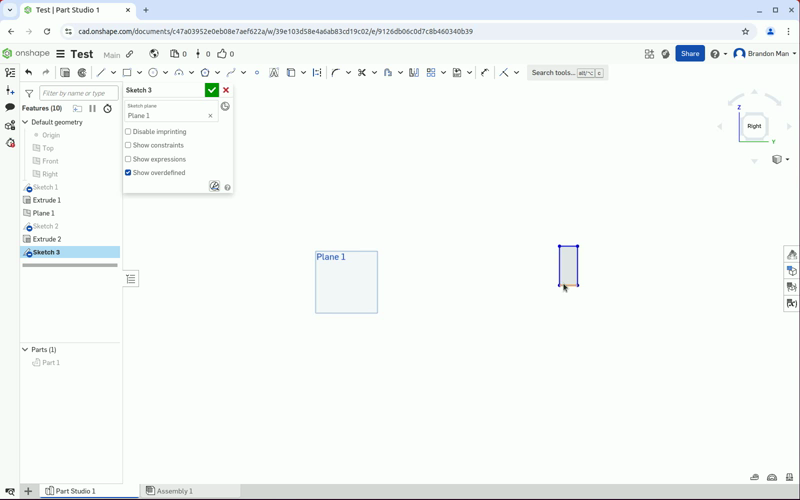
scroll(6)
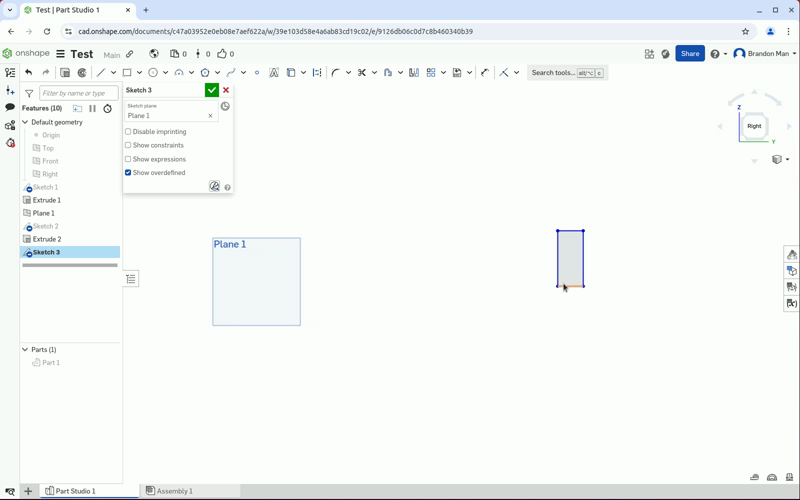
scroll(6)
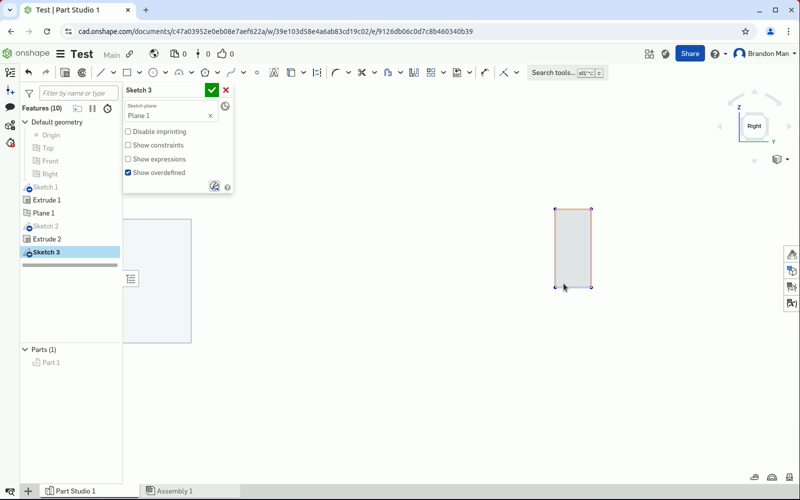
scroll(6)
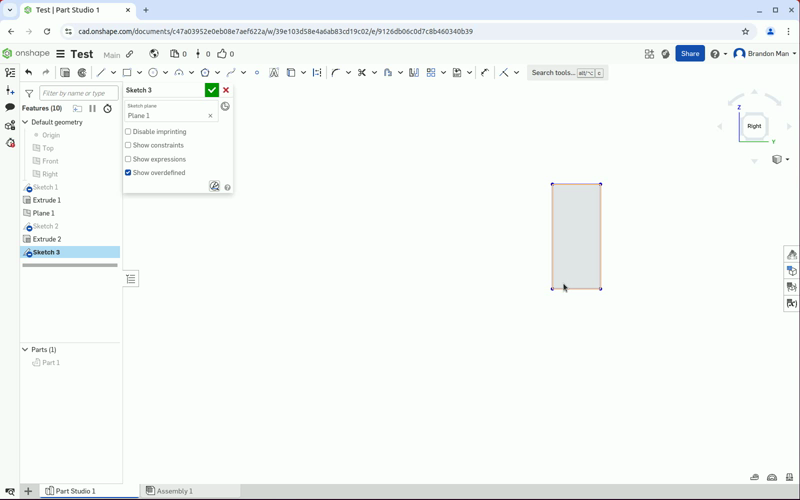
scroll(6)
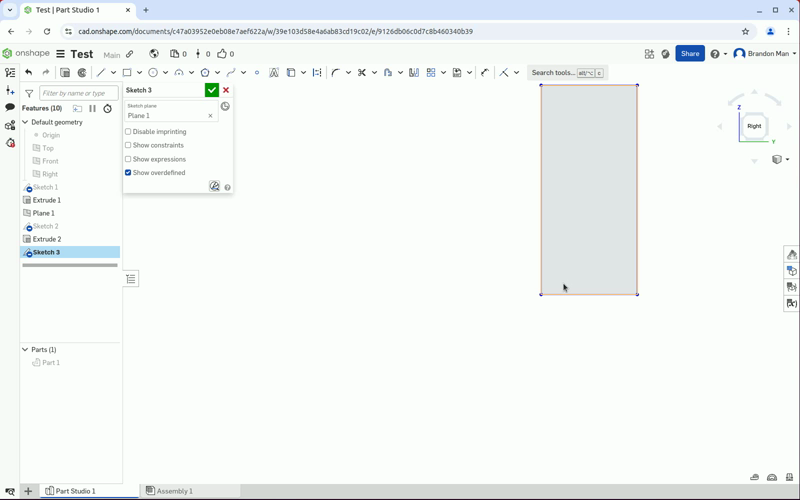
click(563, 283)
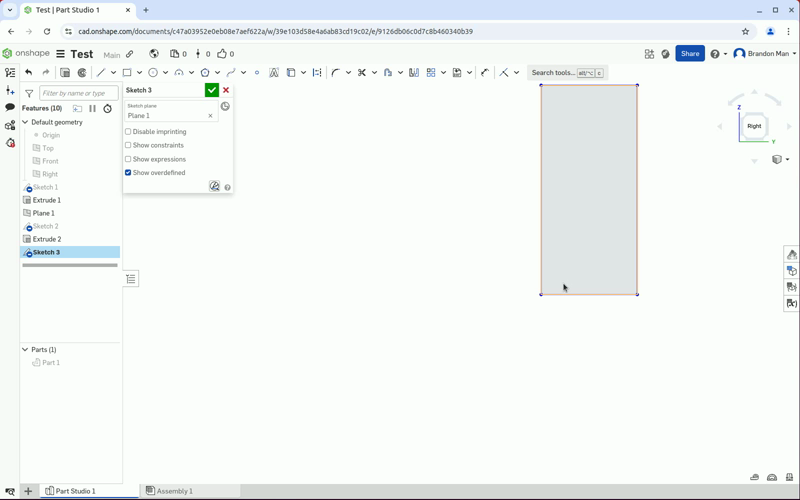
scroll(-6)
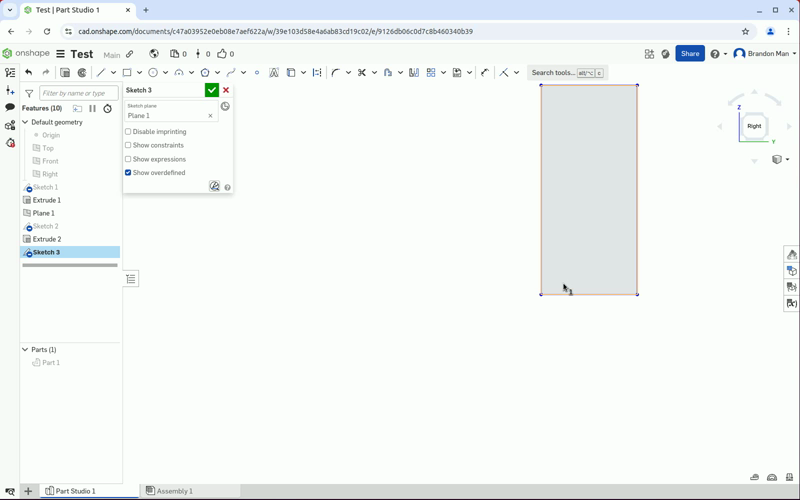
scroll(-6)
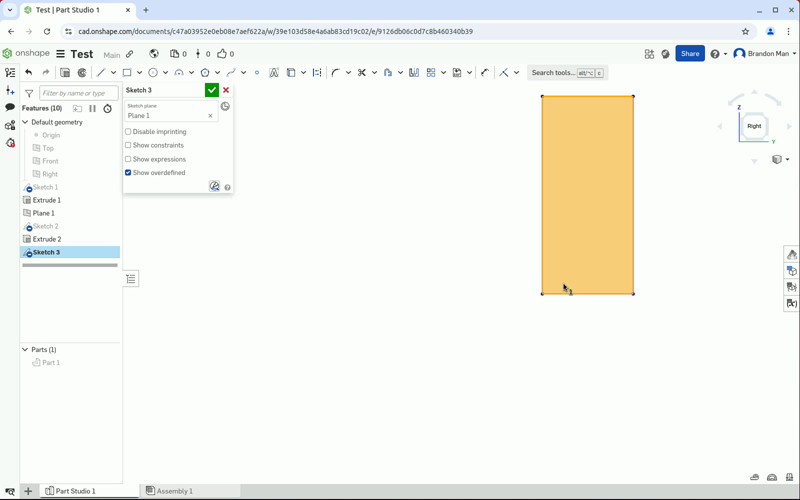
scroll(-6)
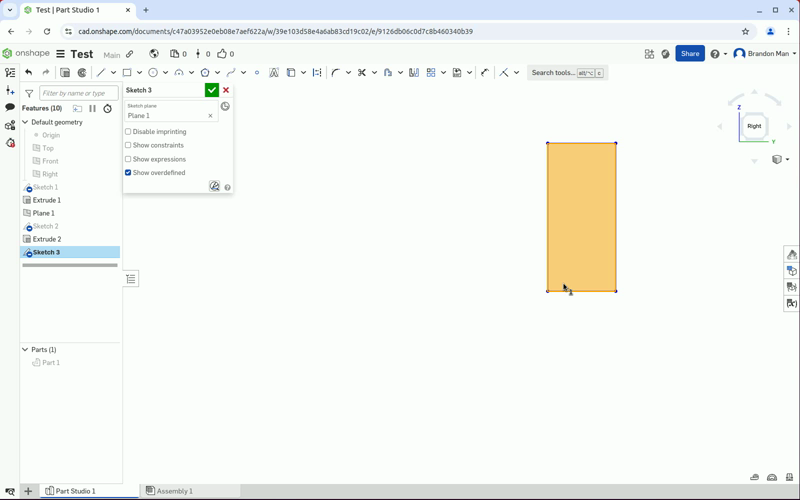
scroll(-6)
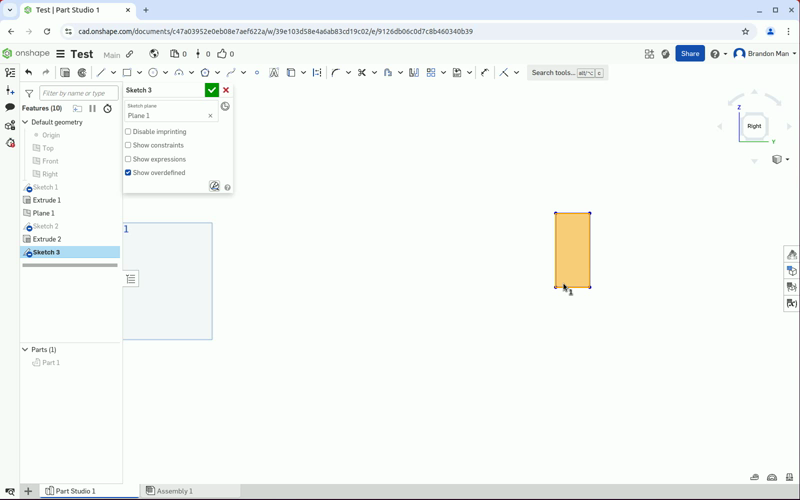
scroll(-6)
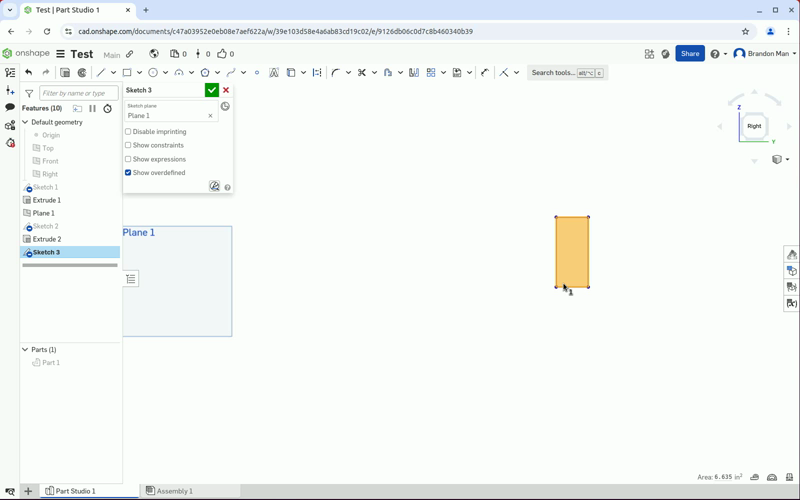
scroll(-6)
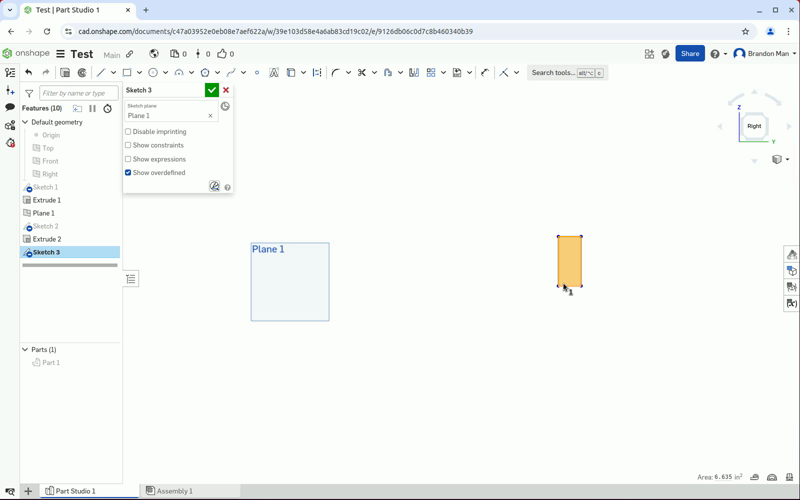
scroll(-6)
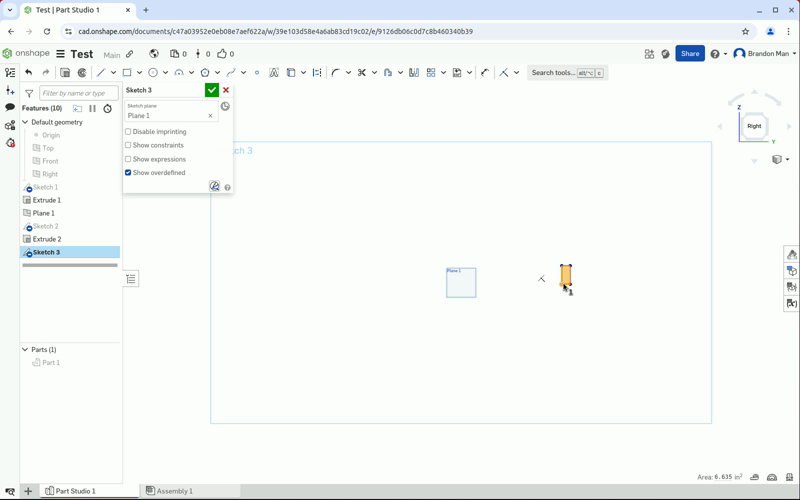
mouse_move(73, 352)
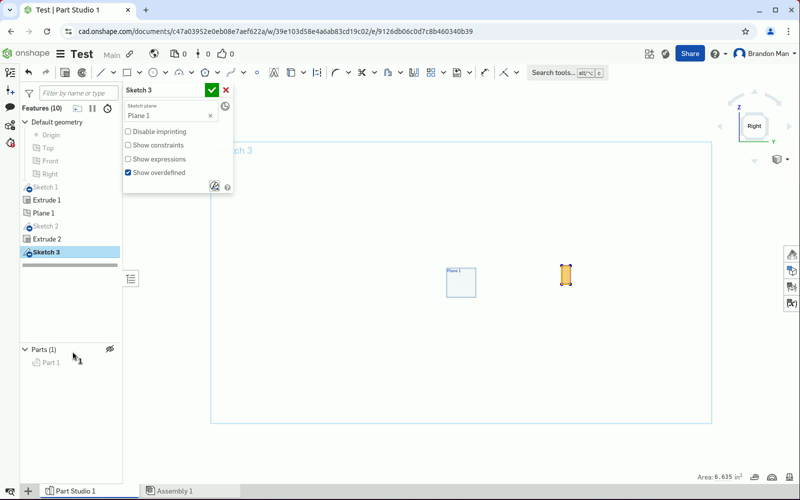
key(shift+y)
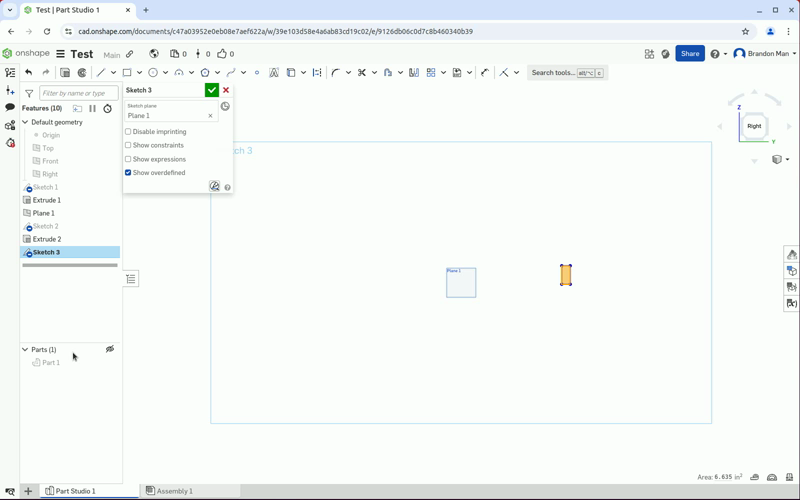
key(shift+e)
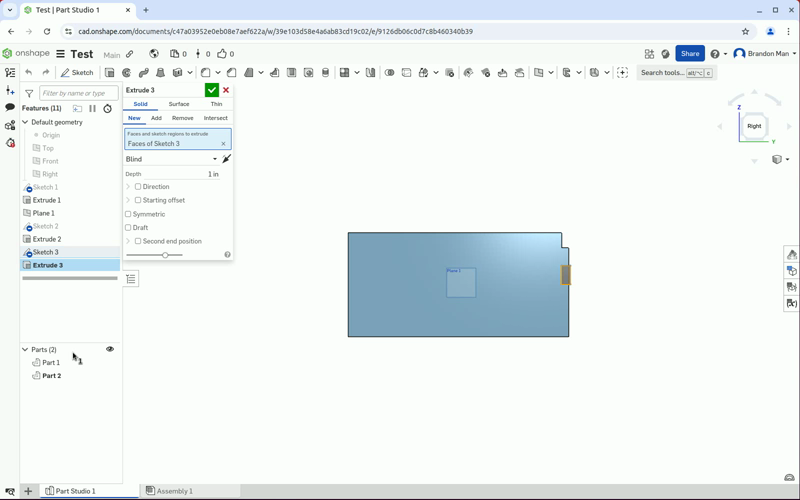
mouse_move(143, 106)
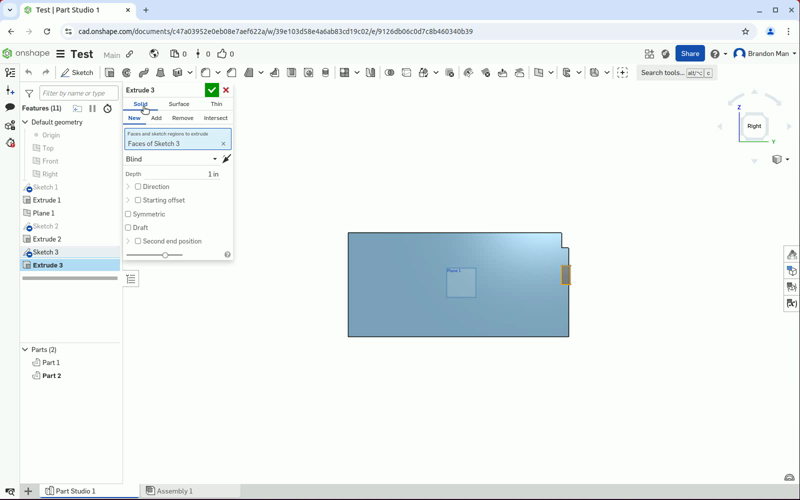
click(143, 106)
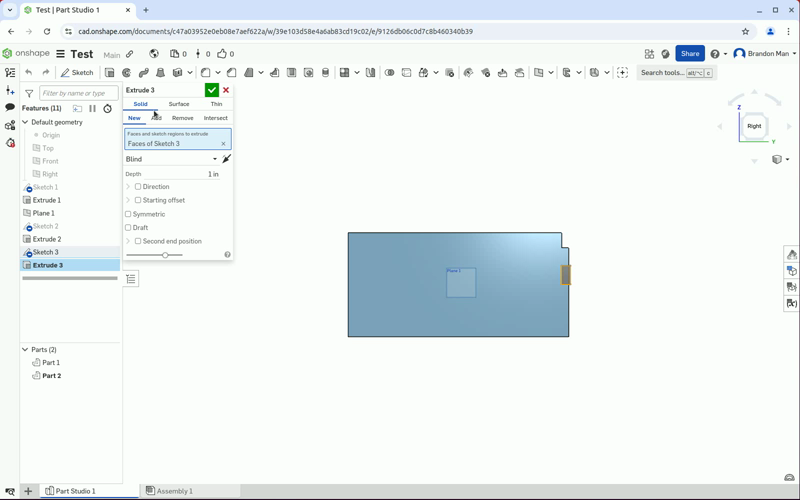
mouse_move(186, 120)
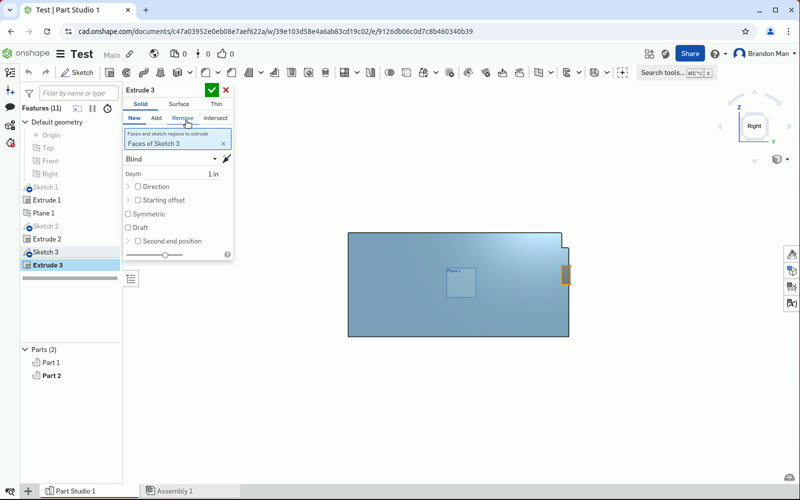
click(186, 120)
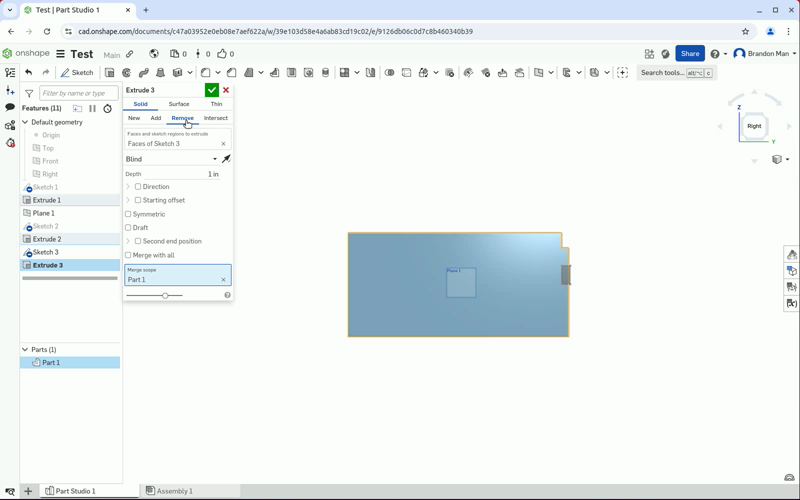
key(tab, 4)
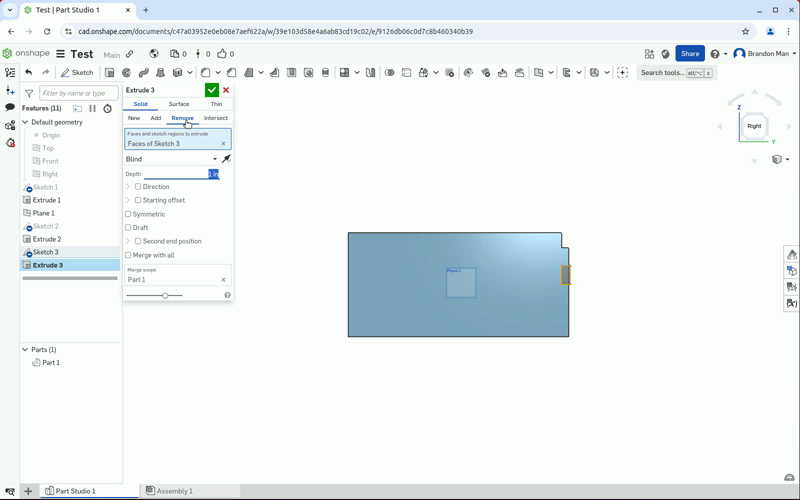
text(2.166)
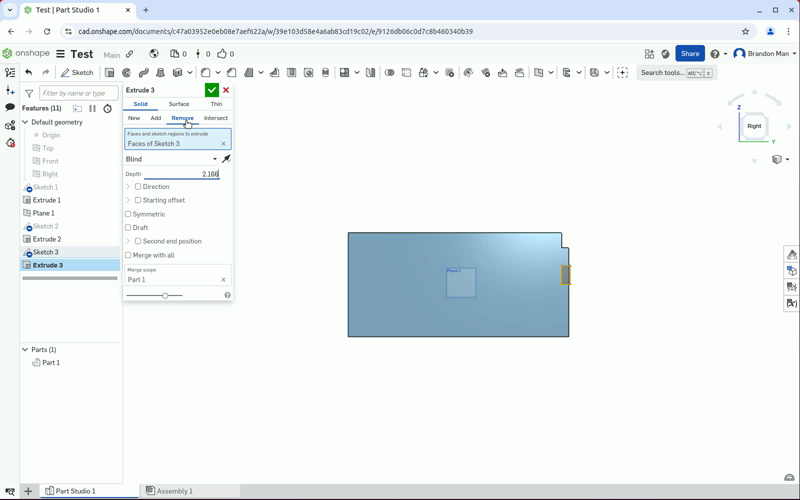
key(tab, 6)
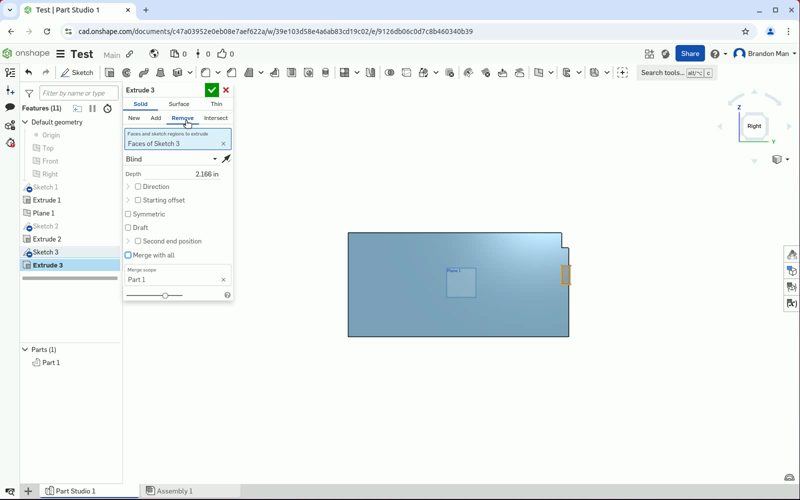
key(space)
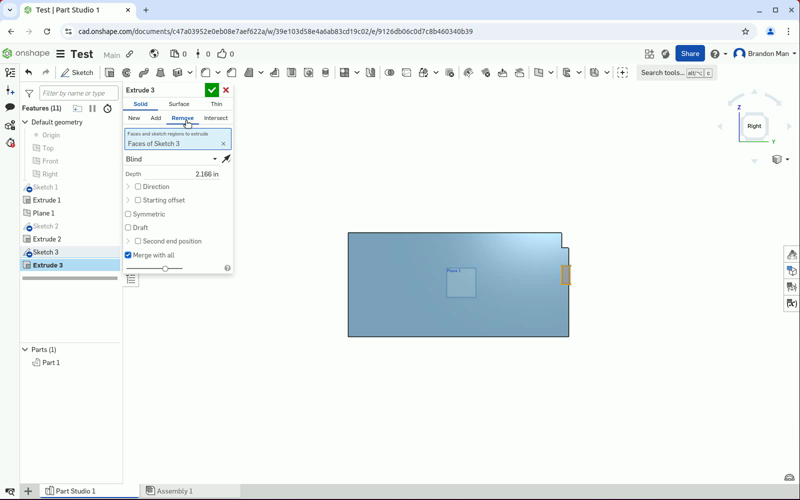
key(enter)
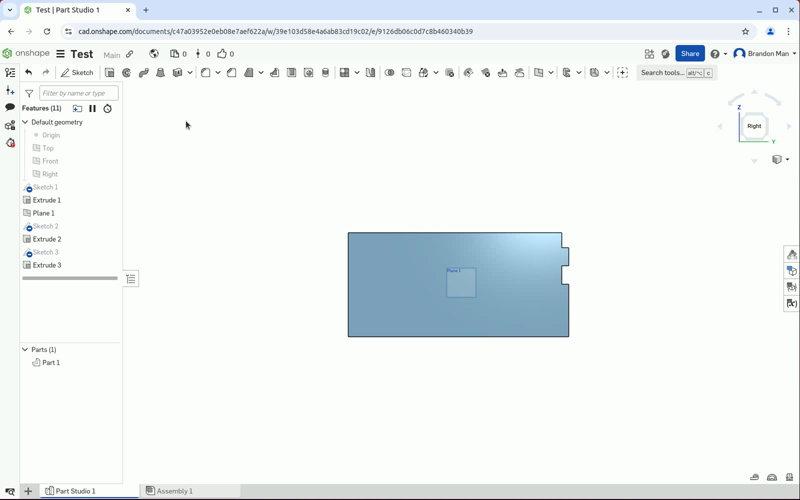
key(shift+h)
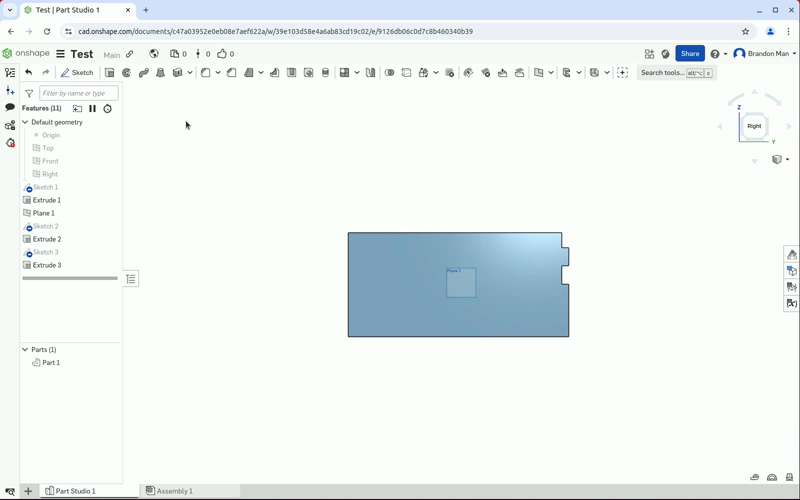
key(shift+h)
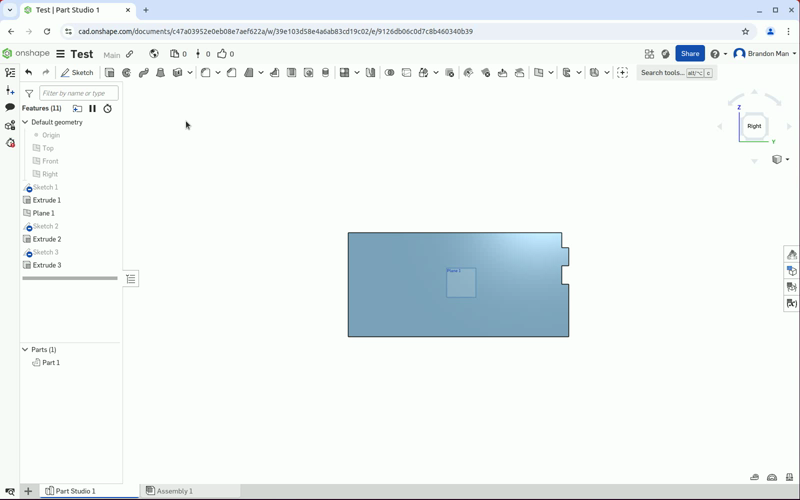
mouse_move(73, 189)
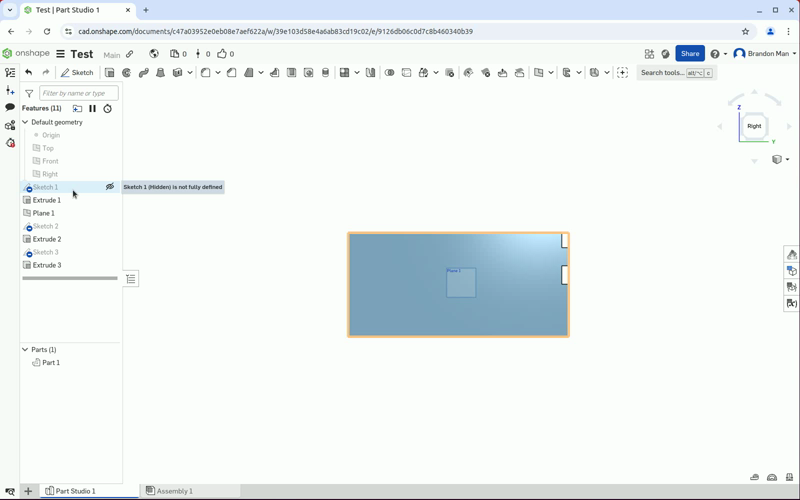
click(73, 189)
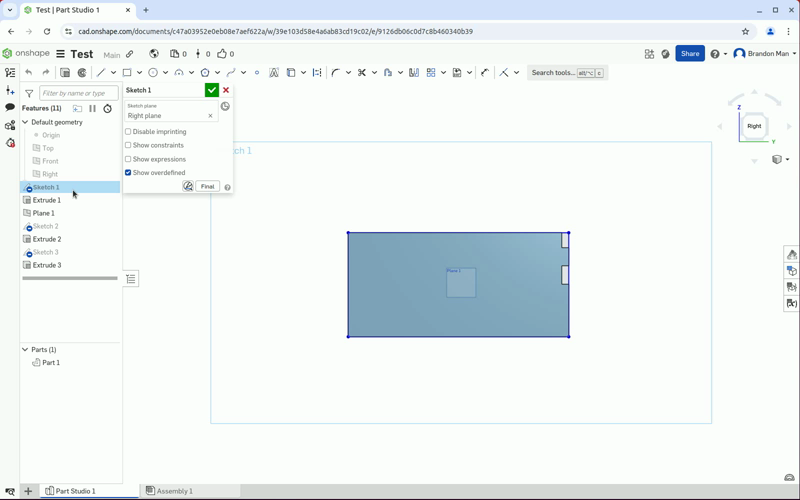
mouse_move(229, 92)
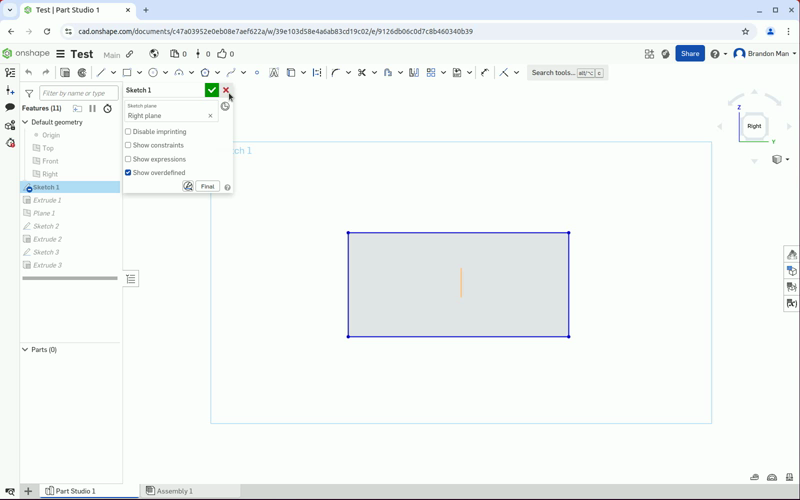
click(229, 92)
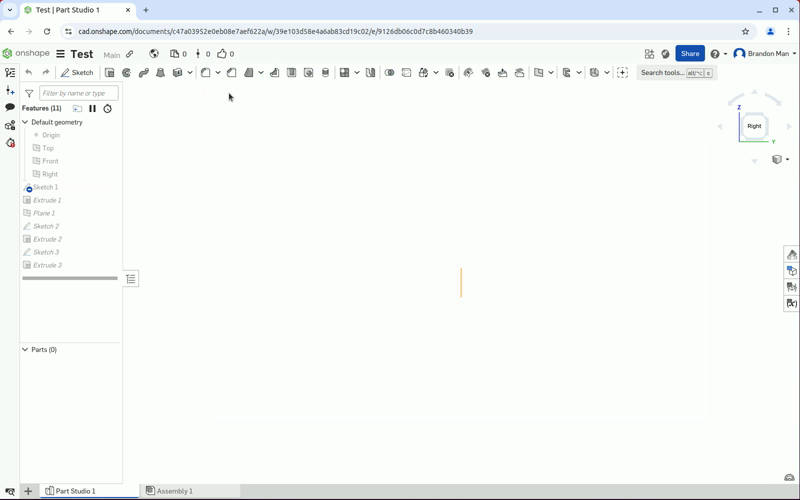
key(shift+s)
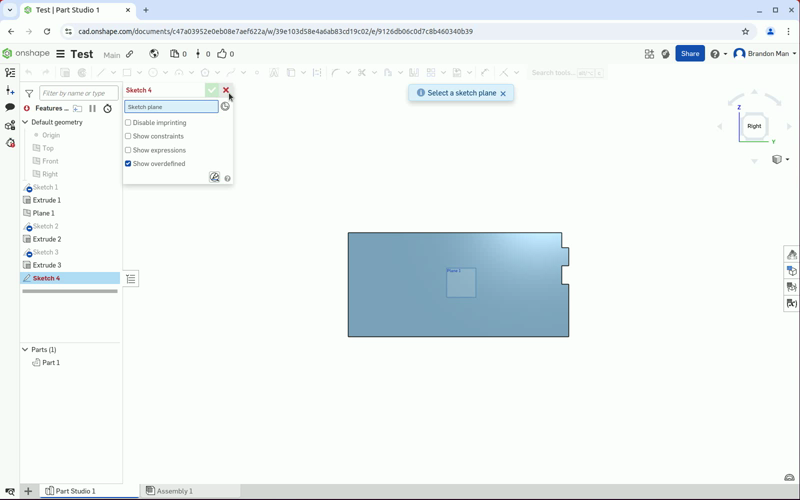
mouse_move(73, 215)
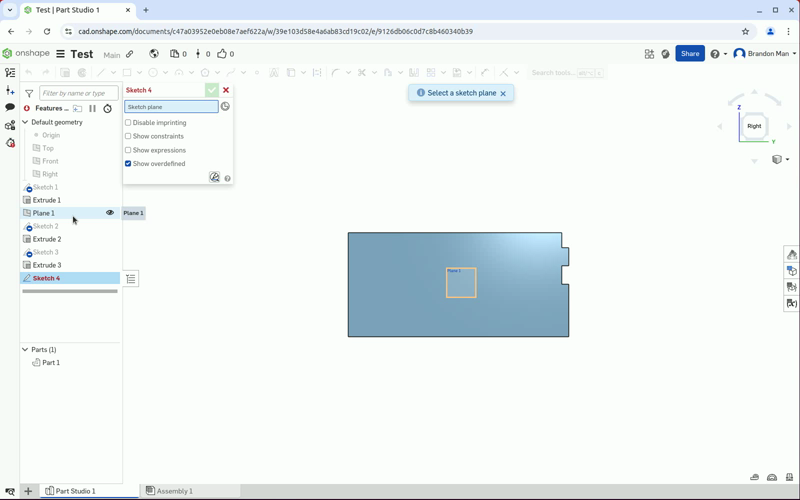
click(73, 215)
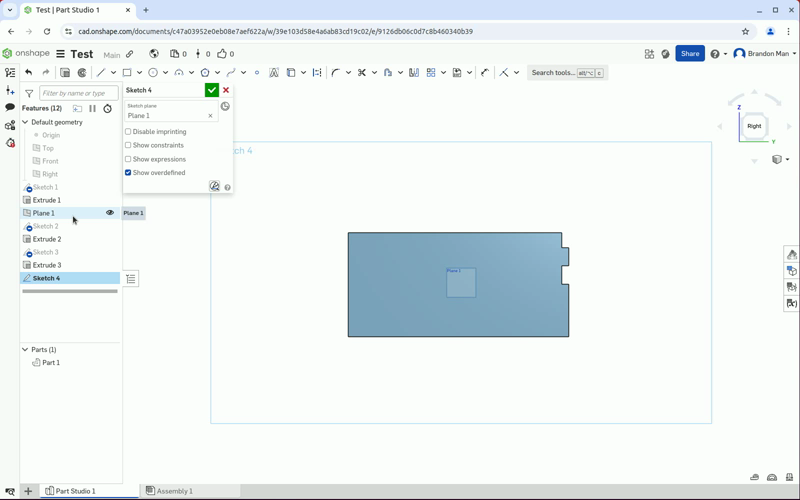
mouse_move(73, 352)
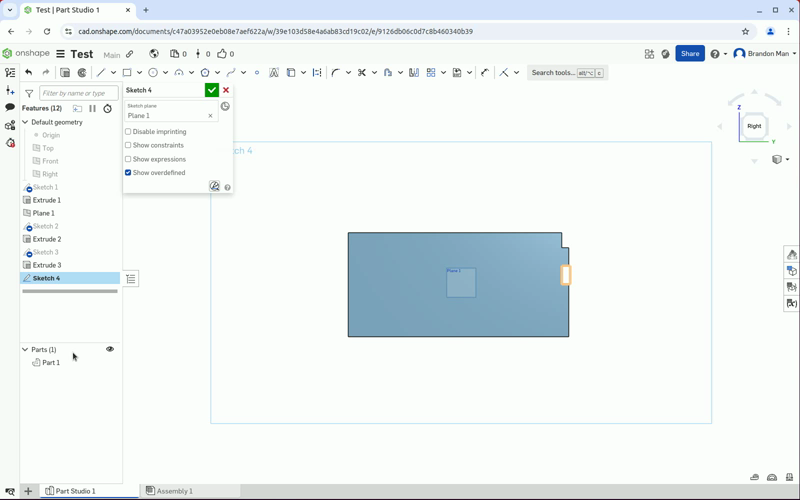
key(y)
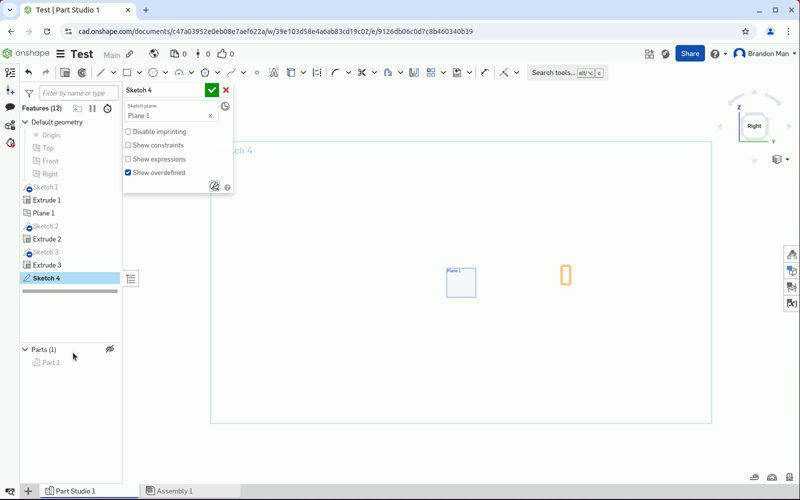
key(l)
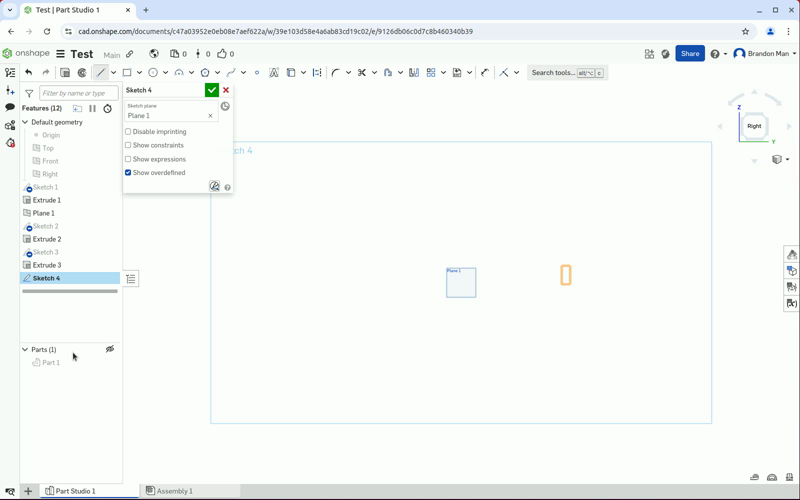
key_down(shift)
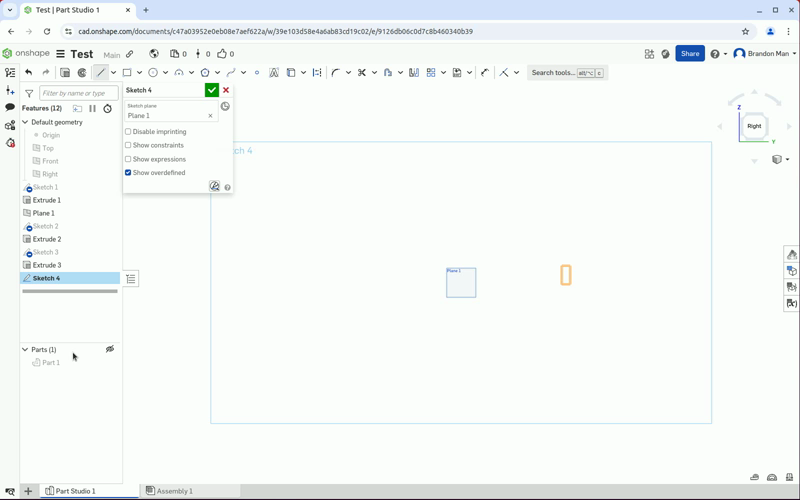
mouse_move(561, 319)
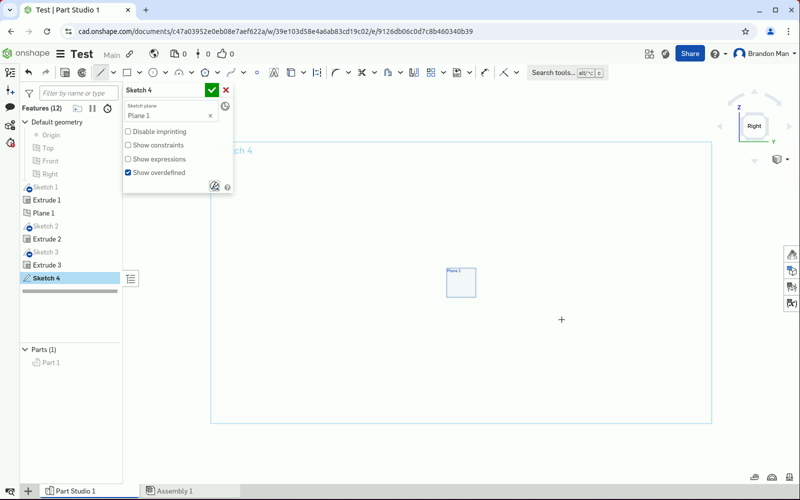
click(561, 319)
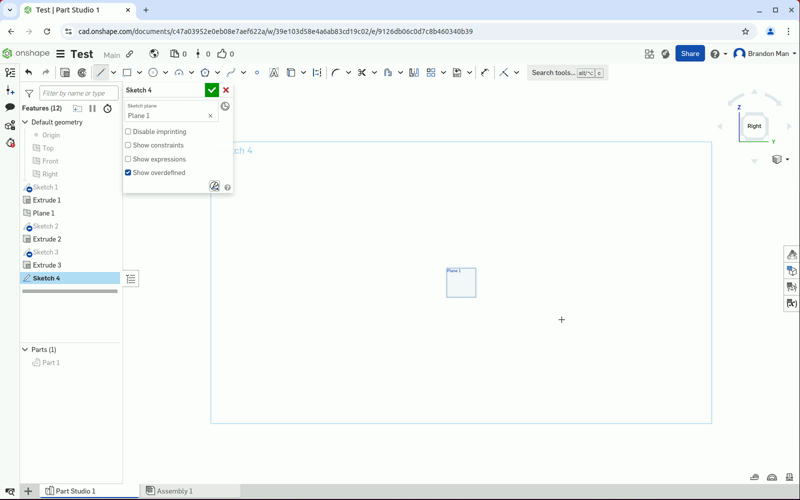
key_up(shift)
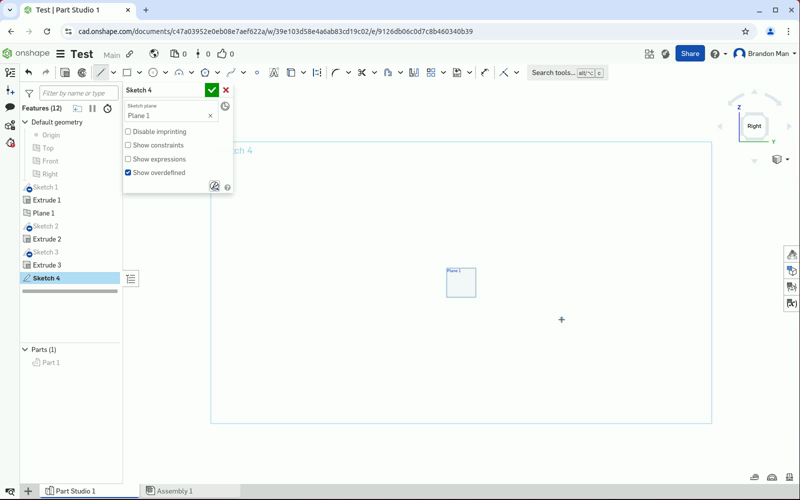
key_down(shift)
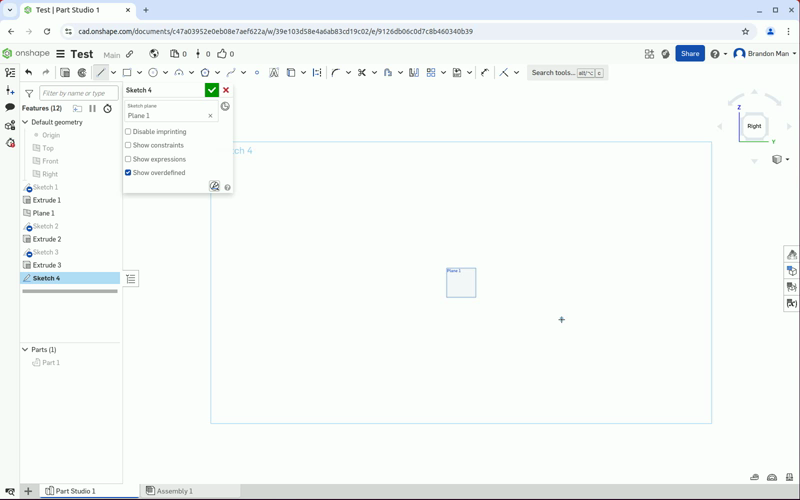
mouse_move(589, 319)
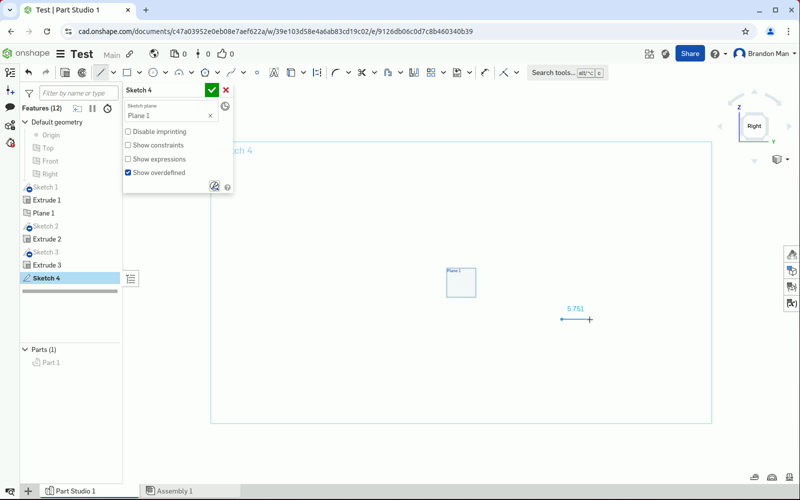
mouse_move(570, 319)
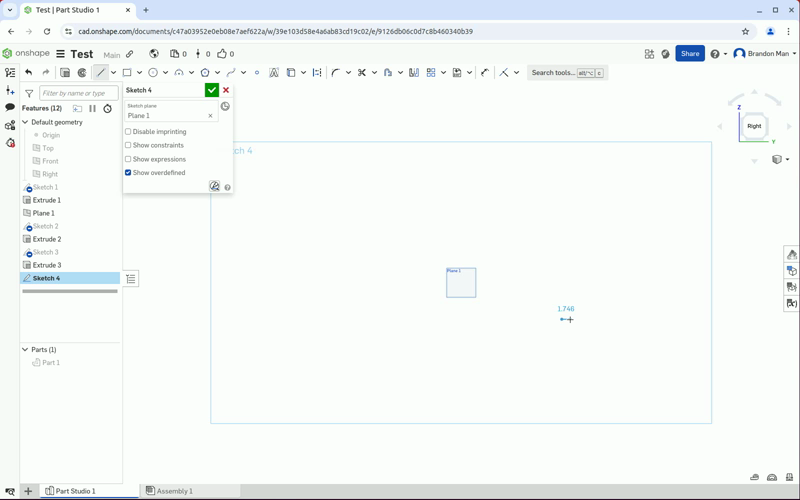
click(570, 319)
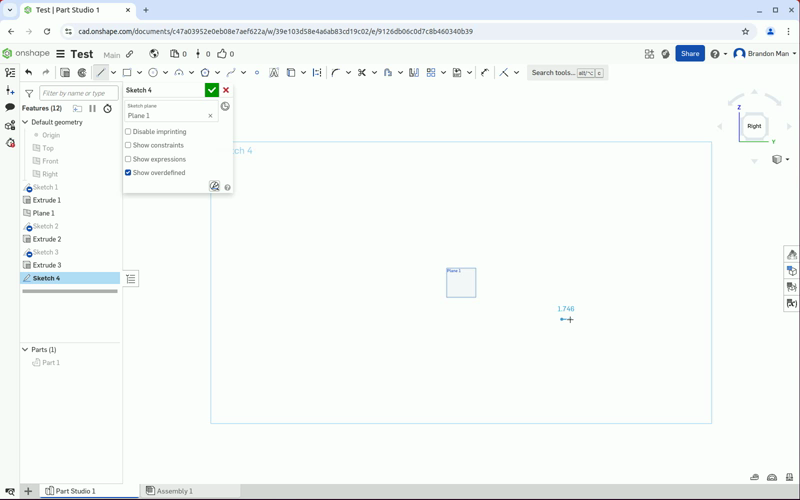
key_up(shift)
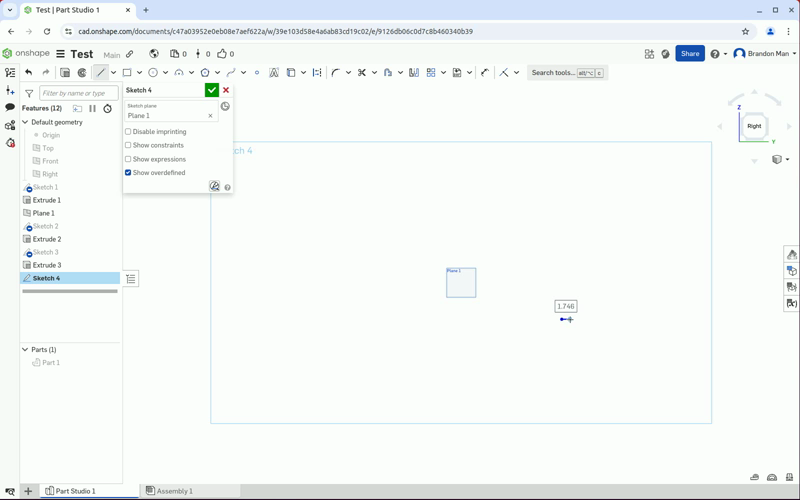
key_down(shift)
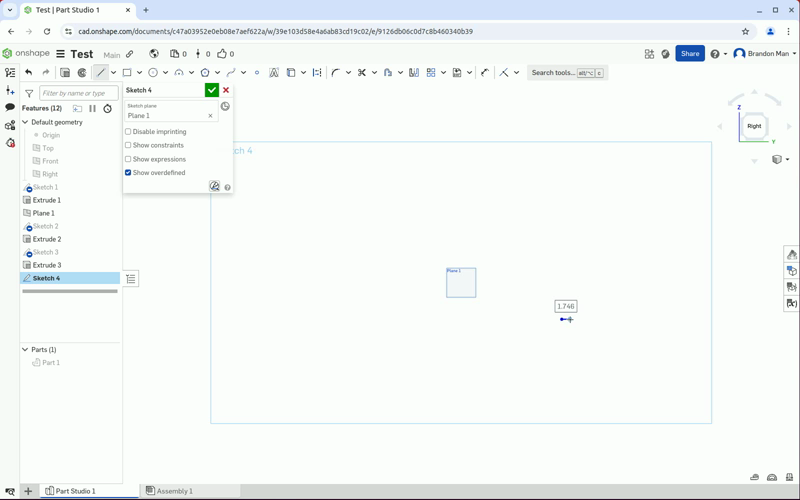
mouse_move(589, 319)
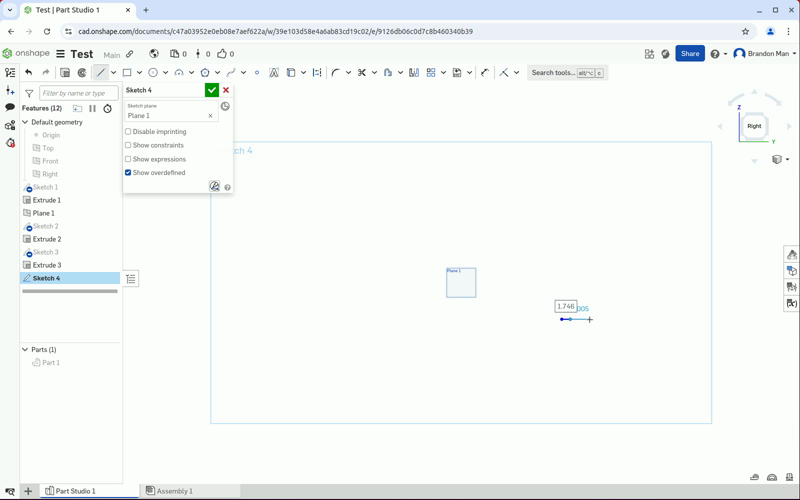
mouse_move(570, 300)
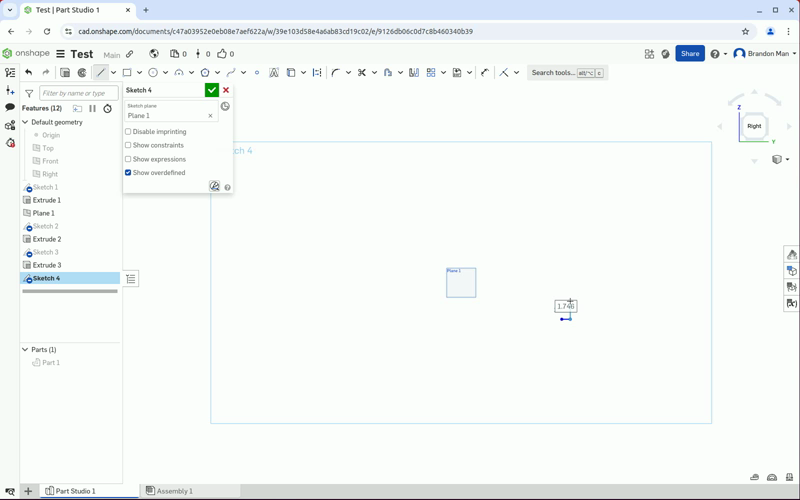
click(570, 300)
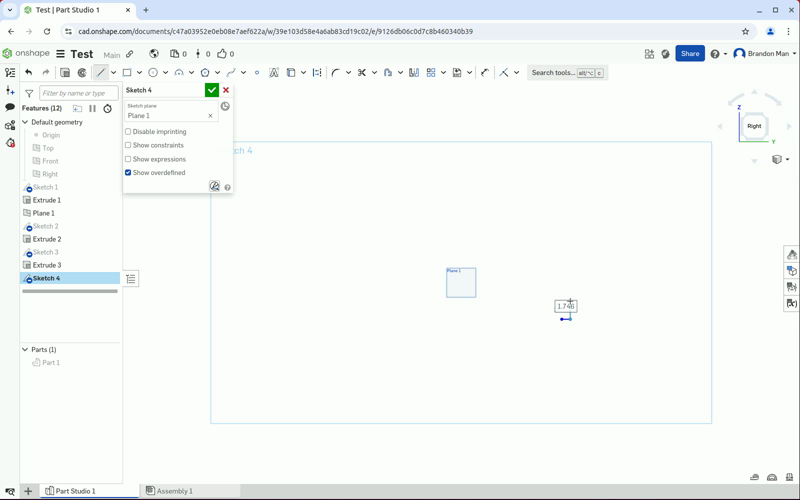
key_up(shift)
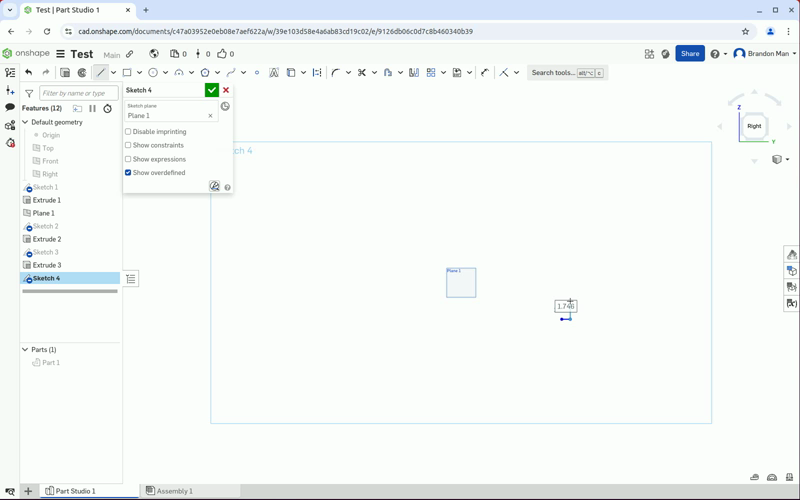
key_down(shift)
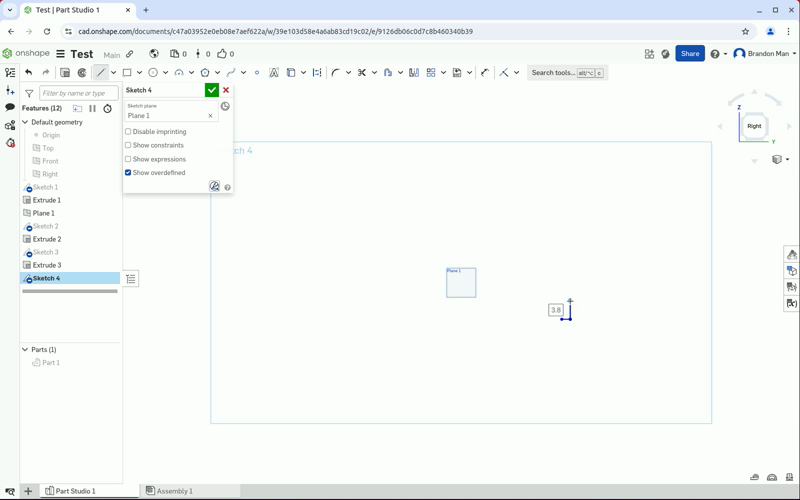
mouse_move(589, 300)
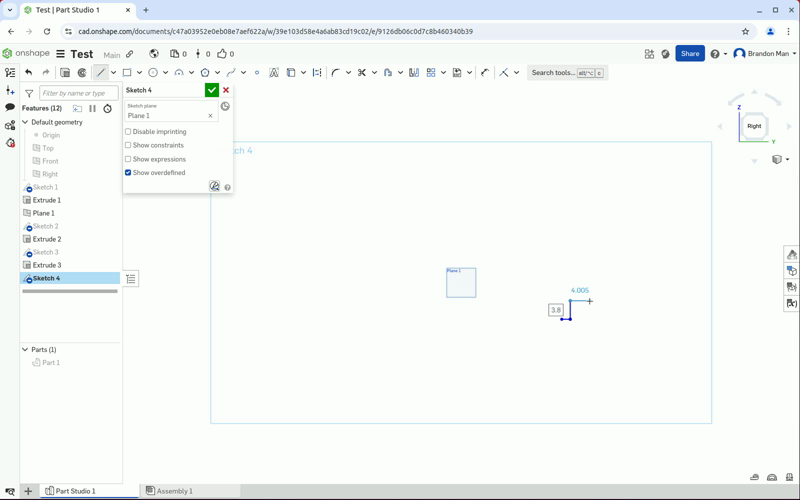
mouse_move(561, 300)
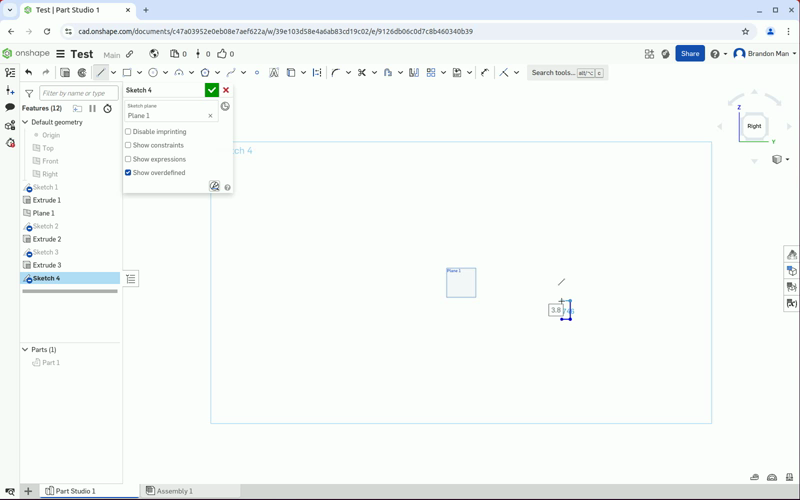
click(561, 300)
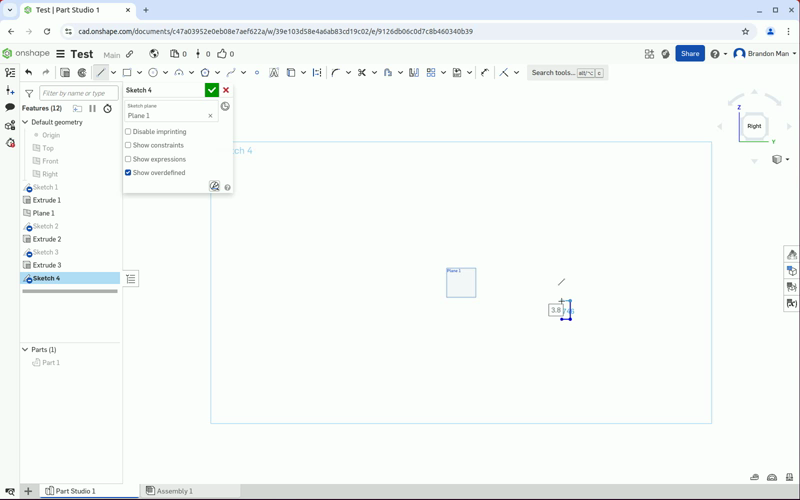
key_up(shift)
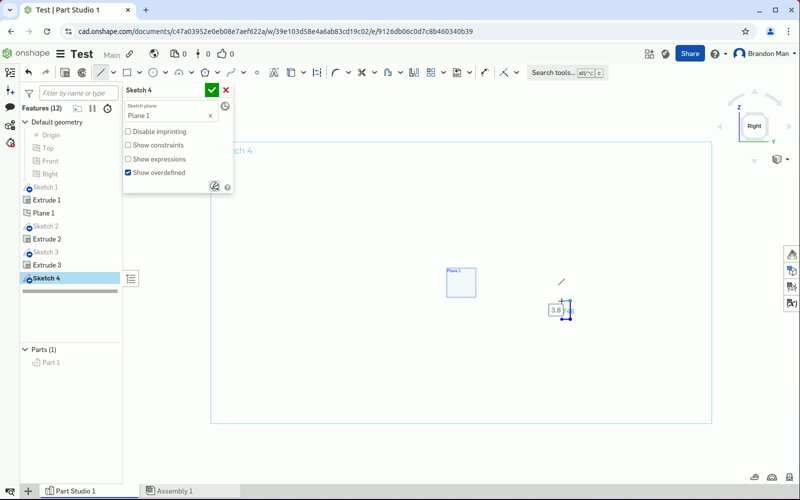
mouse_move(589, 300)
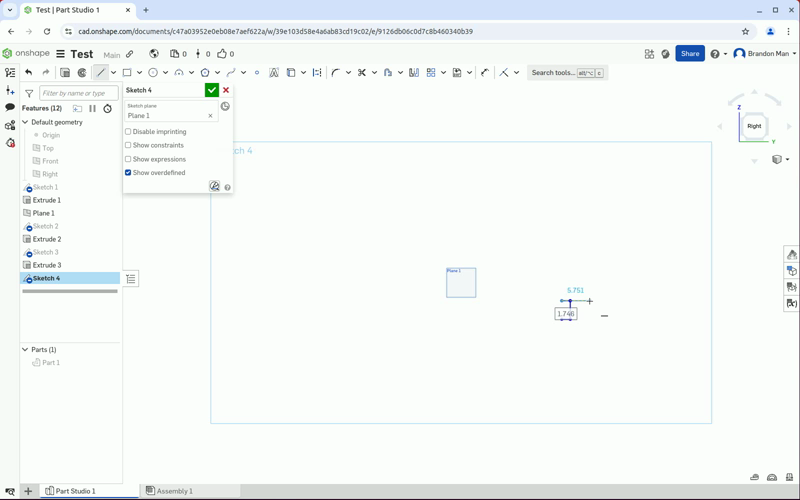
key_down(shift)
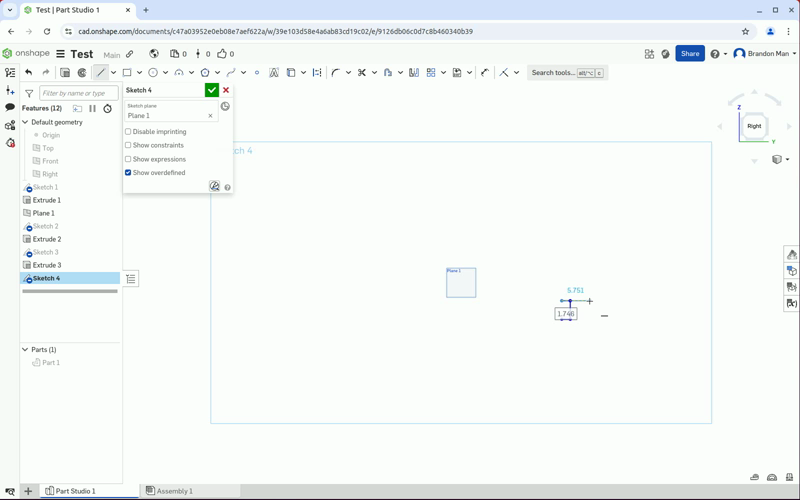
mouse_move(561, 319)
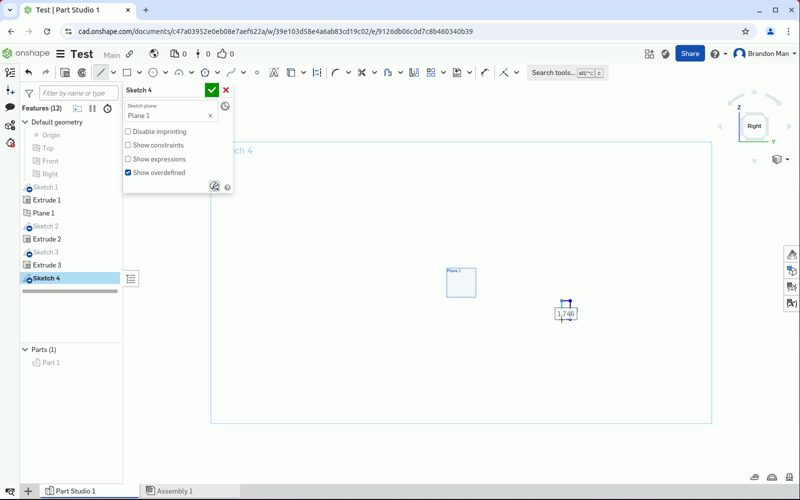
key_up(shift)
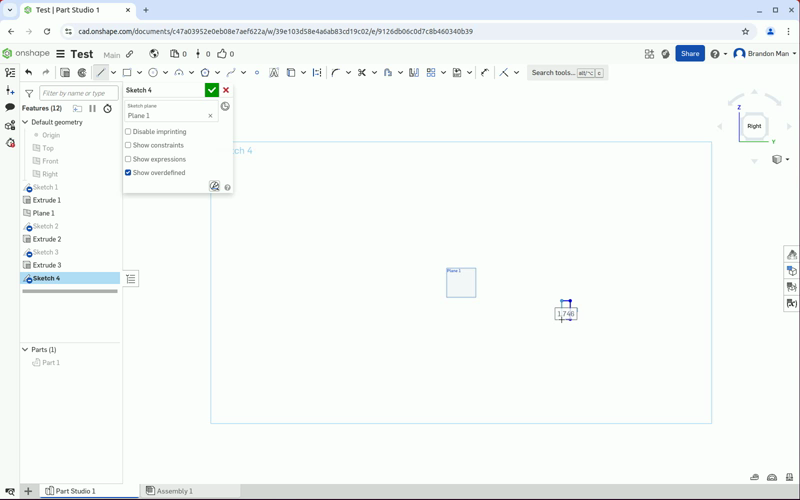
click(561, 319)
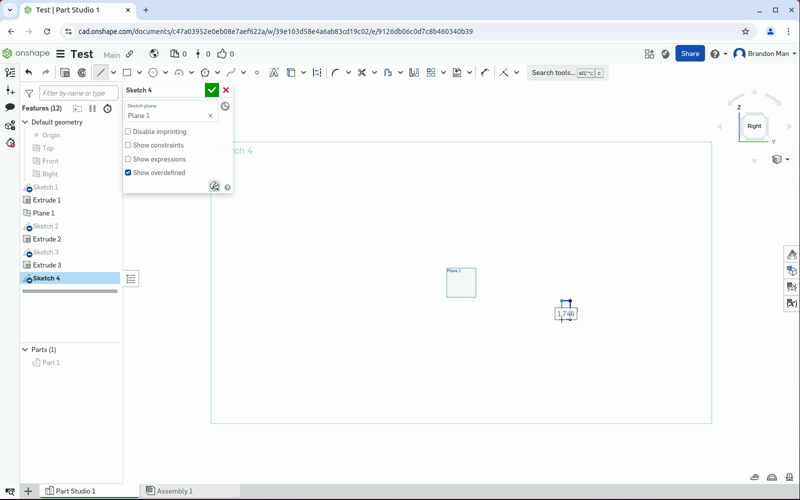
key(esc)
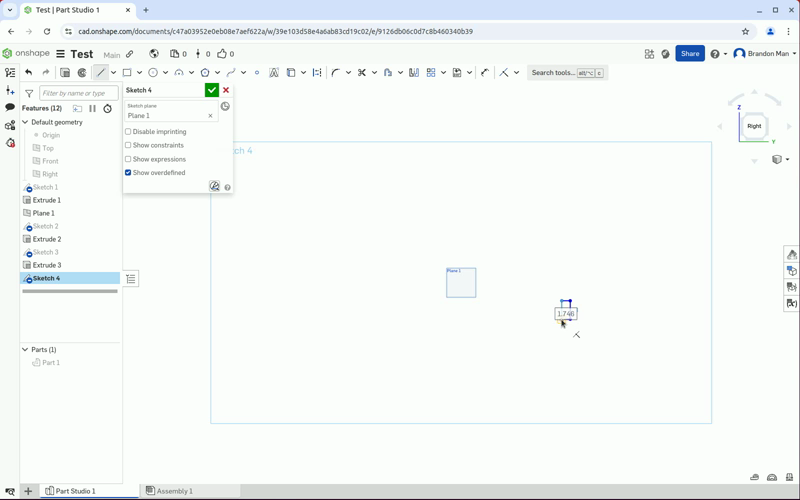
mouse_move(567, 318)
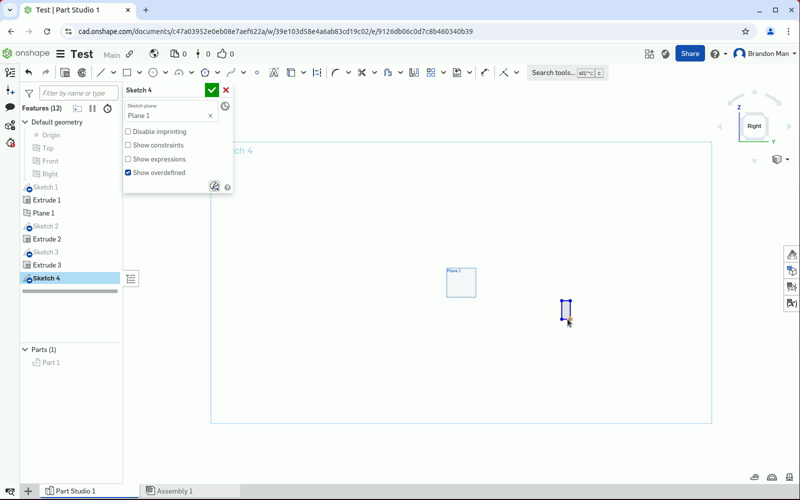
scroll(6)
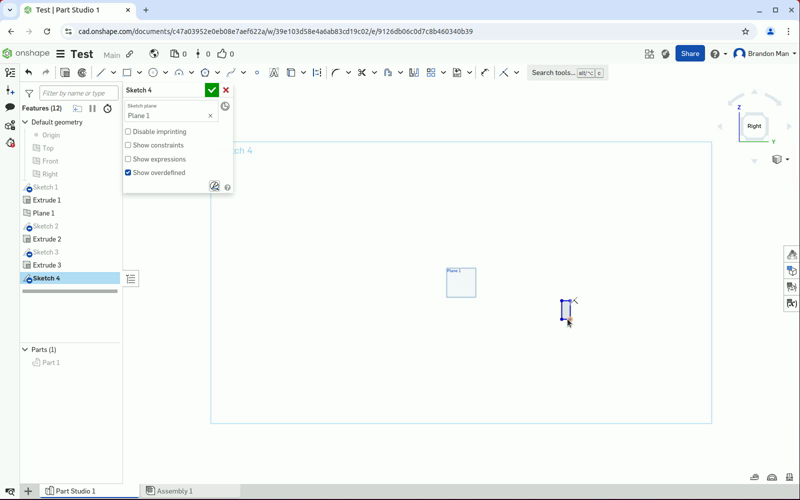
scroll(6)
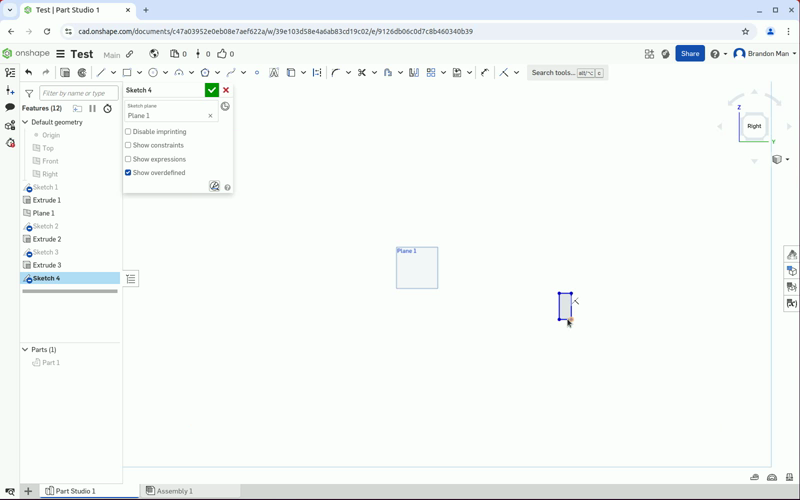
scroll(6)
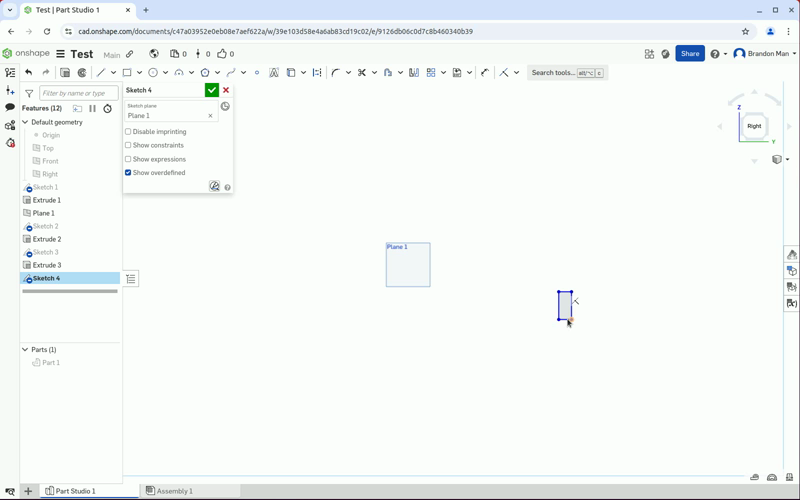
scroll(6)
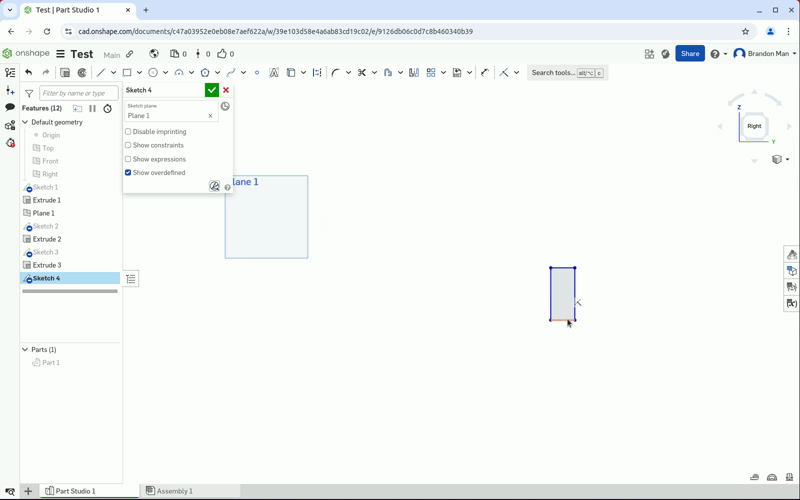
scroll(6)
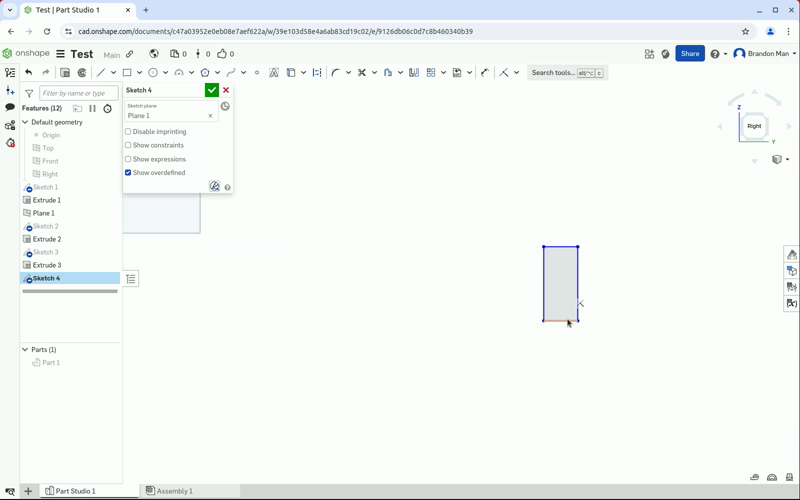
scroll(6)
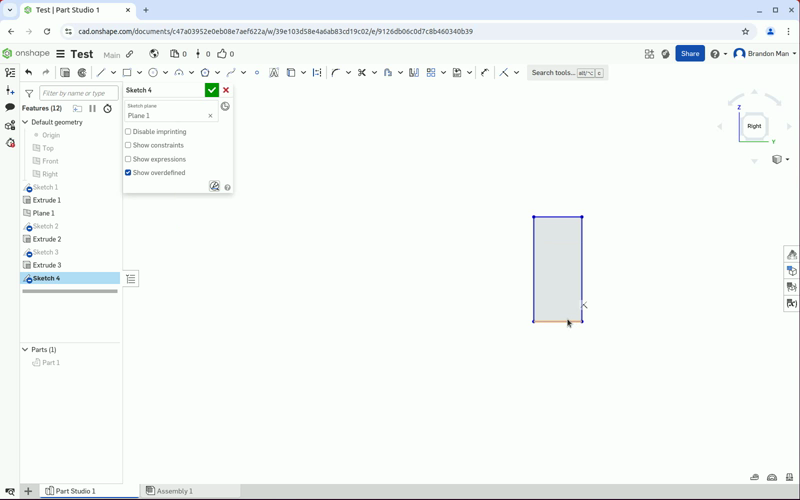
scroll(6)
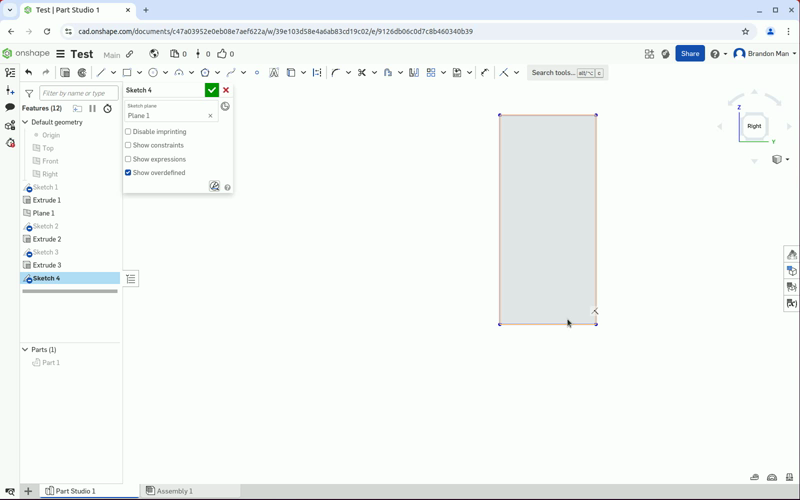
click(567, 318)
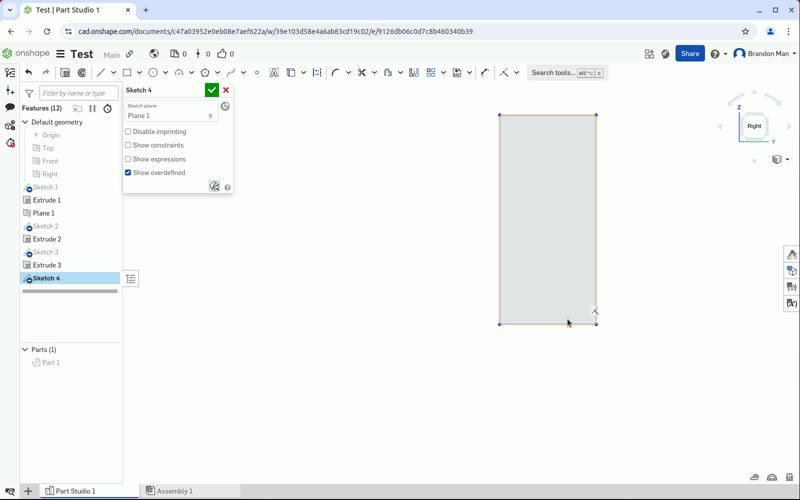
scroll(-6)
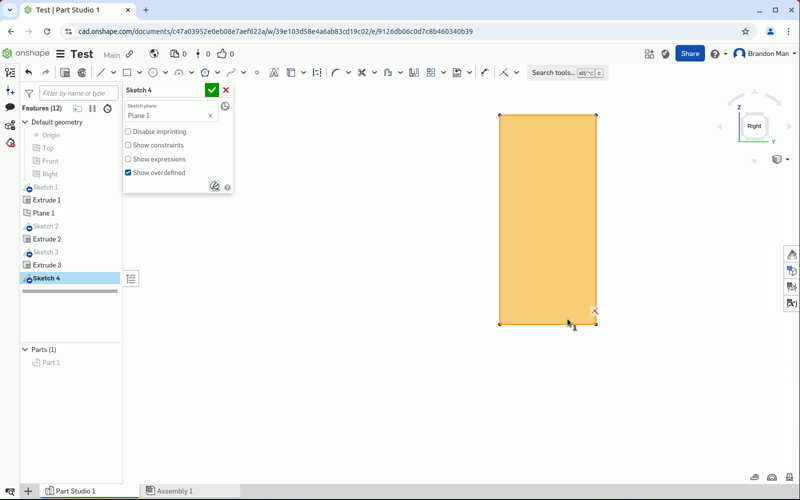
scroll(-6)
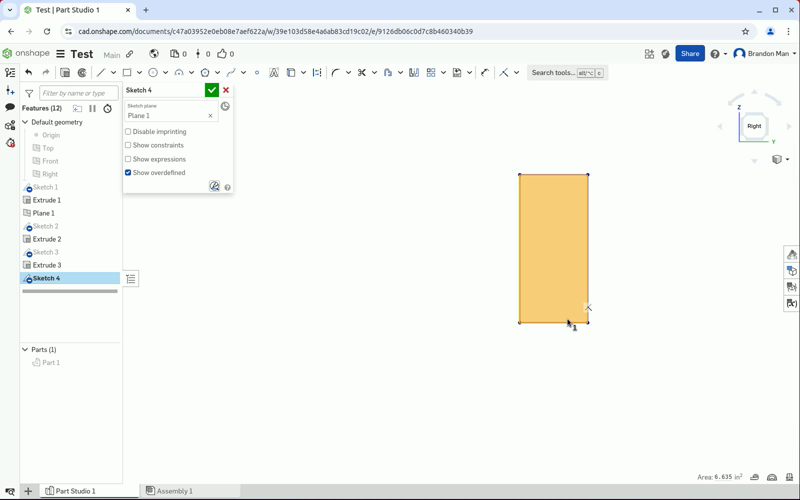
scroll(-6)
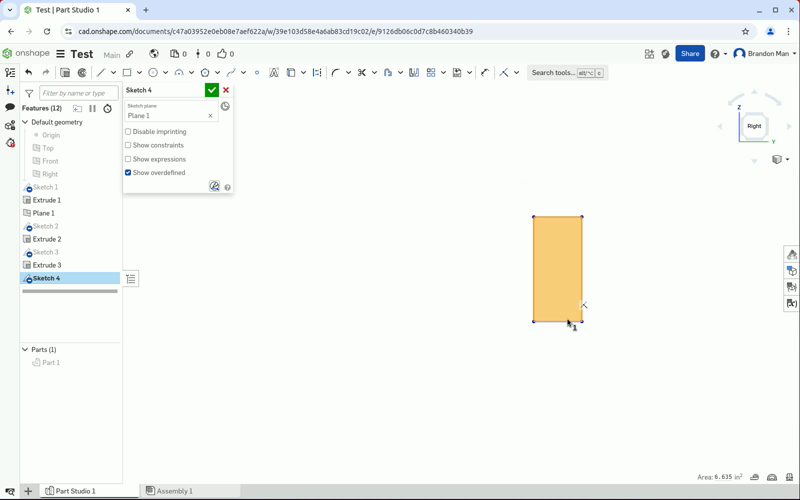
scroll(-6)
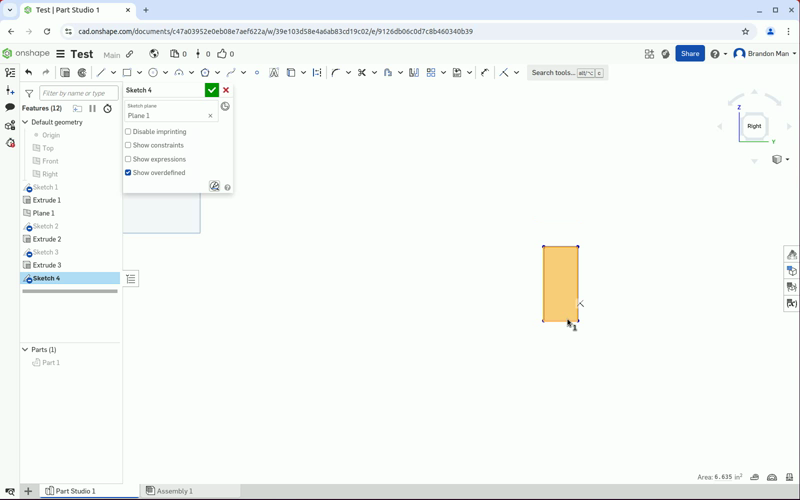
scroll(-6)
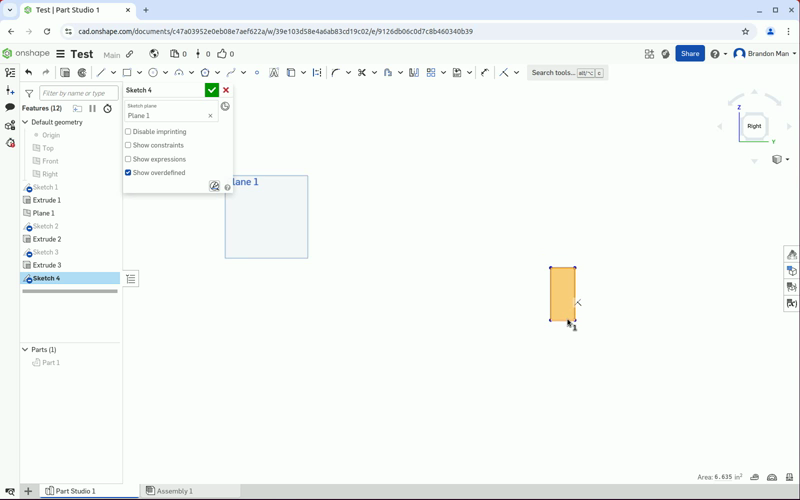
scroll(-6)
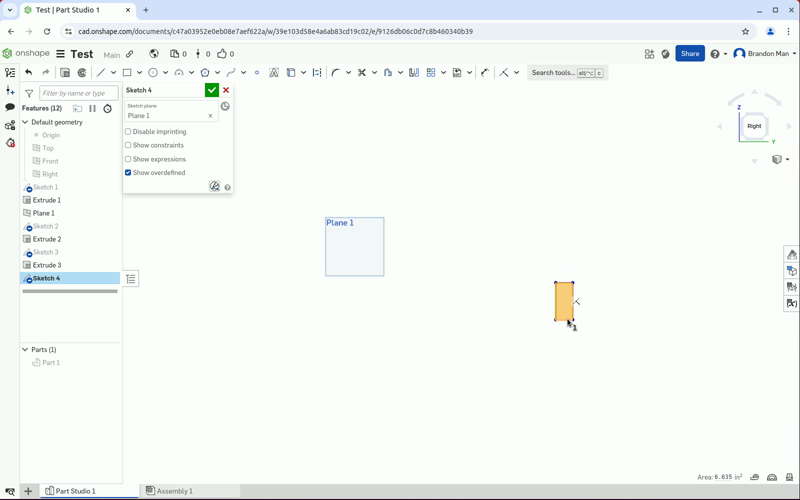
scroll(-6)
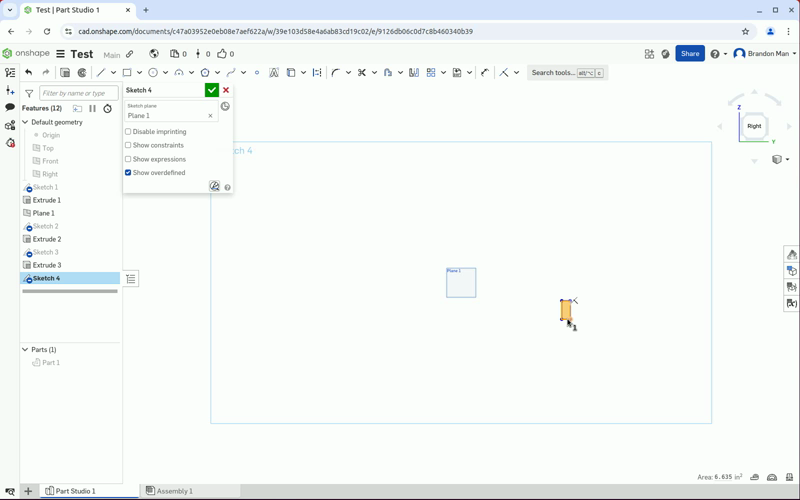
mouse_move(73, 352)
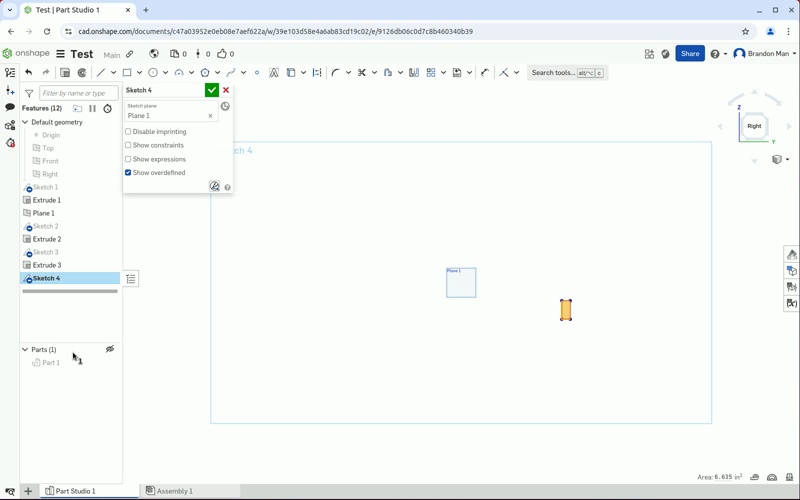
key(shift+y)
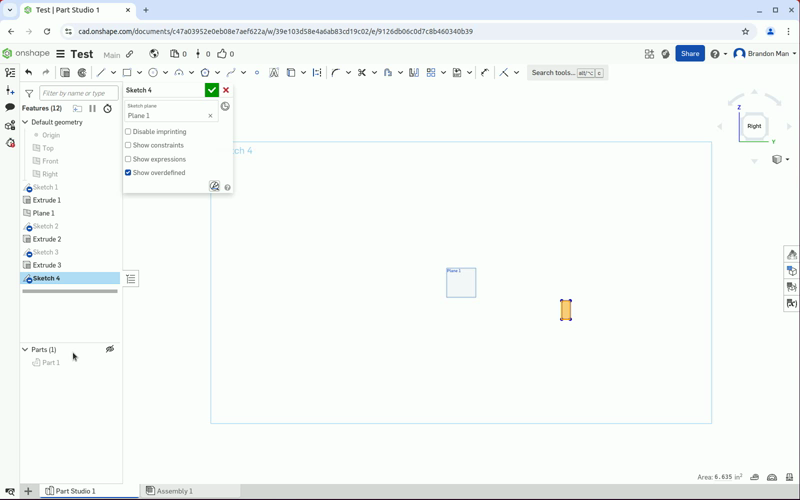
key(shift+e)
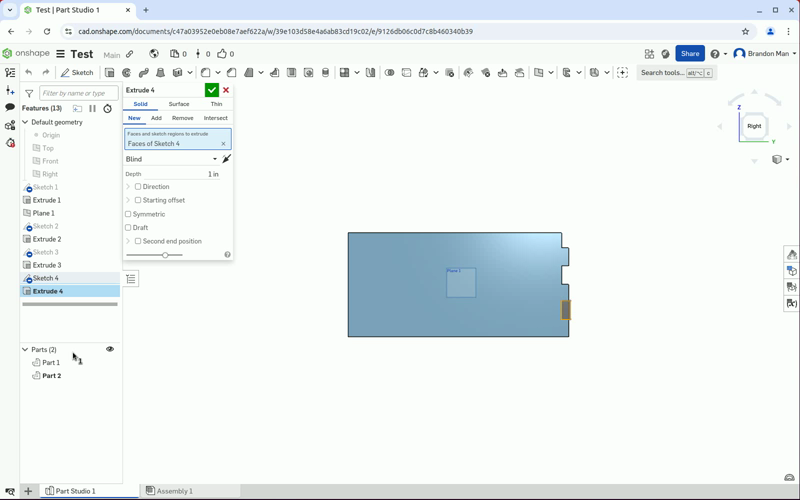
mouse_move(143, 106)
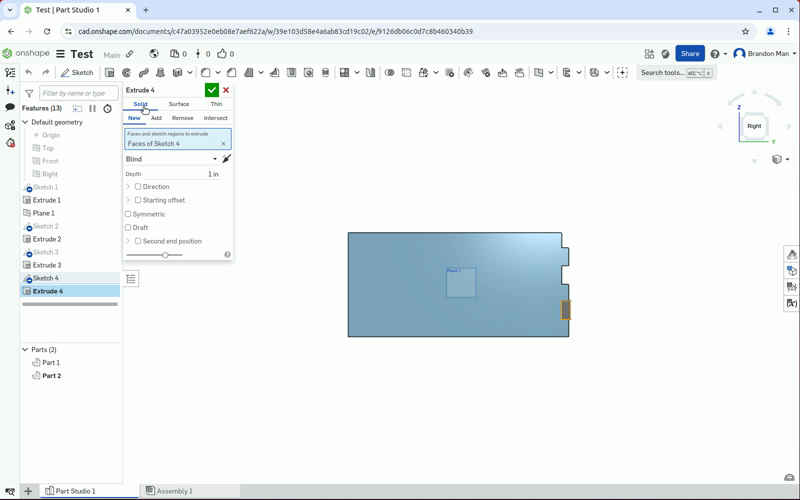
click(143, 106)
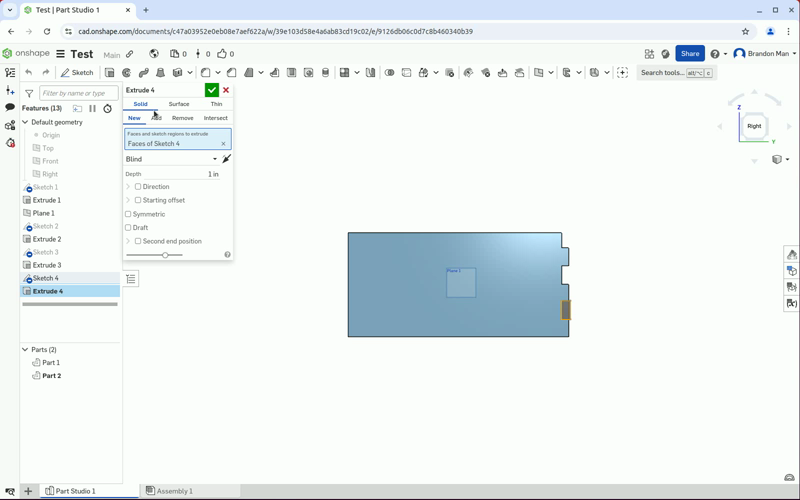
mouse_move(186, 120)
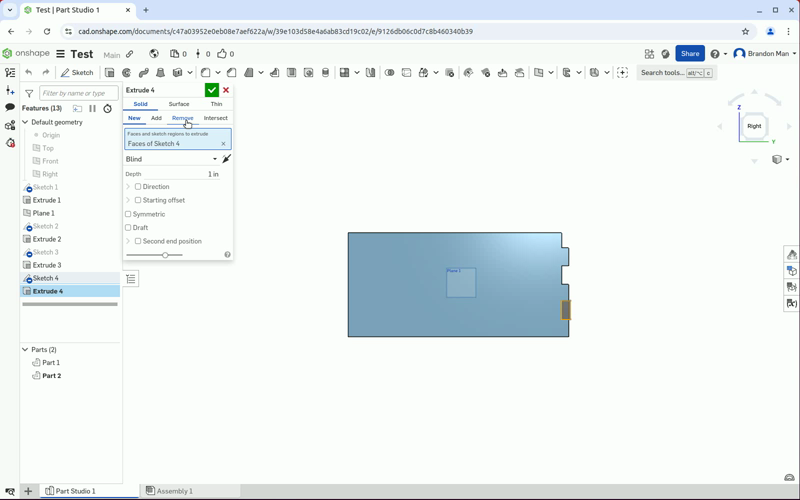
click(186, 120)
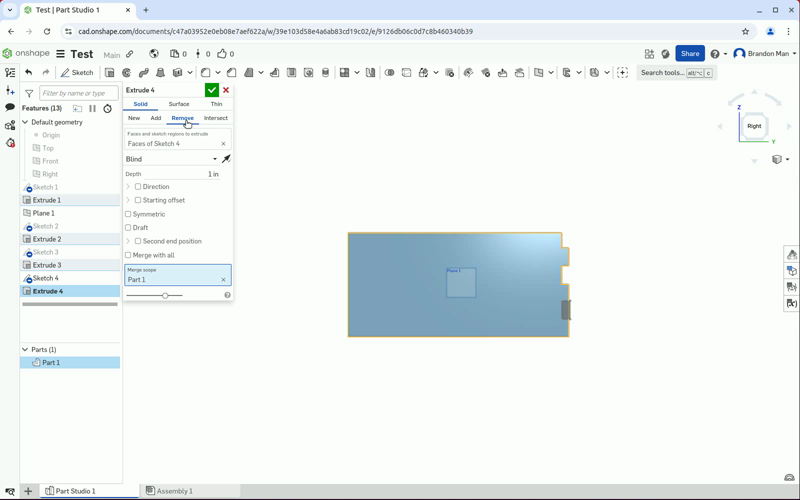
key(tab, 4)
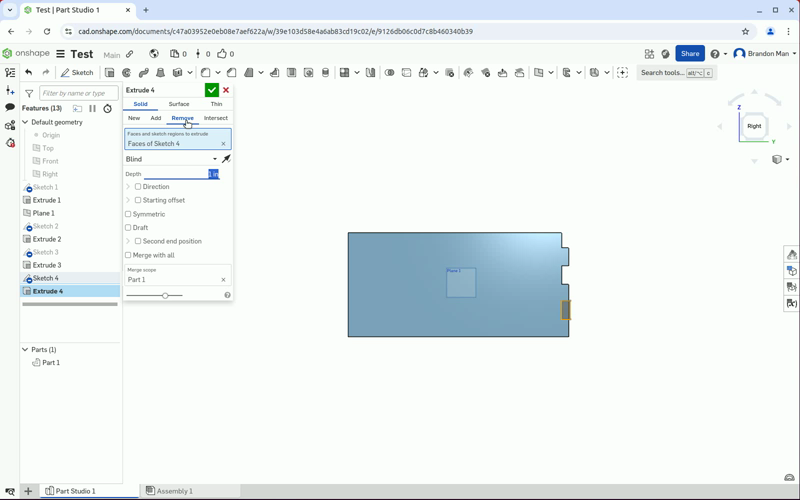
text(2.166)
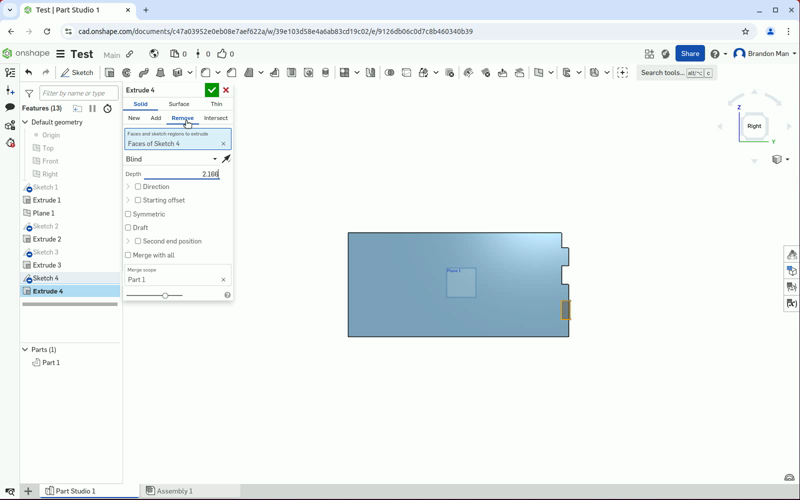
key(tab, 6)
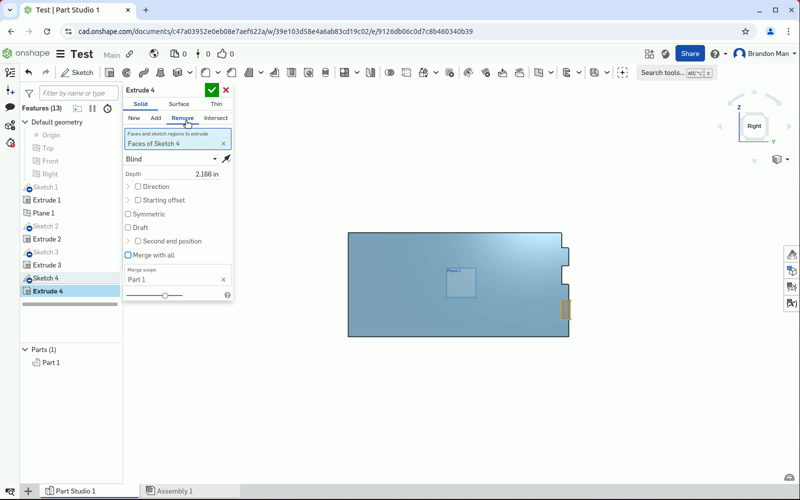
key(space)
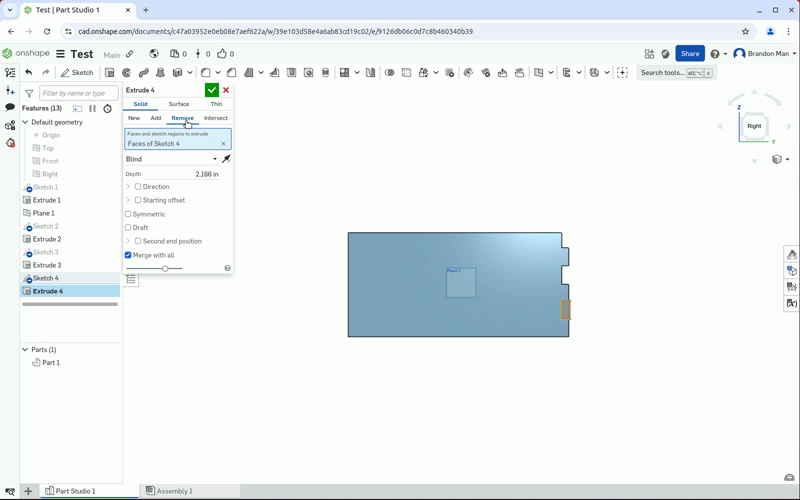
key(enter)
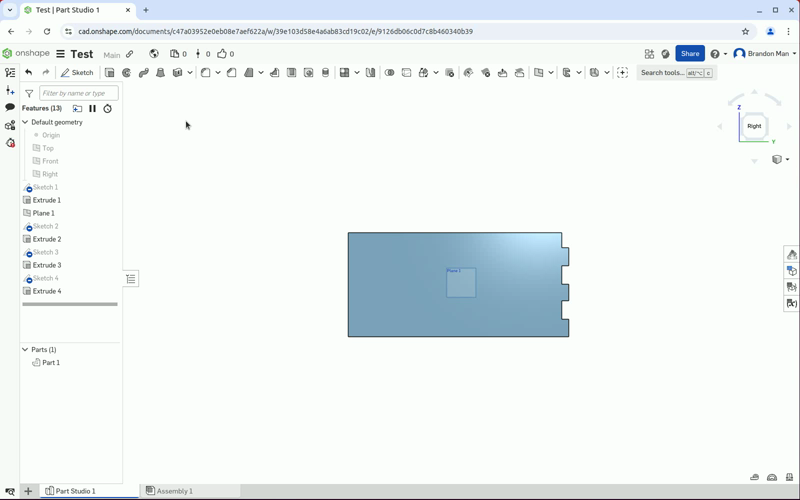
key(shift+h)
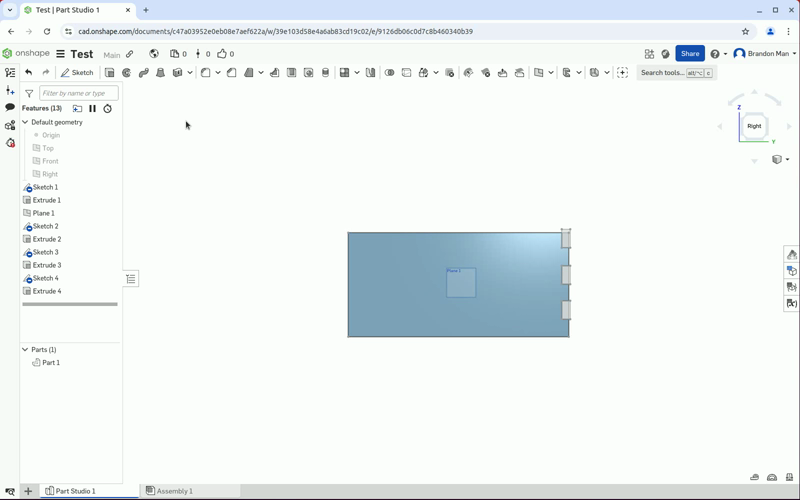
key(shift+h)
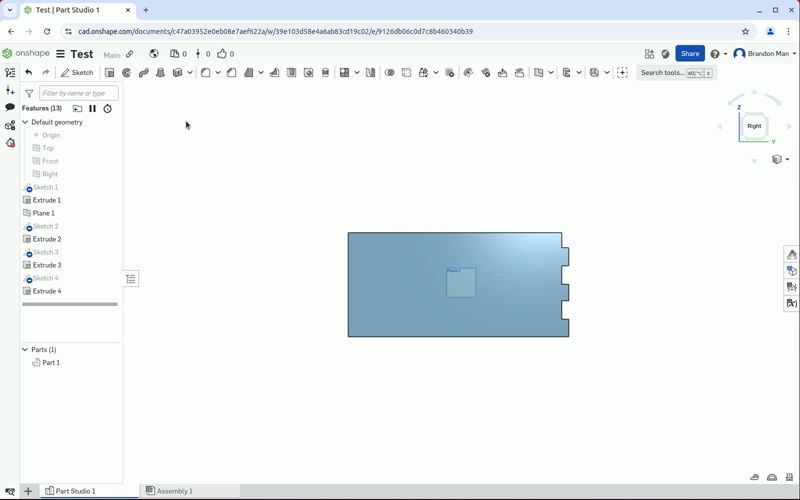
mouse_move(73, 189)
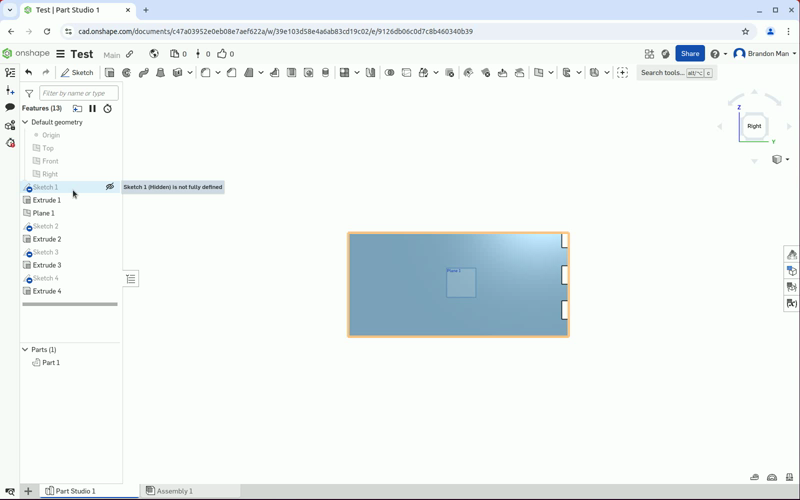
click(73, 189)
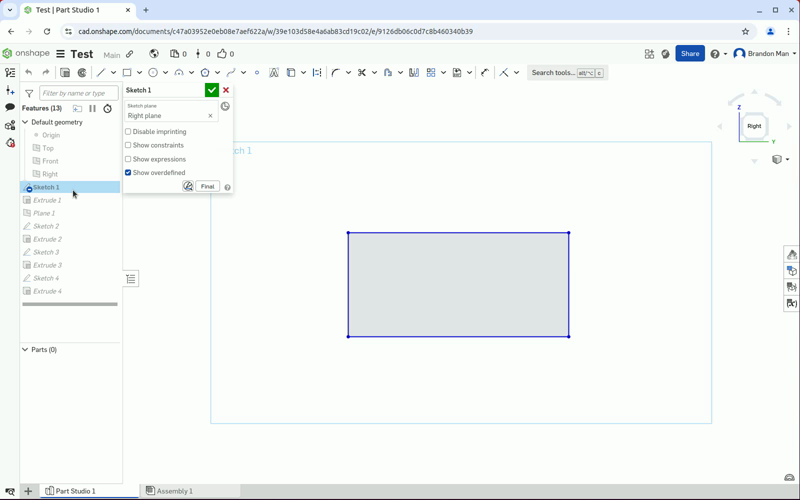
mouse_move(229, 92)
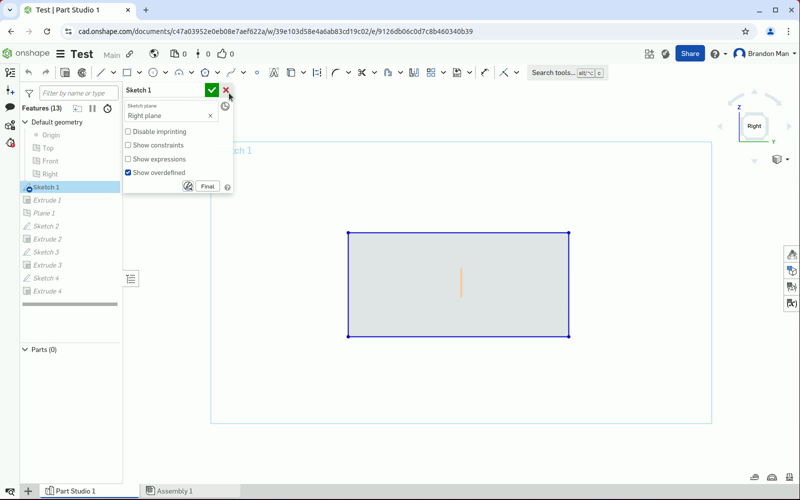
click(229, 92)
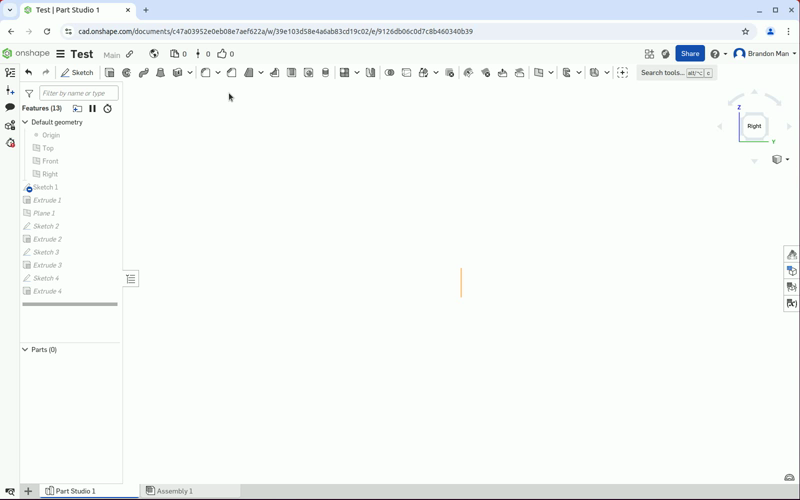
key(shift+s)
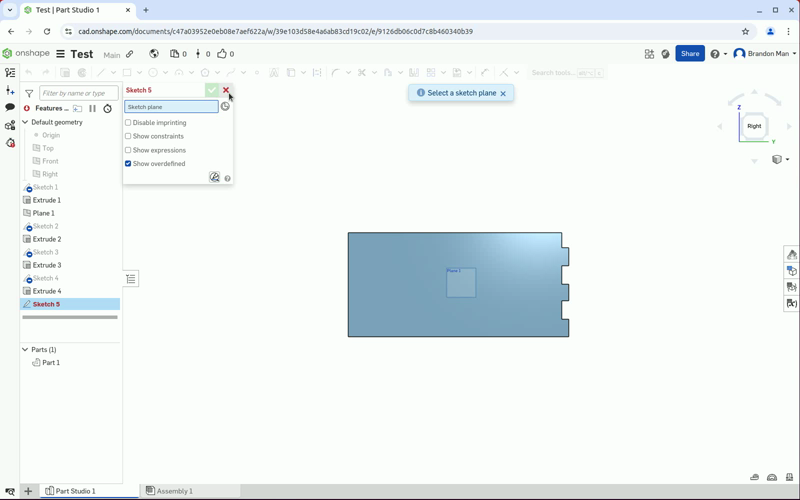
mouse_move(73, 215)
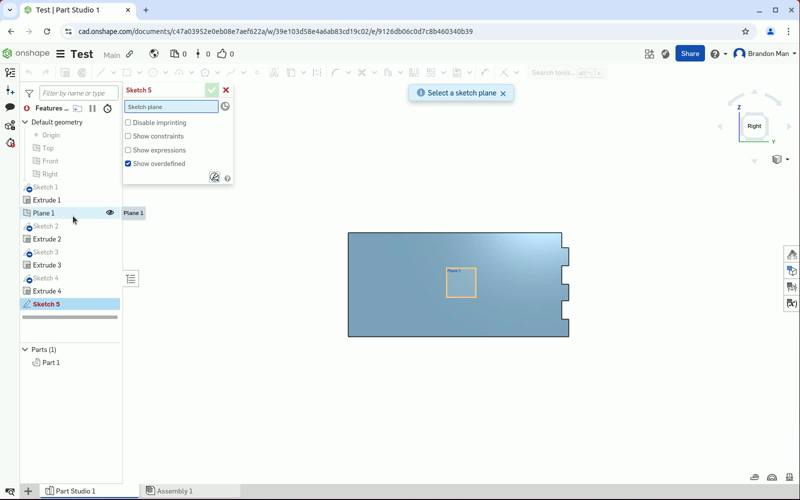
click(73, 215)
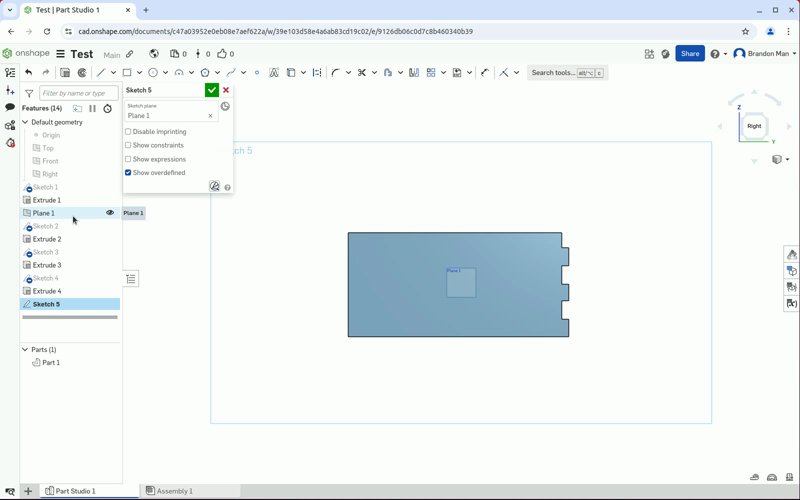
mouse_move(73, 352)
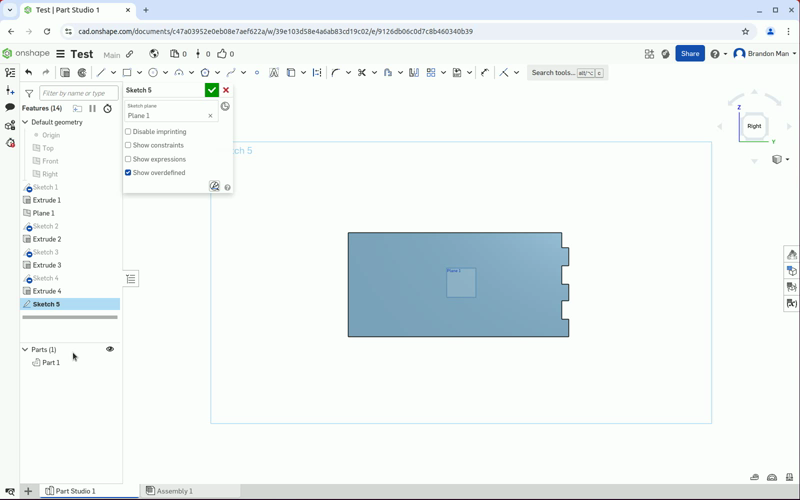
key(y)
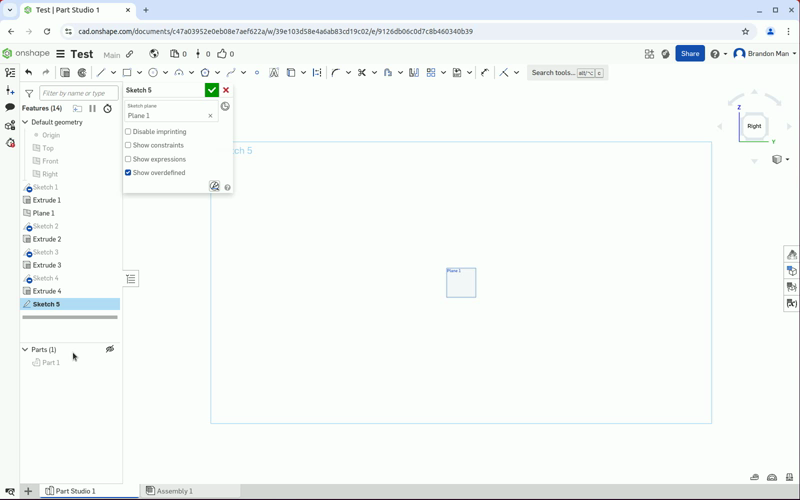
key(l)
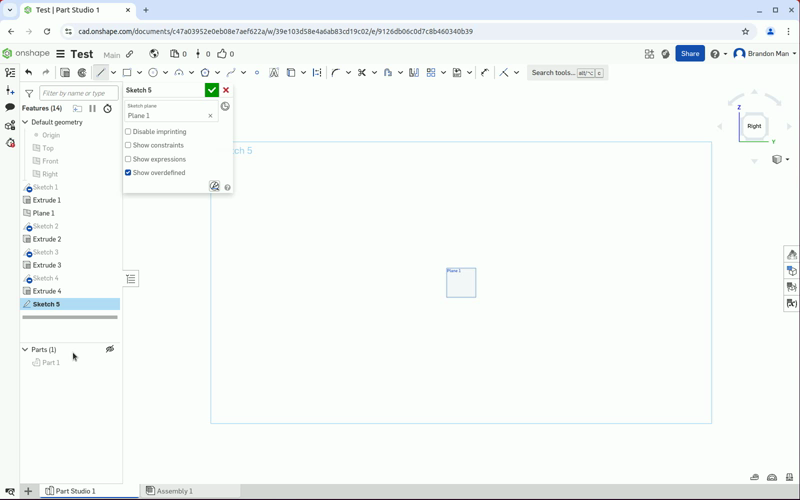
key_down(shift)
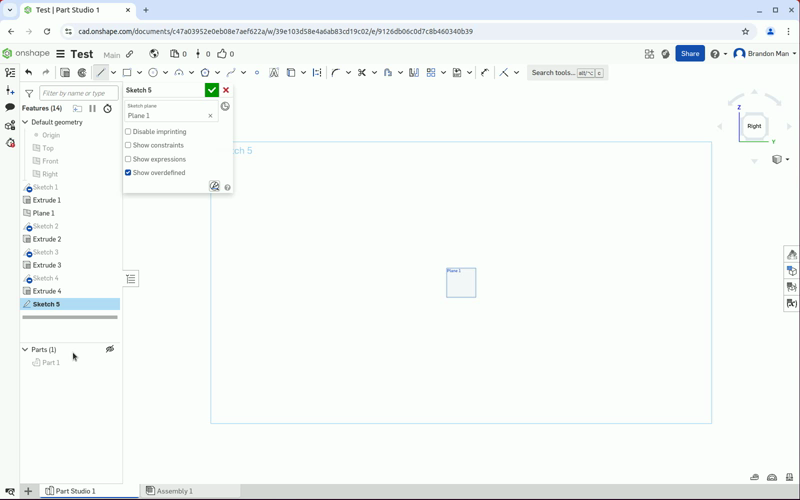
mouse_move(348, 319)
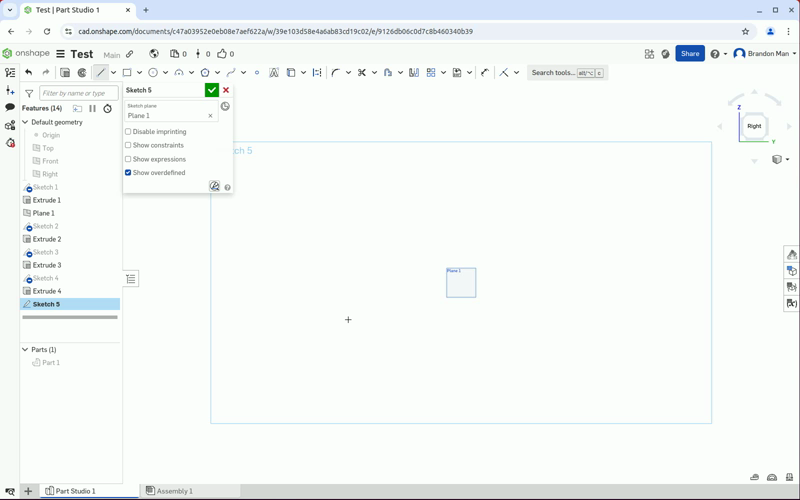
click(348, 319)
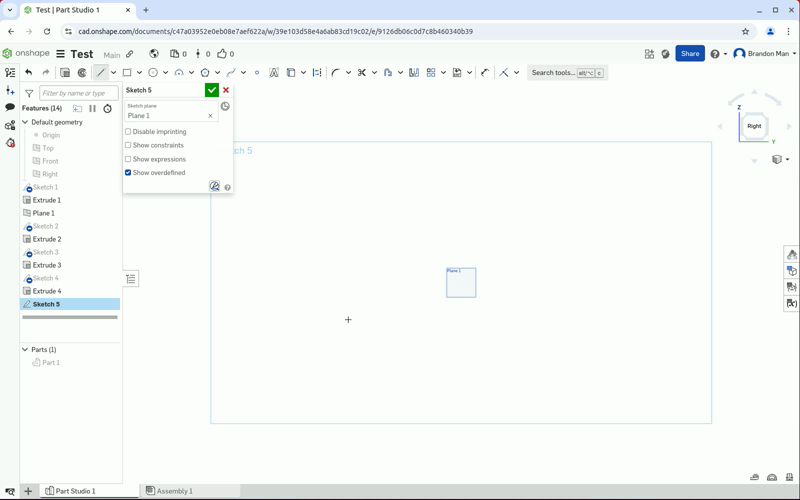
key_up(shift)
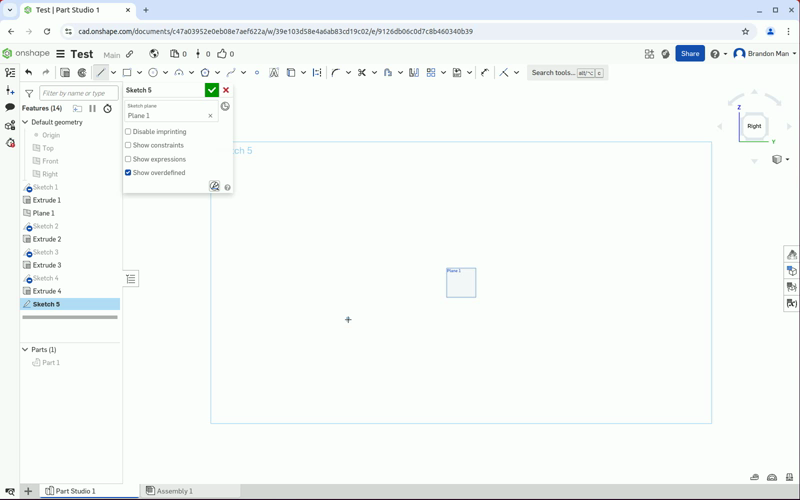
key_down(shift)
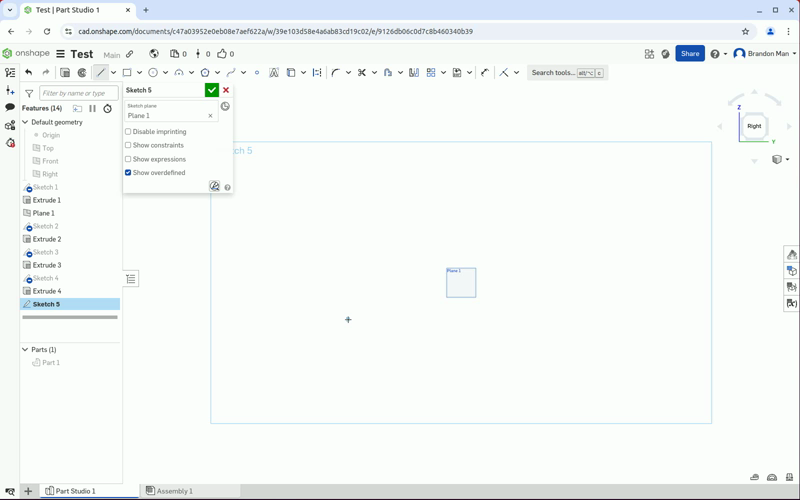
mouse_move(378, 319)
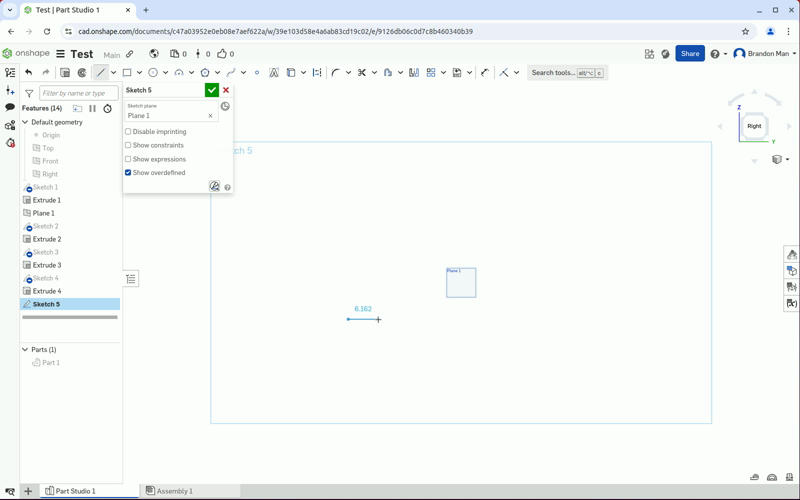
mouse_move(356, 319)
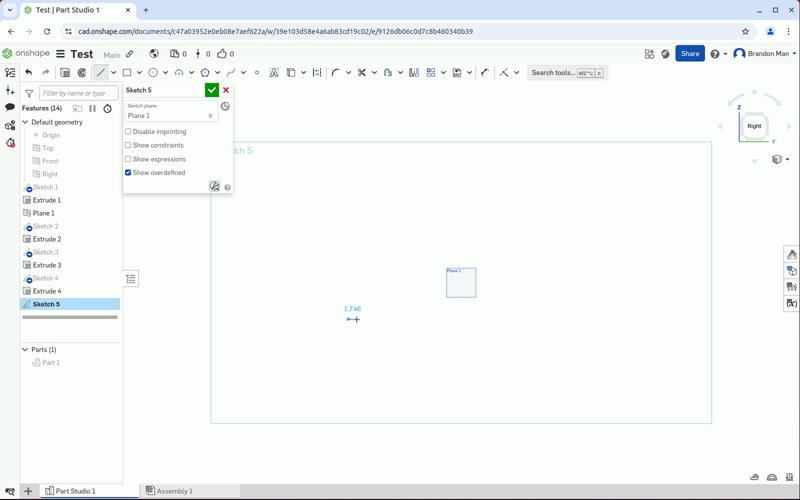
click(356, 319)
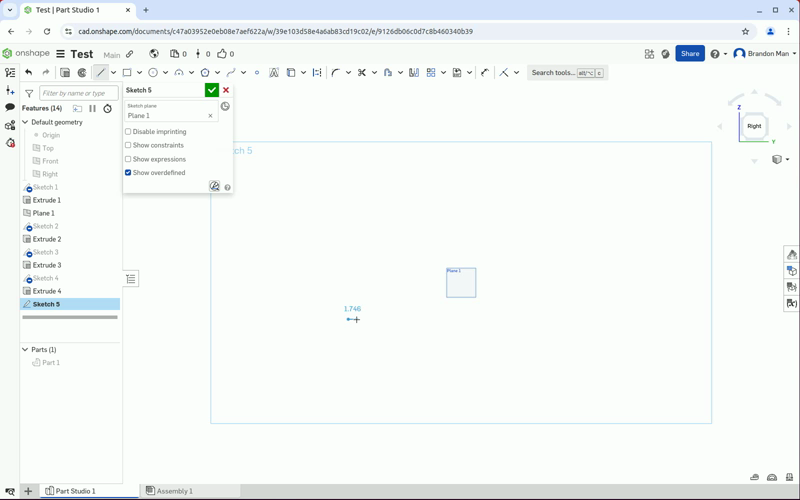
key_up(shift)
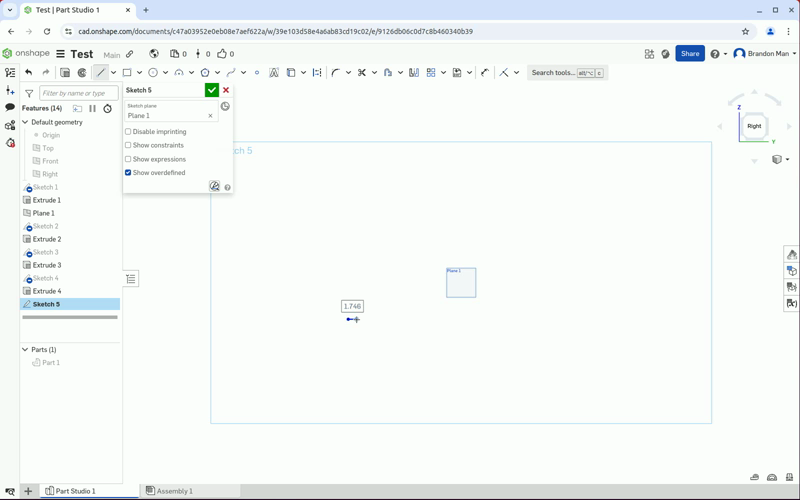
key_down(shift)
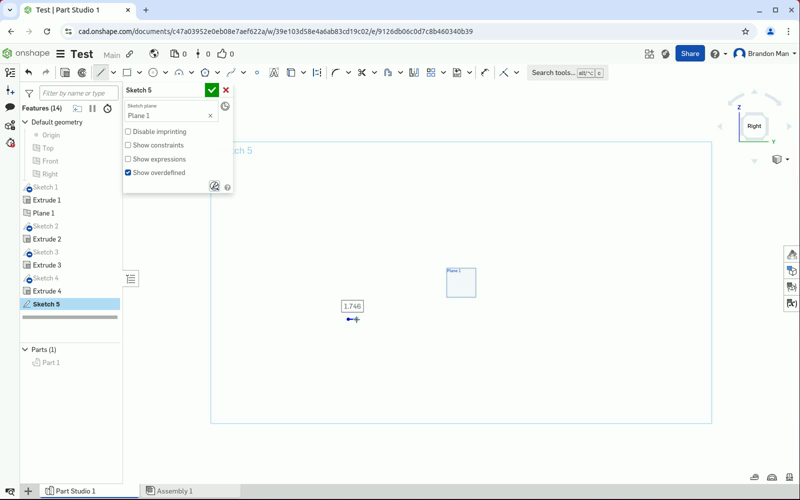
mouse_move(386, 319)
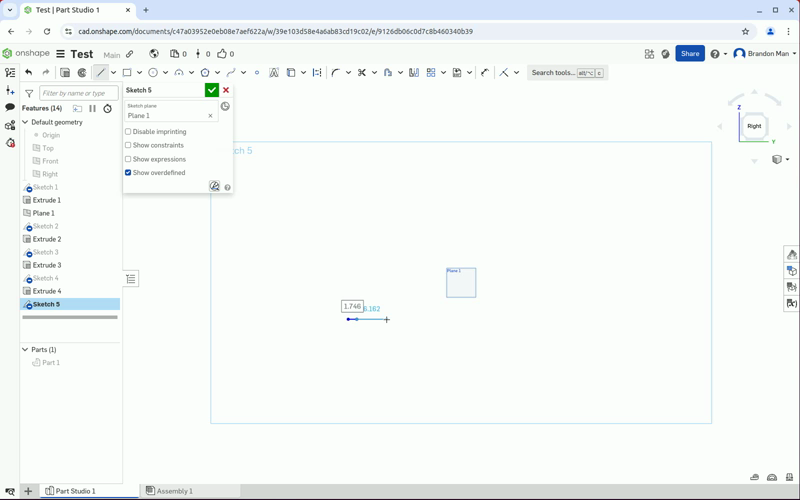
mouse_move(356, 300)
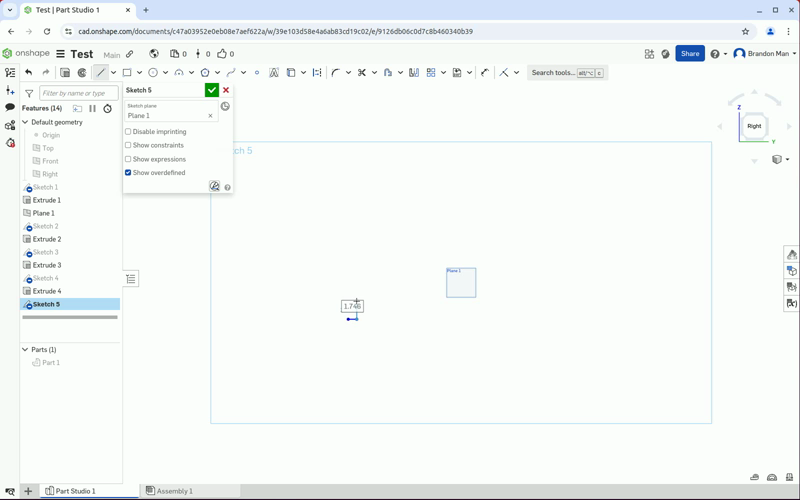
click(356, 300)
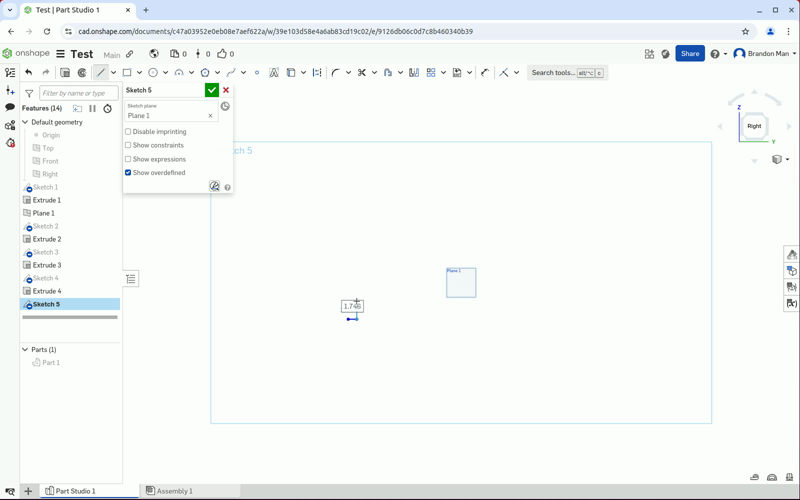
key_up(shift)
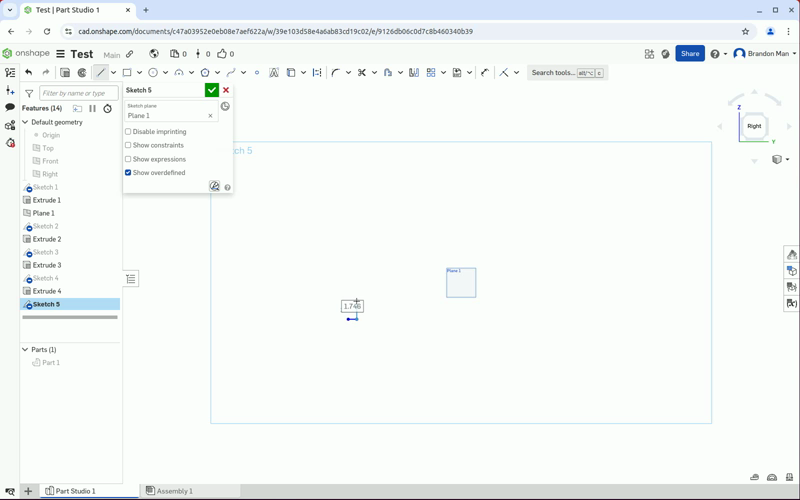
key_down(shift)
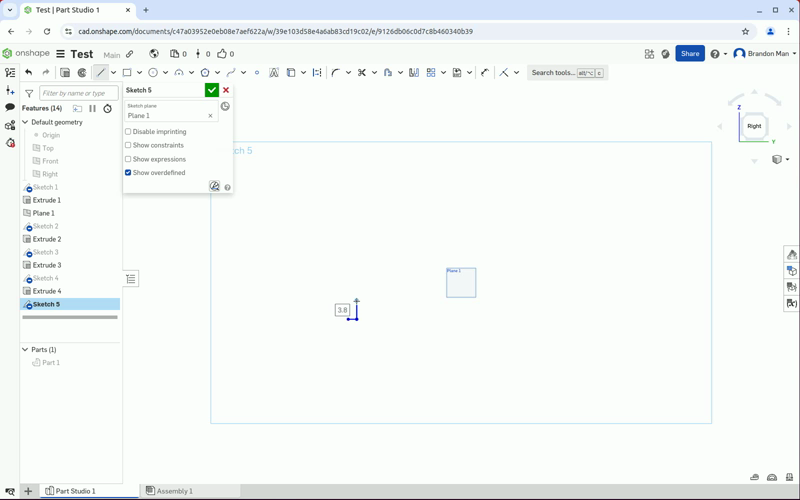
mouse_move(386, 300)
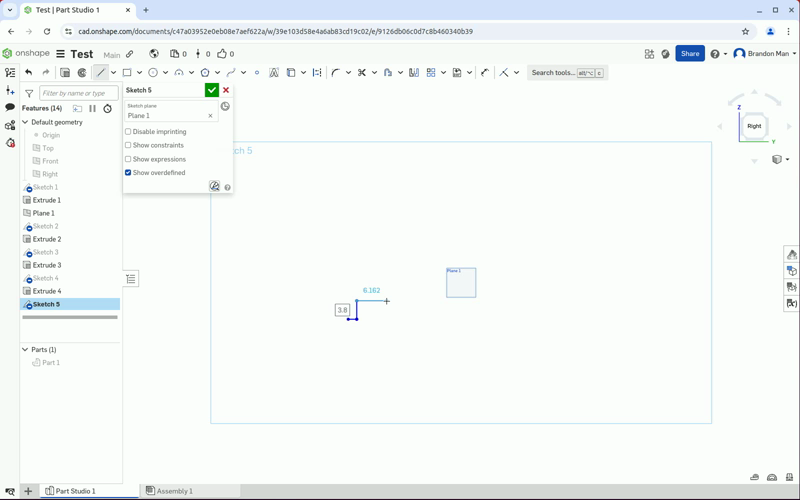
mouse_move(348, 300)
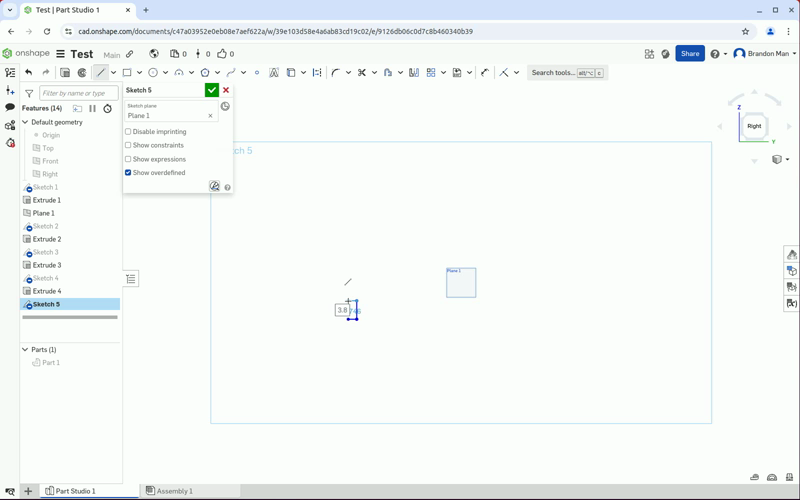
click(348, 300)
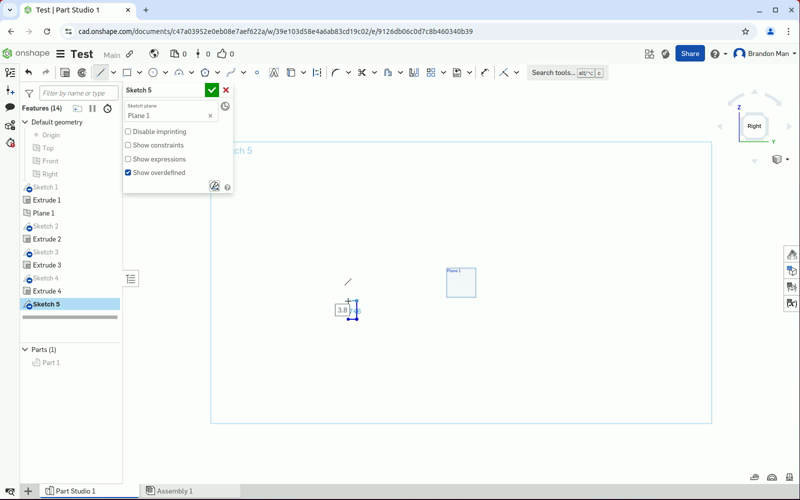
key_up(shift)
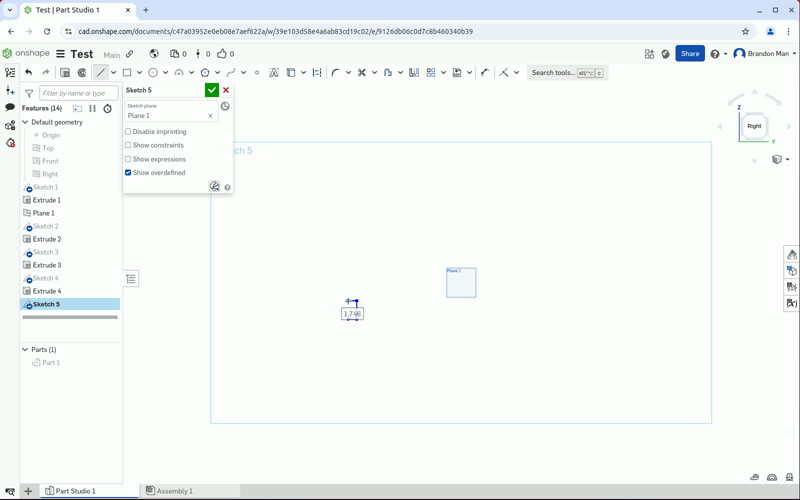
mouse_move(378, 300)
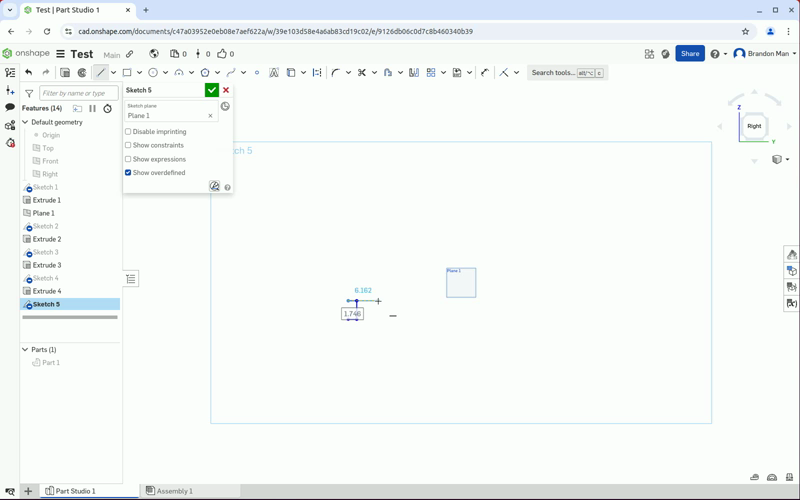
key_down(shift)
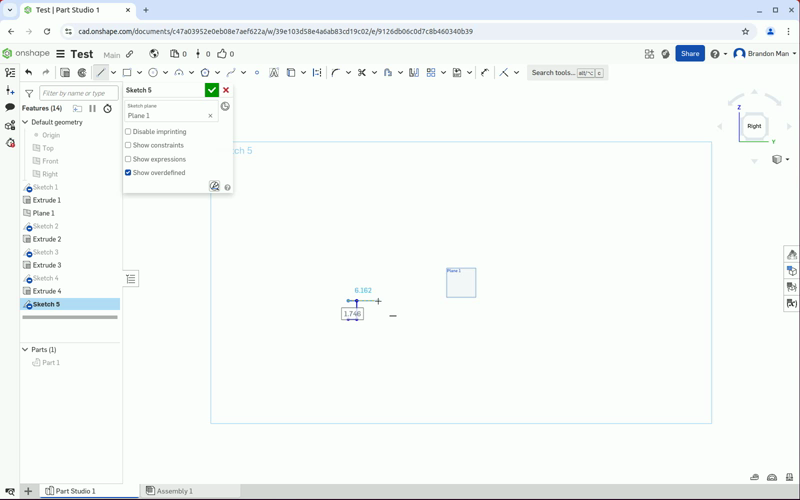
mouse_move(348, 319)
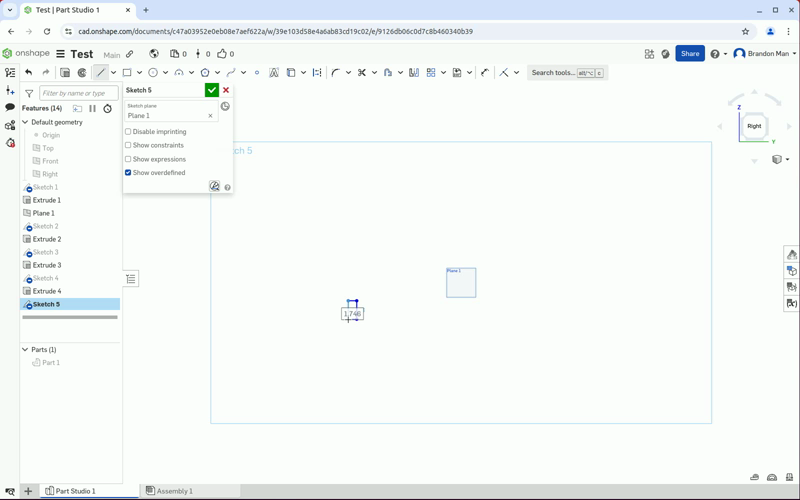
key_up(shift)
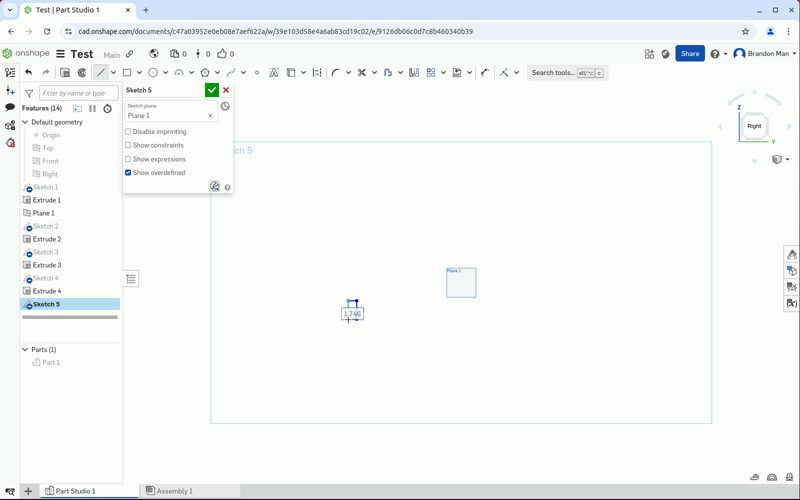
click(348, 319)
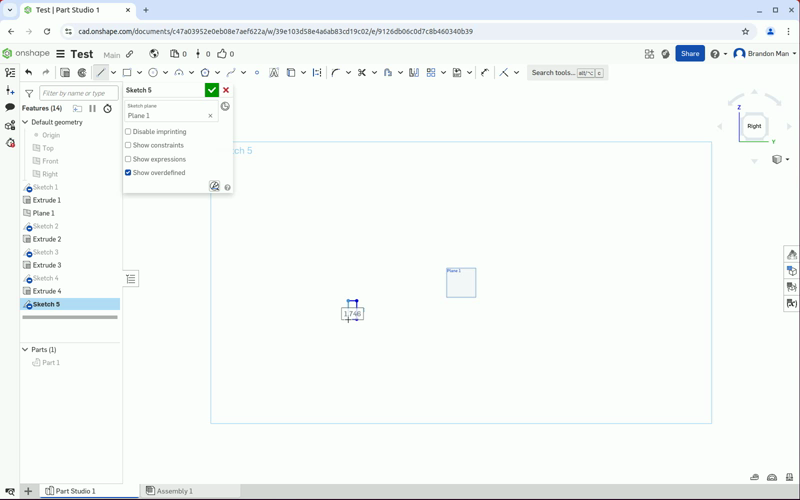
key(esc)
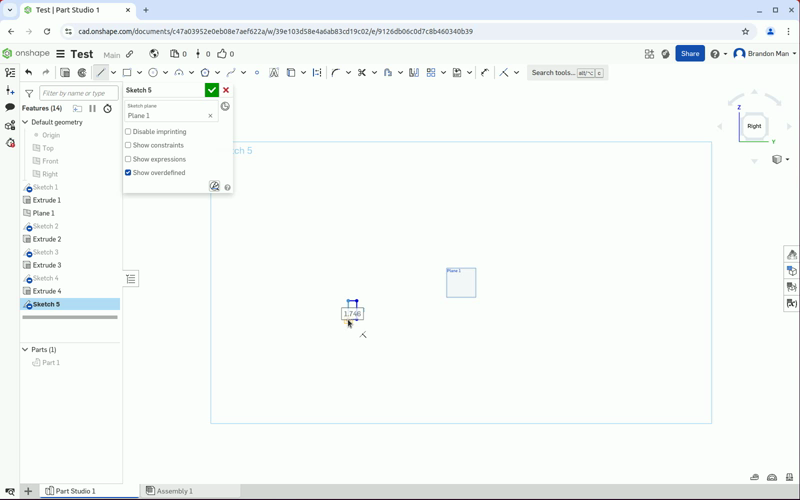
mouse_move(350, 304)
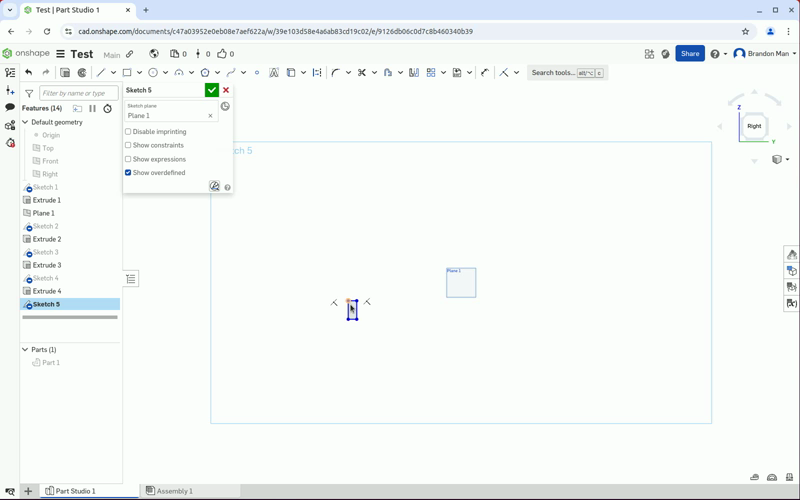
scroll(6)
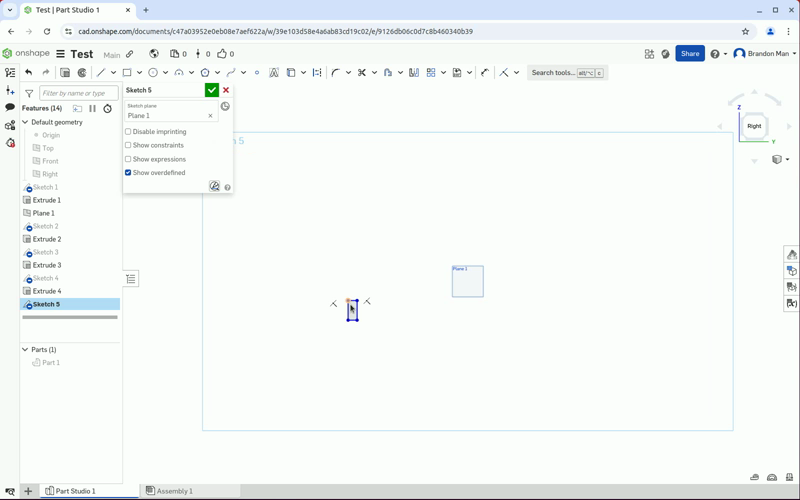
scroll(6)
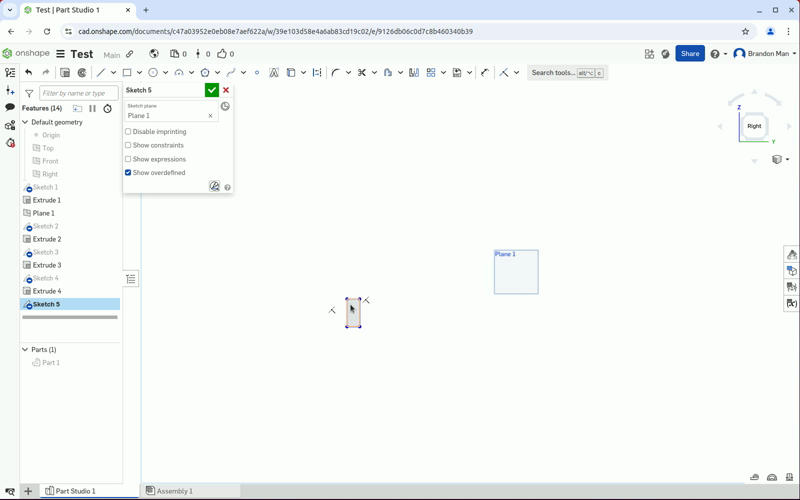
scroll(6)
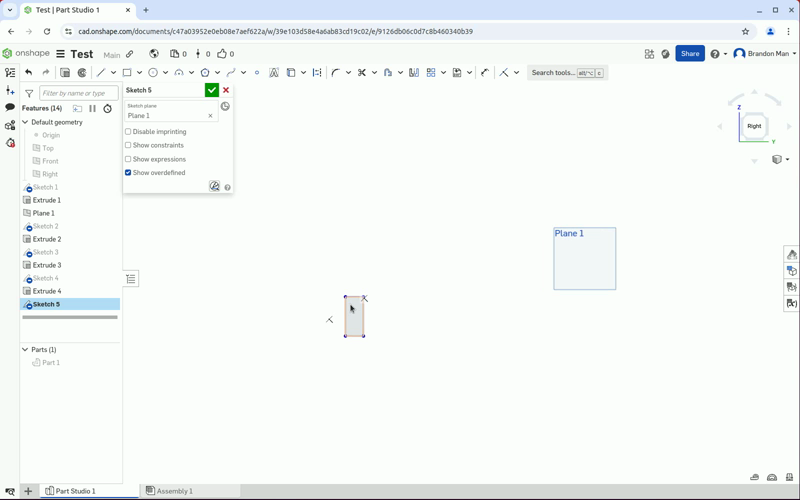
scroll(6)
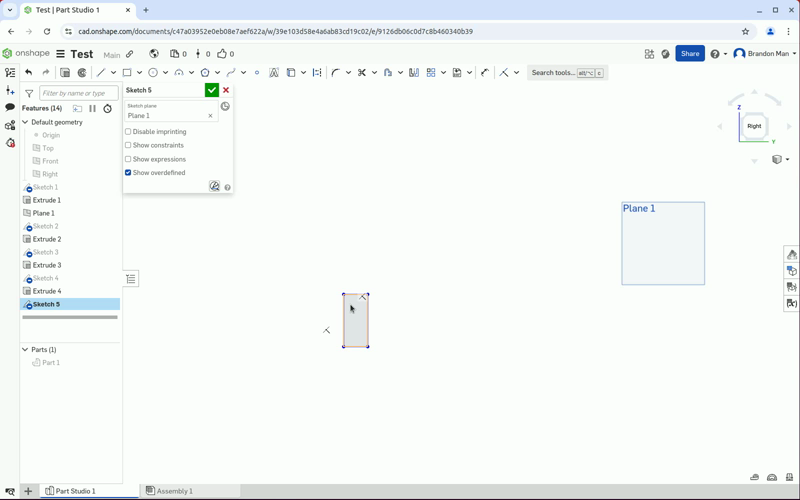
scroll(6)
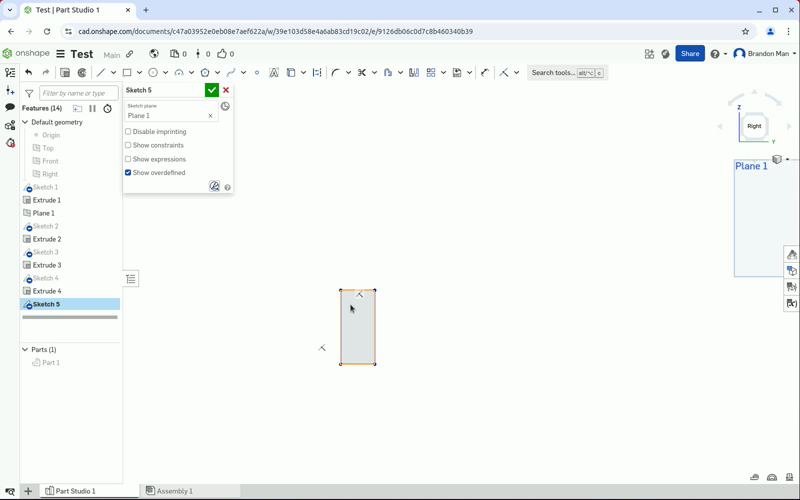
scroll(6)
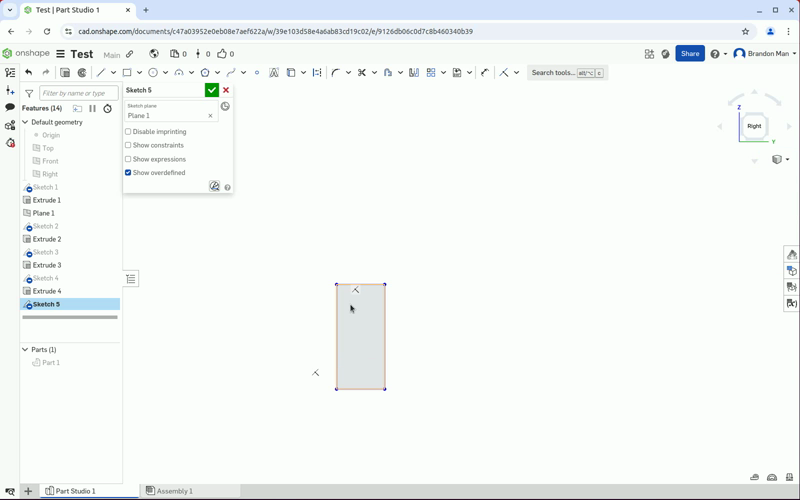
scroll(6)
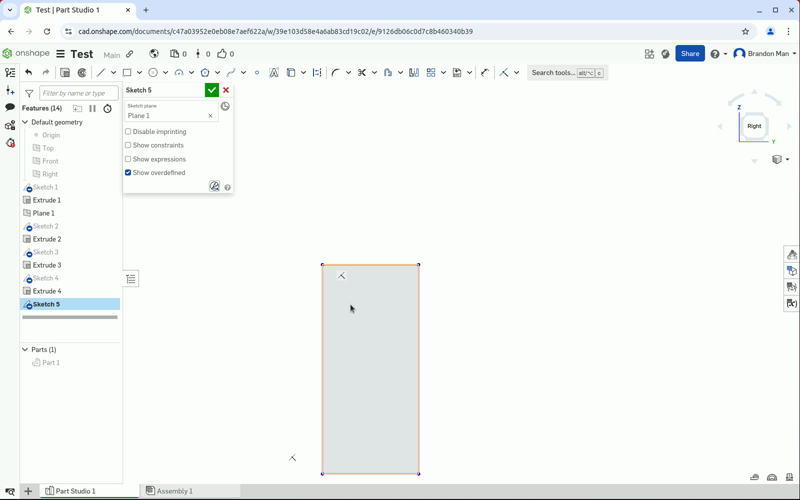
click(350, 304)
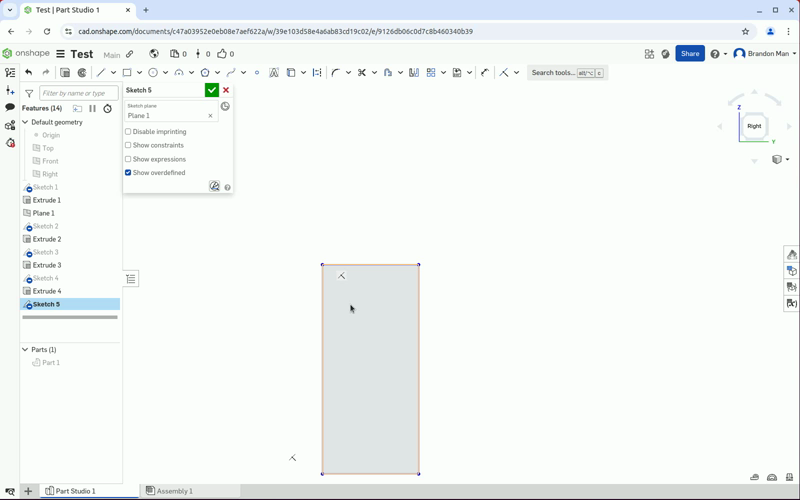
scroll(-6)
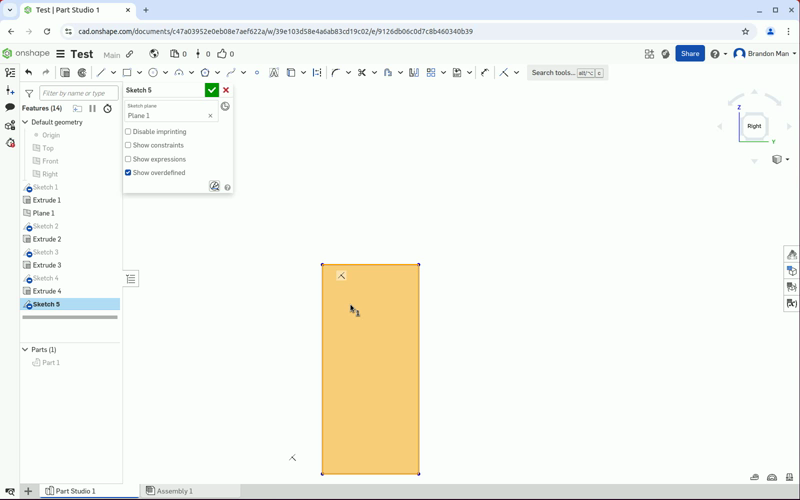
scroll(-6)
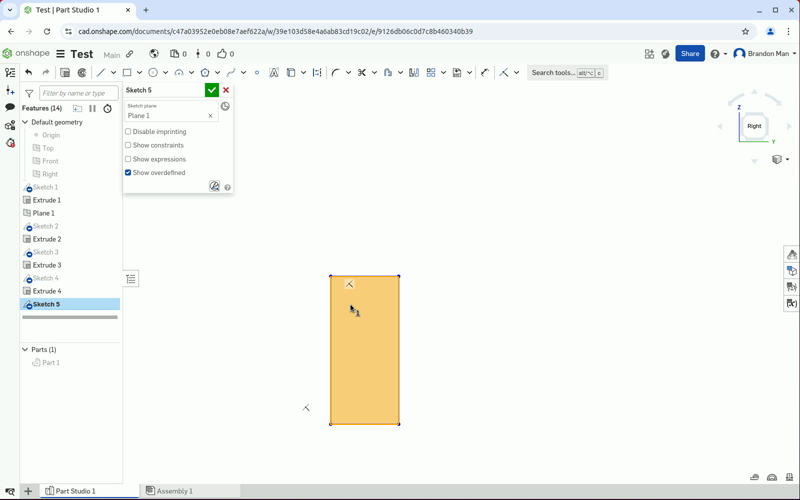
scroll(-6)
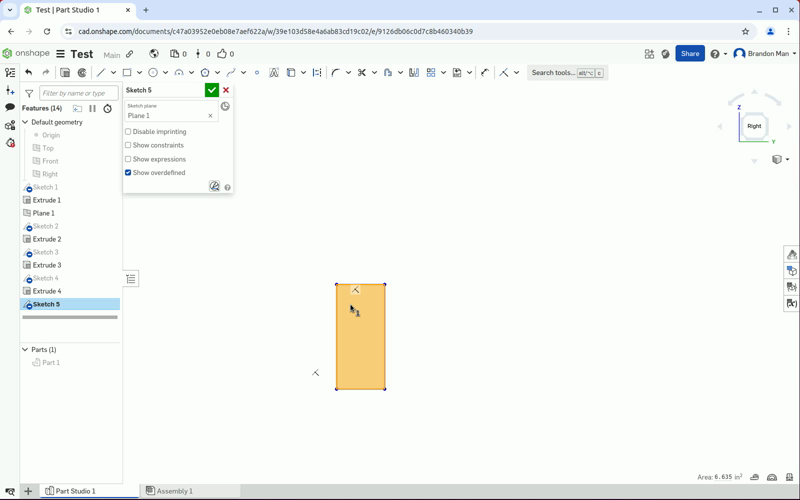
scroll(-6)
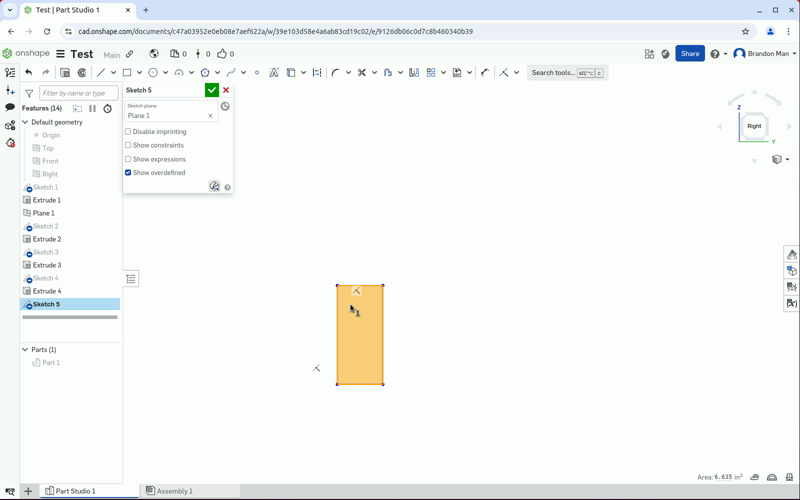
scroll(-6)
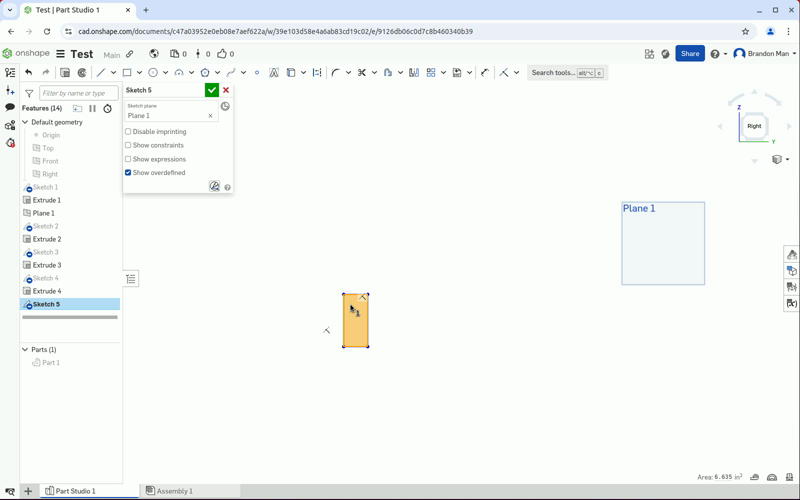
scroll(-6)
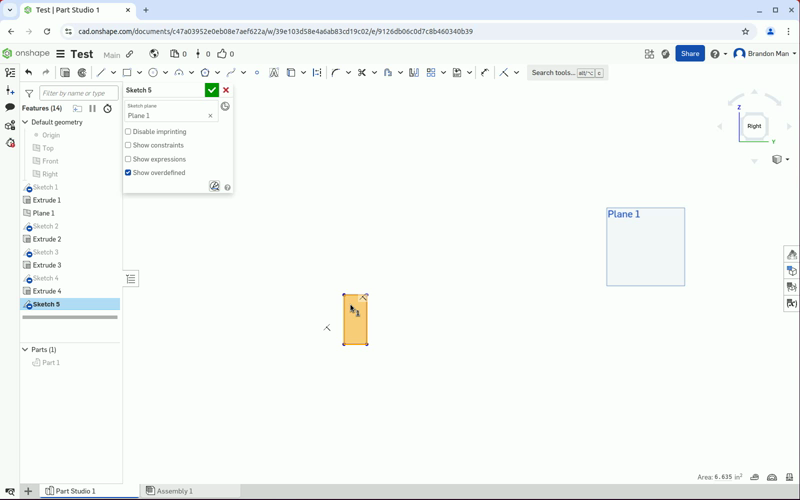
scroll(-6)
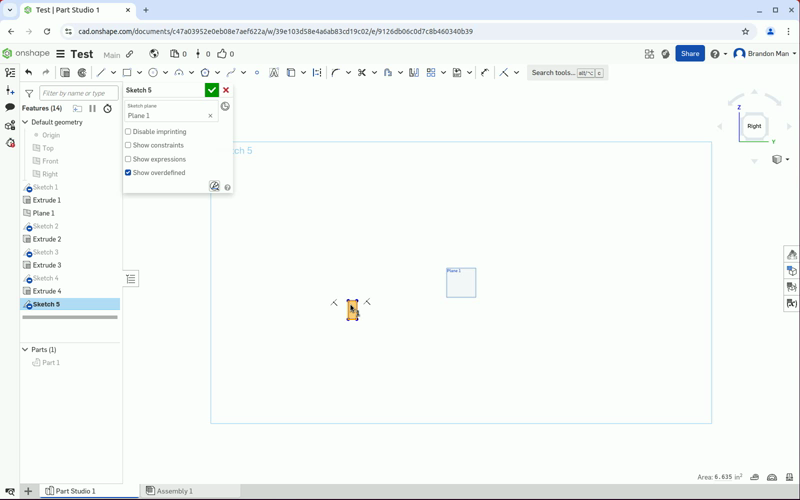
mouse_move(73, 352)
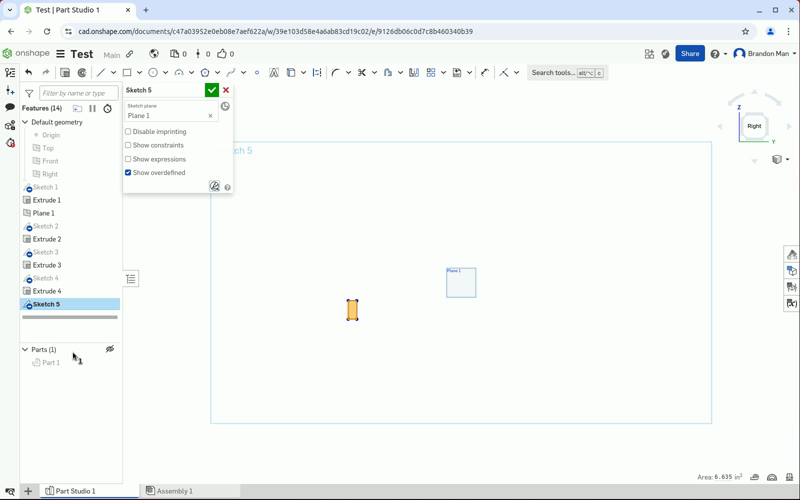
key(shift+y)
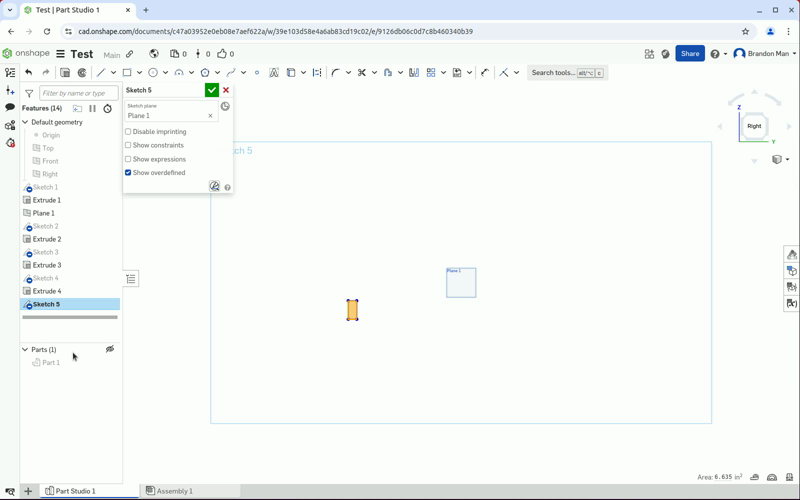
key(shift+e)
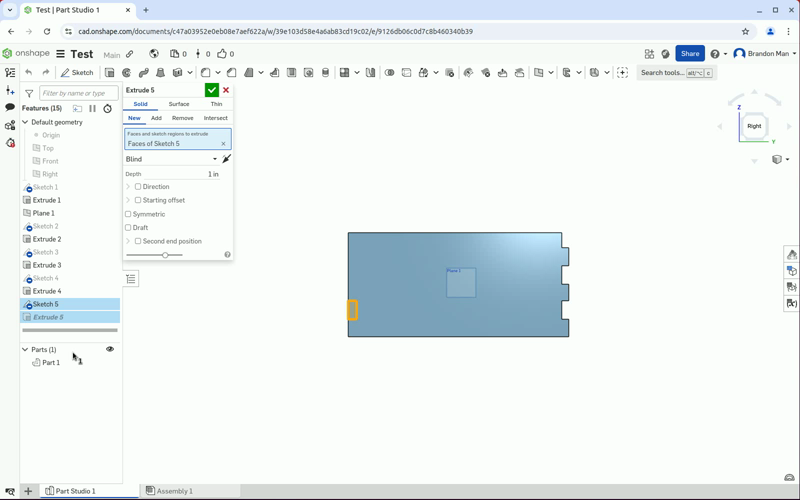
mouse_move(143, 106)
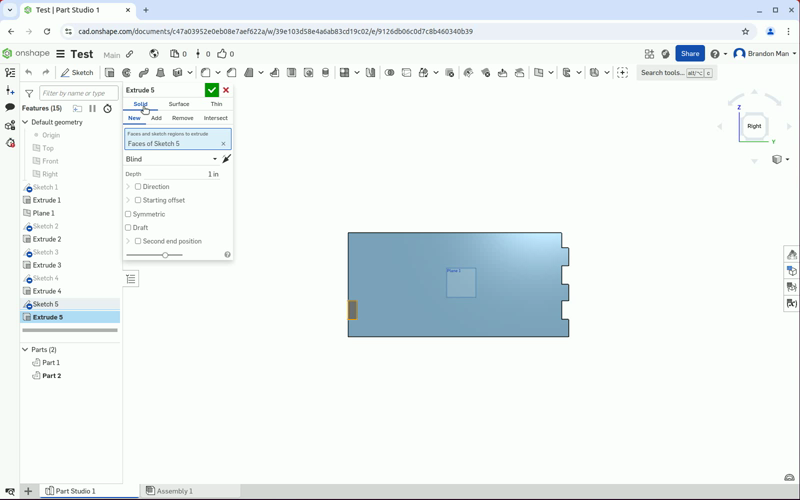
click(143, 106)
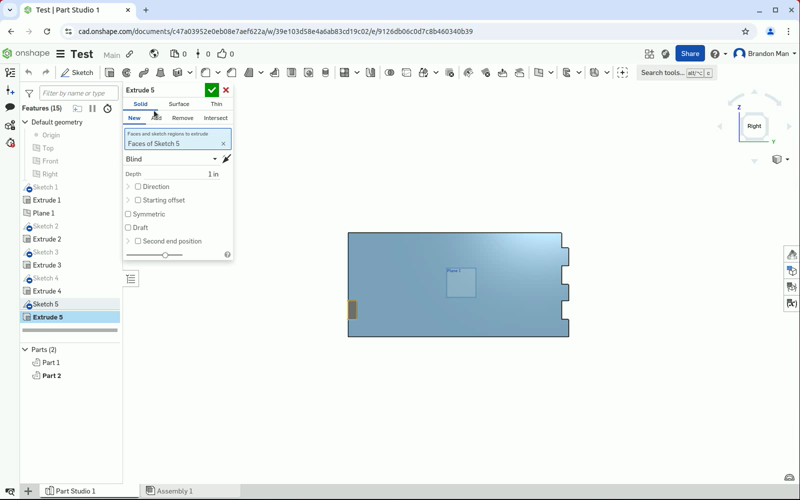
mouse_move(186, 120)
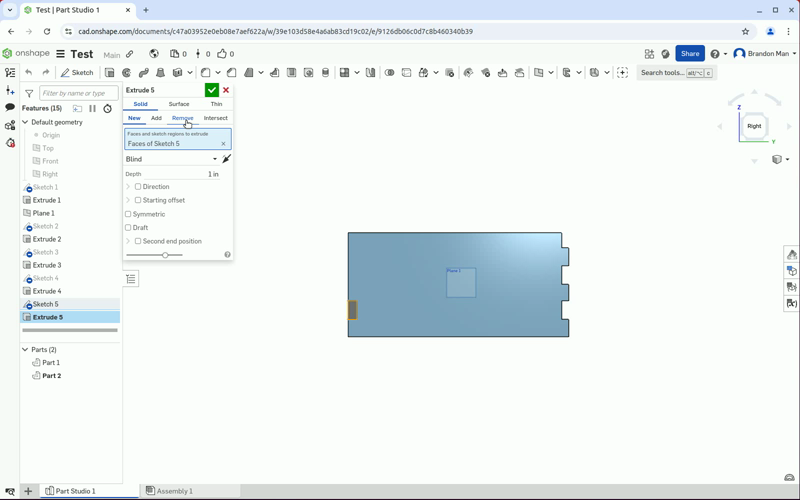
click(186, 120)
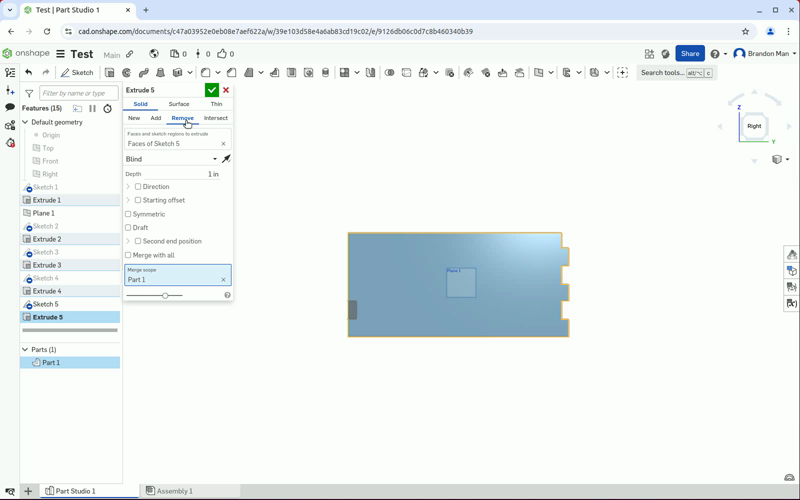
key(tab, 4)
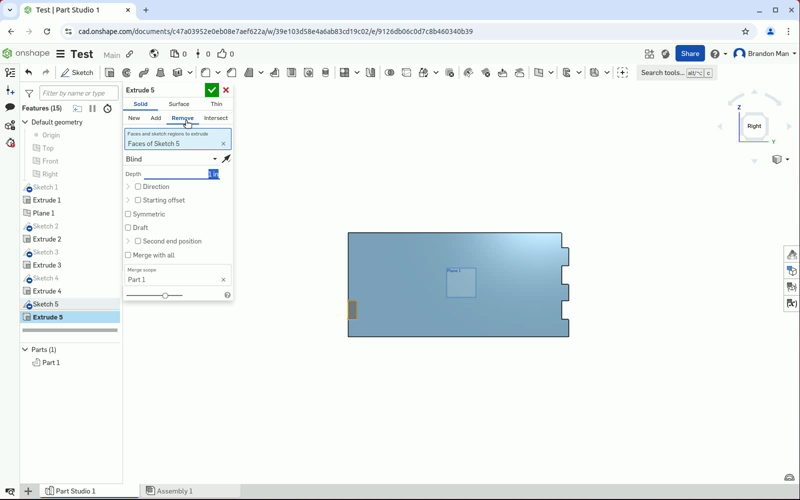
text(2.166)
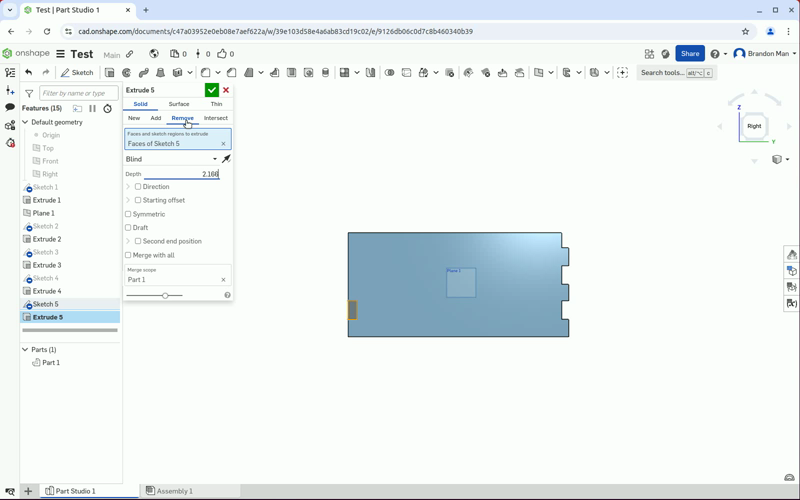
key(tab, 6)
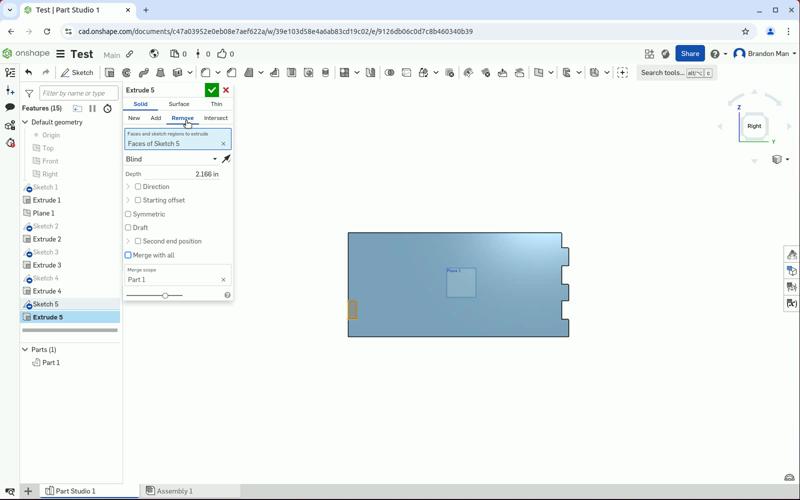
key(space)
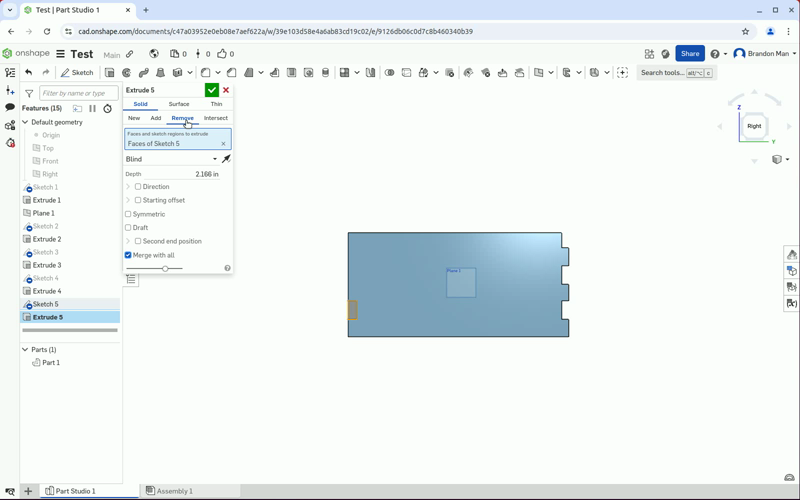
key(enter)
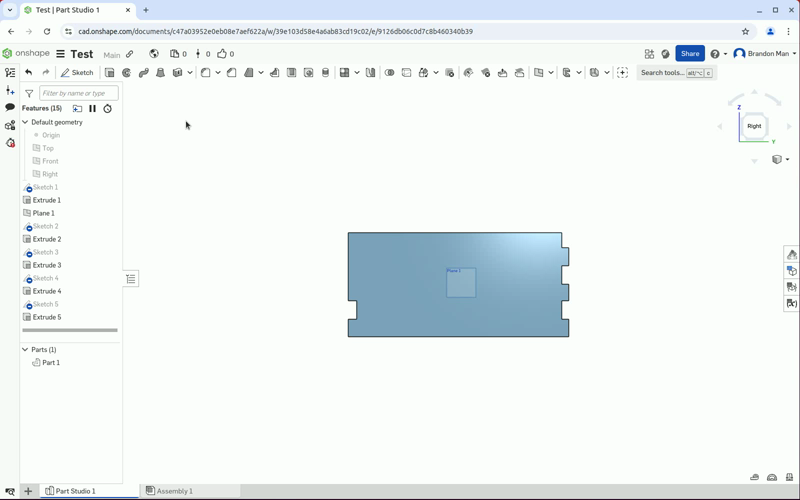
key(shift+h)
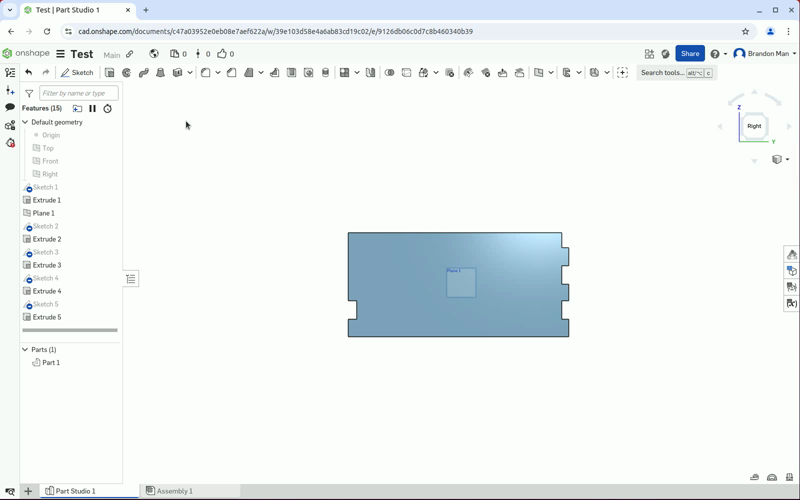
key(shift+h)
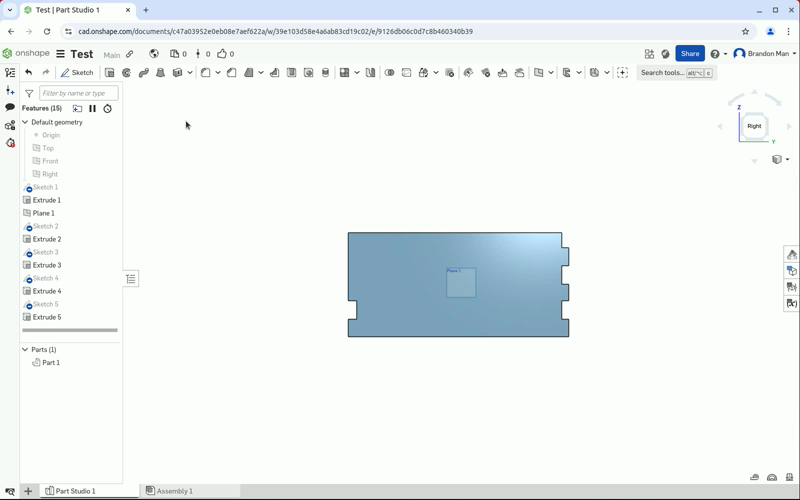
mouse_move(73, 189)
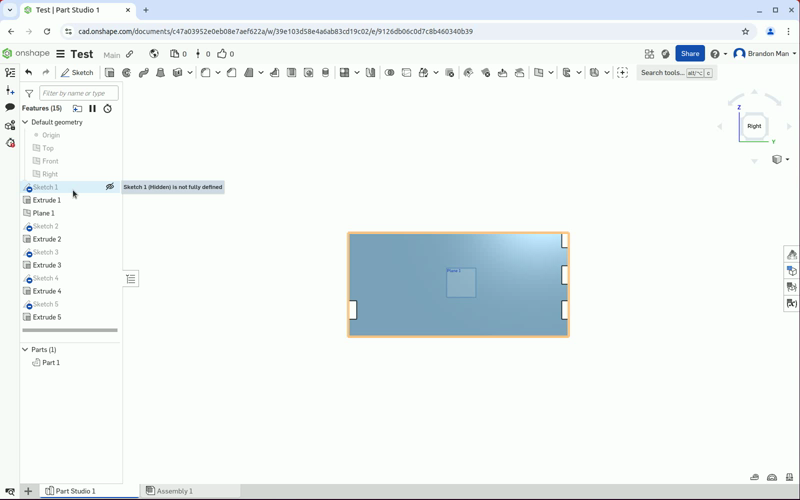
click(73, 189)
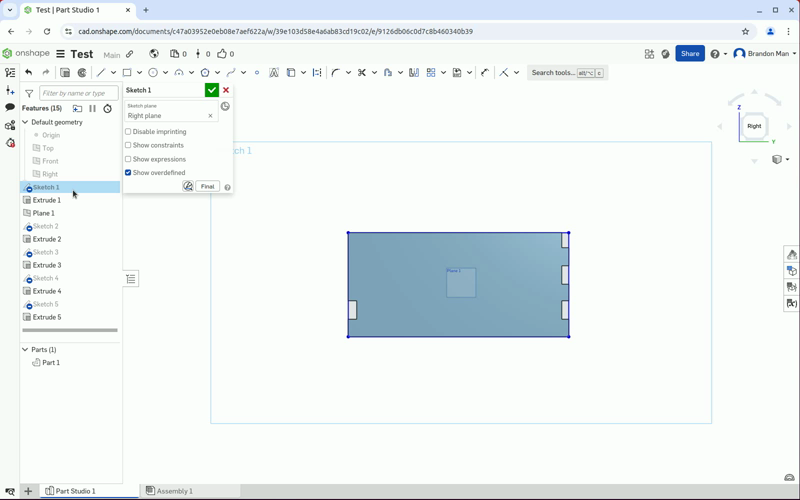
mouse_move(229, 92)
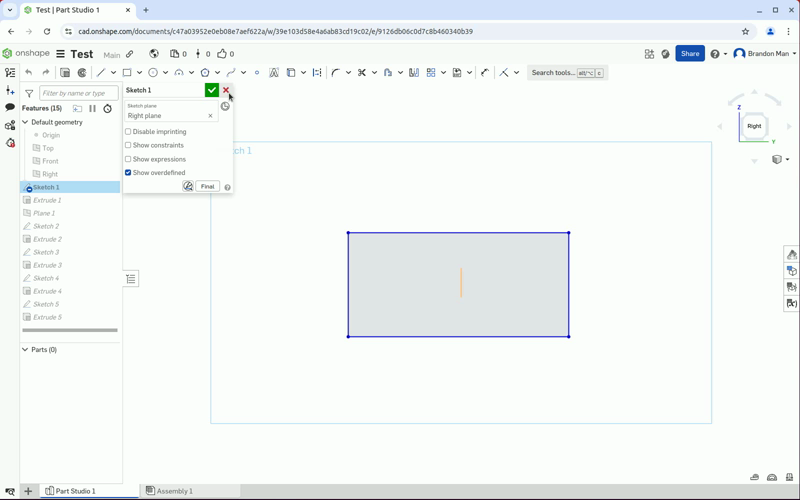
click(229, 92)
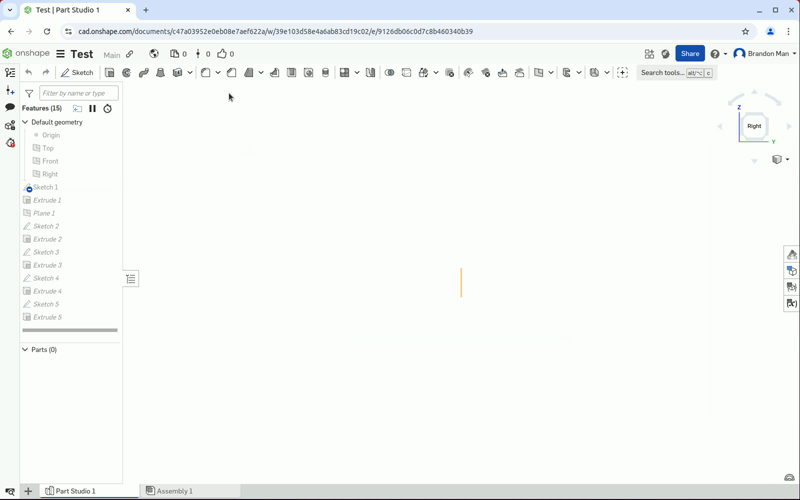
key(shift+s)
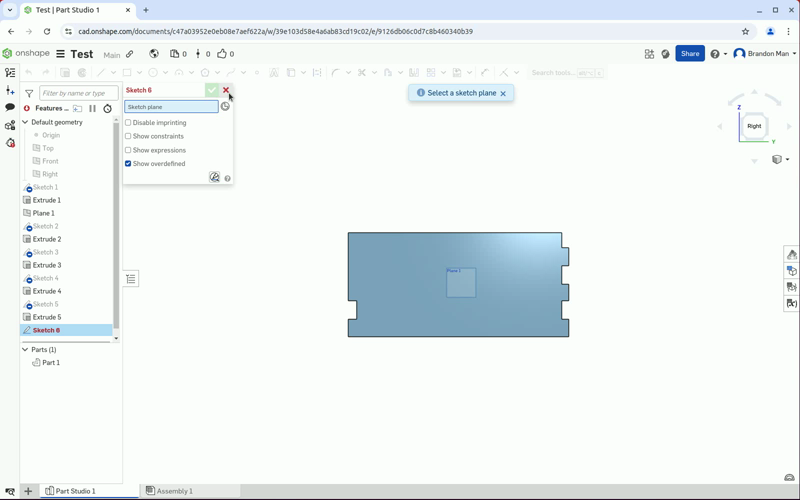
mouse_move(69, 215)
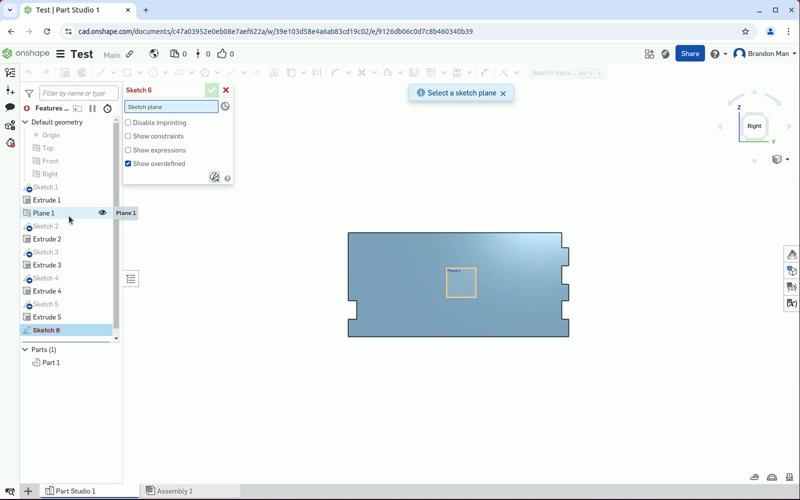
click(69, 215)
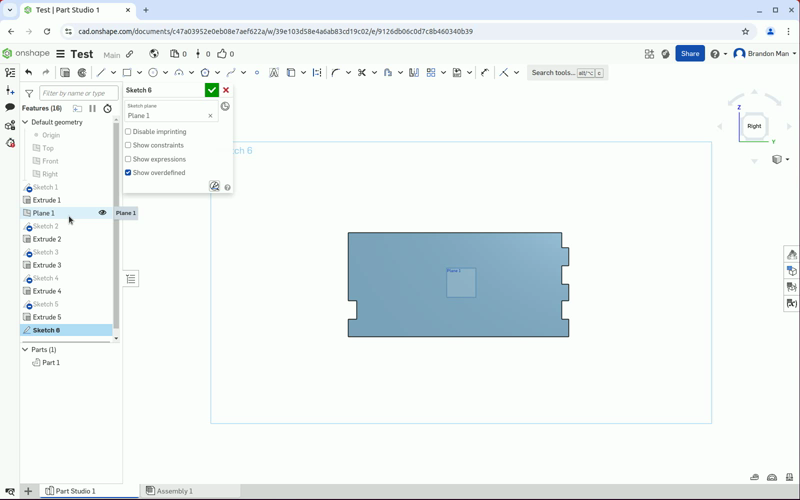
mouse_move(73, 352)
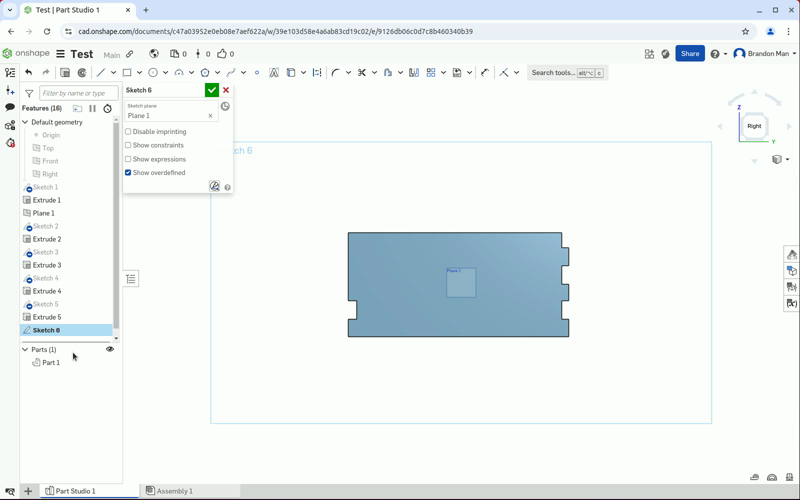
key(y)
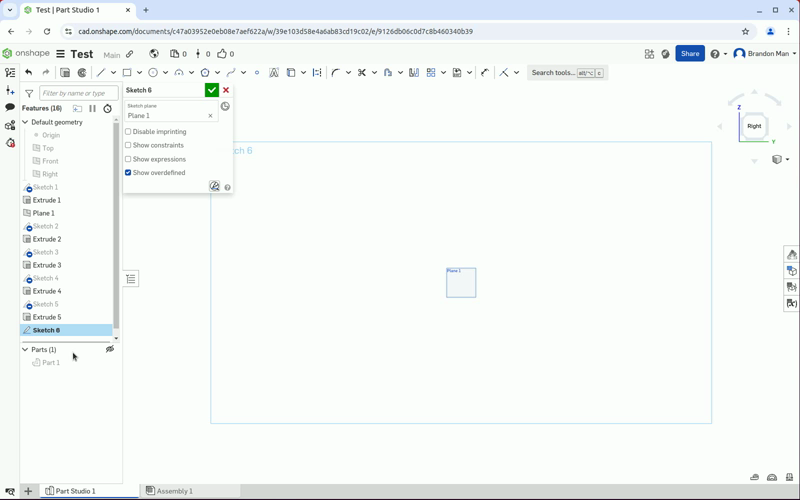
key(l)
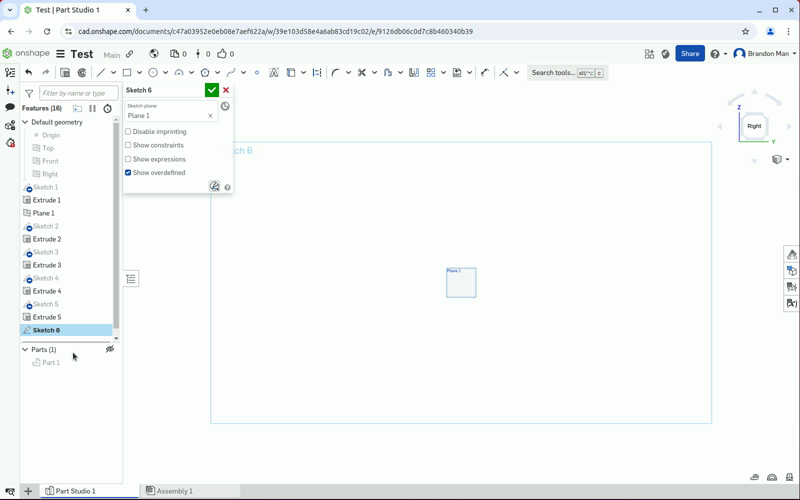
key_down(shift)
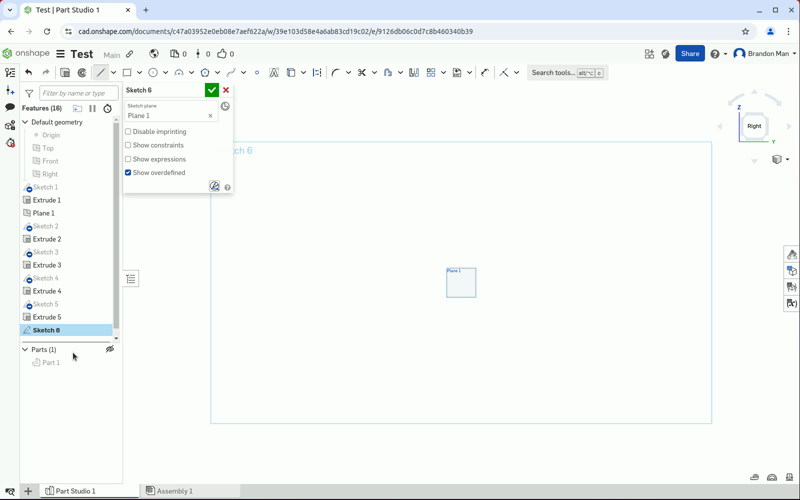
mouse_move(348, 284)
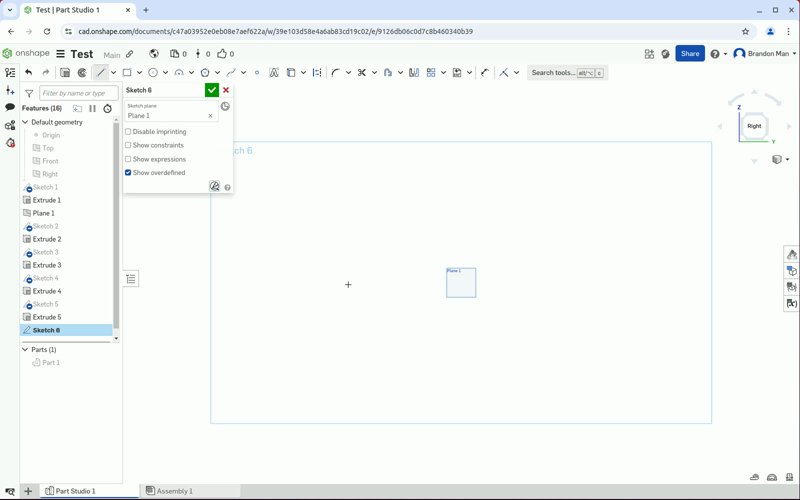
click(348, 284)
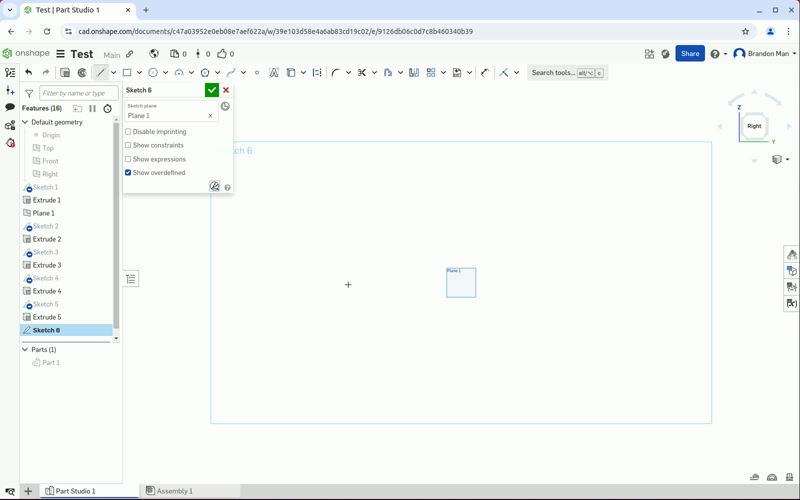
key_up(shift)
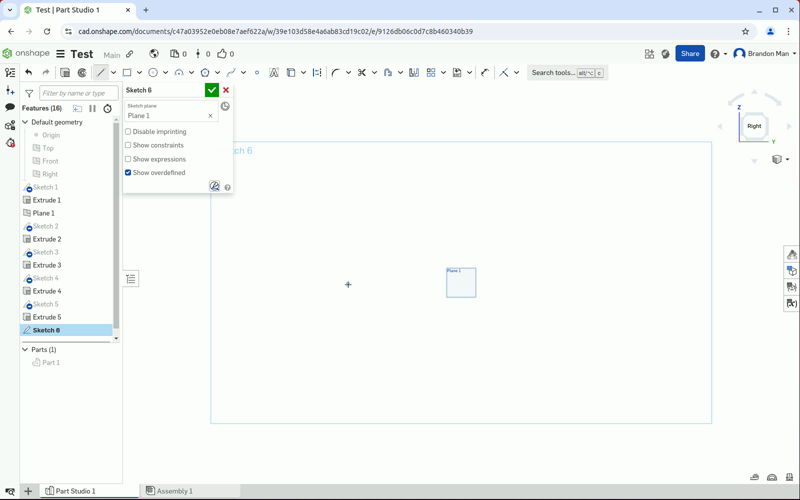
key_down(shift)
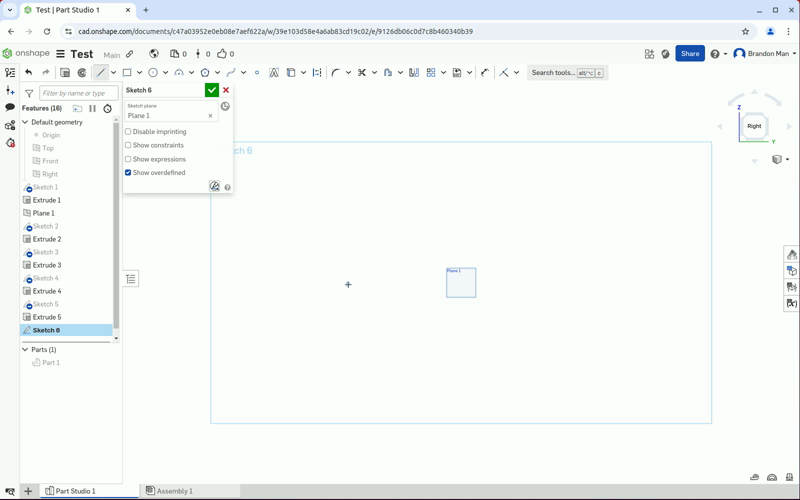
mouse_move(378, 284)
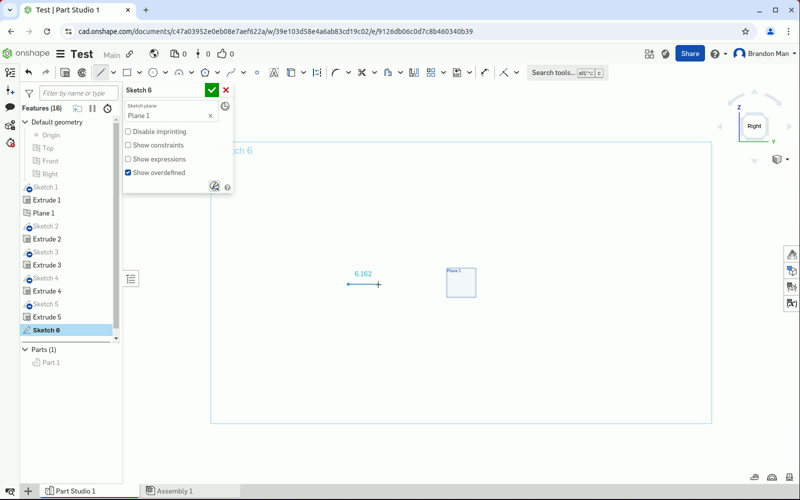
mouse_move(356, 284)
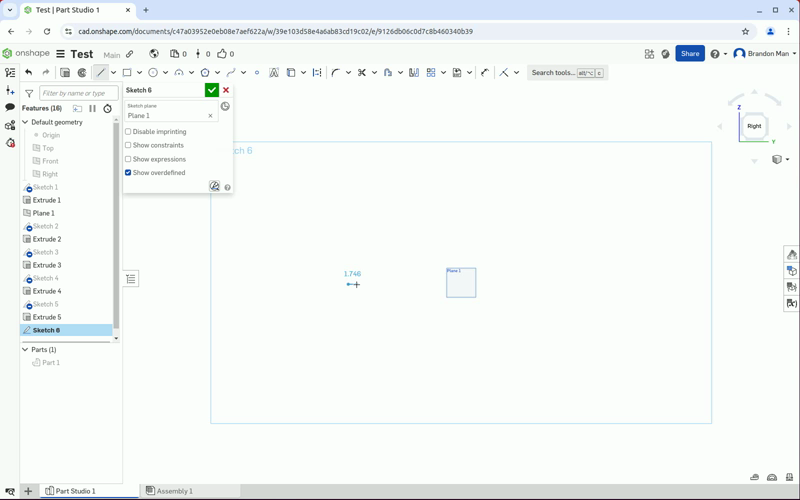
click(356, 284)
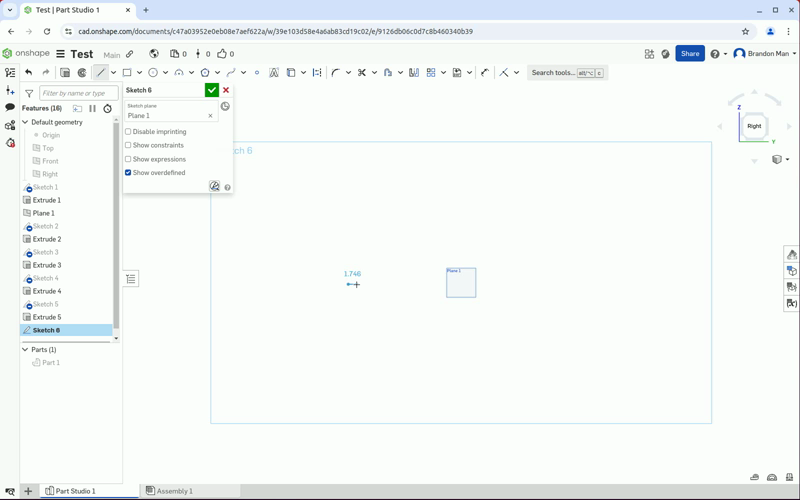
key_up(shift)
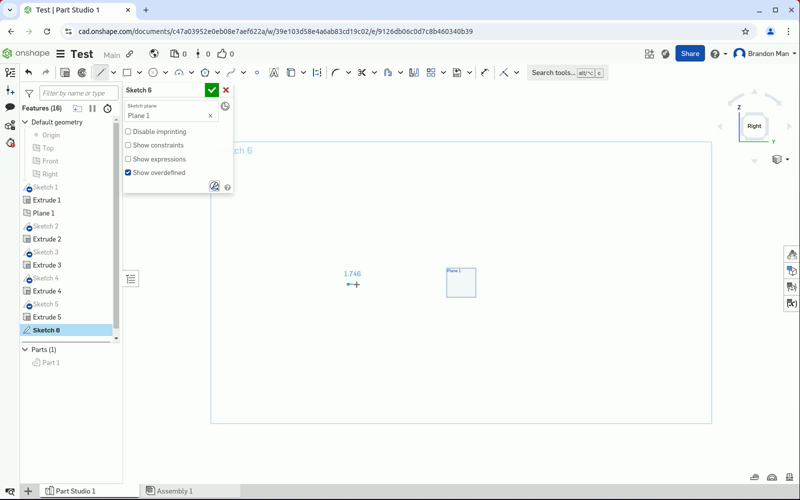
key_down(shift)
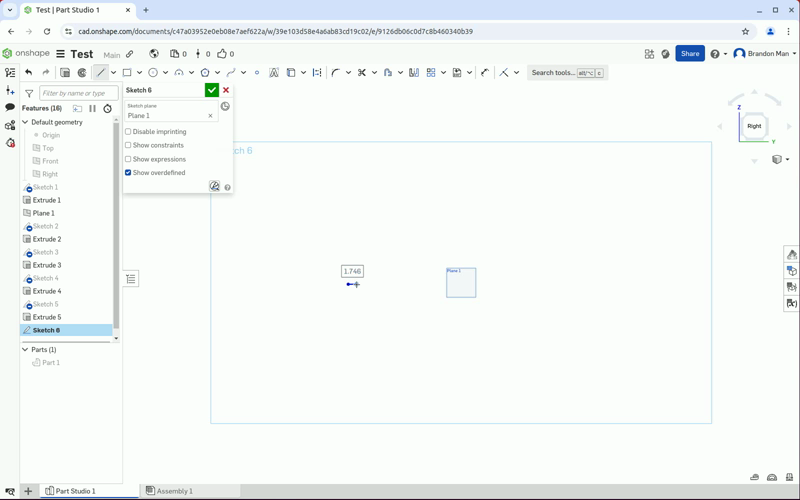
mouse_move(386, 284)
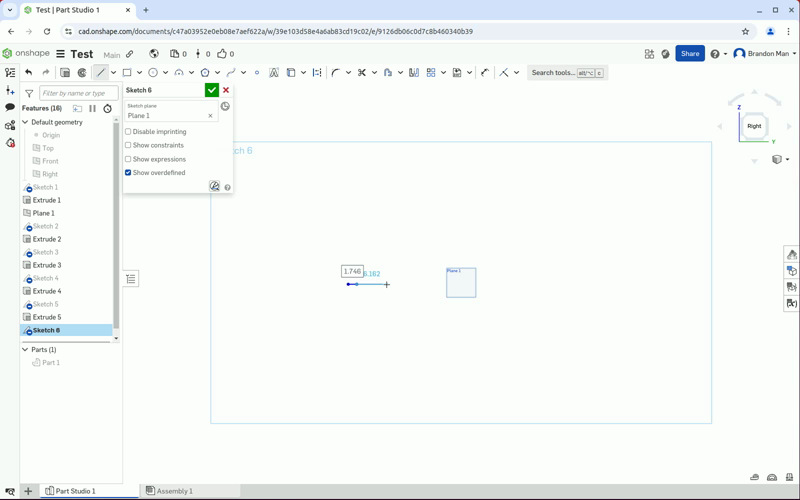
mouse_move(356, 265)
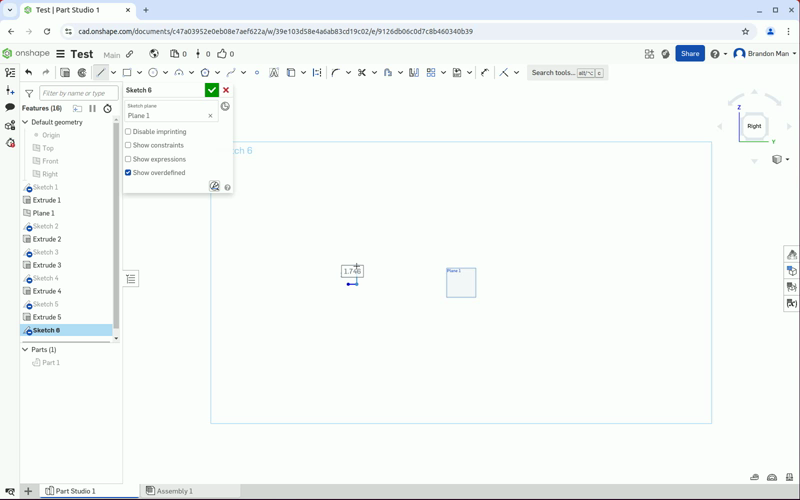
click(356, 265)
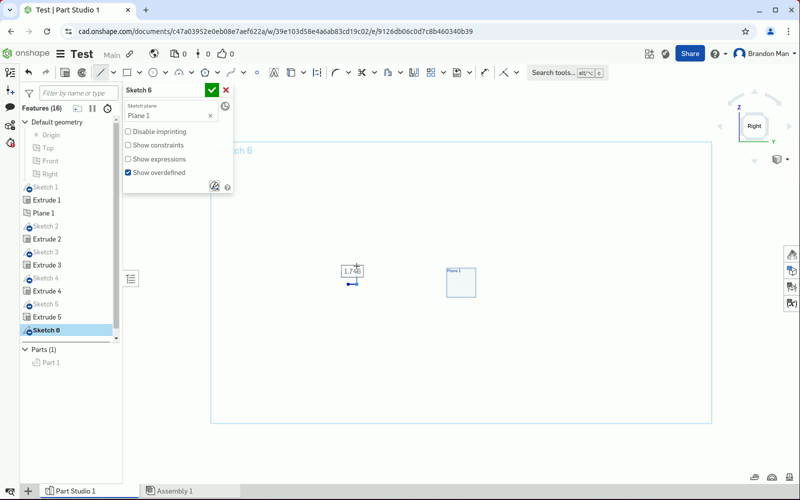
key_up(shift)
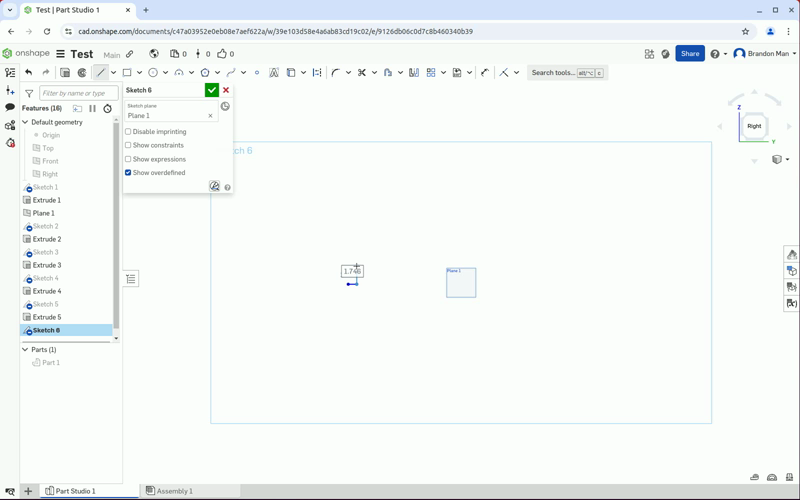
key_down(shift)
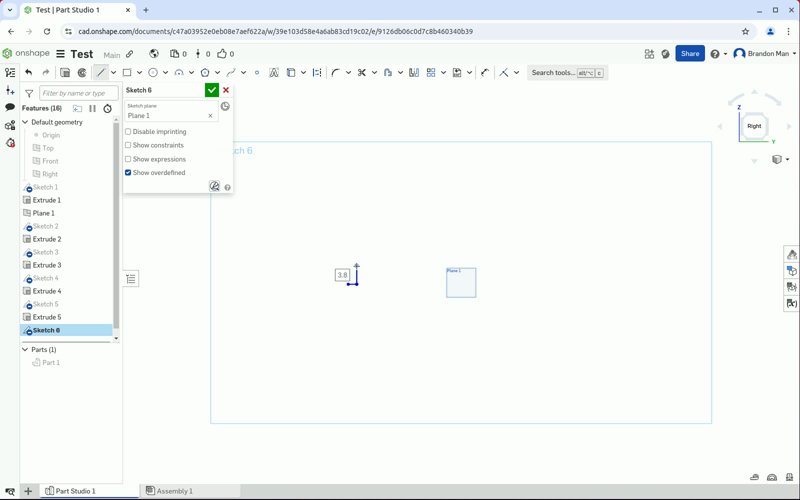
mouse_move(386, 265)
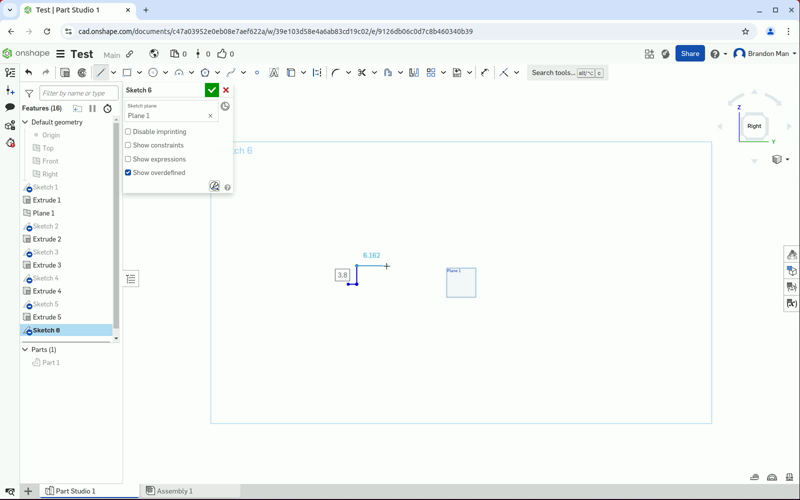
mouse_move(348, 265)
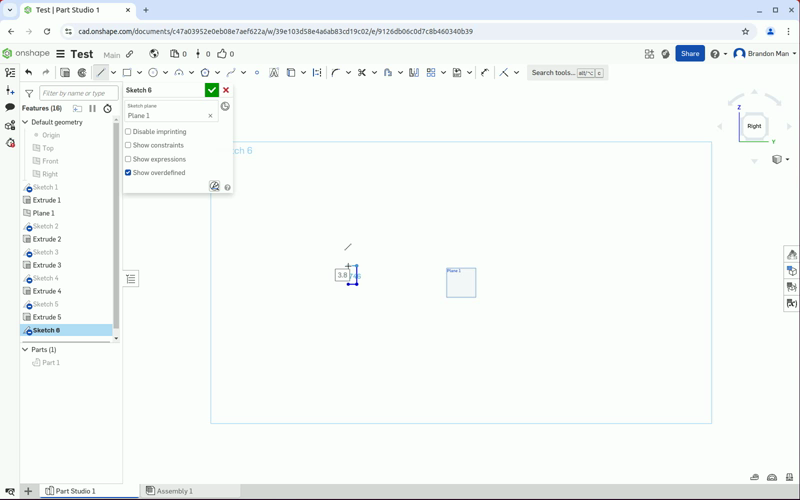
click(348, 265)
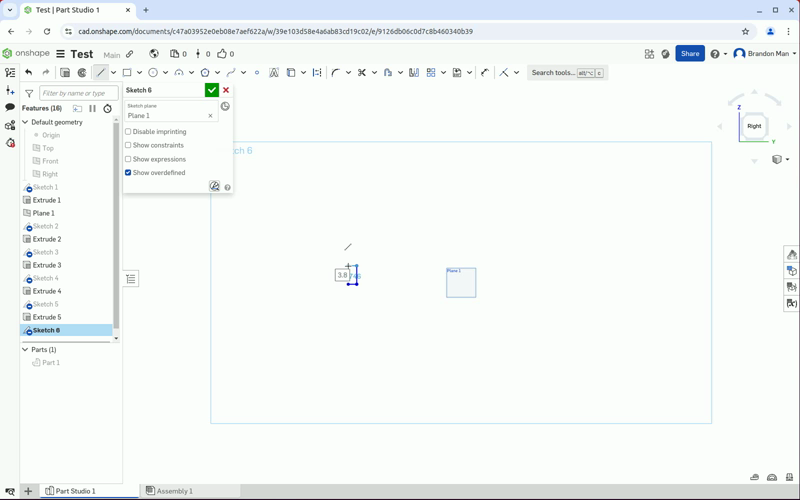
key_up(shift)
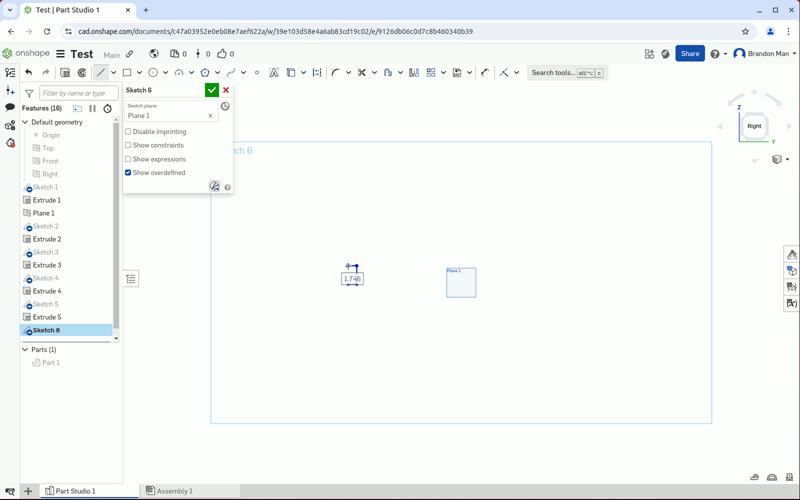
mouse_move(378, 265)
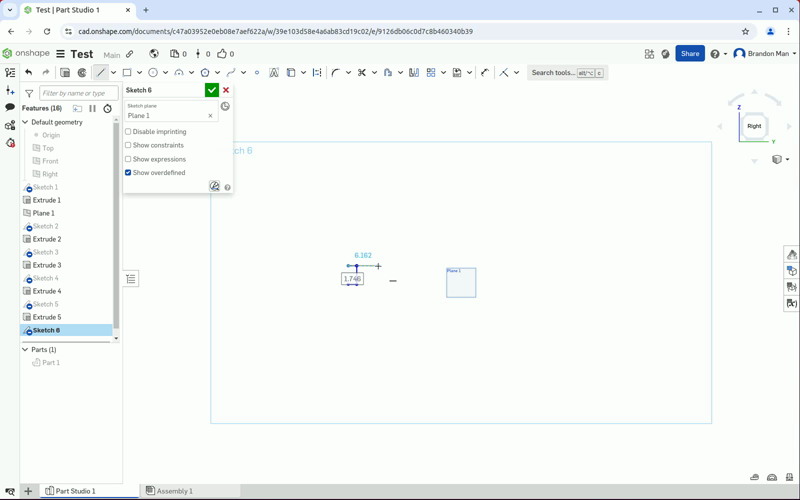
key_down(shift)
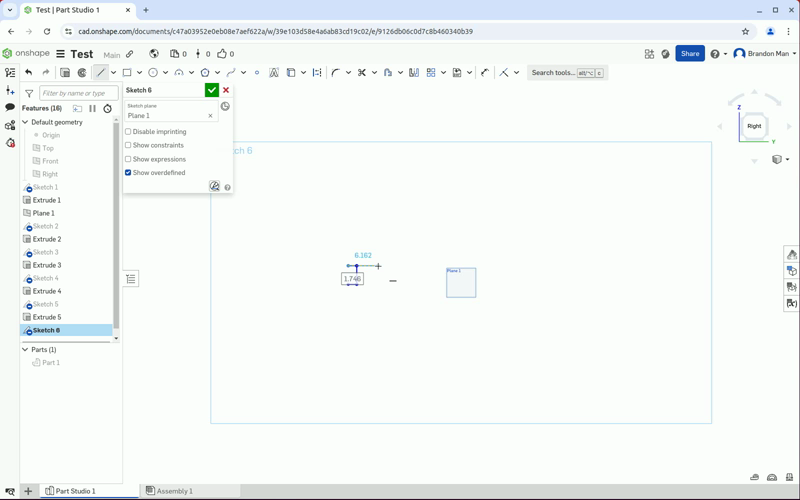
mouse_move(348, 284)
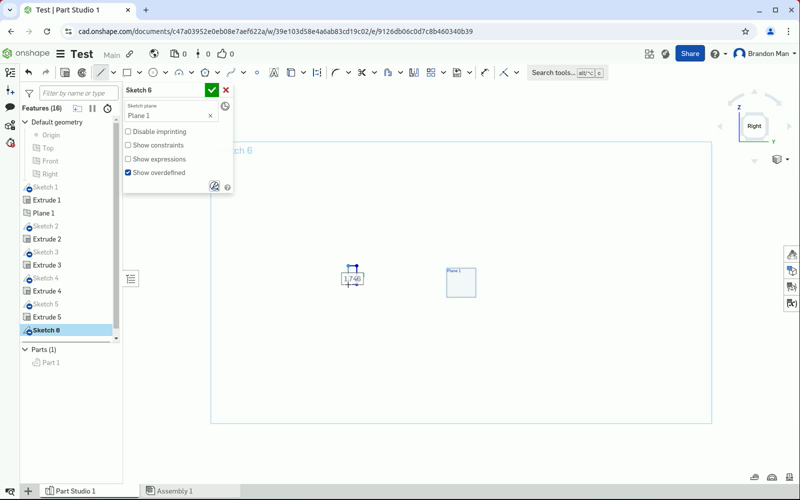
key_up(shift)
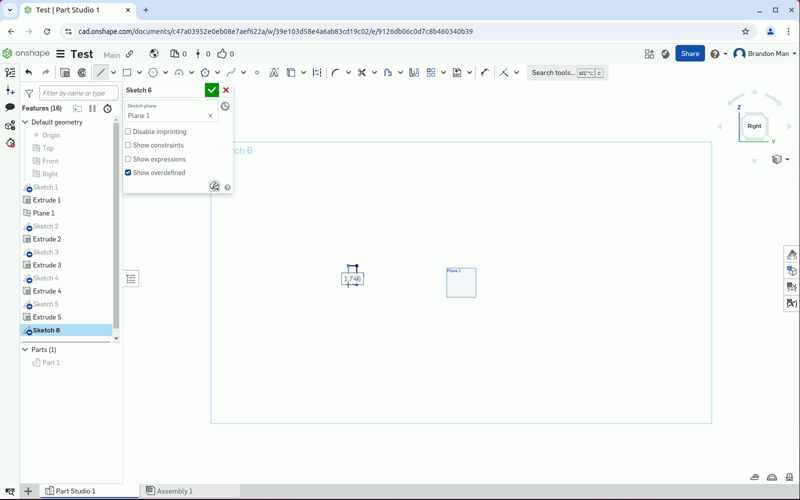
click(348, 284)
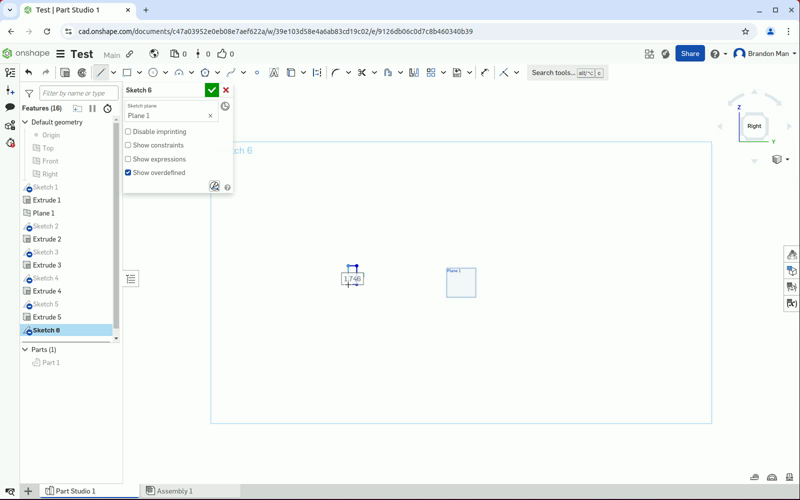
key(esc)
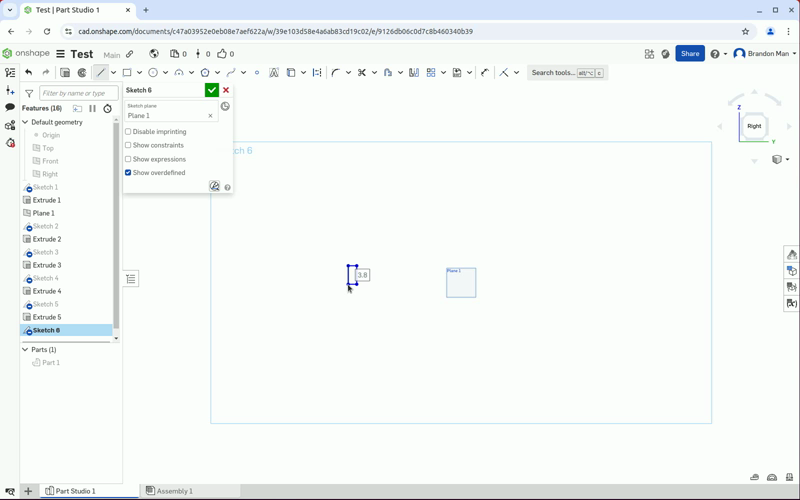
mouse_move(348, 270)
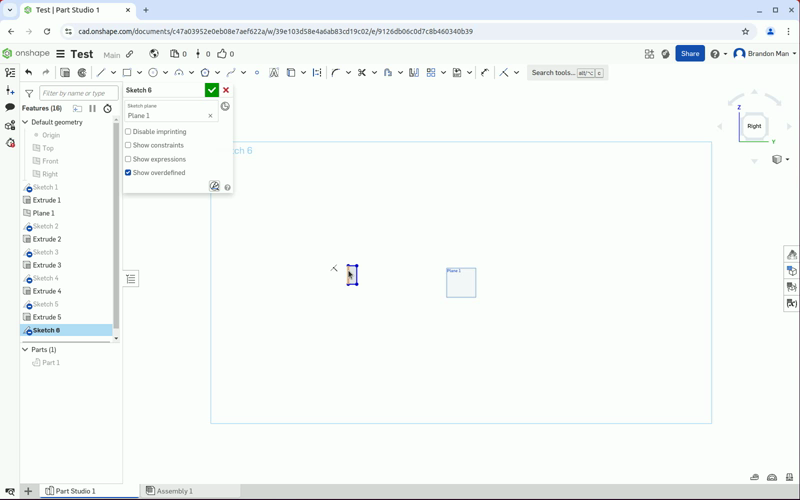
scroll(6)
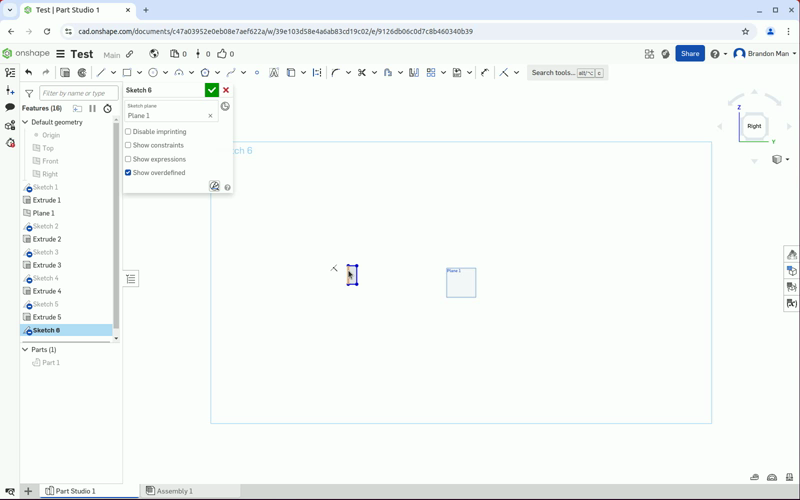
scroll(6)
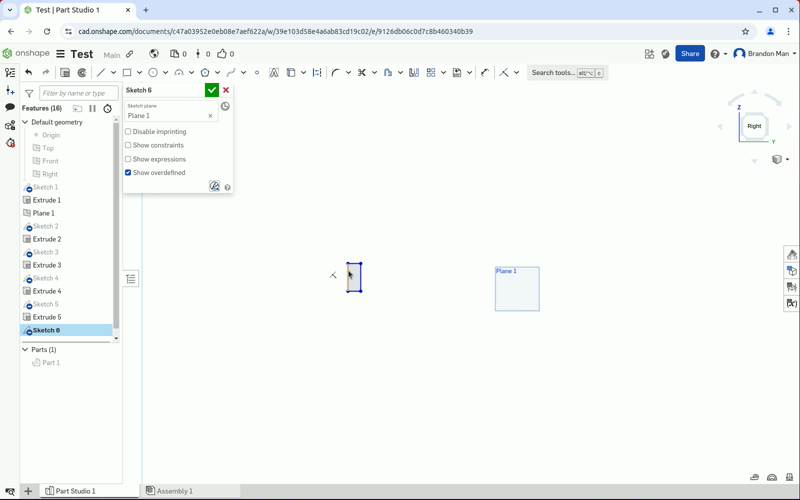
scroll(6)
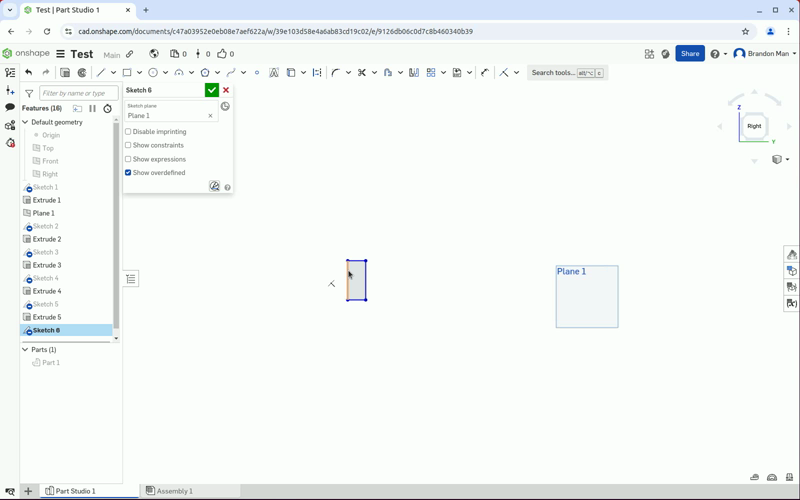
scroll(6)
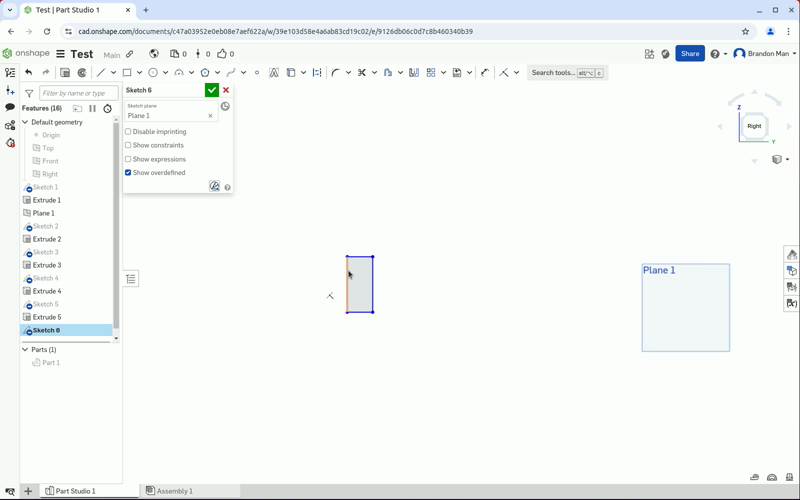
scroll(6)
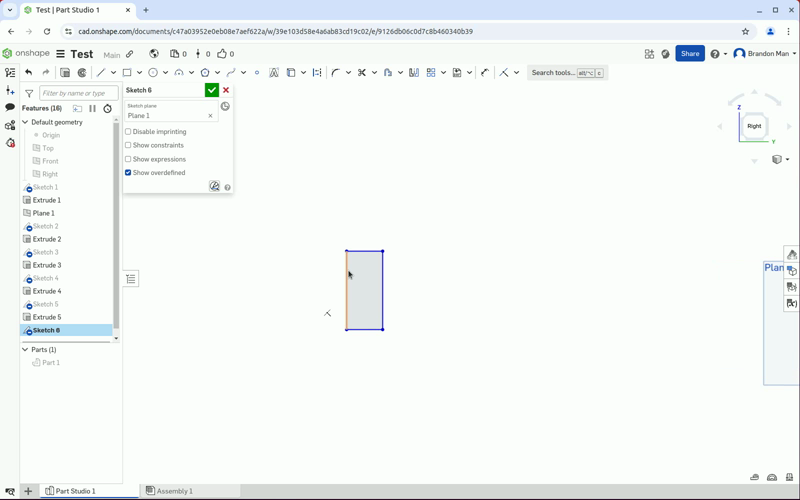
scroll(6)
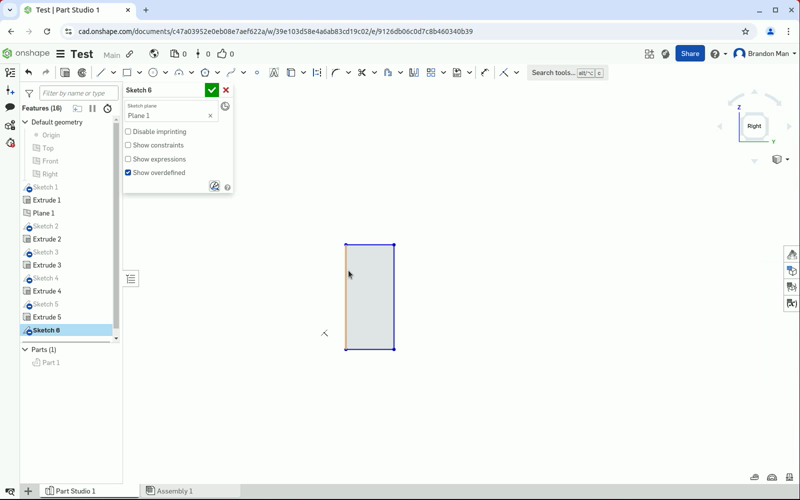
scroll(6)
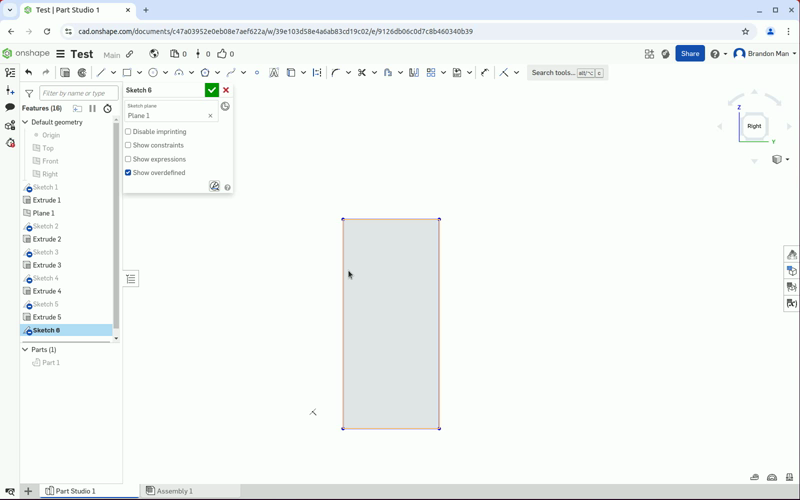
click(348, 270)
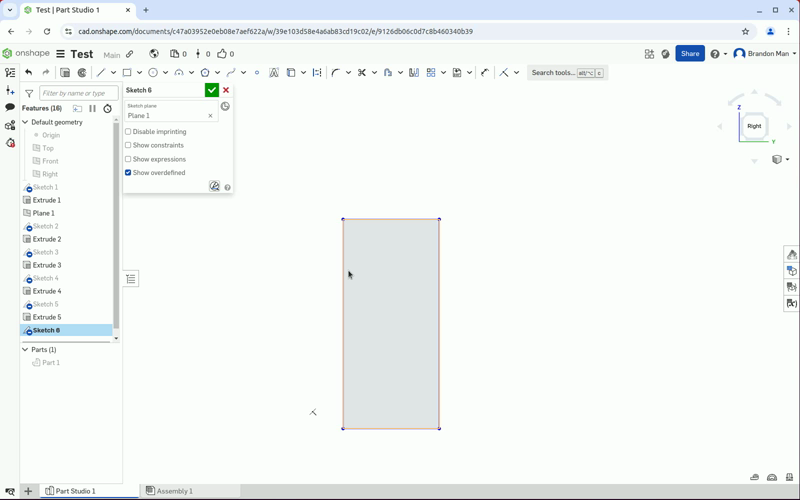
scroll(-6)
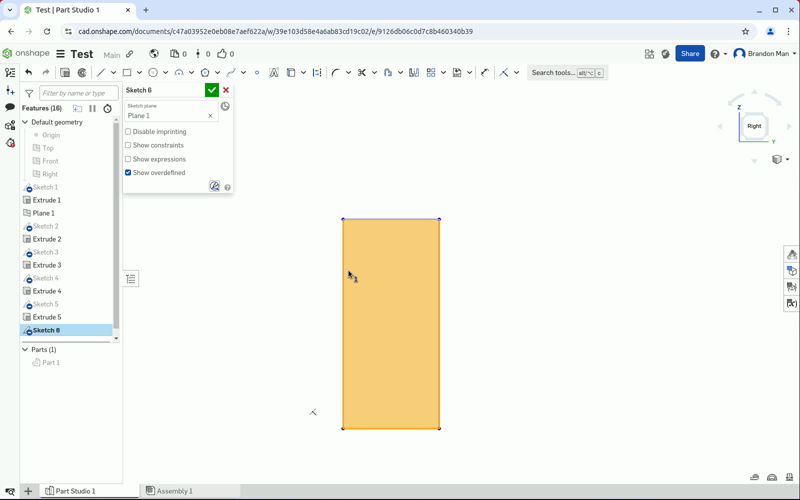
scroll(-6)
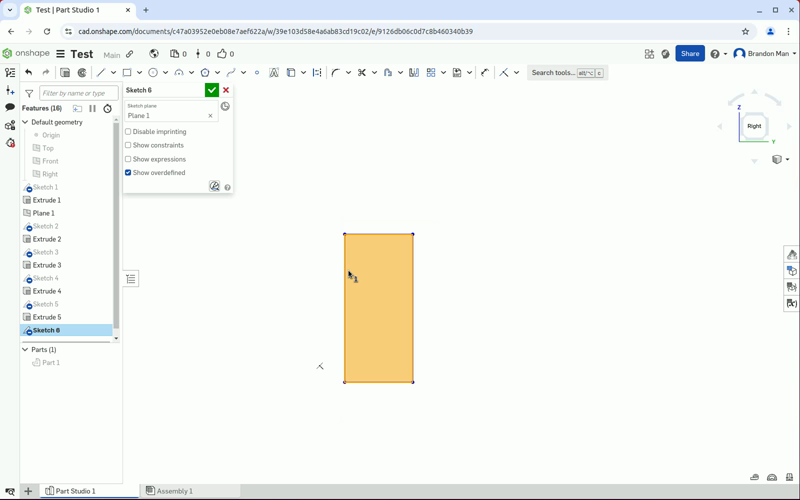
scroll(-6)
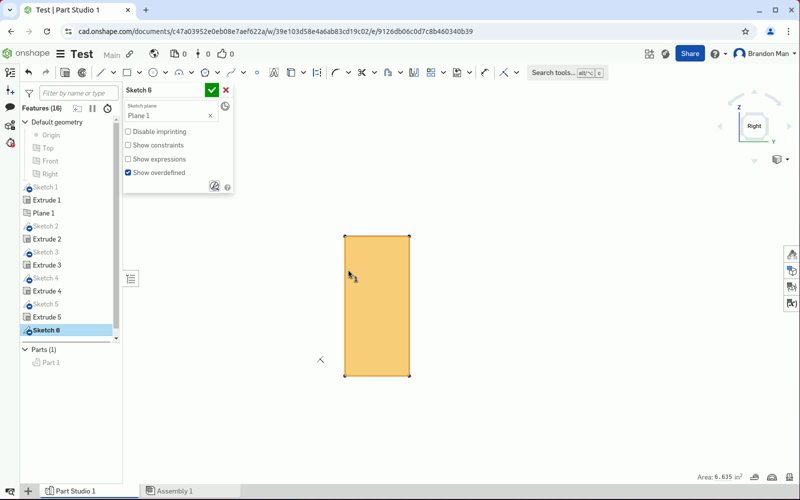
scroll(-6)
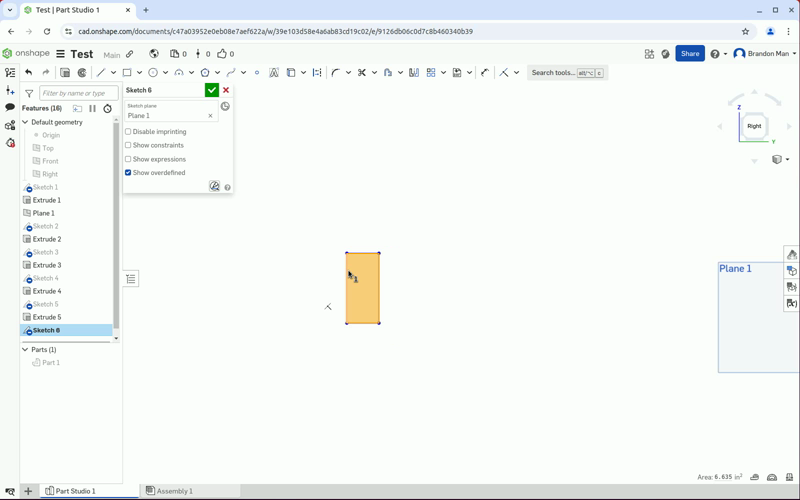
scroll(-6)
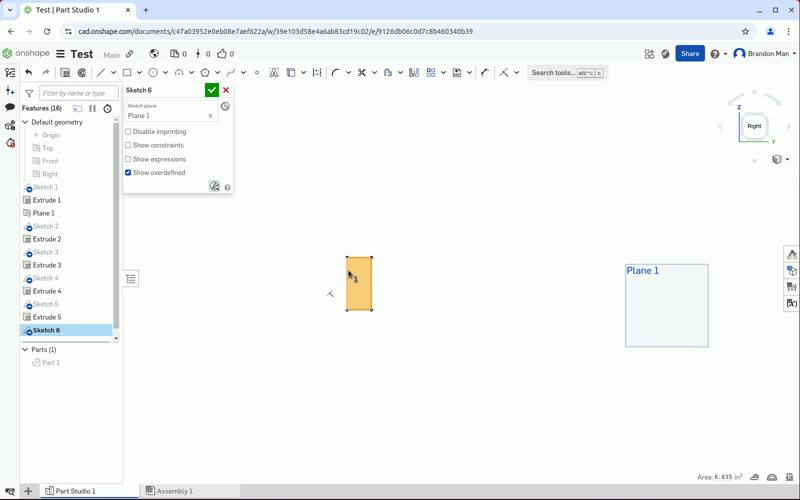
scroll(-6)
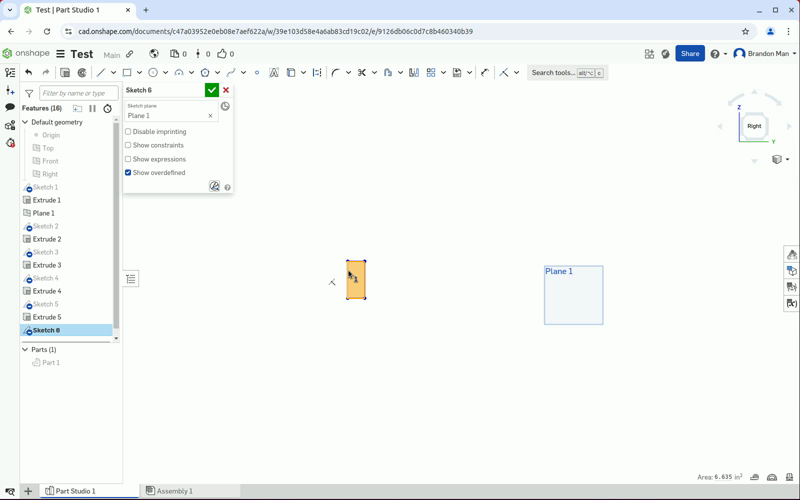
scroll(-6)
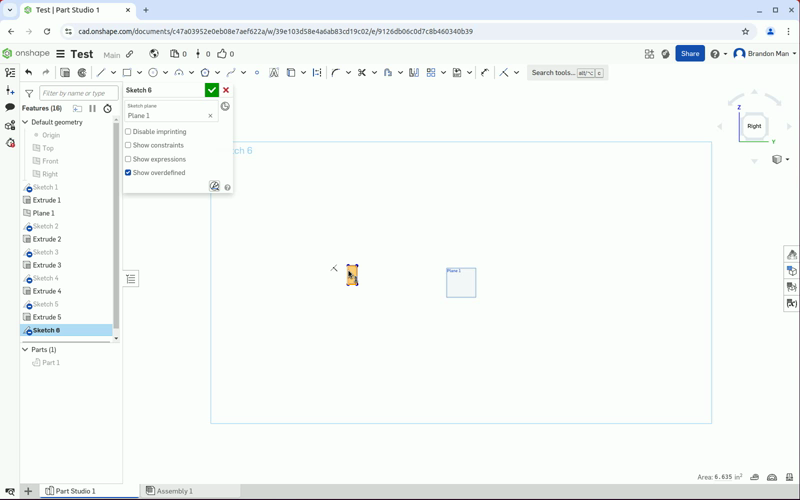
mouse_move(73, 352)
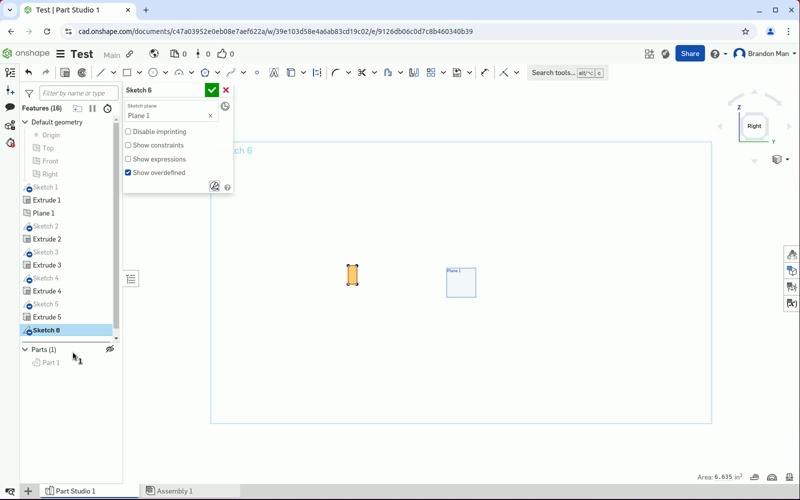
key(shift+y)
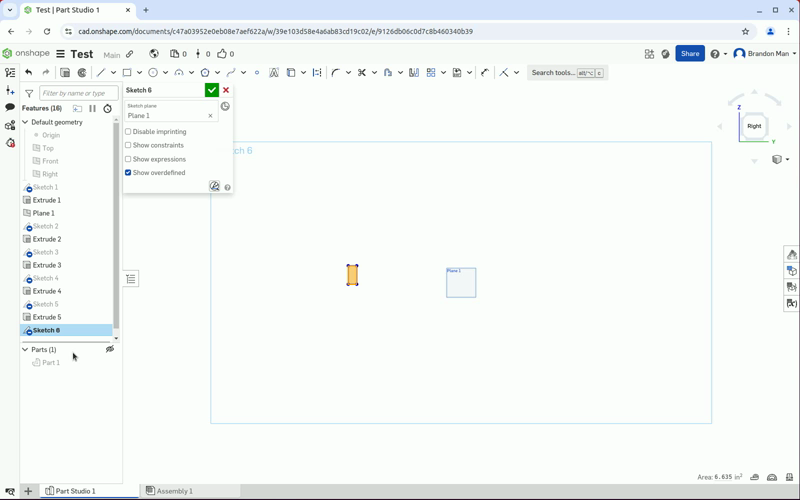
key(shift+e)
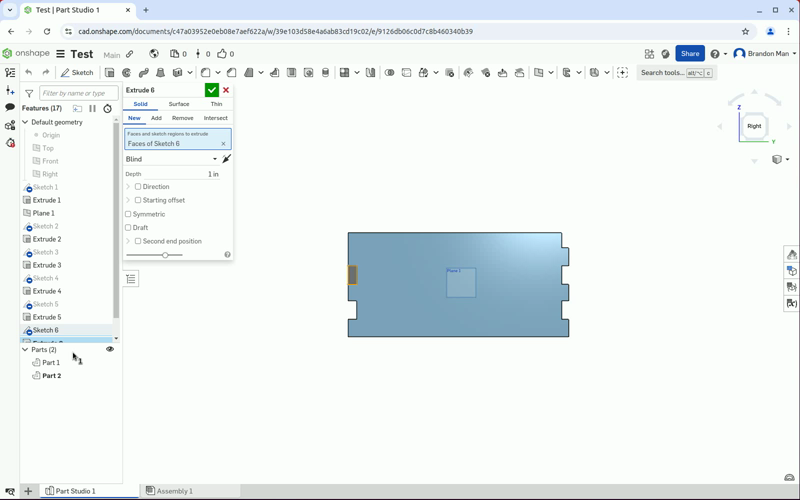
mouse_move(143, 106)
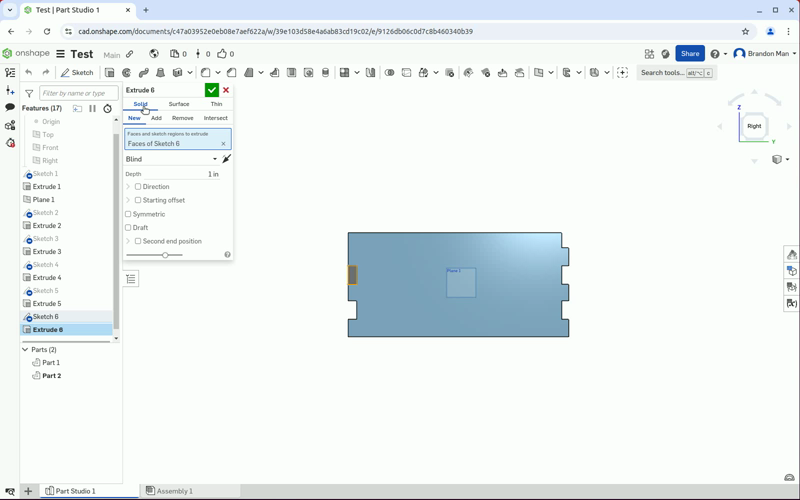
click(143, 106)
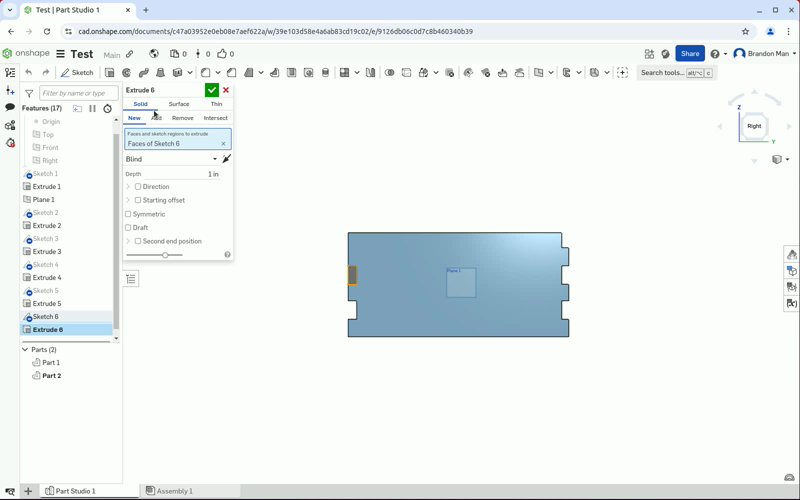
mouse_move(186, 120)
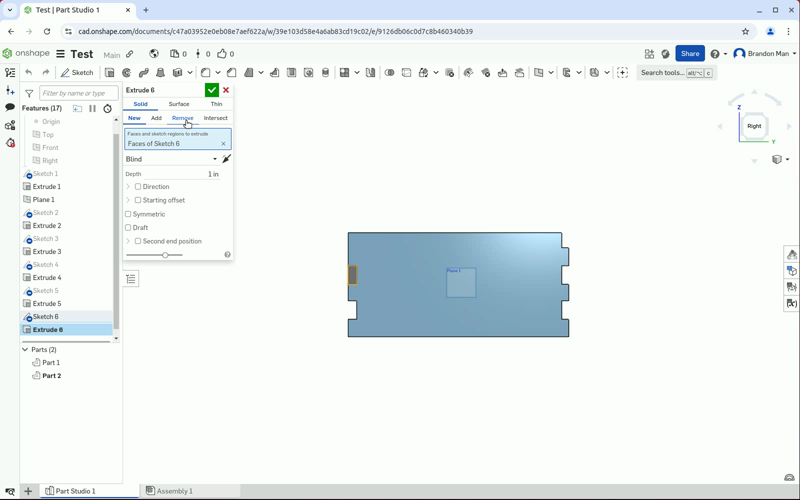
click(186, 120)
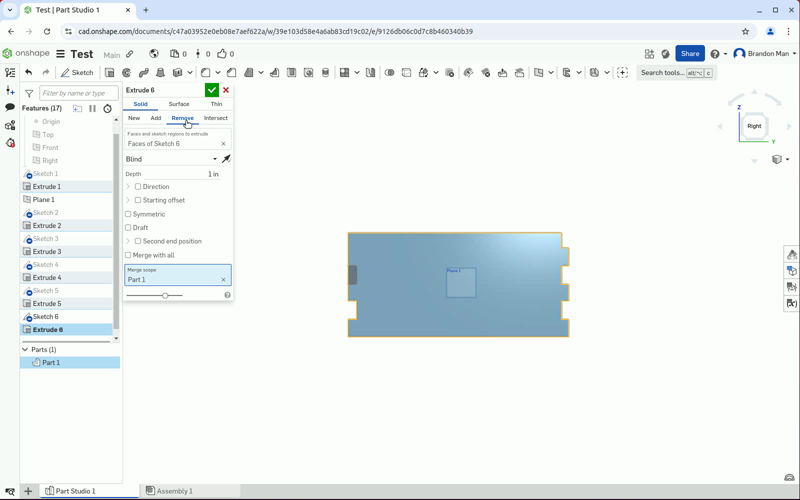
key(tab, 4)
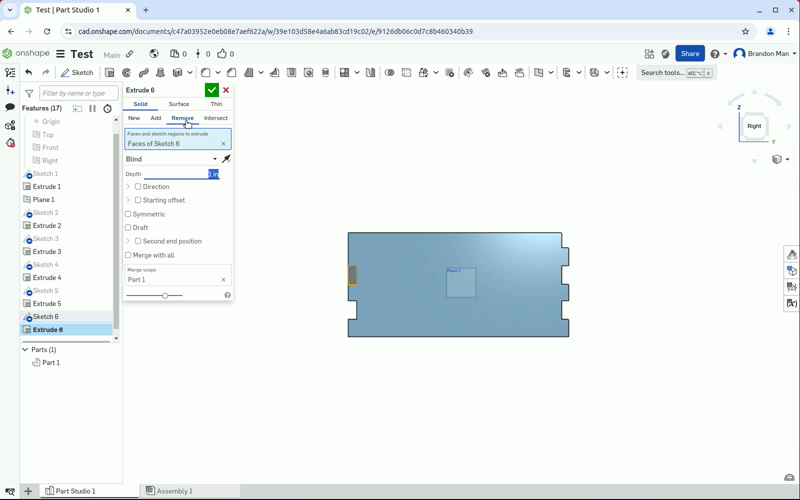
text(2.166)
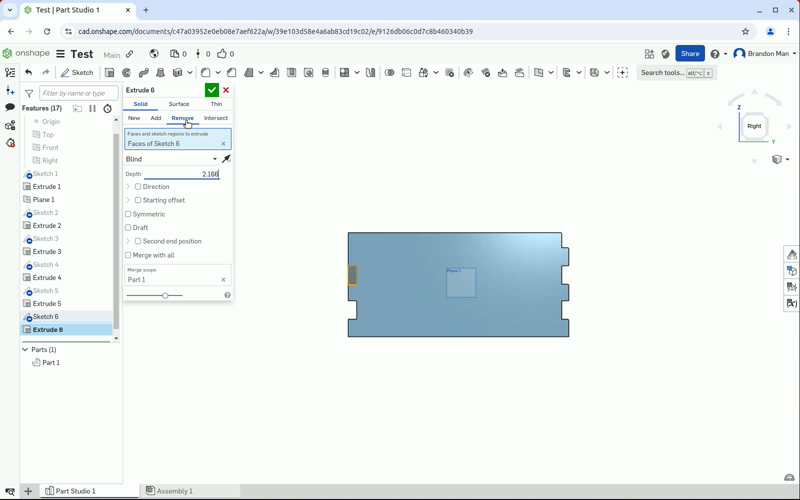
key(tab, 6)
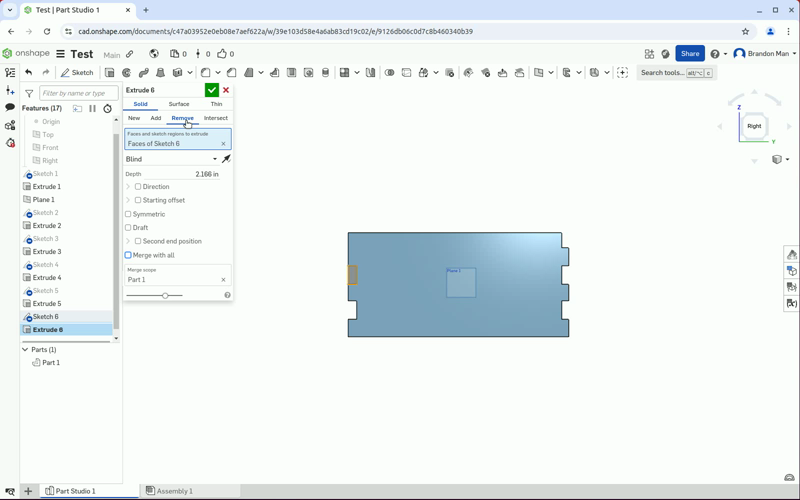
key(space)
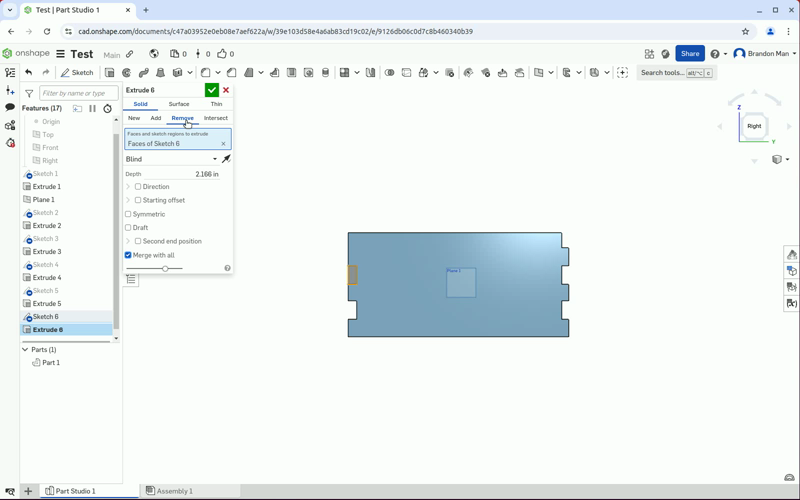
key(enter)
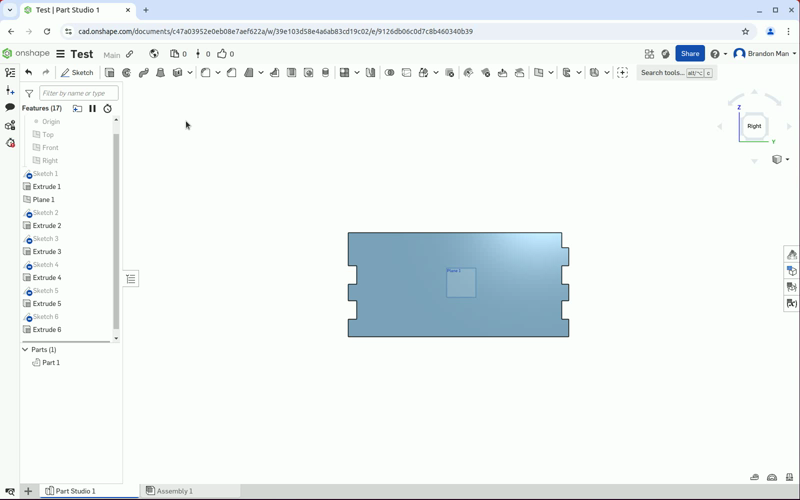
key(shift+h)
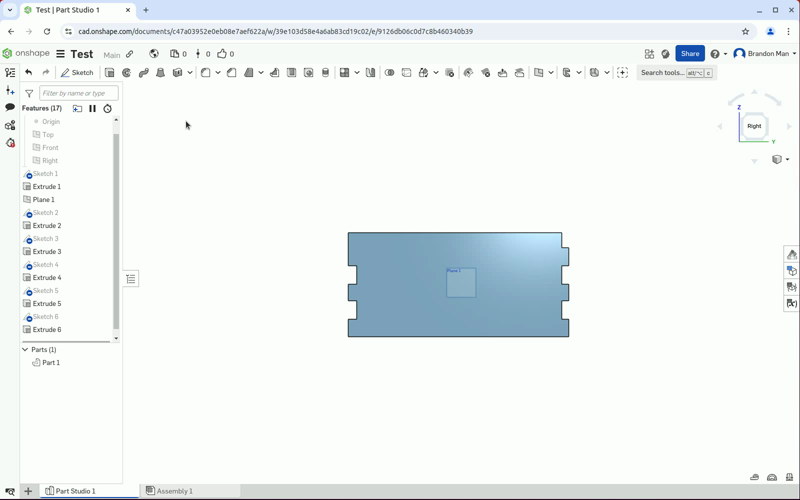
key(shift+h)
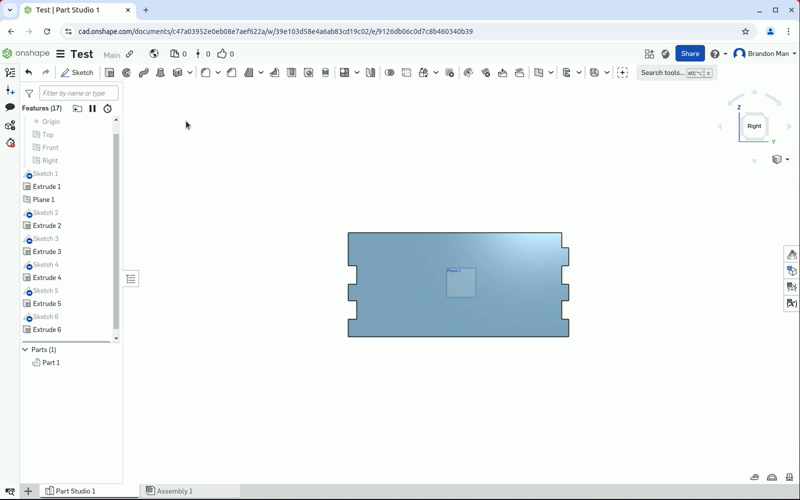
mouse_move(69, 176)
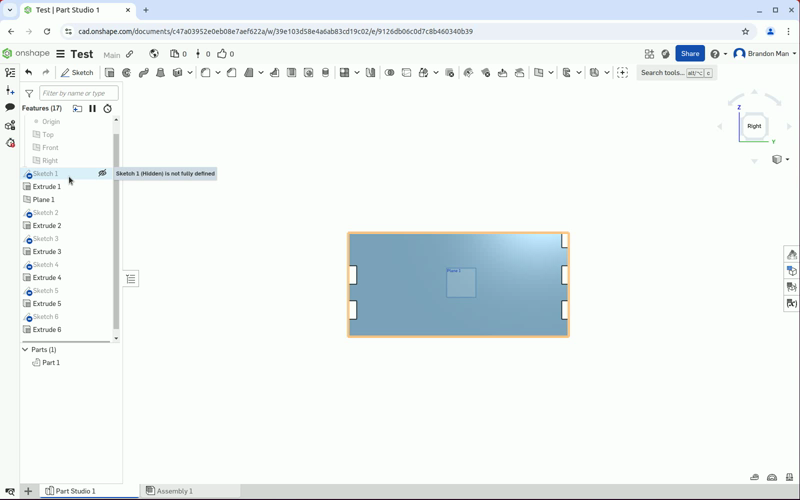
click(69, 176)
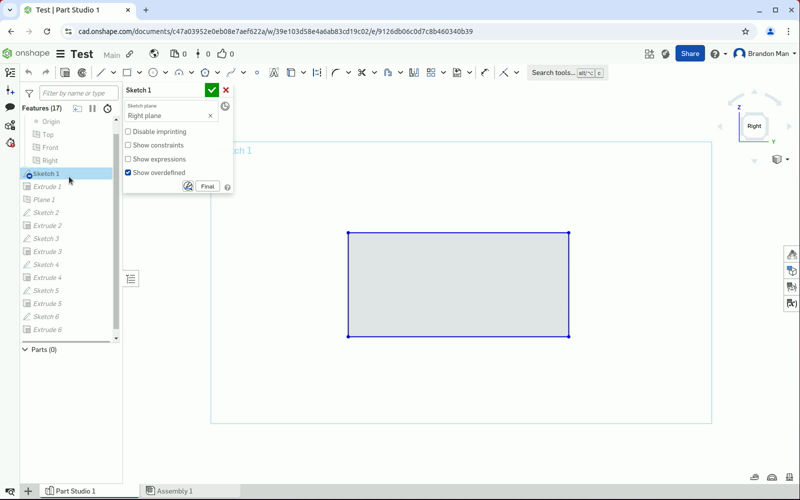
mouse_move(229, 92)
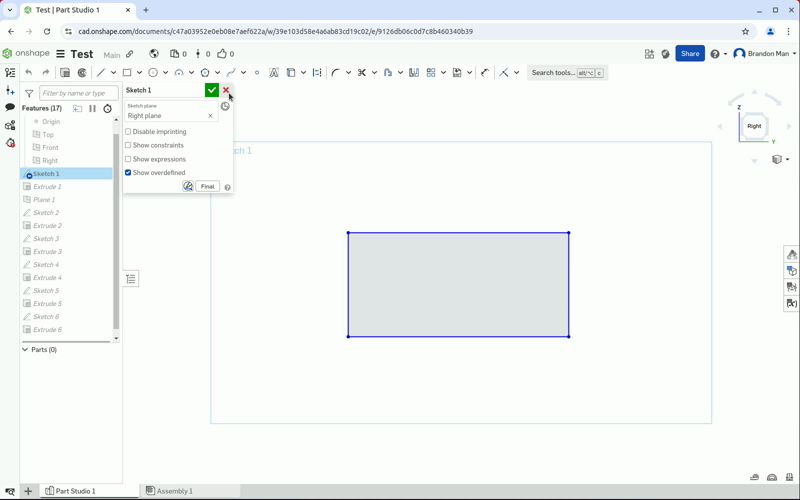
click(229, 92)
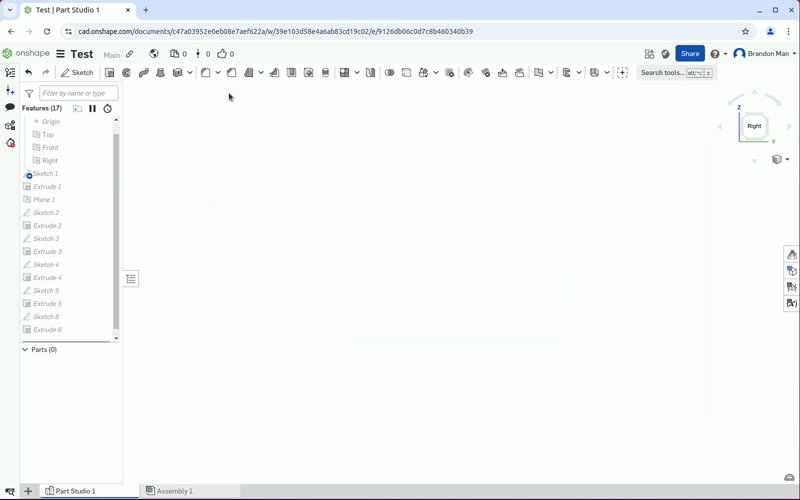
key(shift+s)
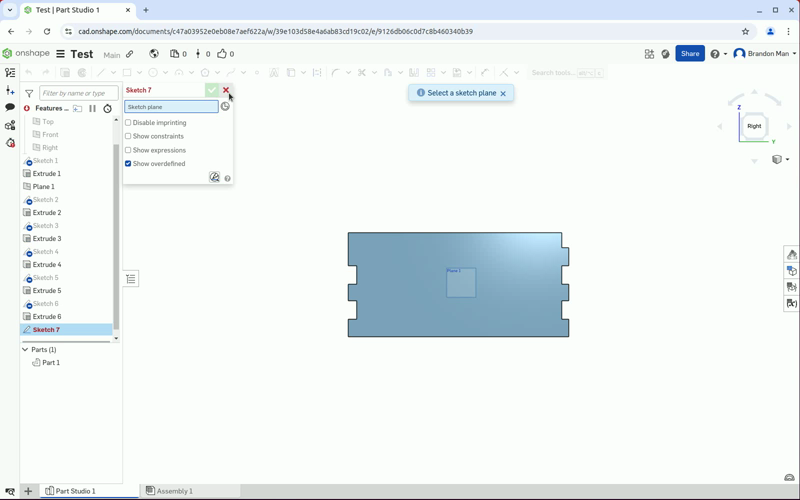
mouse_move(69, 189)
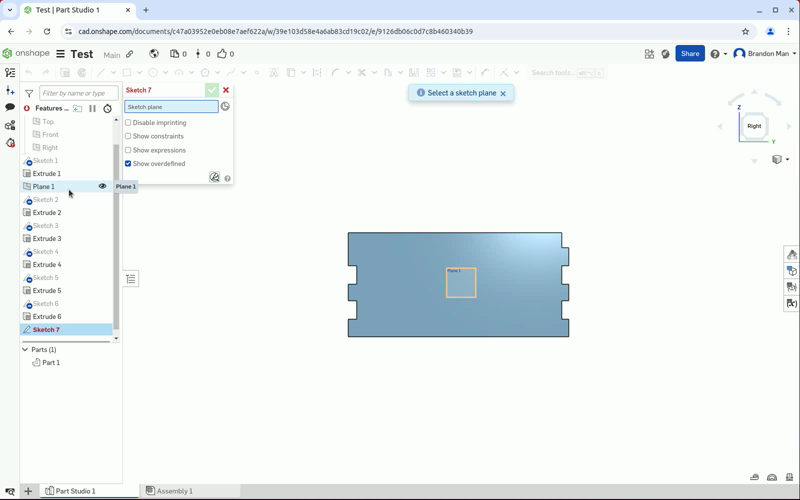
click(69, 189)
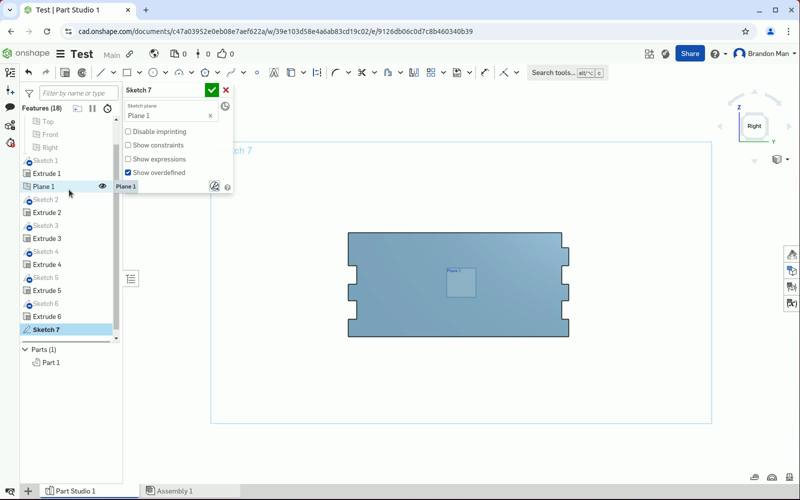
mouse_move(73, 352)
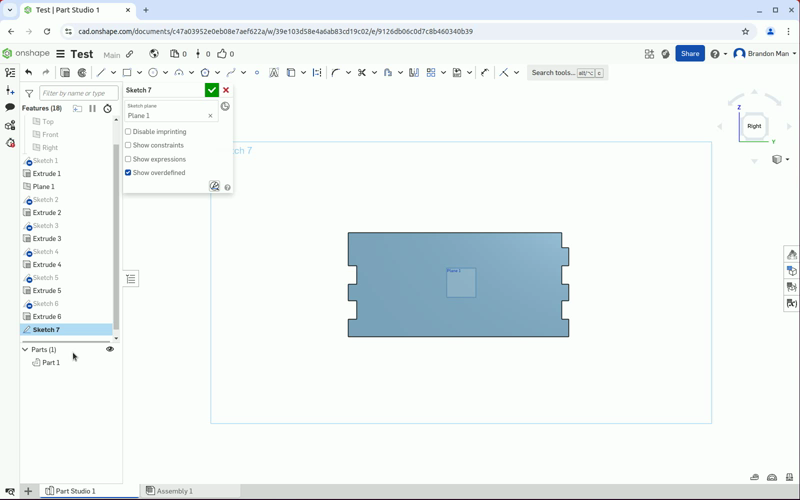
key(y)
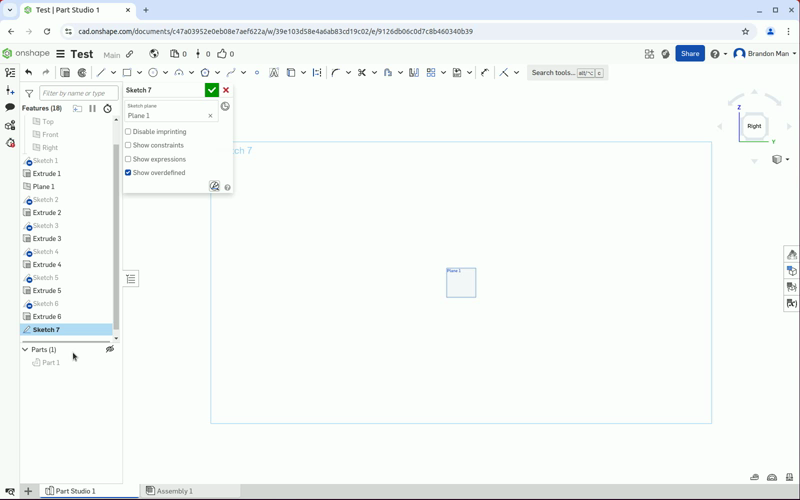
key(l)
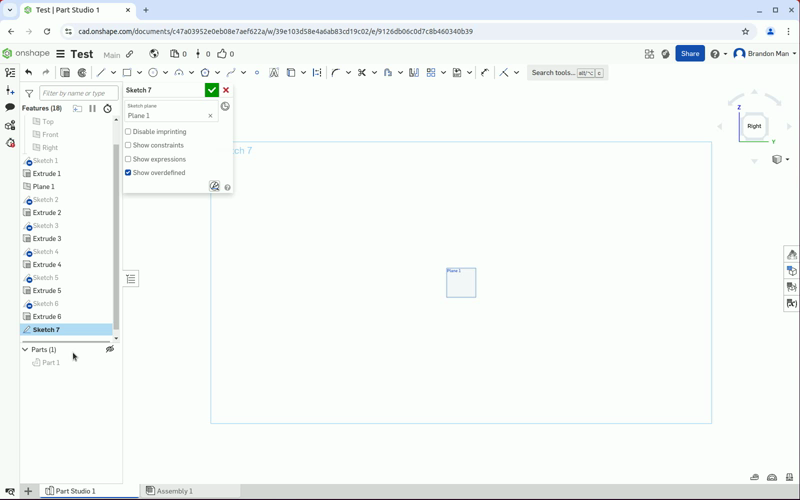
key_down(shift)
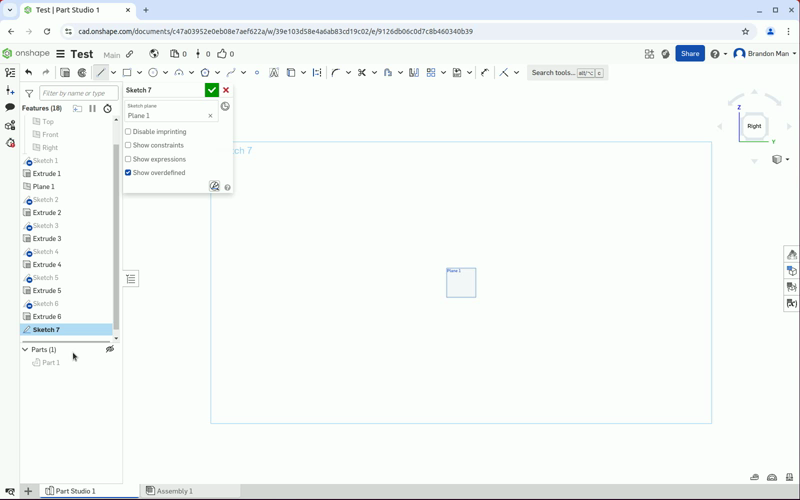
mouse_move(348, 247)
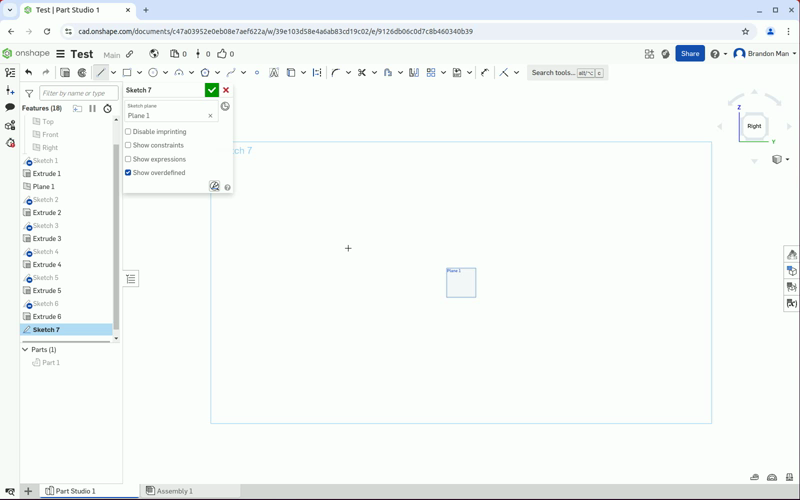
click(348, 247)
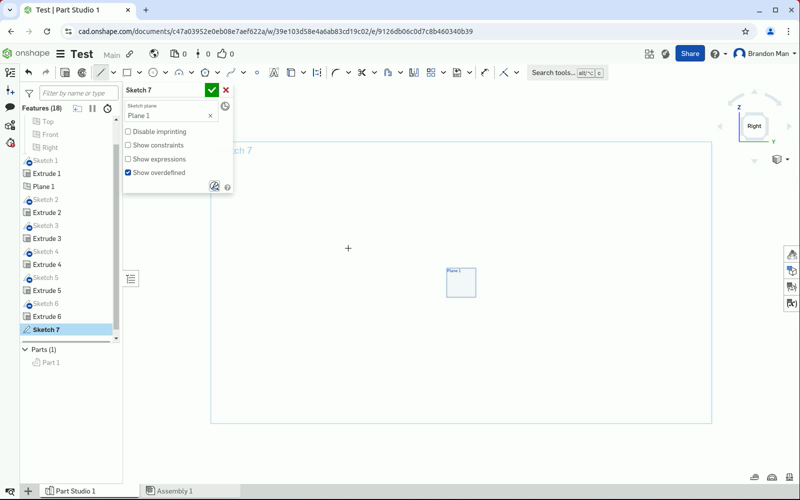
key_up(shift)
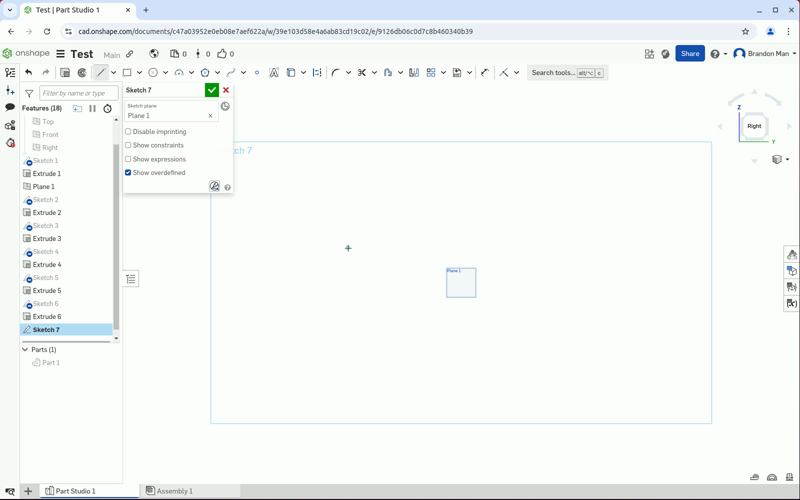
key_down(shift)
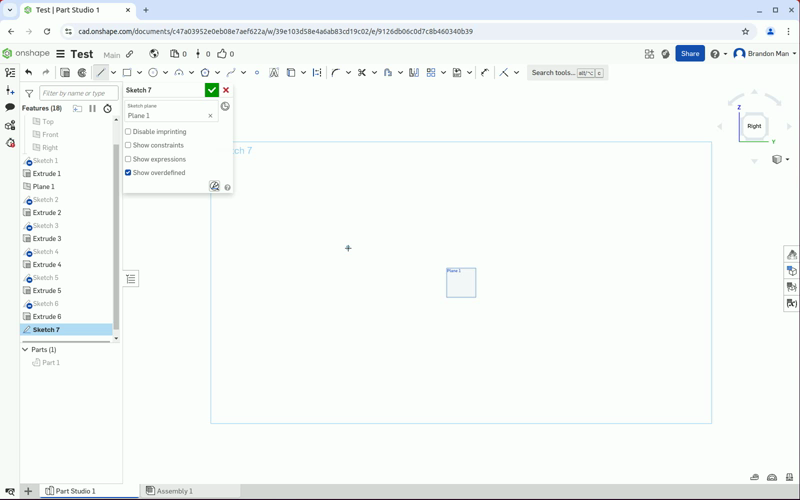
mouse_move(378, 247)
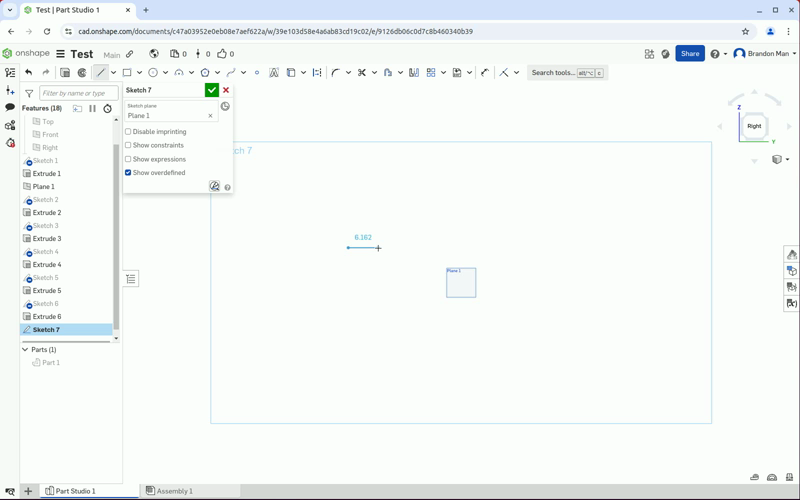
mouse_move(356, 247)
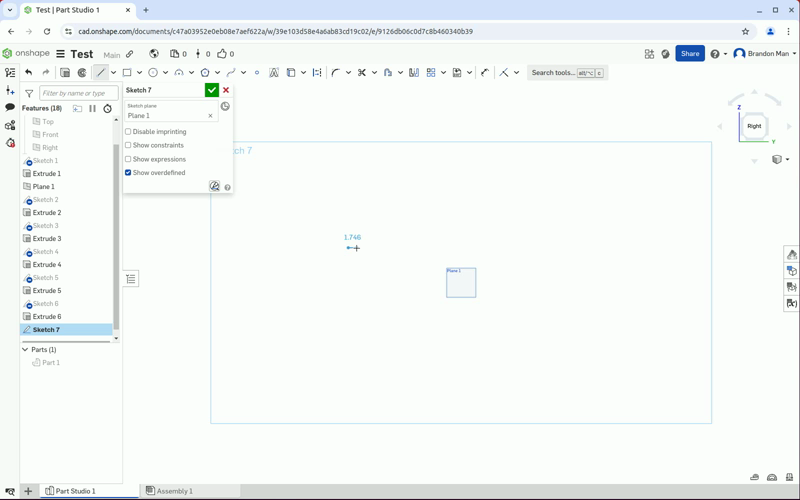
click(356, 247)
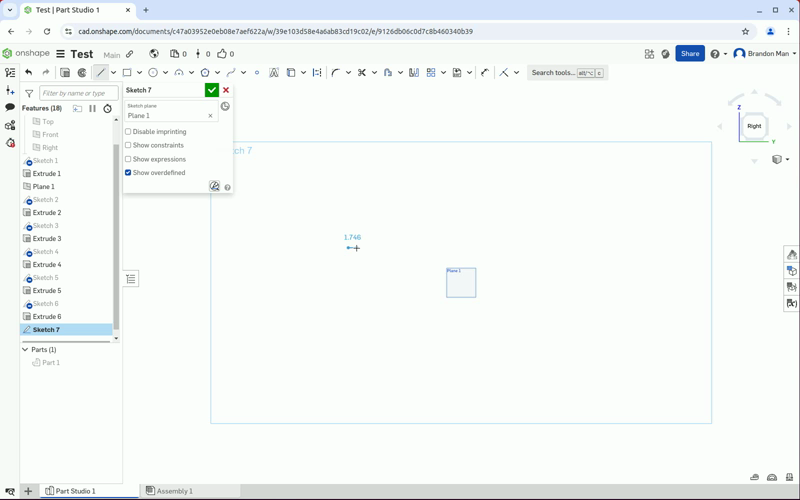
key_up(shift)
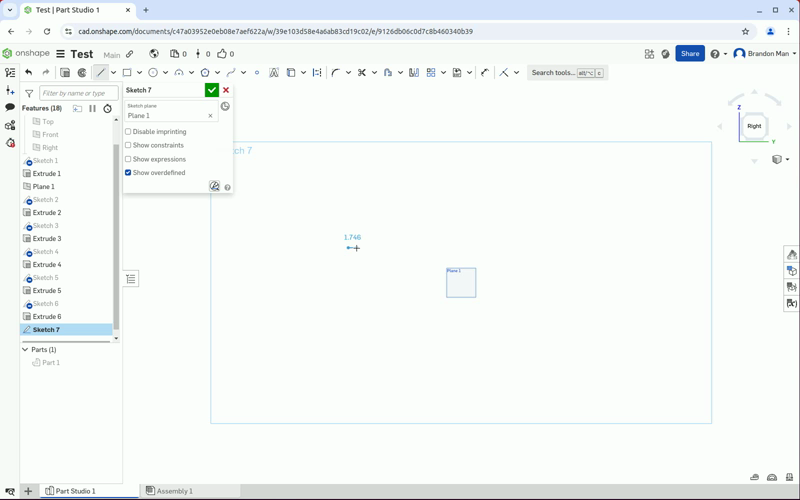
key_down(shift)
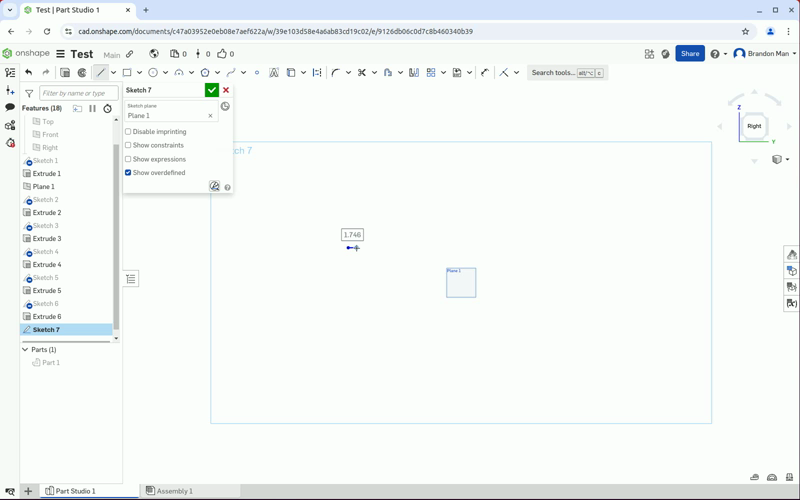
mouse_move(386, 247)
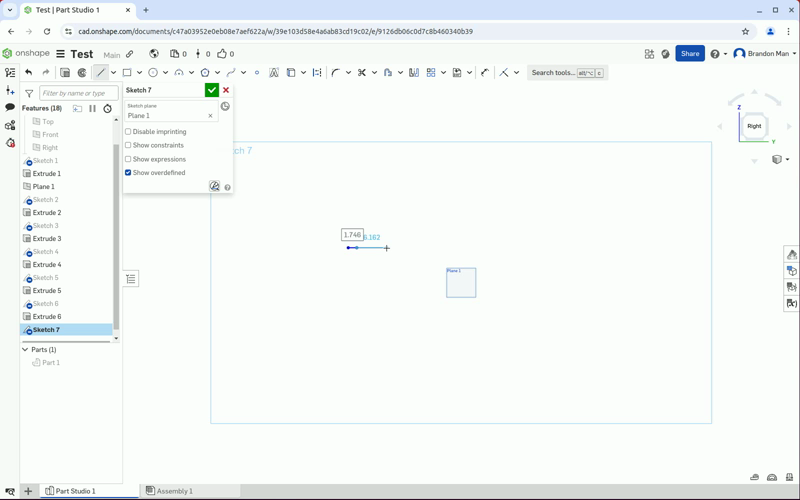
mouse_move(356, 229)
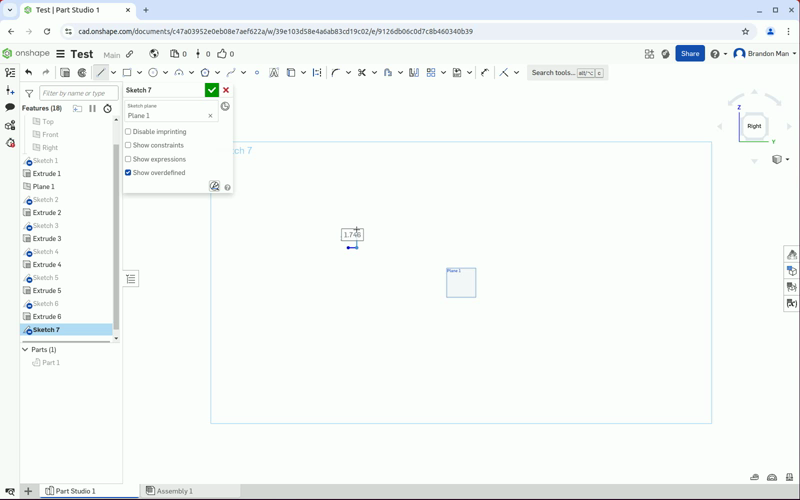
click(356, 229)
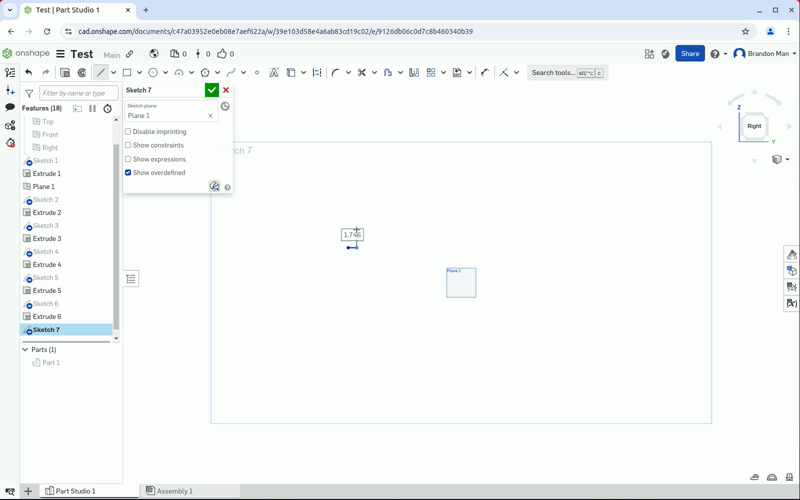
key_up(shift)
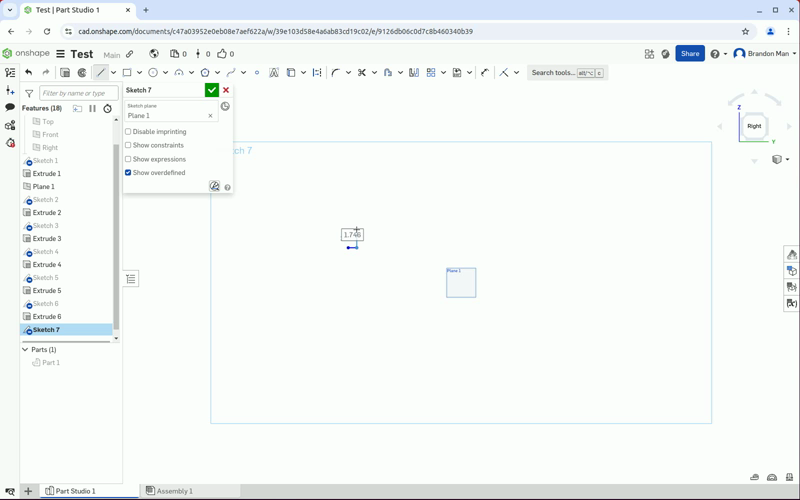
key_down(shift)
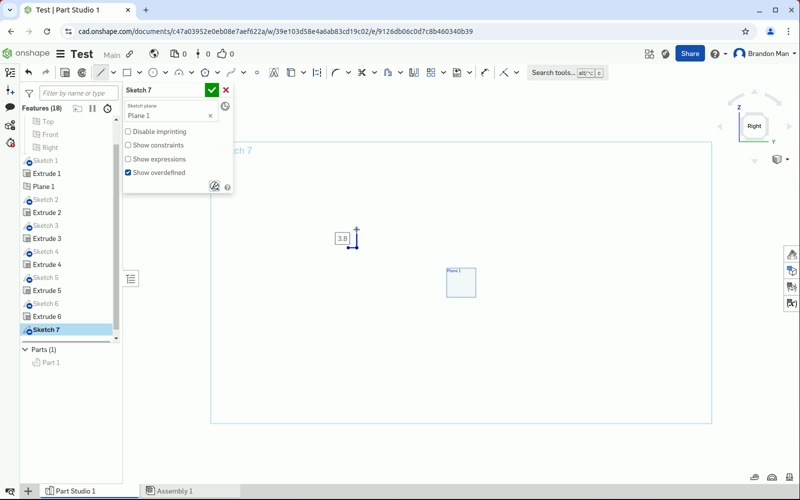
mouse_move(386, 229)
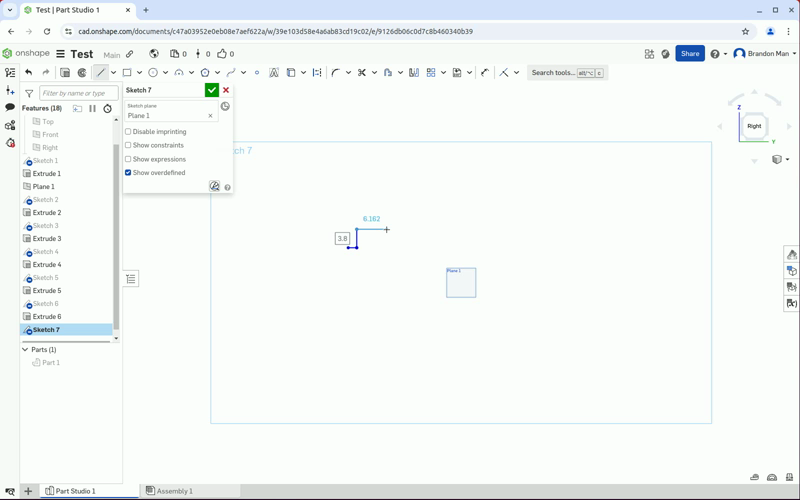
mouse_move(348, 229)
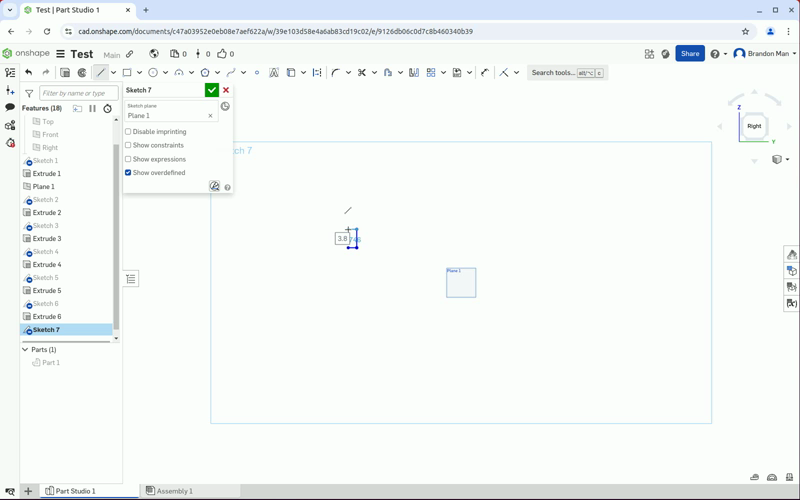
click(348, 229)
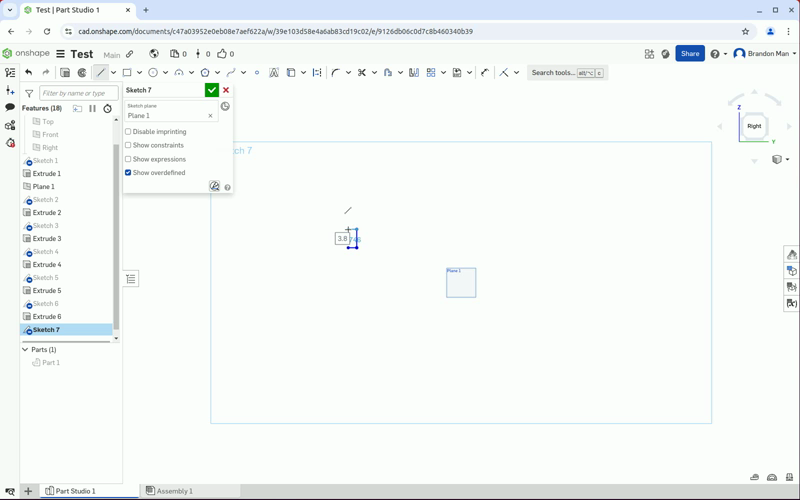
key_up(shift)
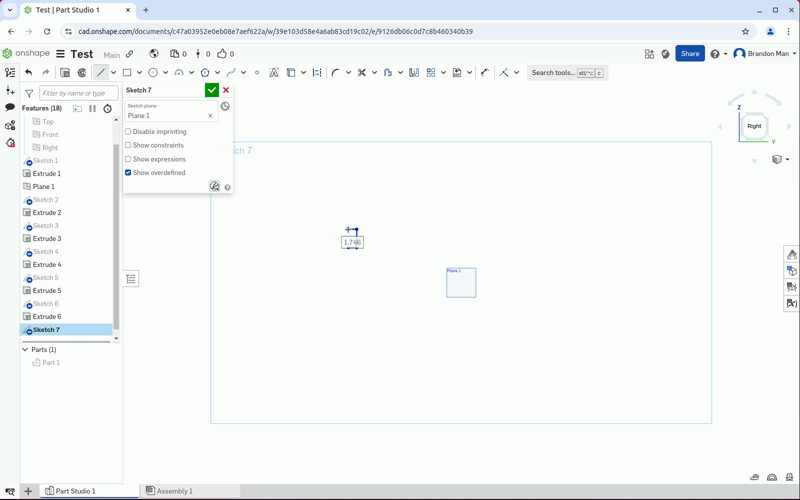
mouse_move(378, 229)
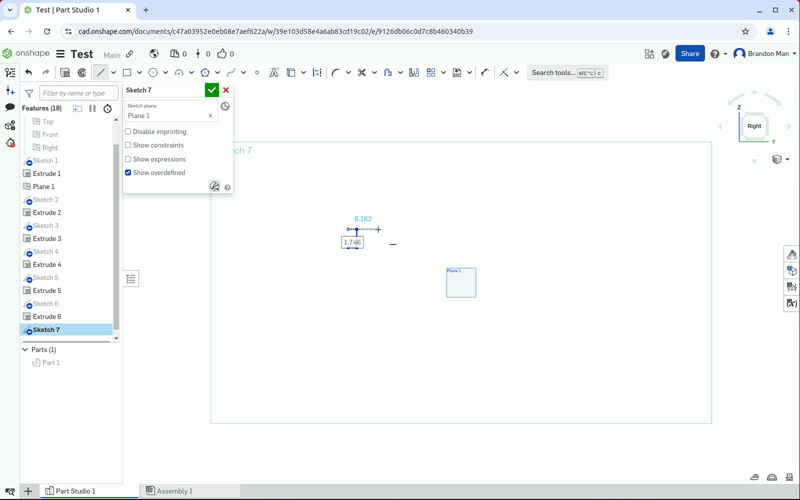
key_down(shift)
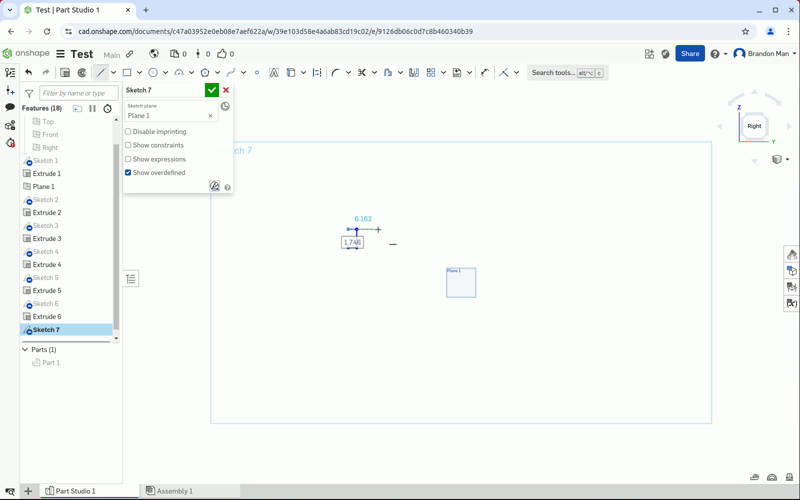
mouse_move(348, 247)
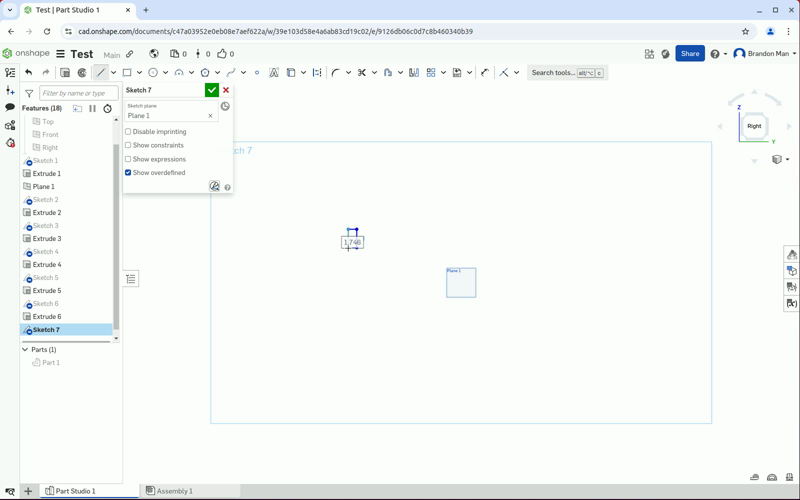
key_up(shift)
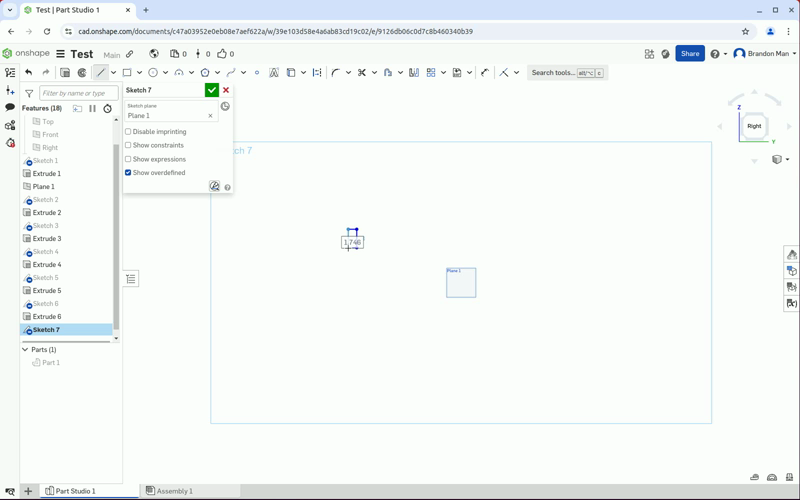
click(348, 247)
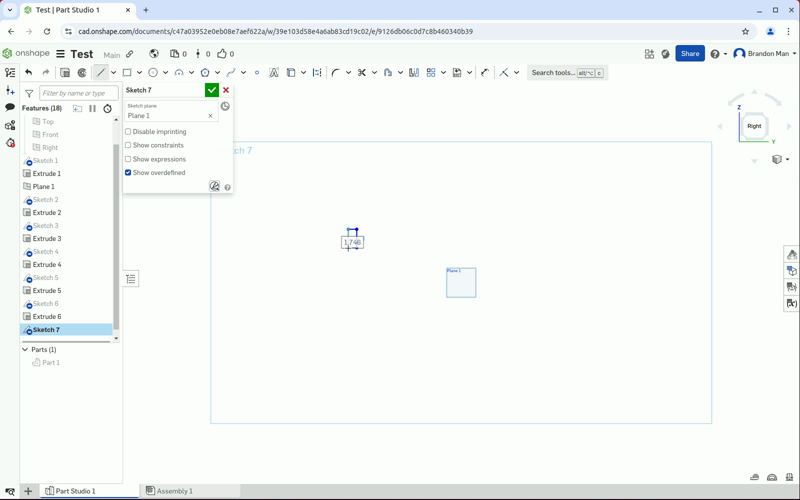
key(esc)
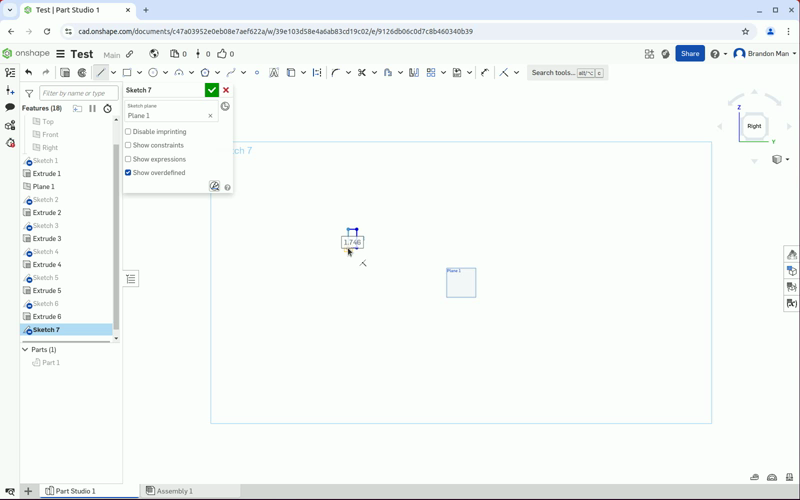
mouse_move(356, 237)
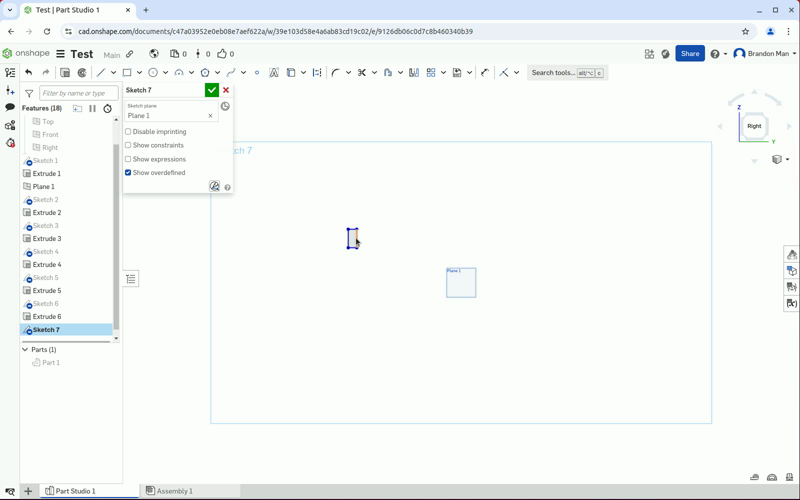
scroll(6)
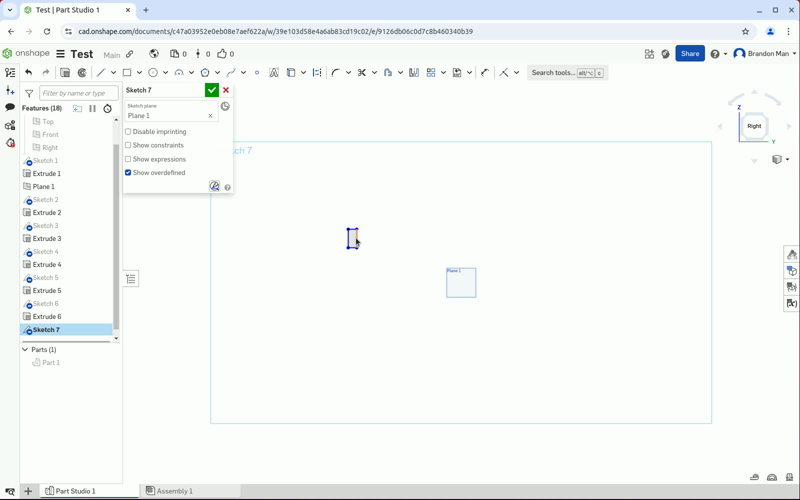
scroll(6)
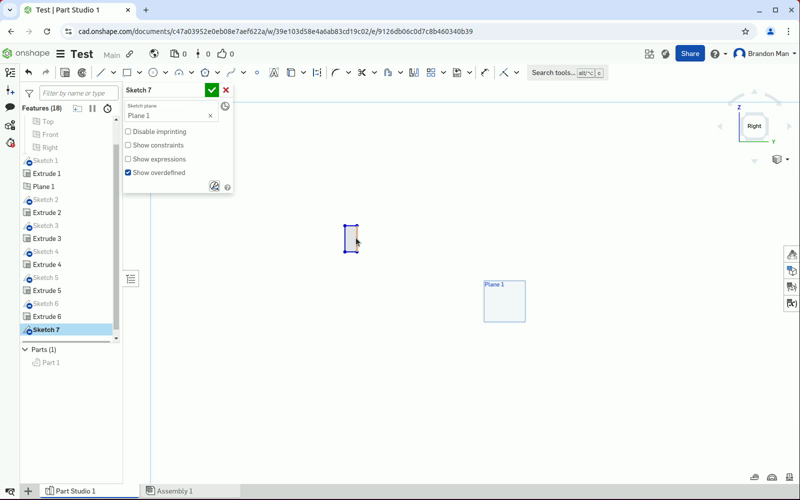
scroll(6)
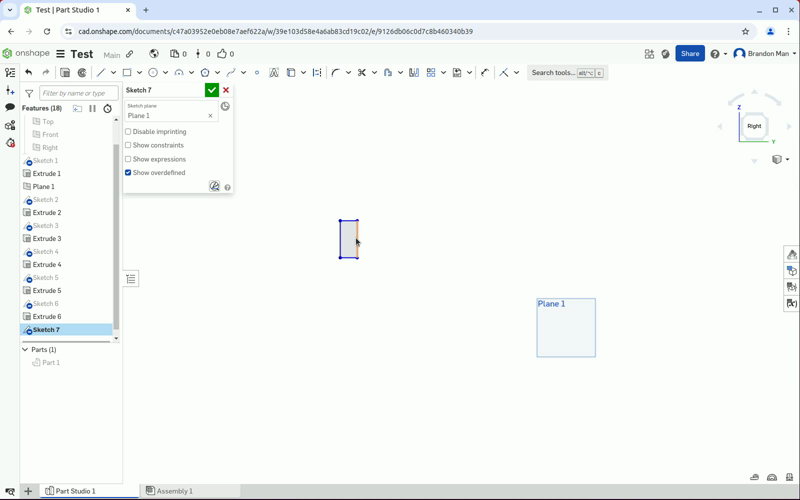
scroll(6)
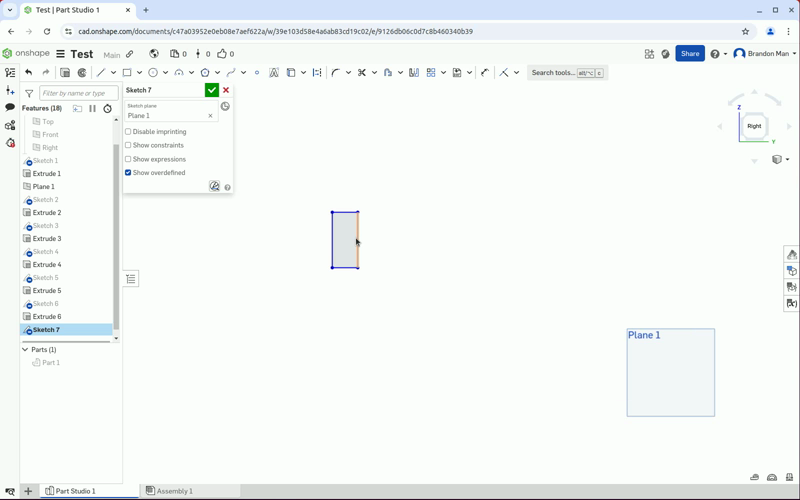
scroll(6)
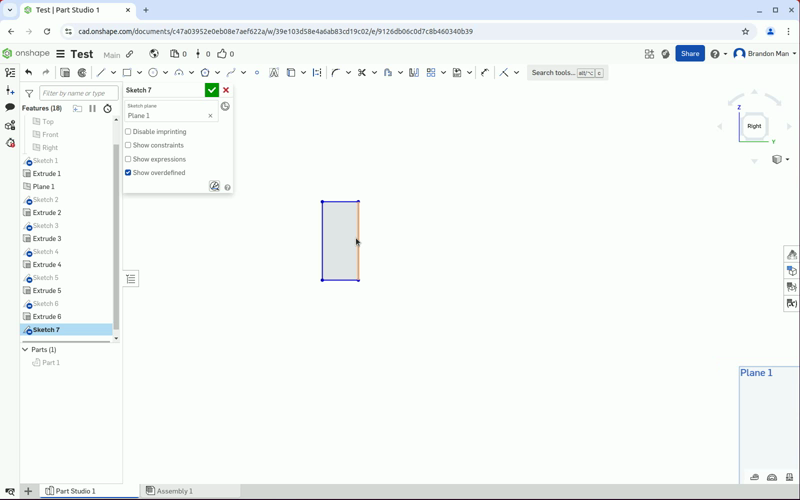
scroll(6)
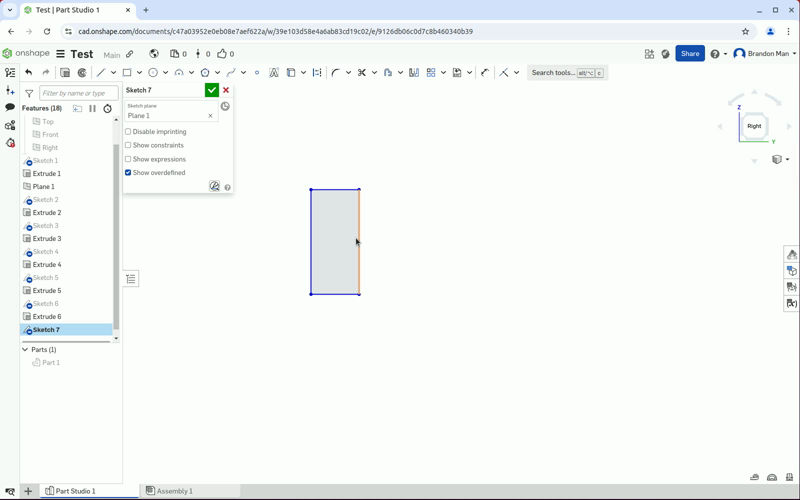
scroll(6)
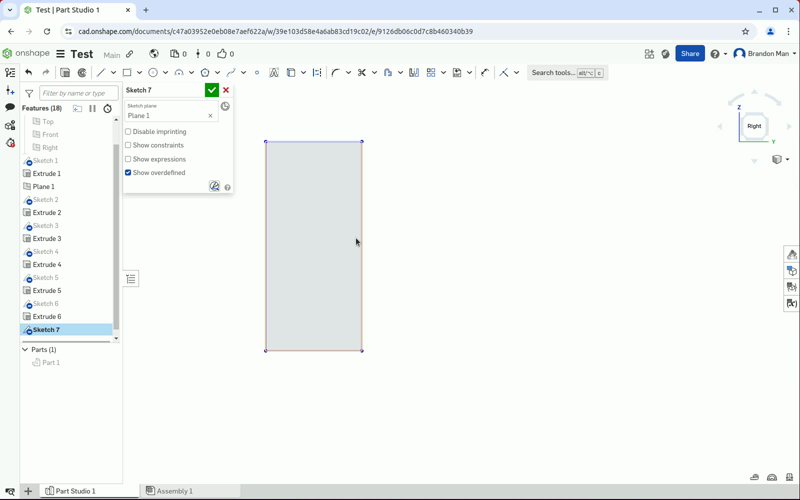
click(356, 237)
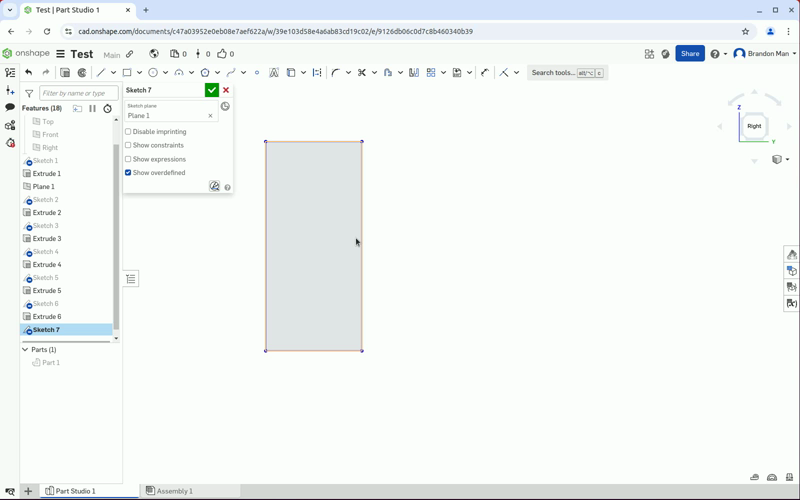
scroll(-6)
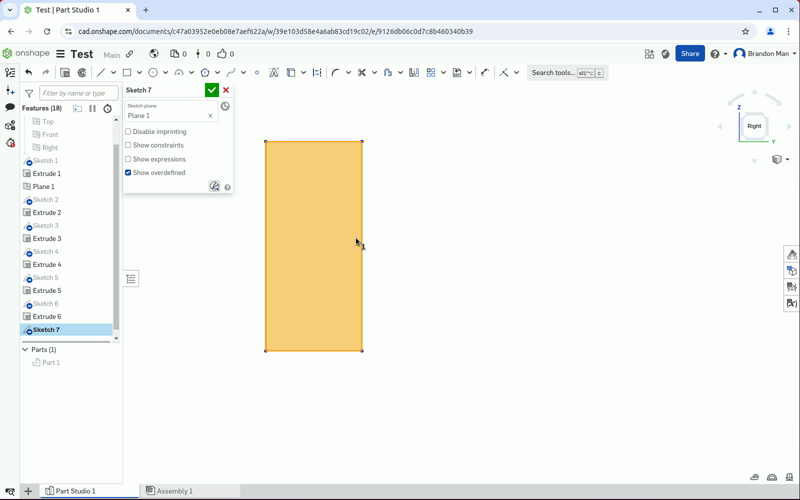
scroll(-6)
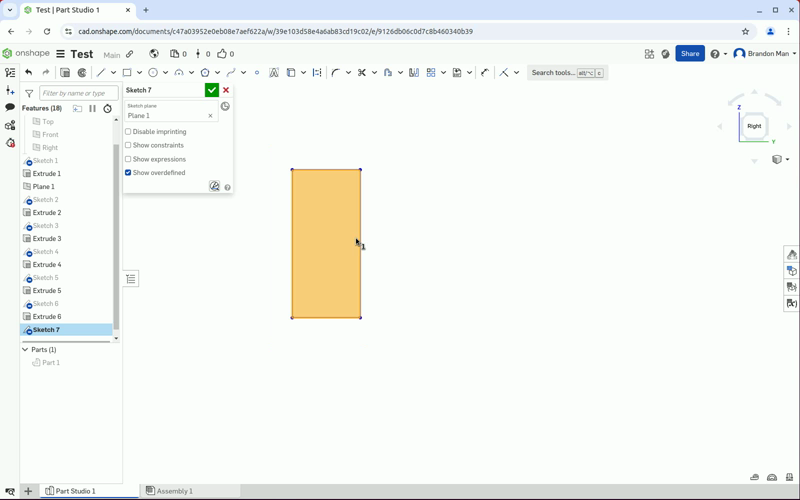
scroll(-6)
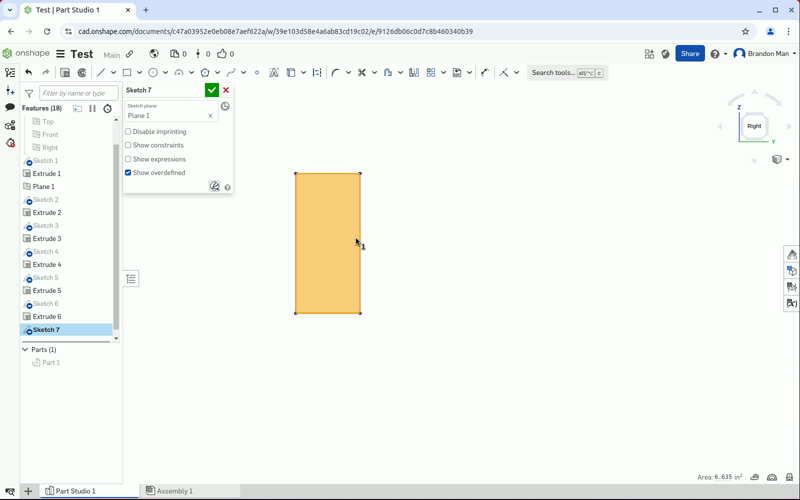
scroll(-6)
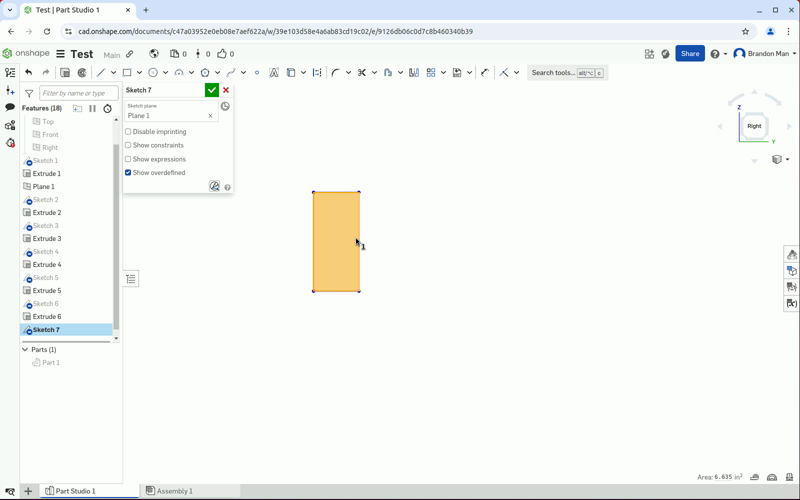
scroll(-6)
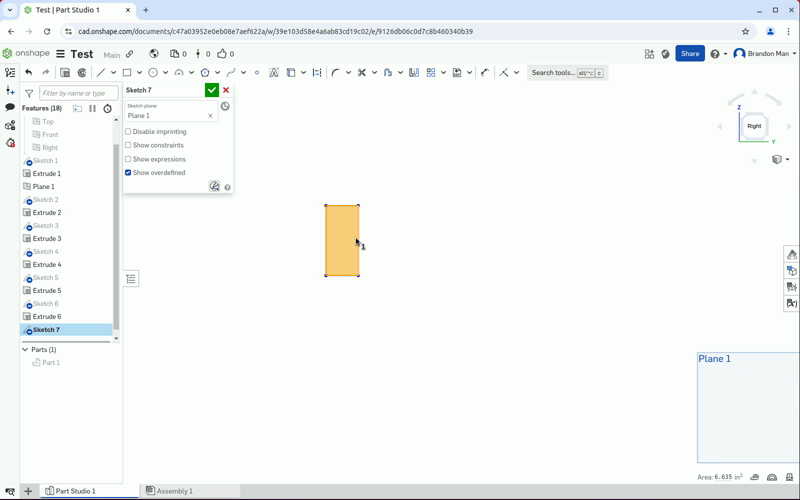
scroll(-6)
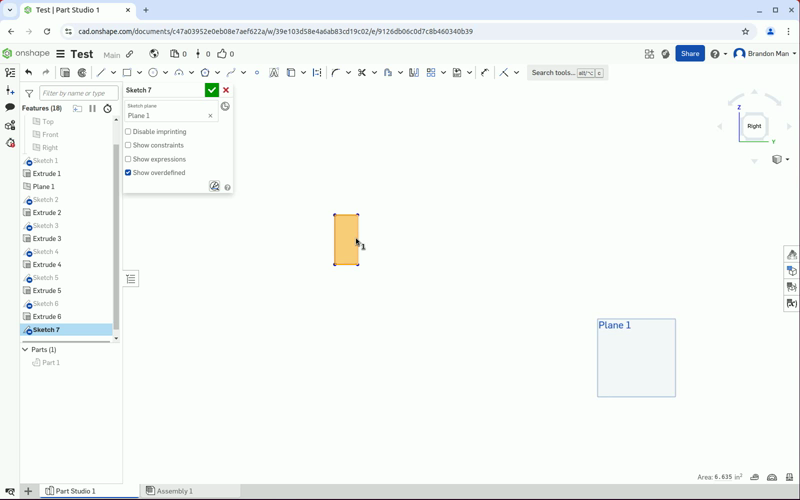
scroll(-6)
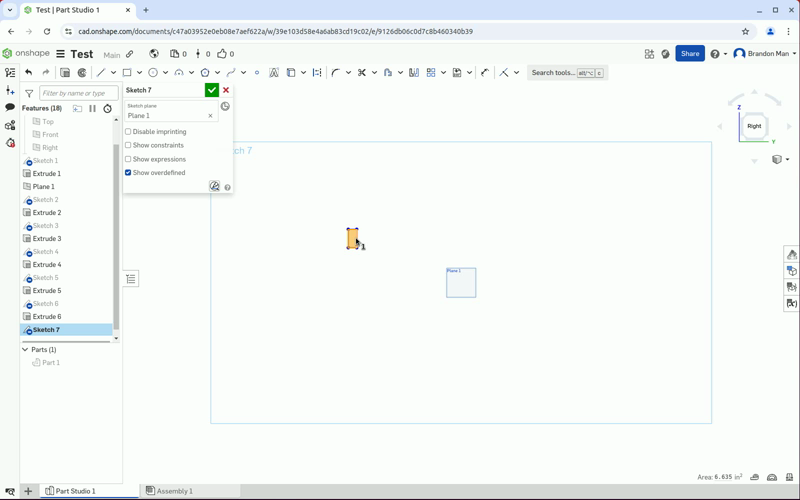
mouse_move(73, 352)
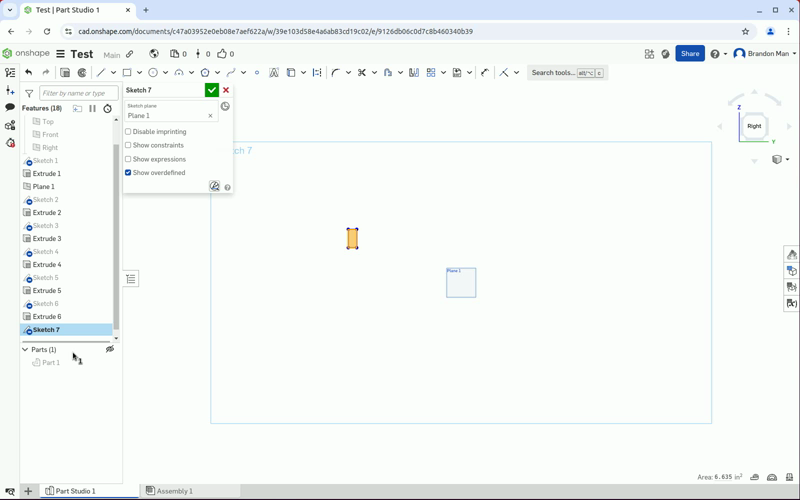
key(shift+y)
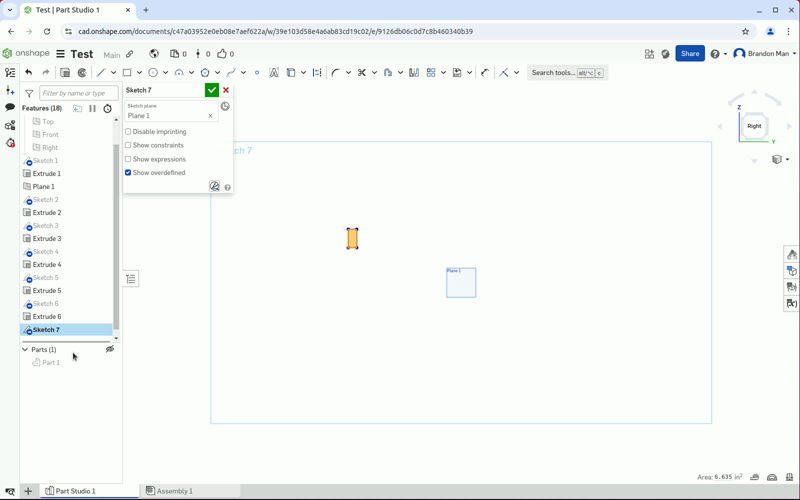
key(shift+e)
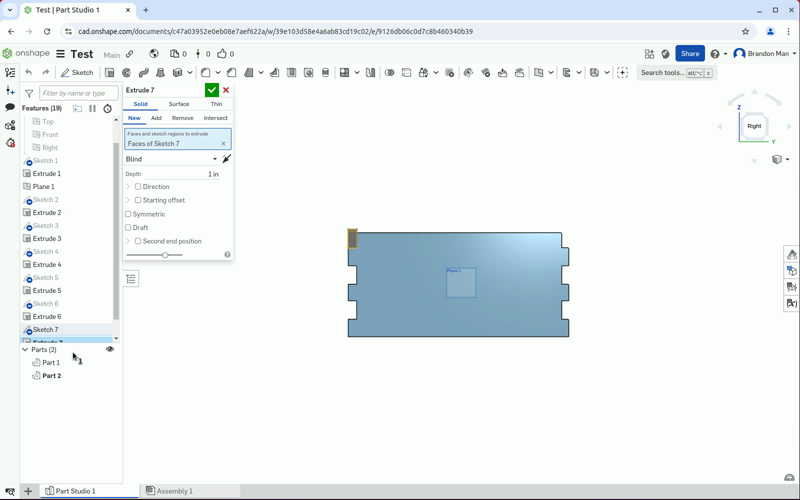
mouse_move(143, 106)
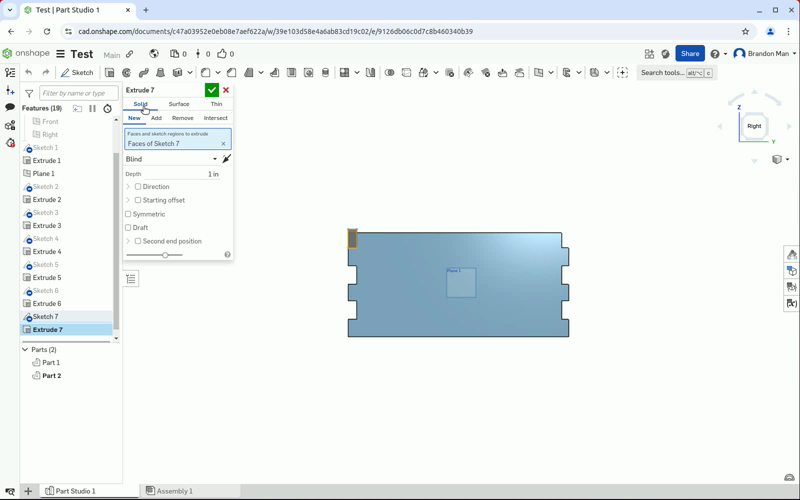
click(143, 106)
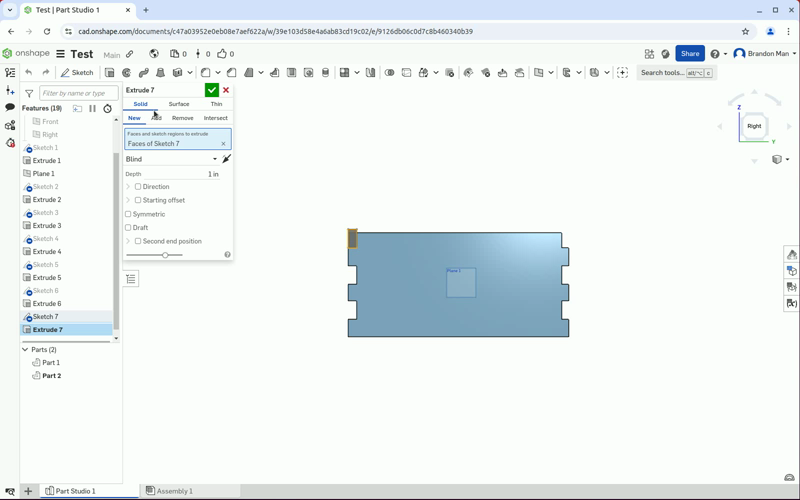
mouse_move(186, 120)
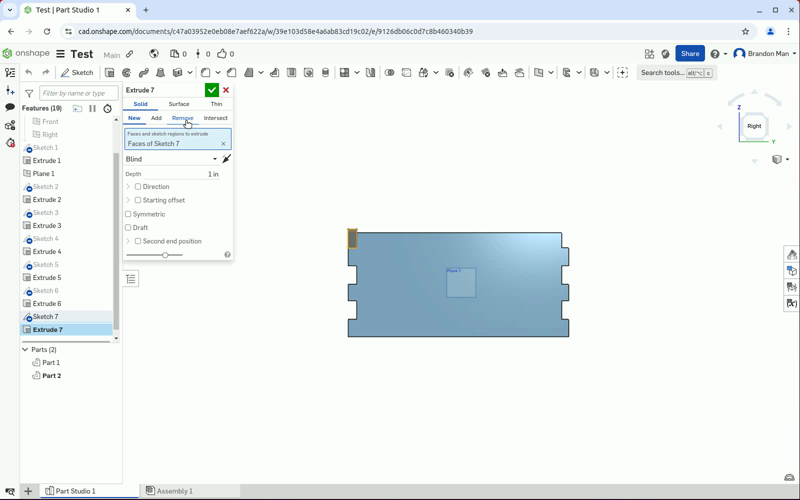
click(186, 120)
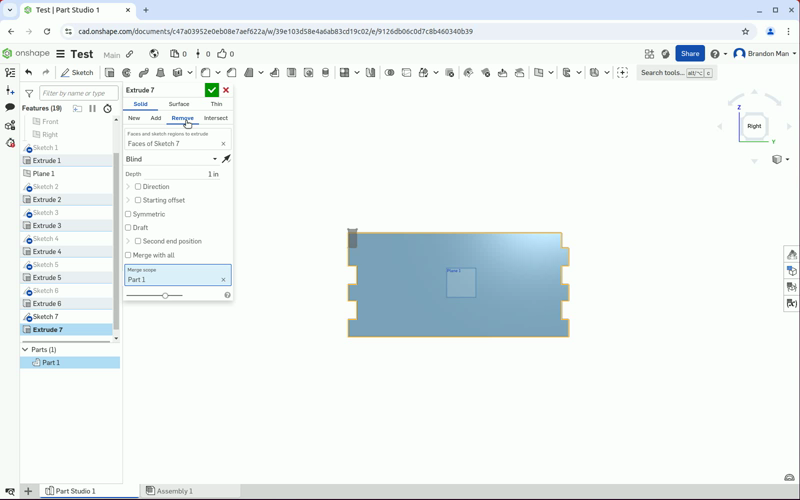
key(tab, 4)
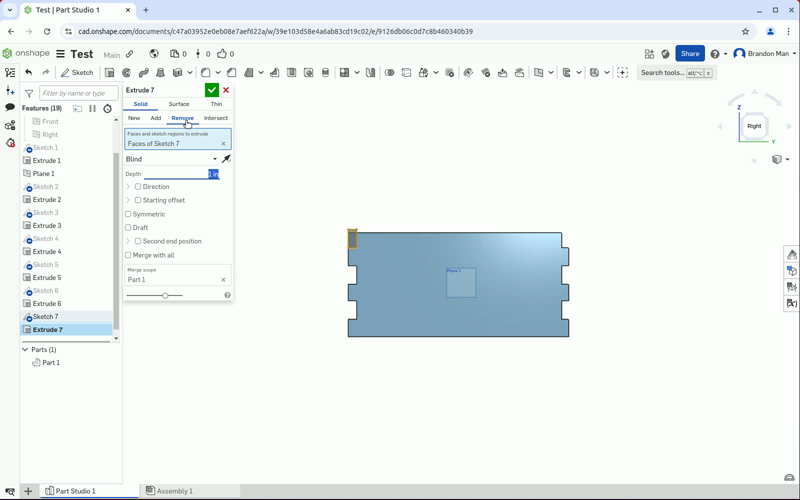
text(2.166)
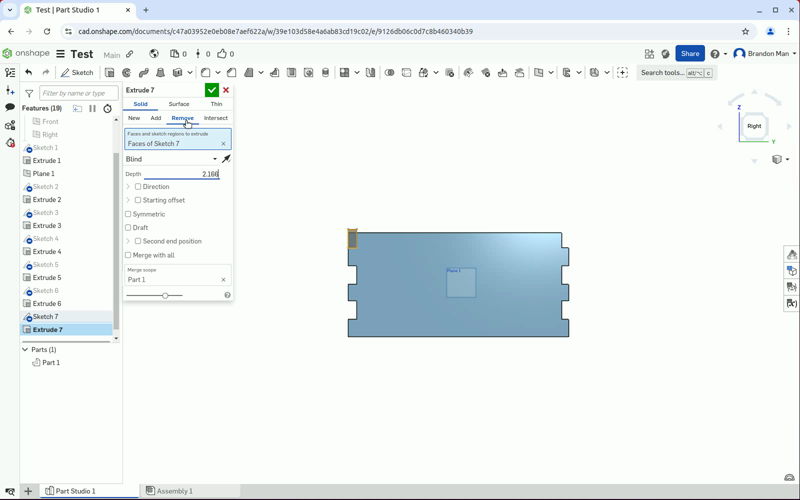
key(tab, 6)
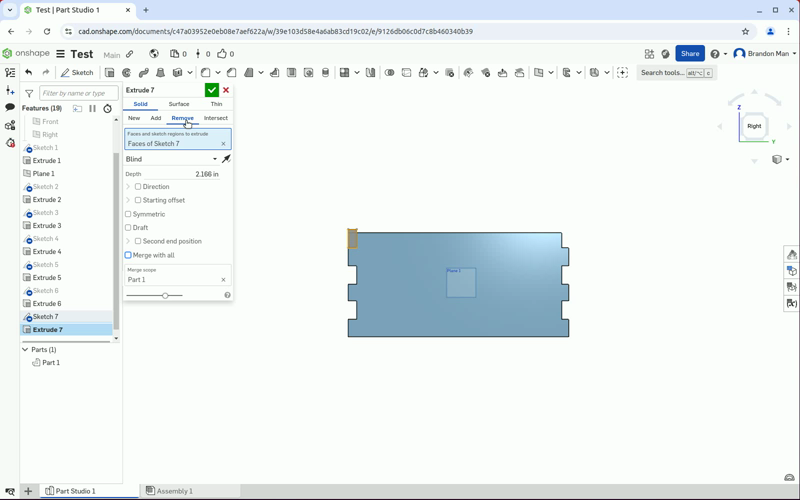
key(space)
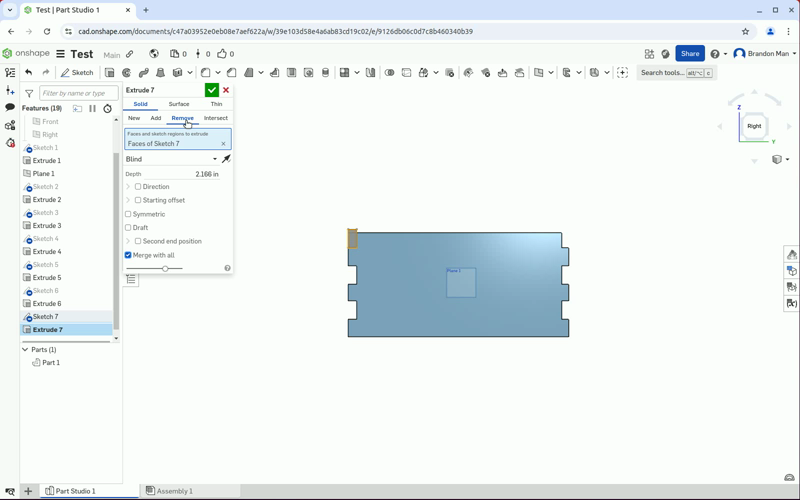
key(enter)
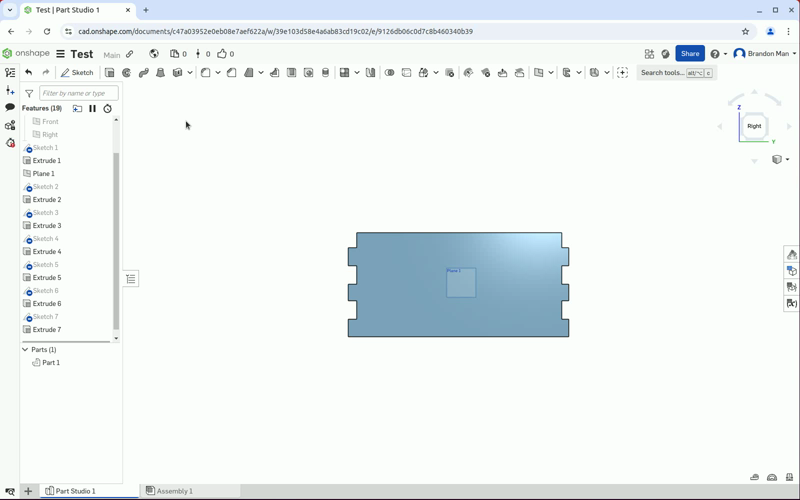
key(shift+h)
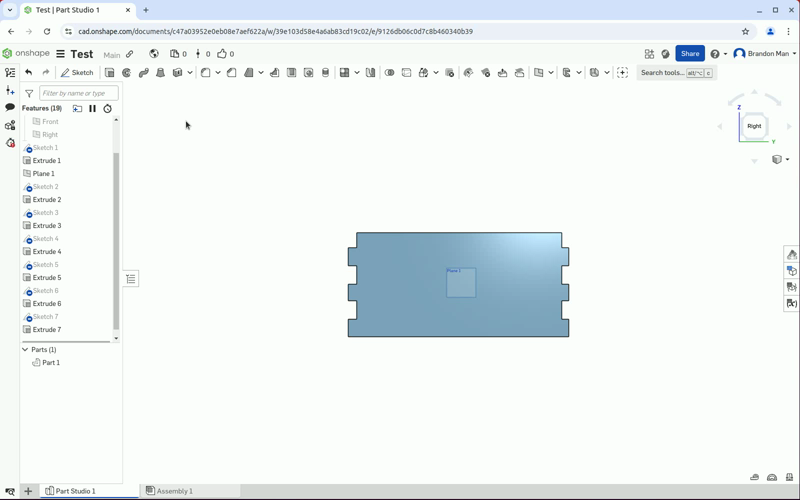
key(shift+h)
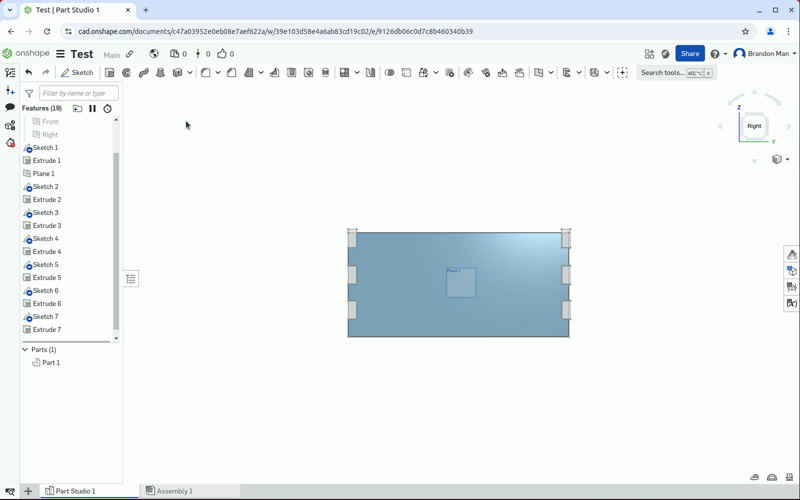
key(shift+7)
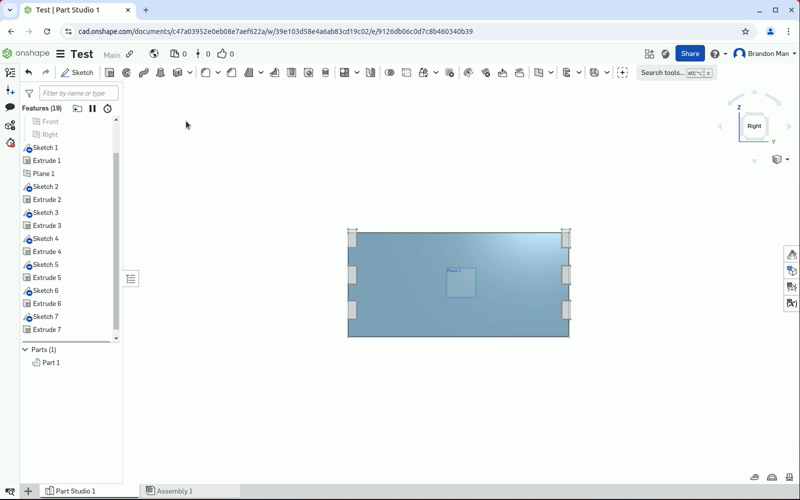
key(right, 2)
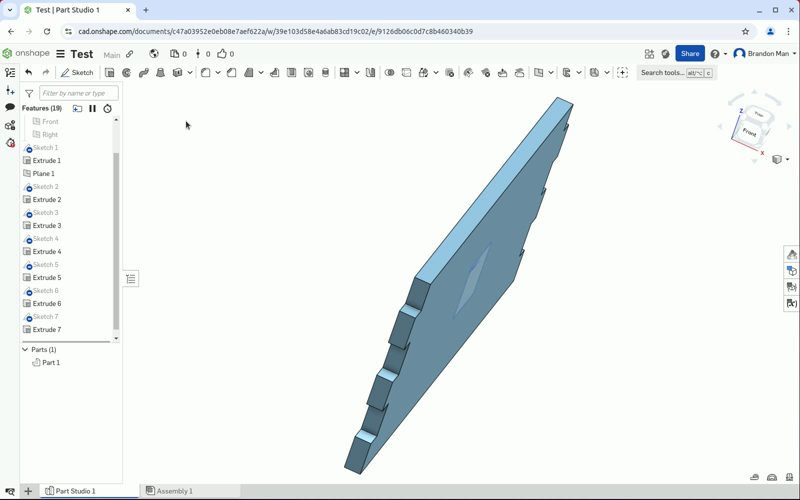
key(down, 2)
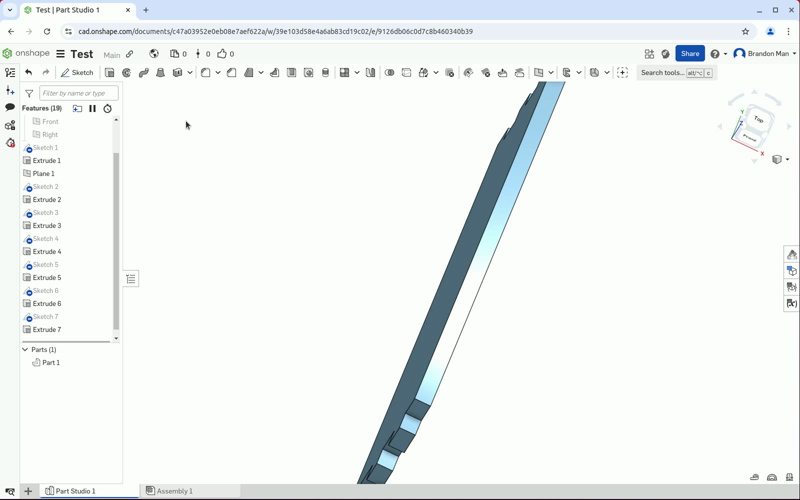
key(up, 2)
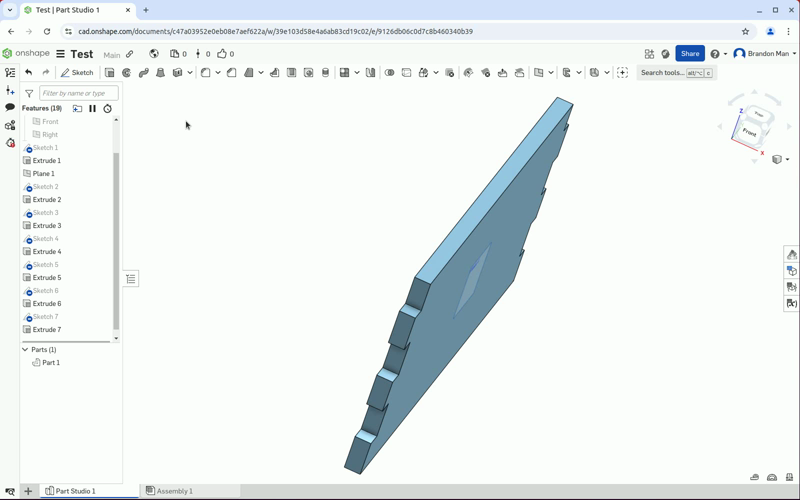
key(left, 2)
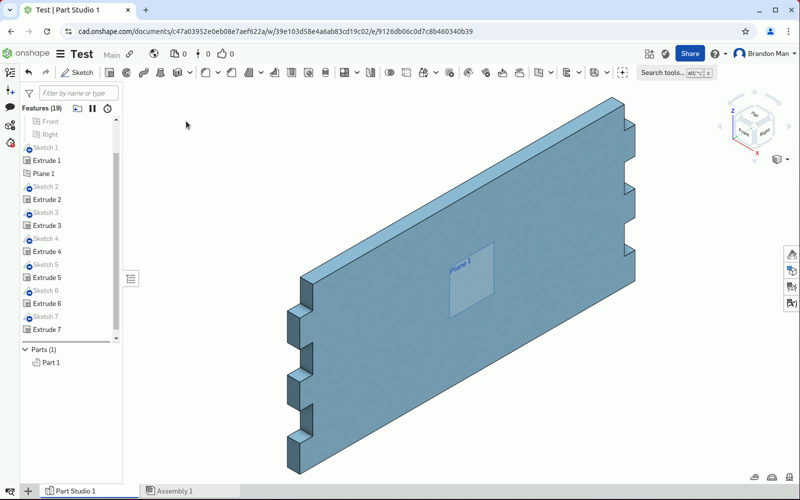
mouse_move(69, 150)
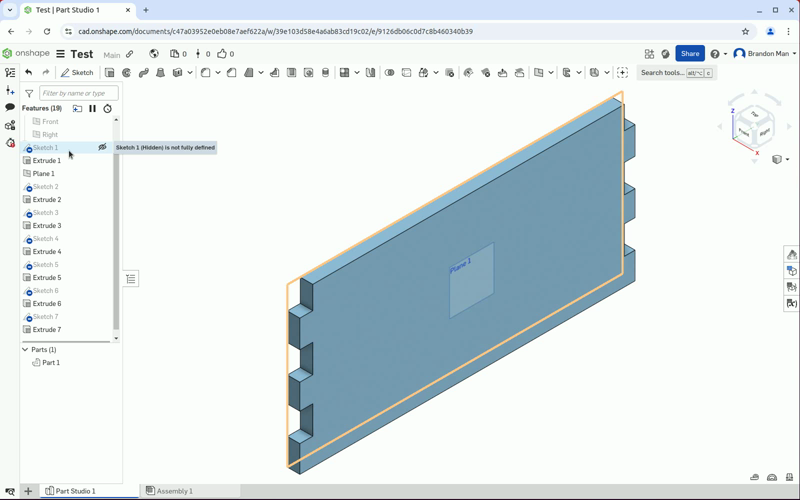
click(69, 150)